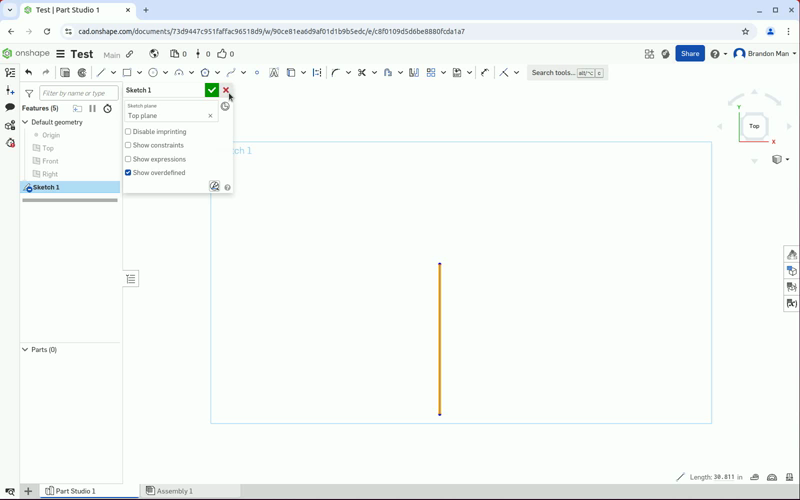
key(shift+h)
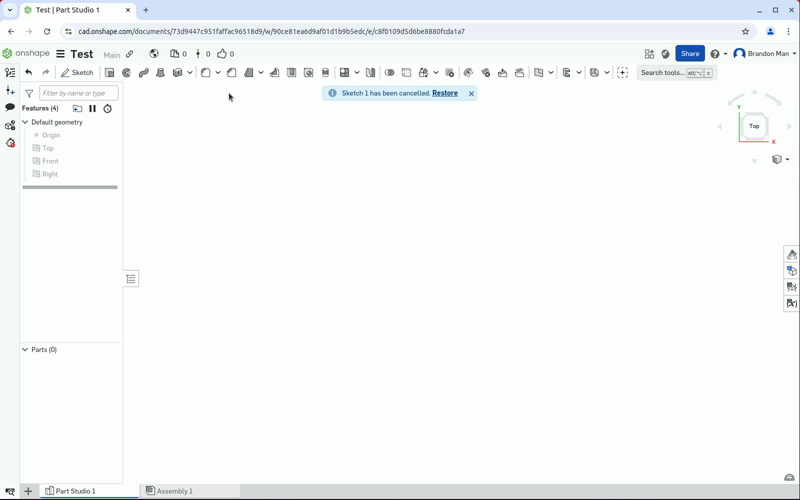
mouse_move(73, 352)
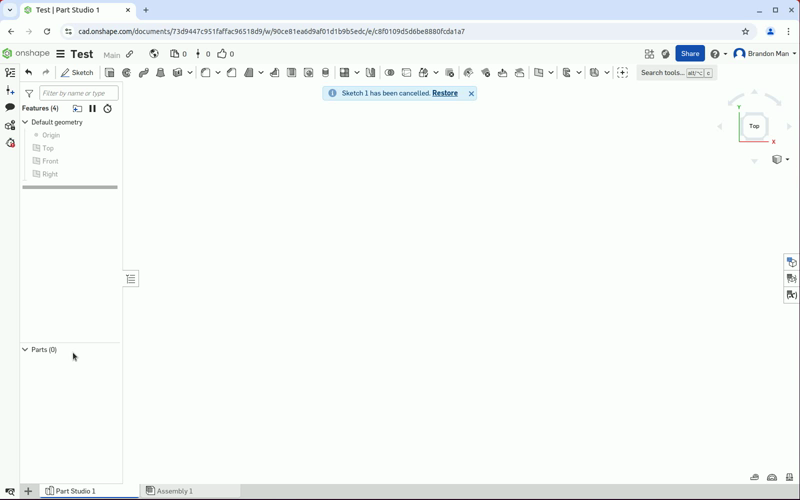
key(y)
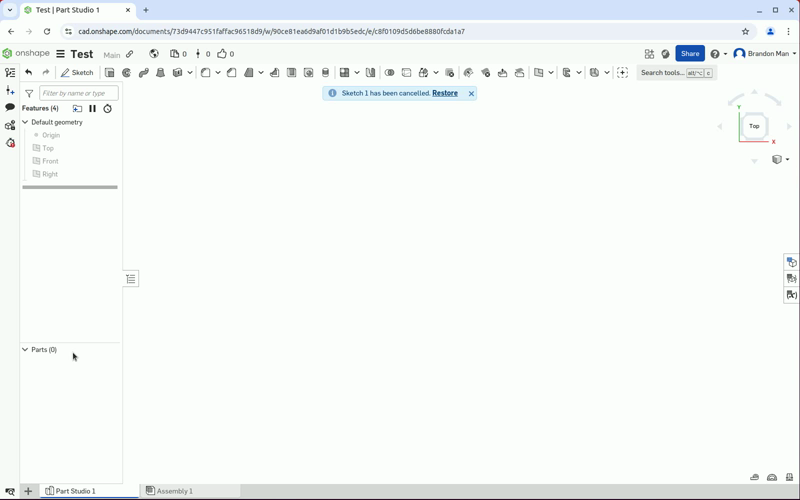
key(shift+p)
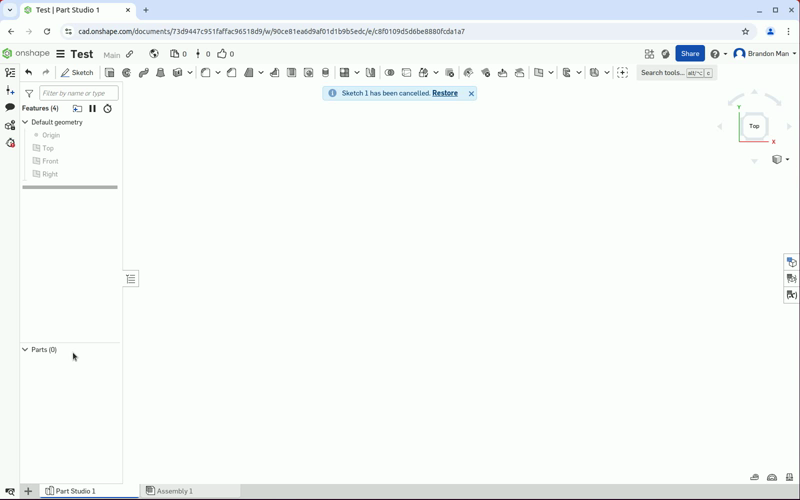
key(space)
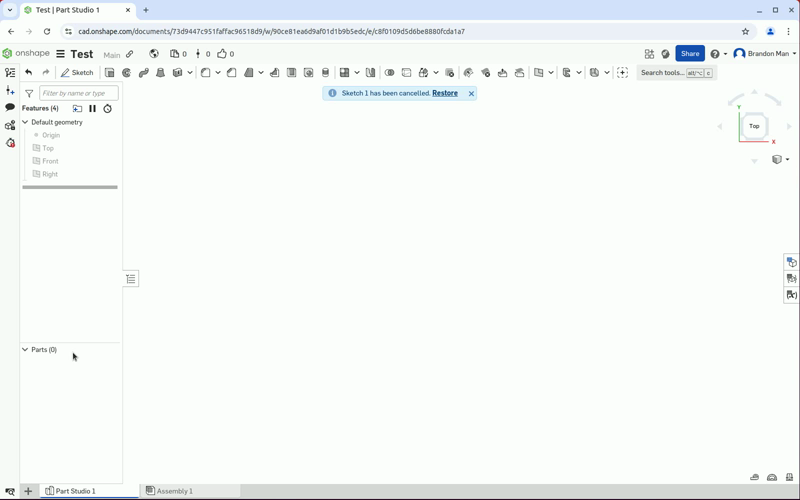
key_down(shift)
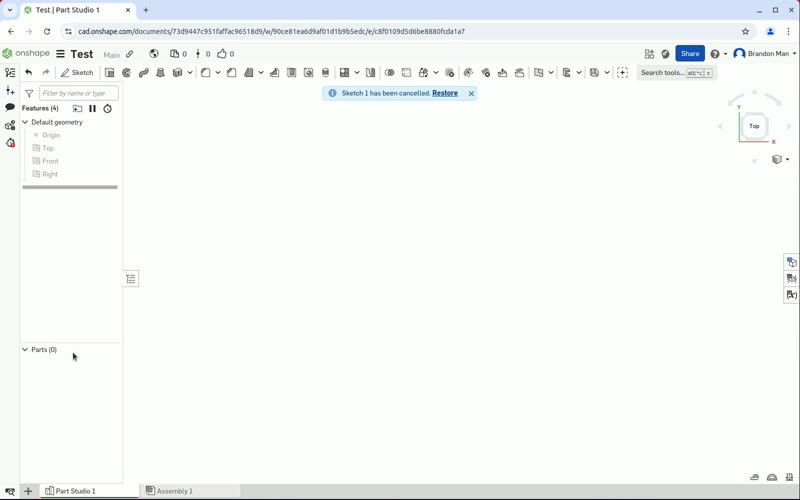
key(up)
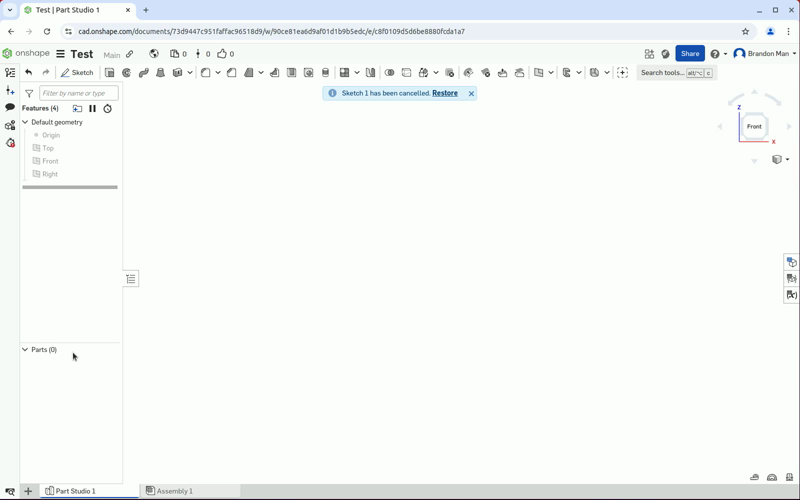
key_up(shift)
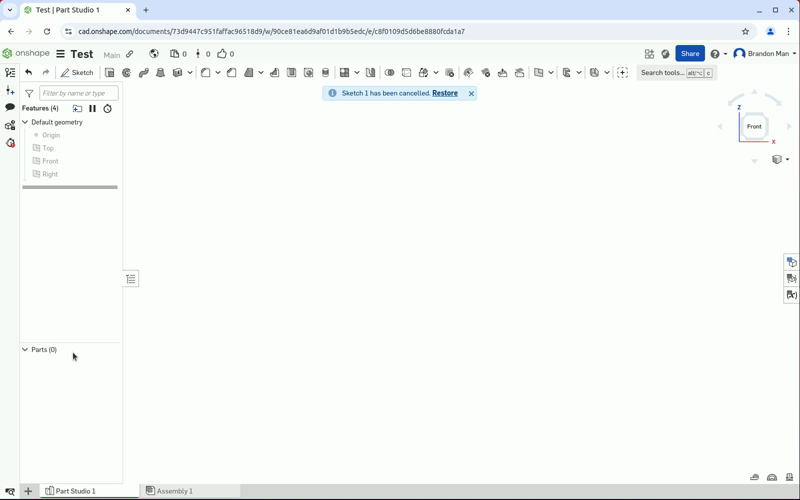
mouse_move(73, 352)
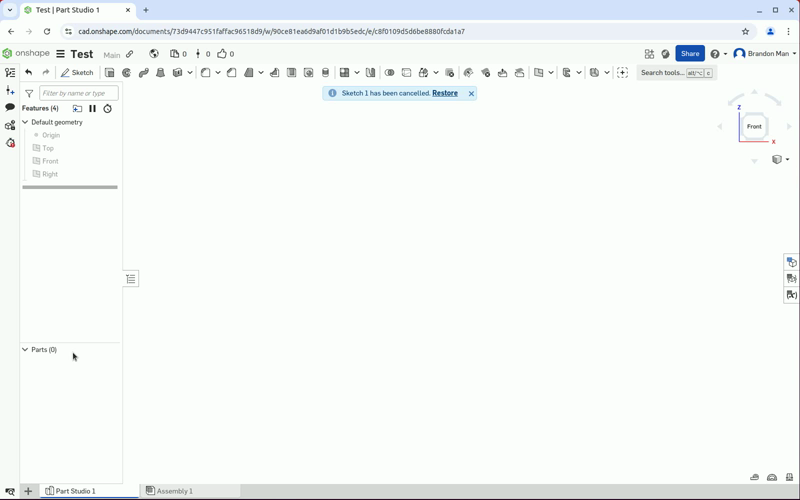
key(shift+y)
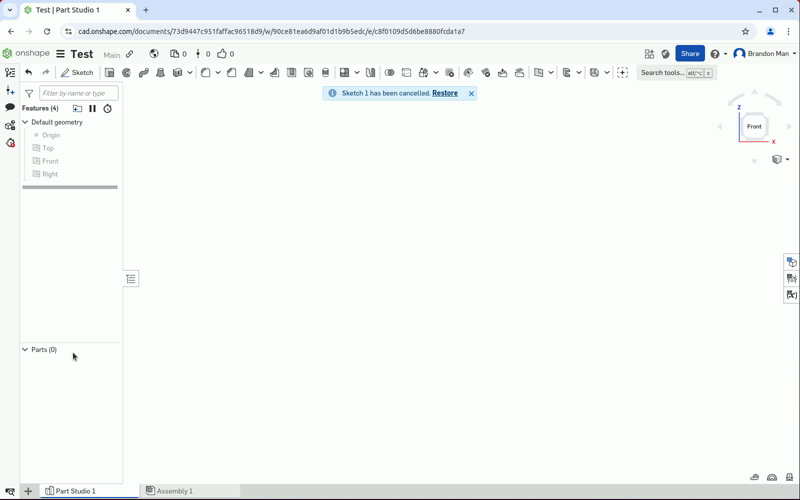
key(shift+s)
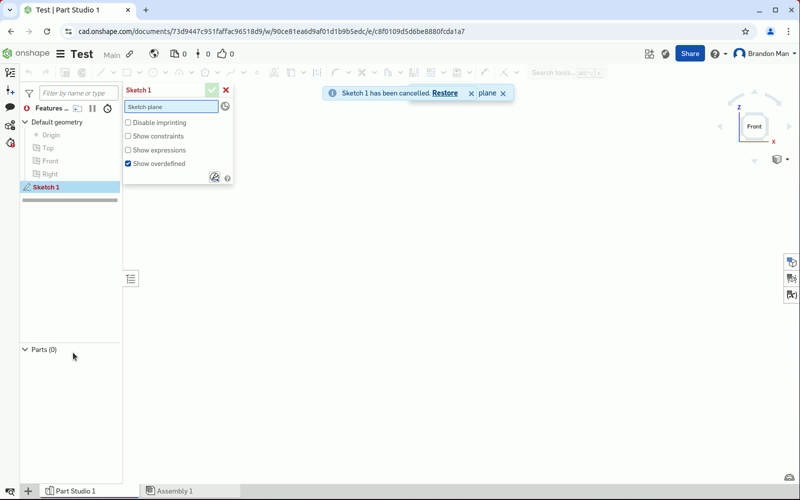
mouse_move(73, 163)
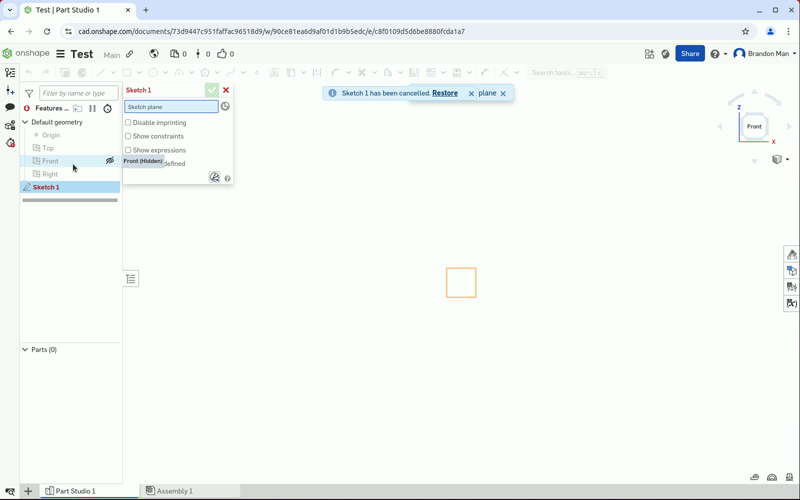
click(73, 163)
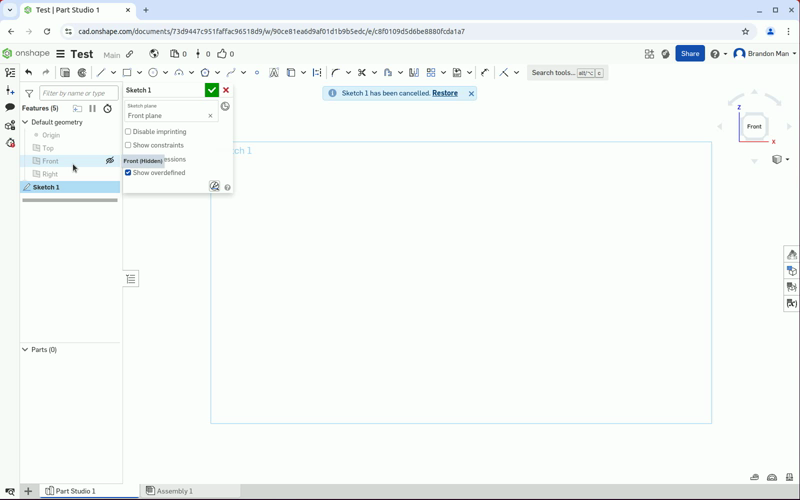
mouse_move(73, 352)
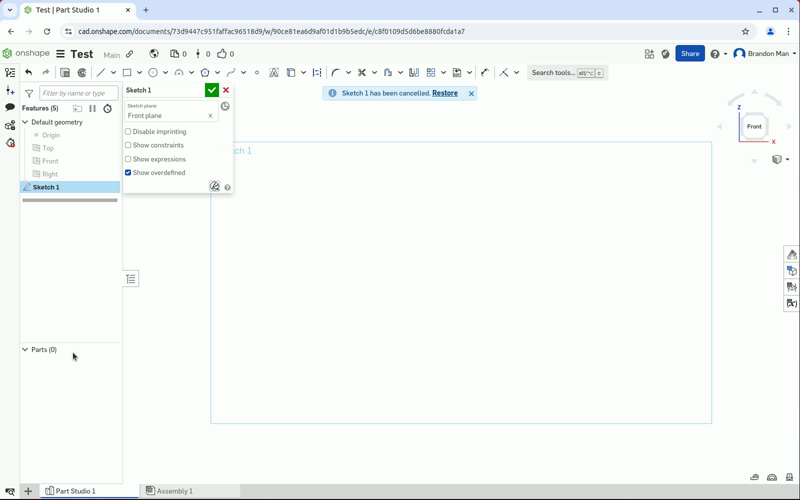
key(y)
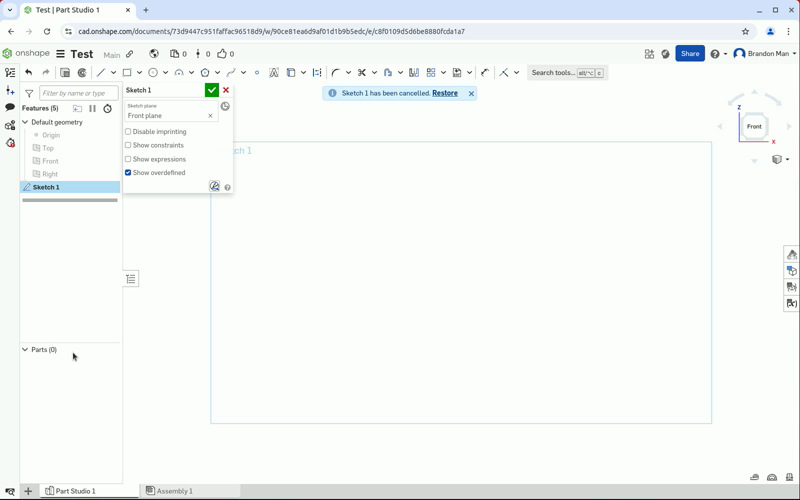
key(l)
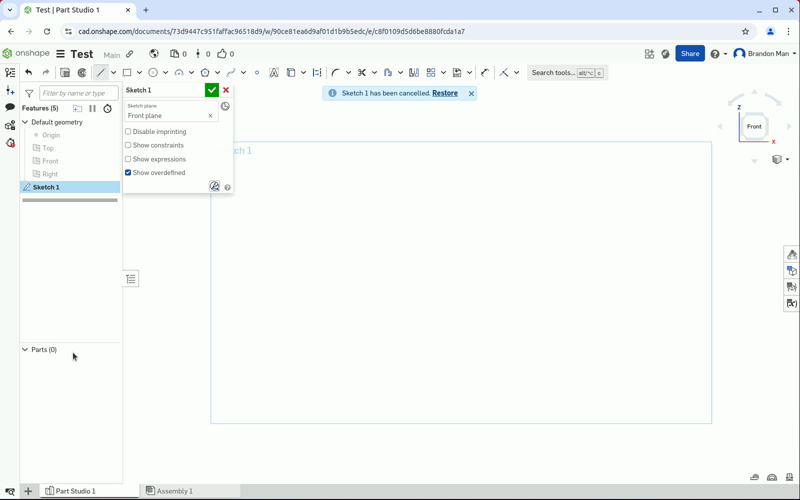
key_down(shift)
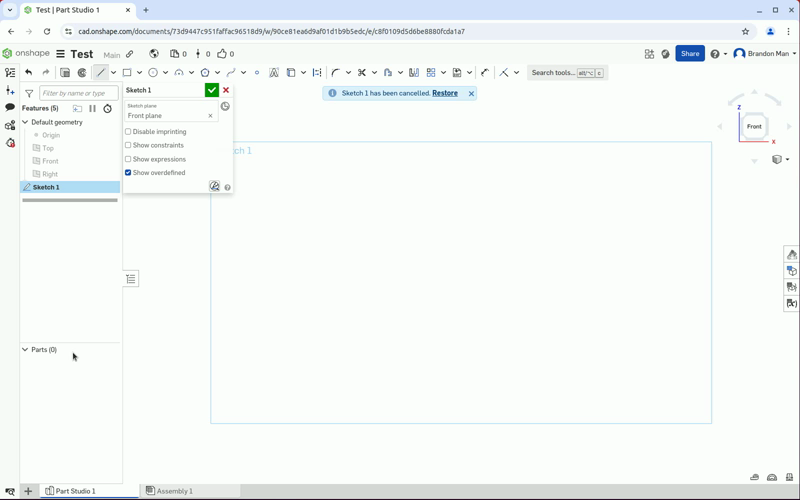
mouse_move(418, 294)
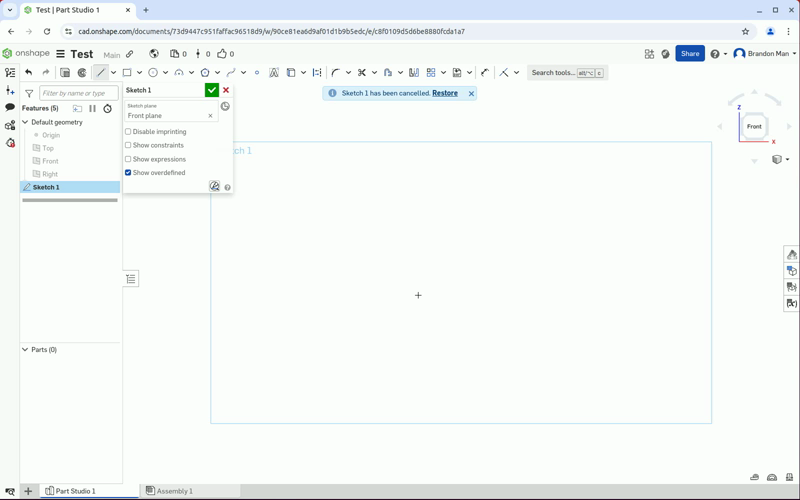
click(418, 294)
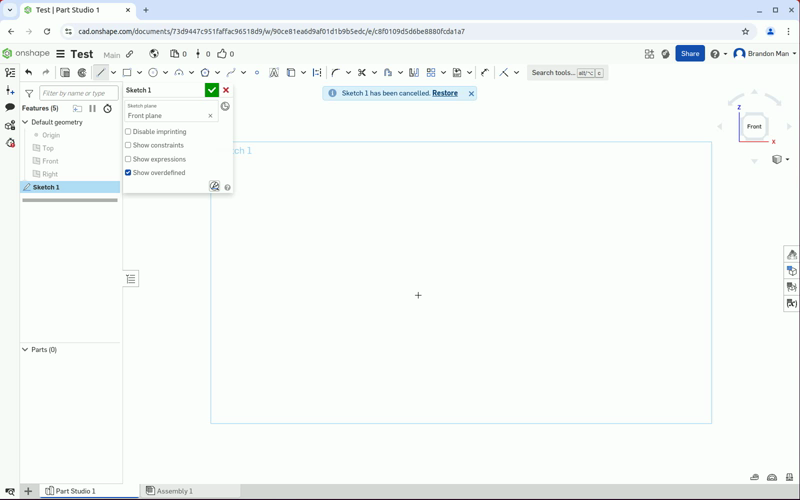
key_up(shift)
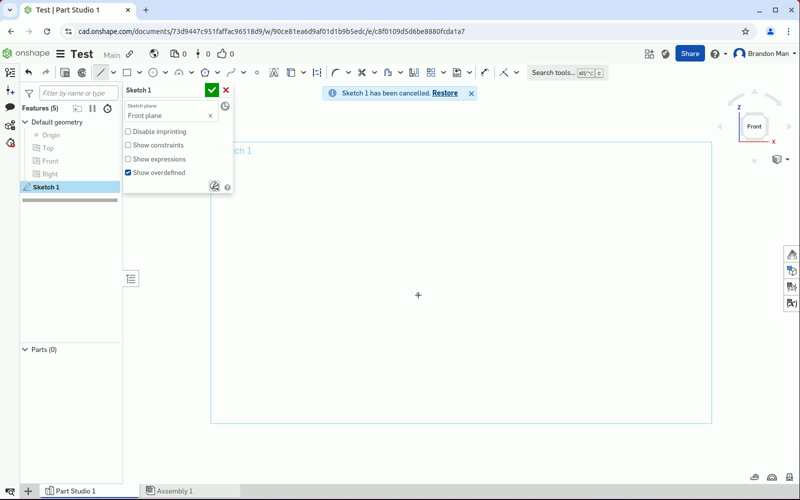
key_down(shift)
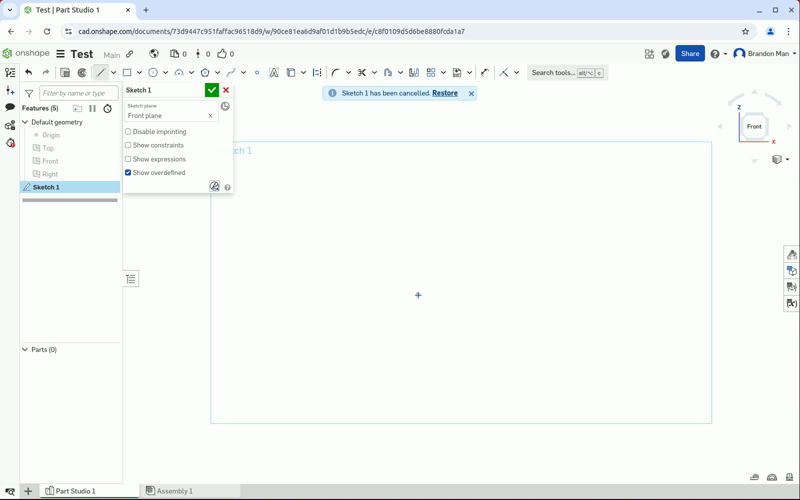
mouse_move(448, 294)
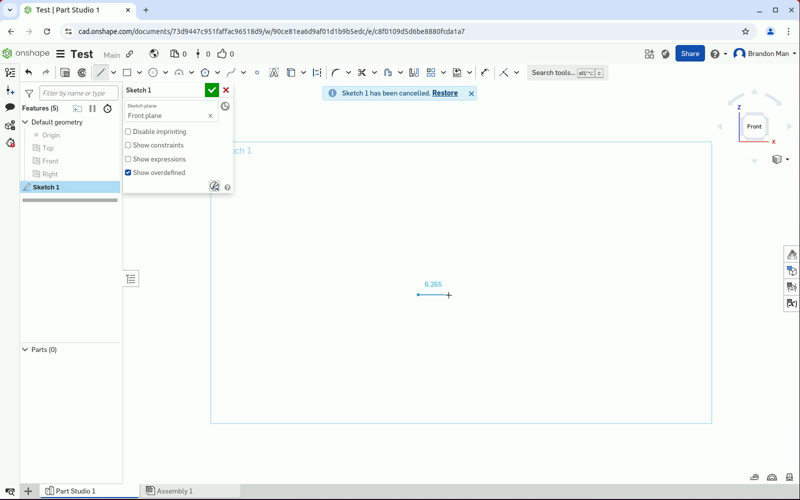
mouse_move(448, 294)
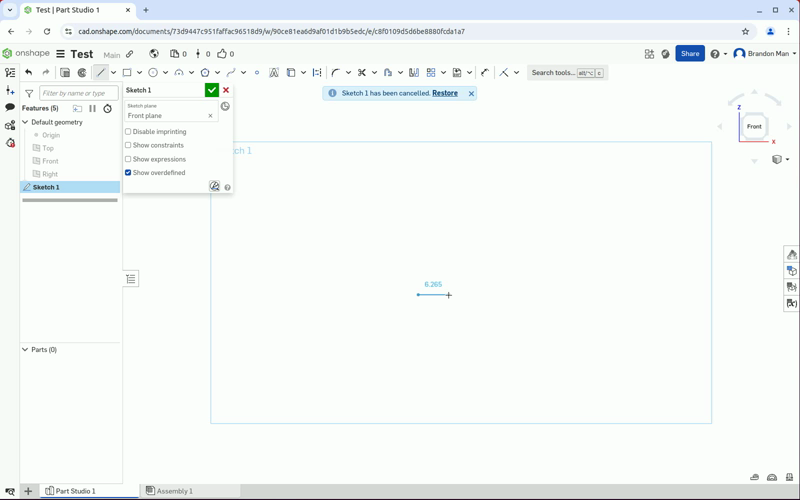
click(448, 294)
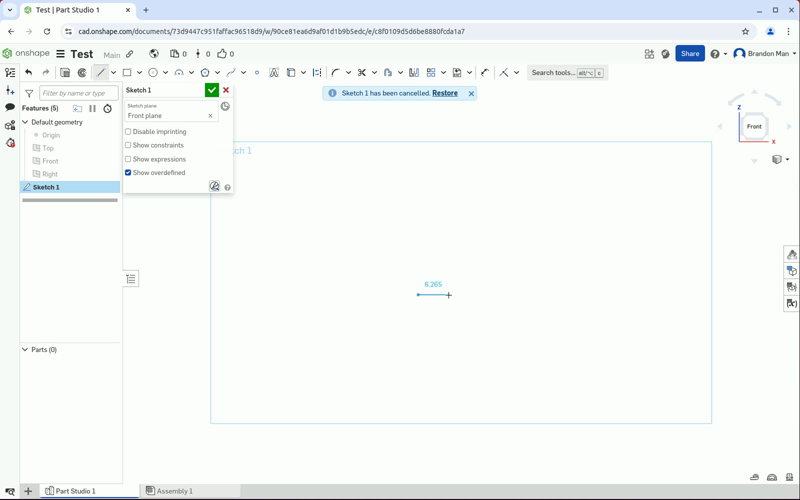
key_up(shift)
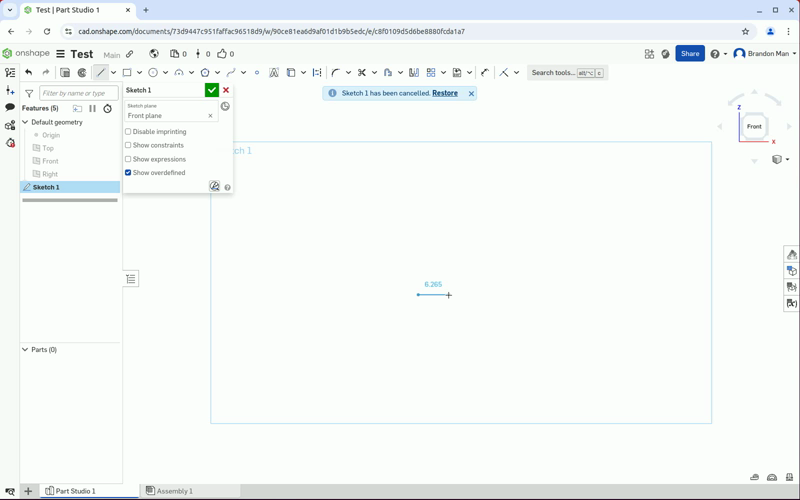
key(esc)
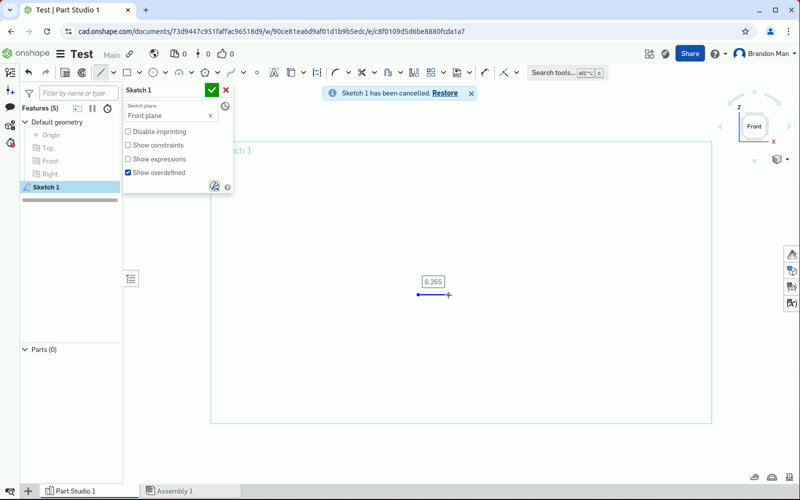
key(a)
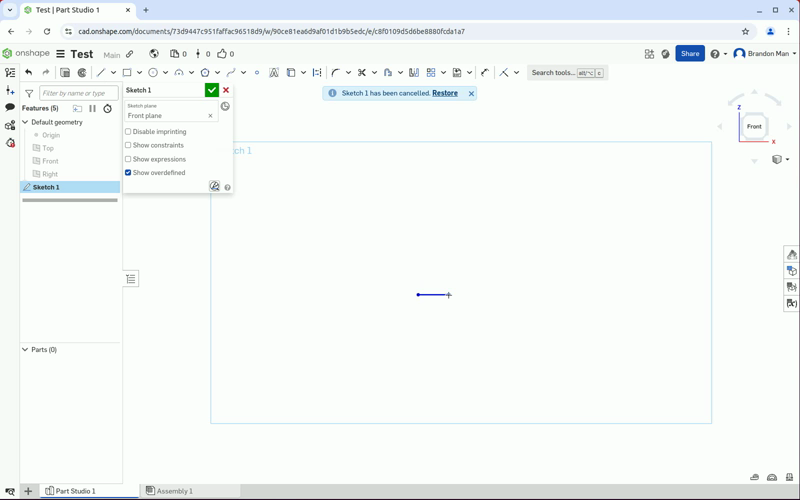
mouse_move(448, 294)
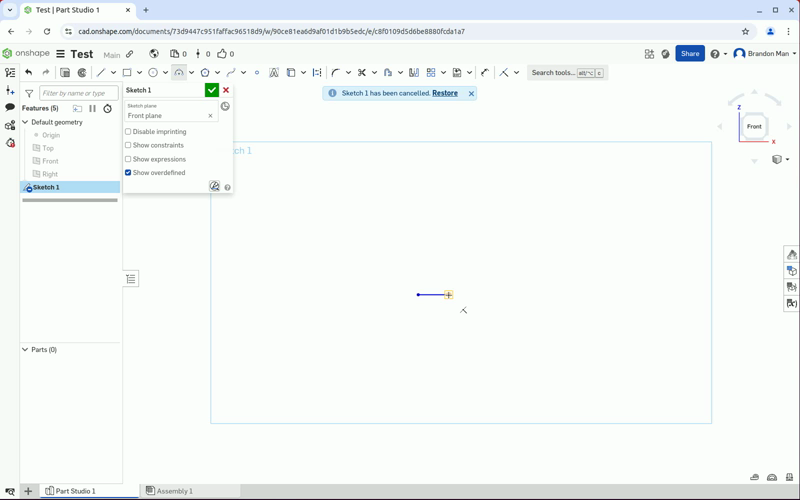
click(448, 294)
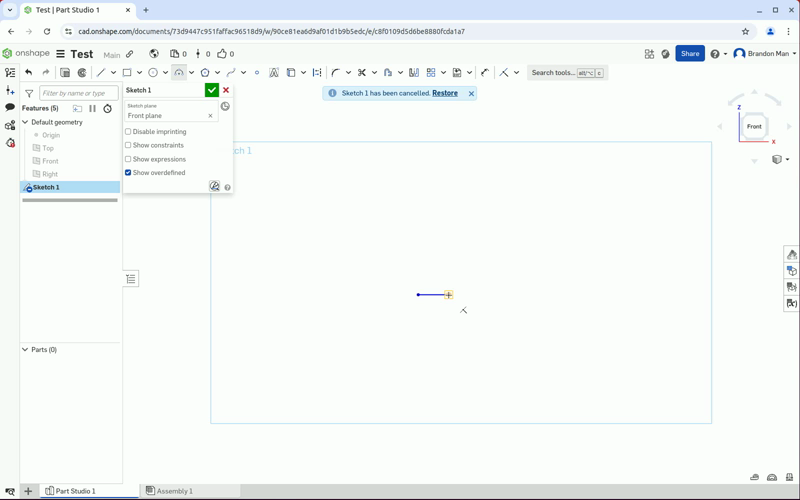
key_down(shift)
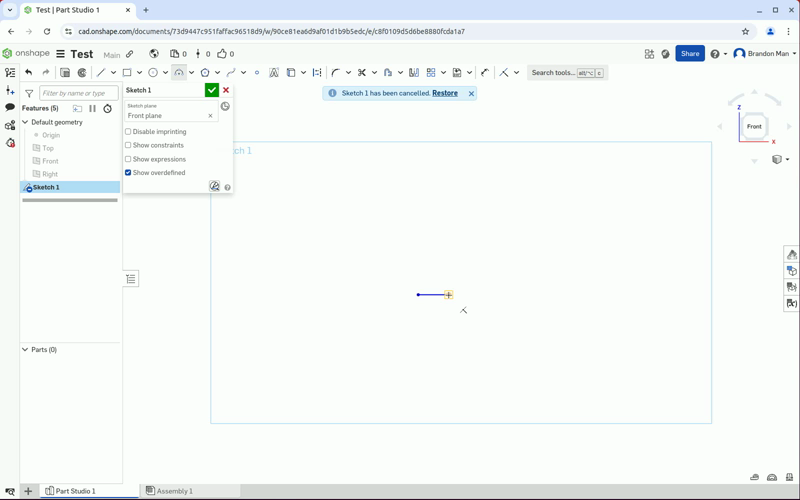
mouse_move(471, 294)
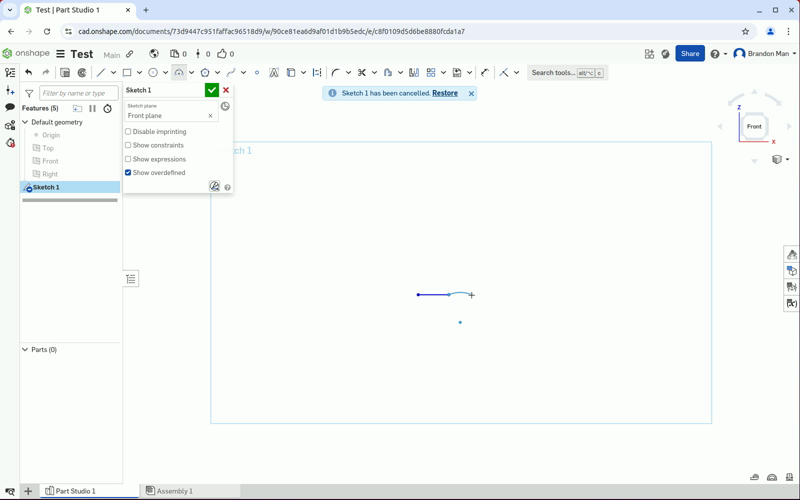
click(471, 294)
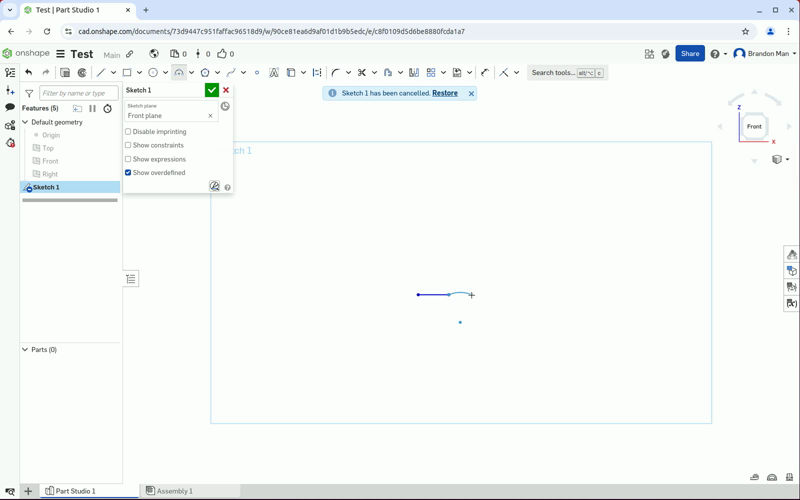
mouse_move(460, 299)
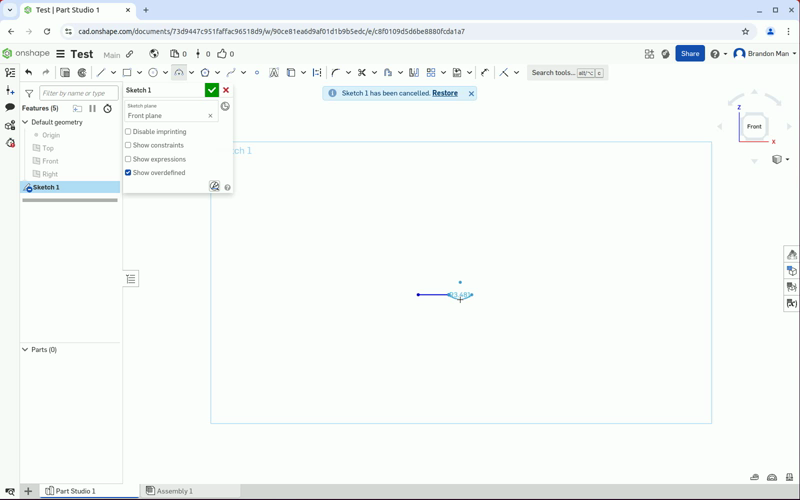
click(460, 299)
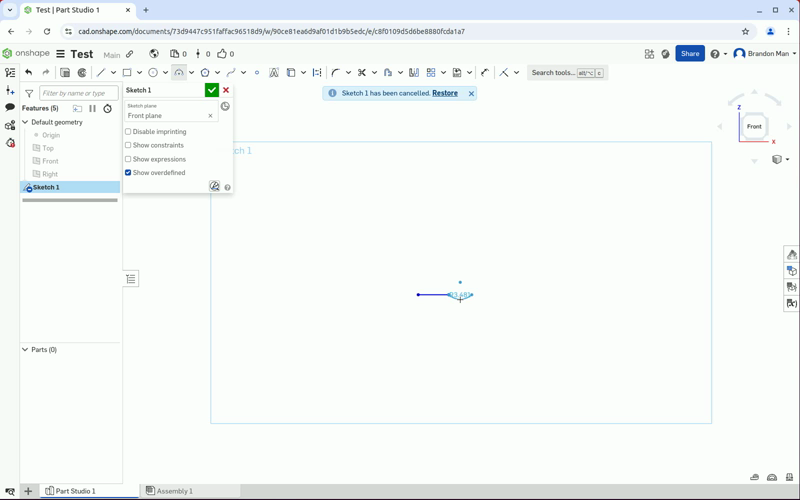
key_up(shift)
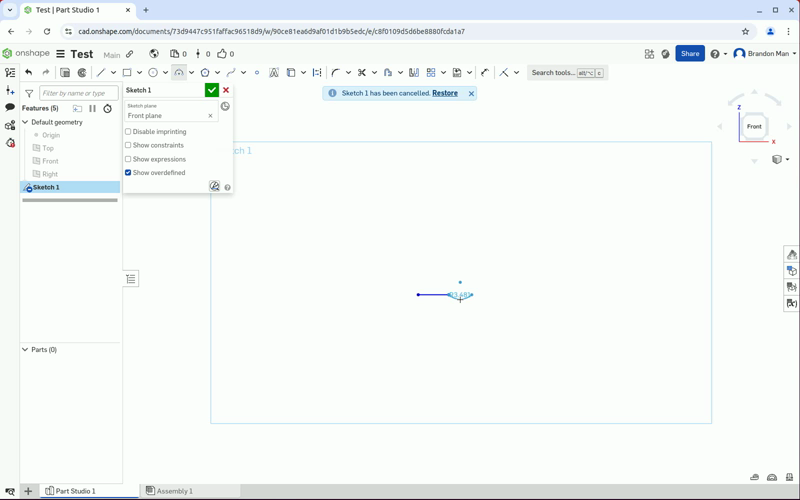
key(esc)
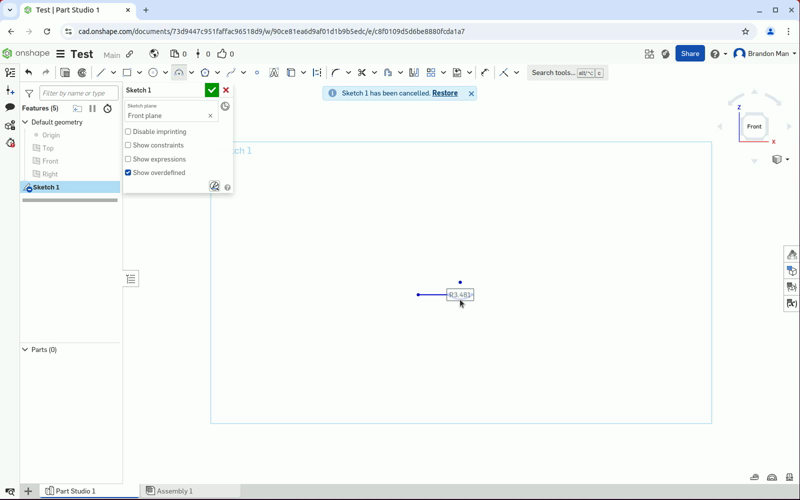
key(l)
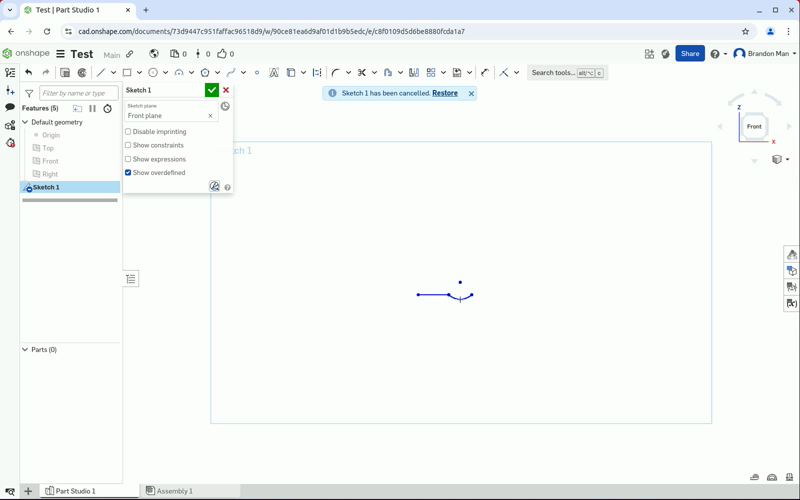
mouse_move(471, 294)
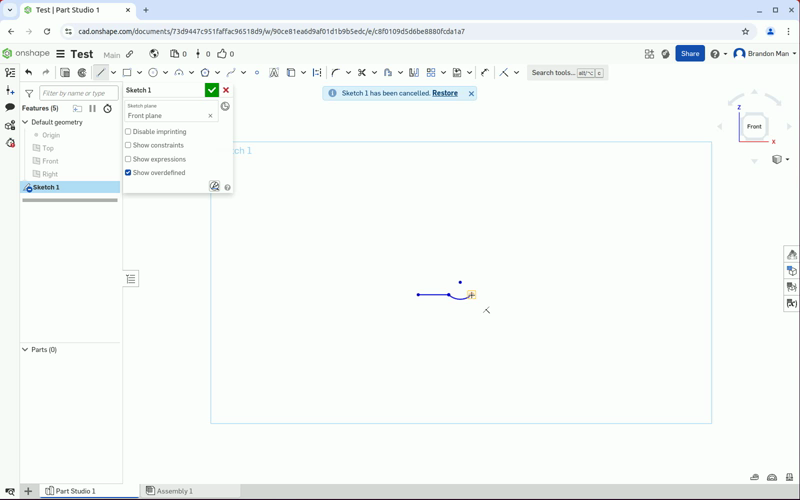
click(471, 294)
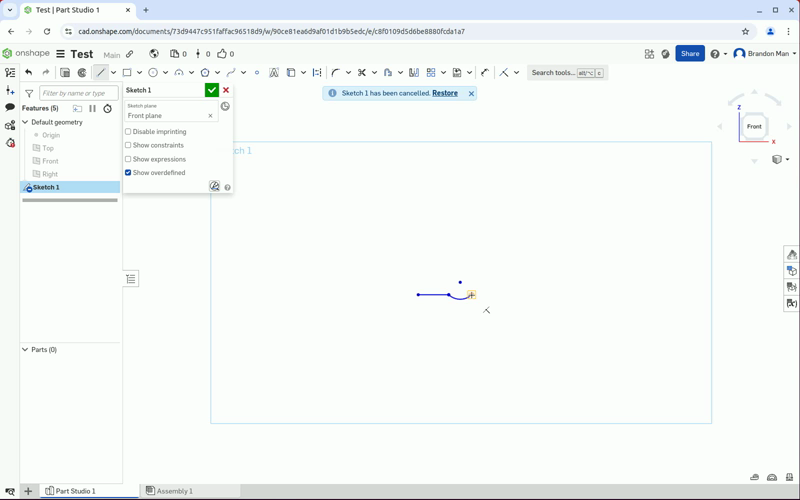
key_down(shift)
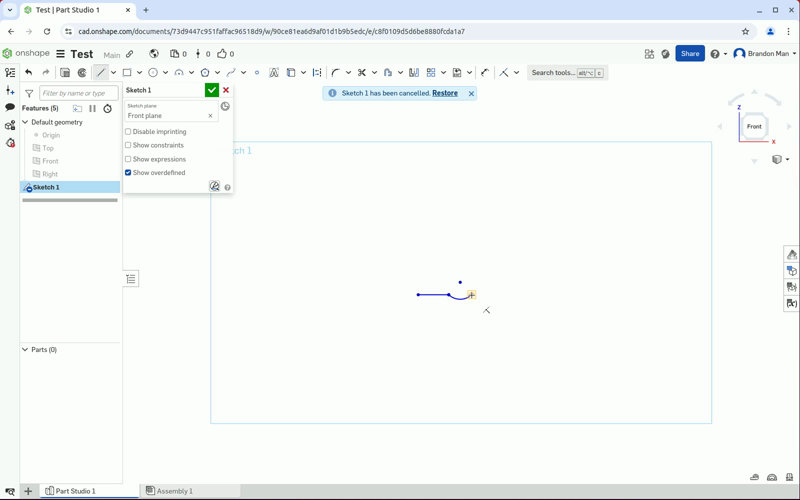
mouse_move(501, 294)
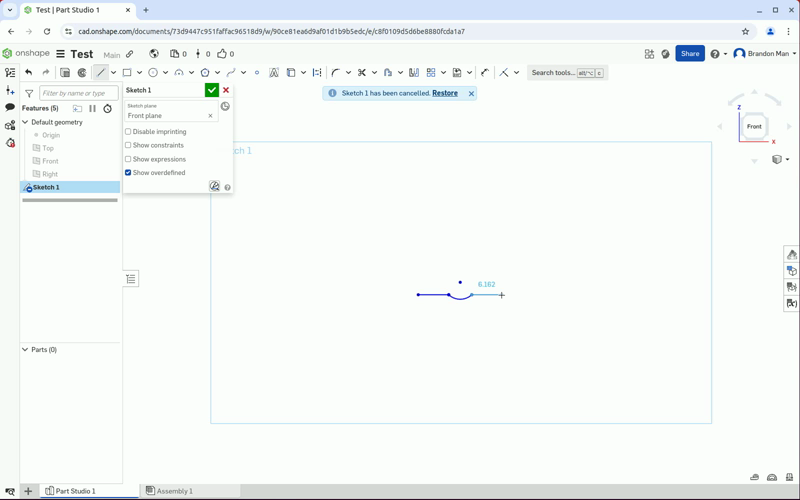
mouse_move(522, 294)
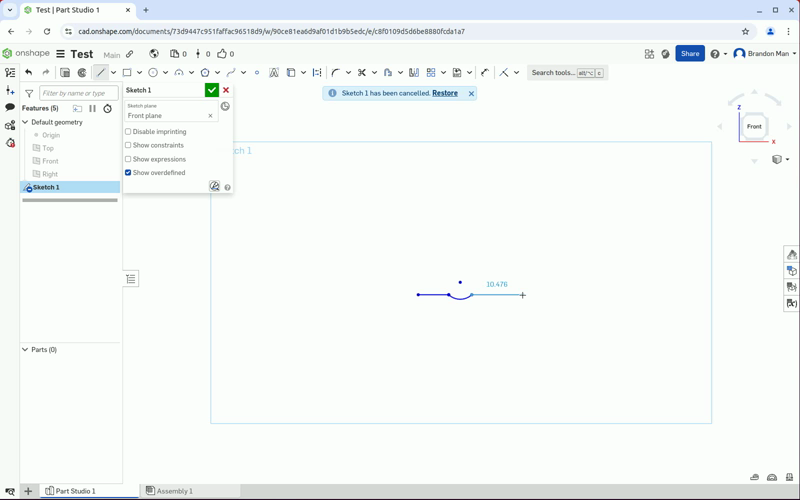
click(522, 294)
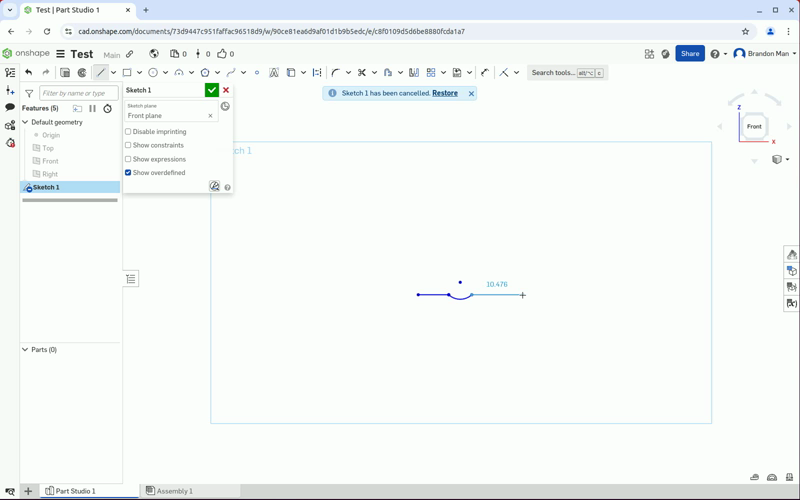
key_up(shift)
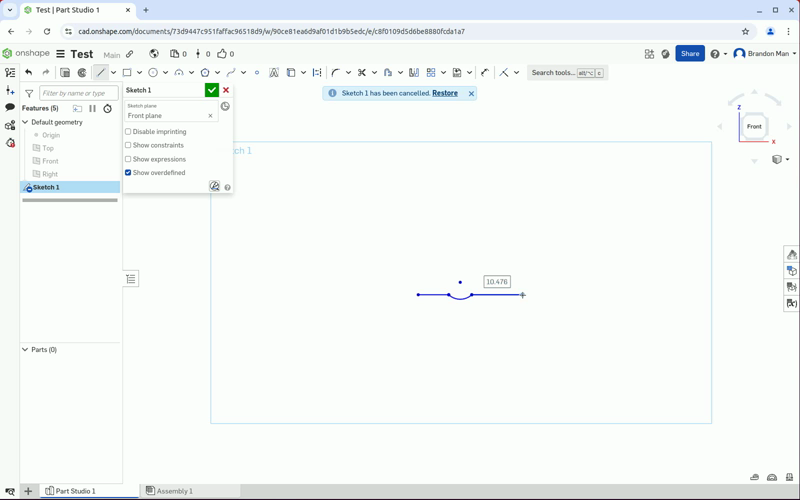
key(esc)
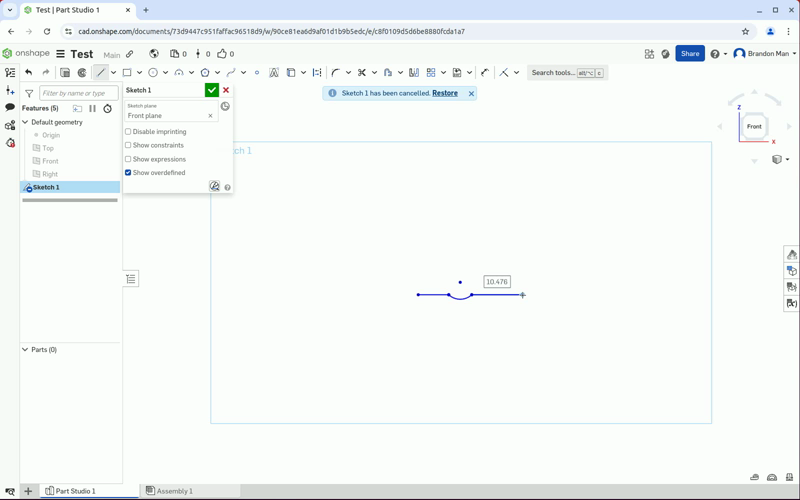
key(a)
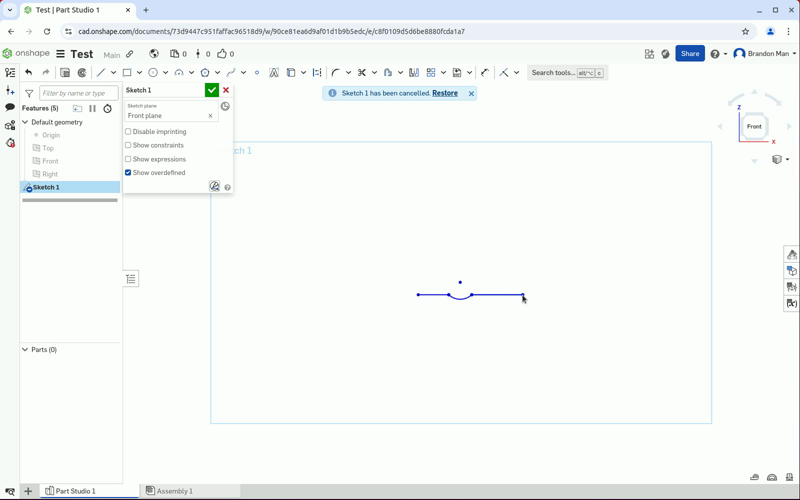
mouse_move(522, 294)
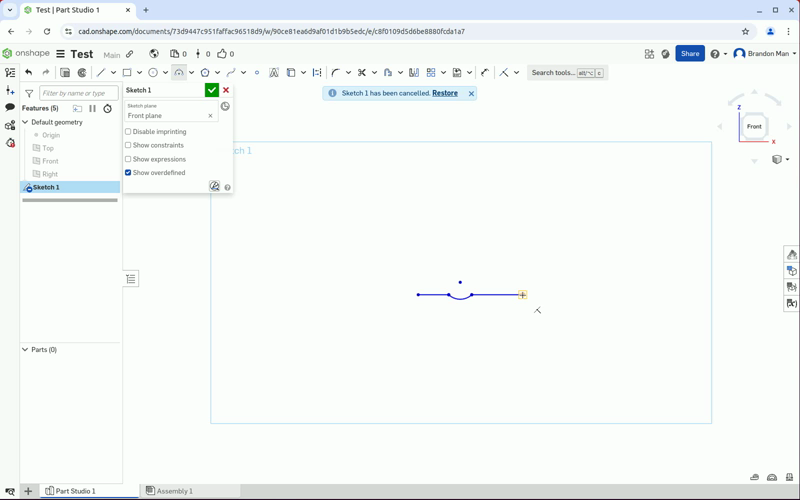
click(522, 294)
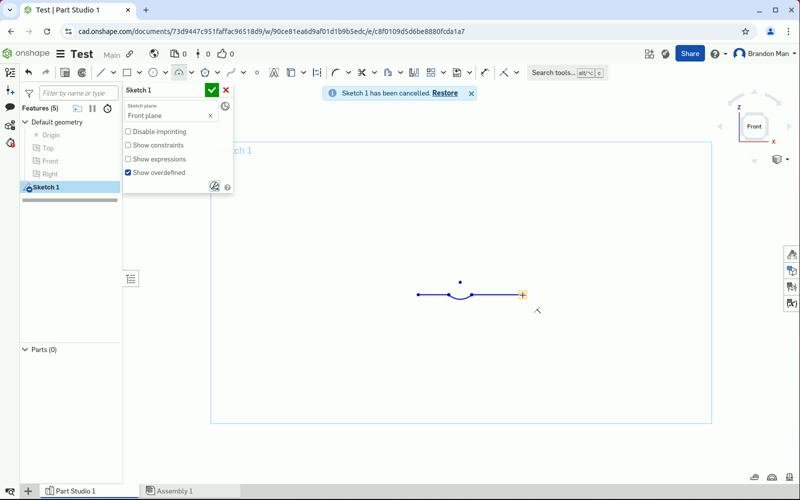
key_down(shift)
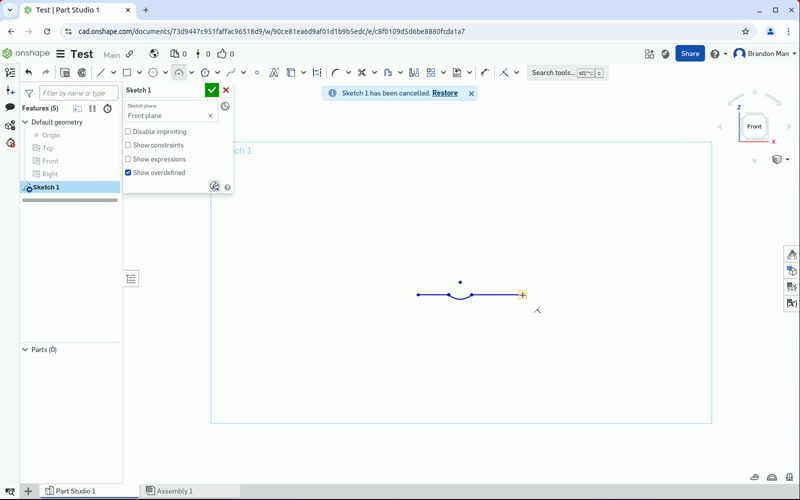
mouse_move(554, 294)
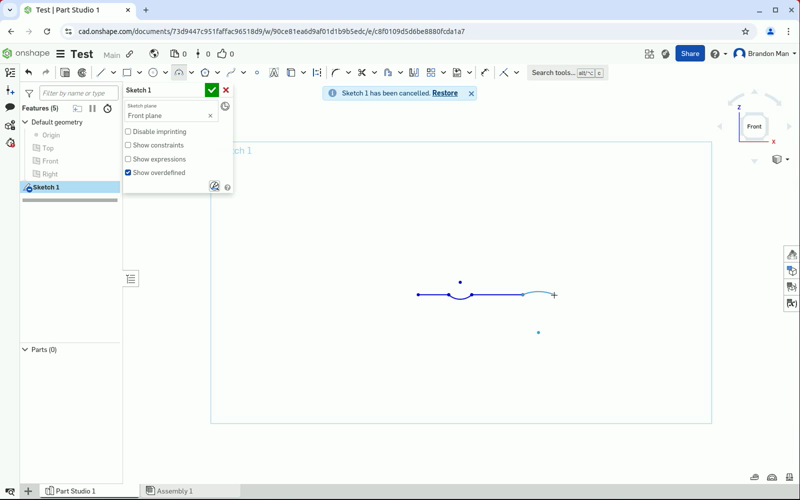
click(554, 294)
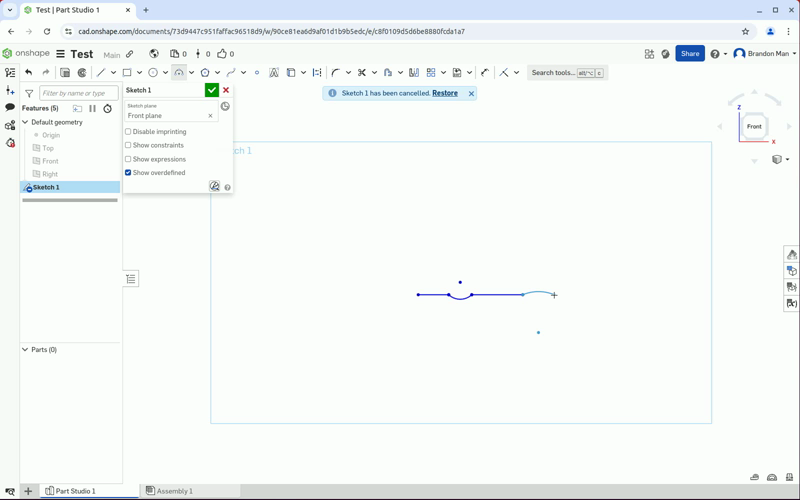
mouse_move(538, 302)
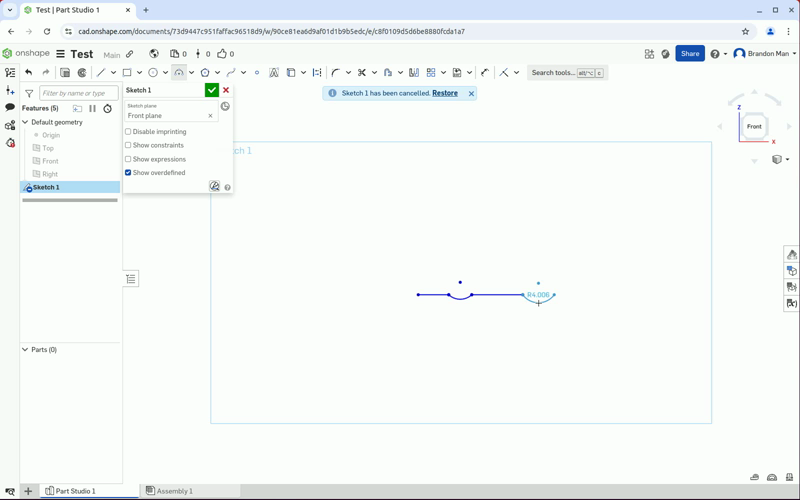
click(538, 302)
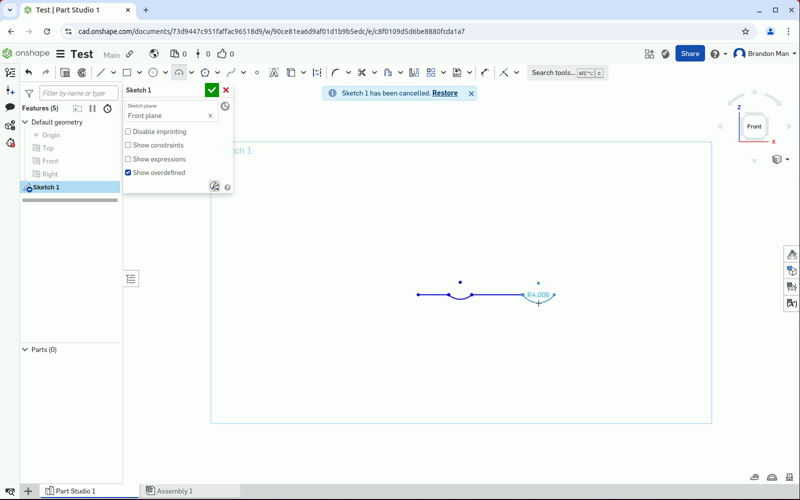
key_up(shift)
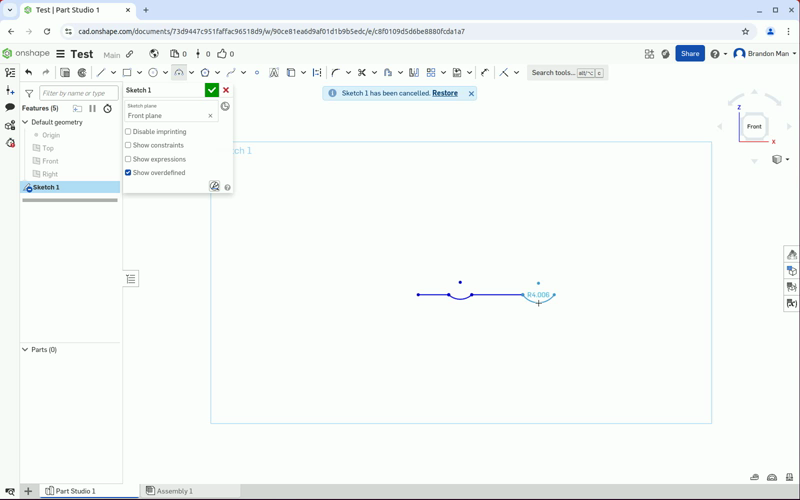
key(esc)
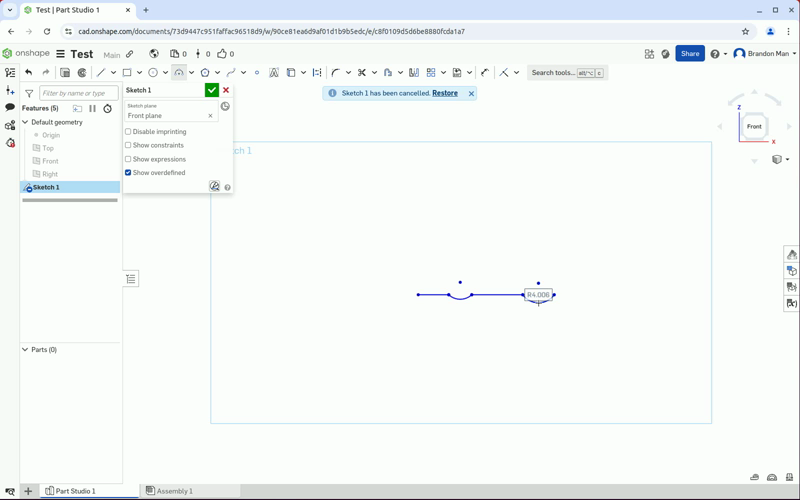
key(l)
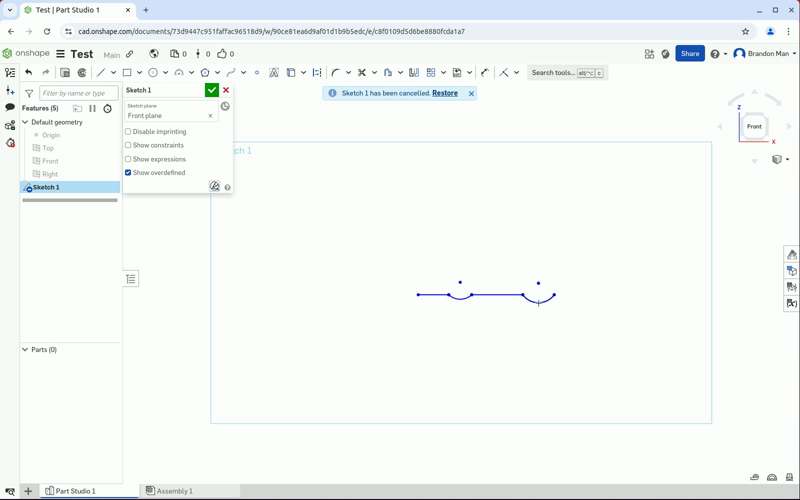
mouse_move(554, 294)
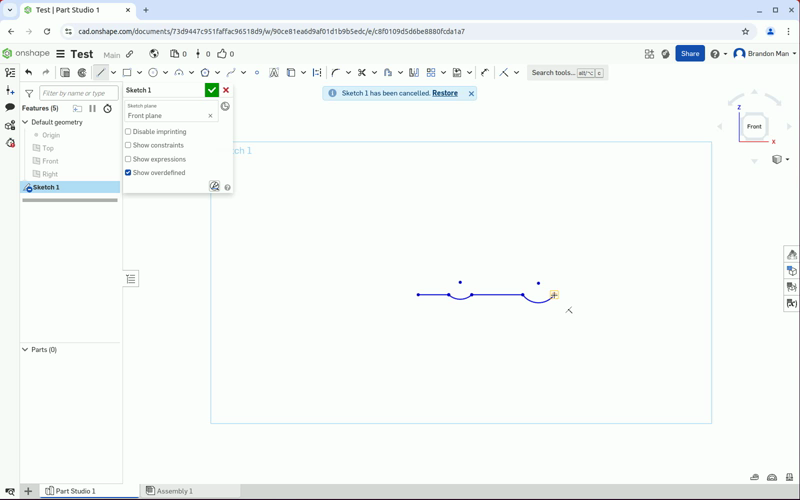
click(554, 294)
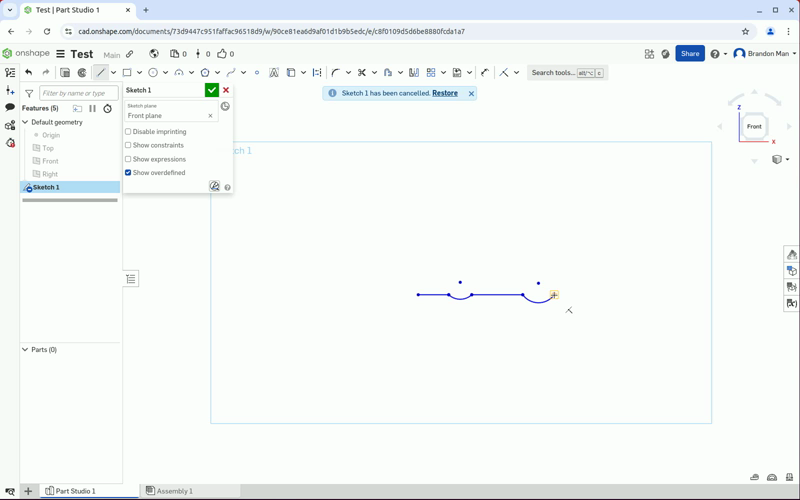
key_down(shift)
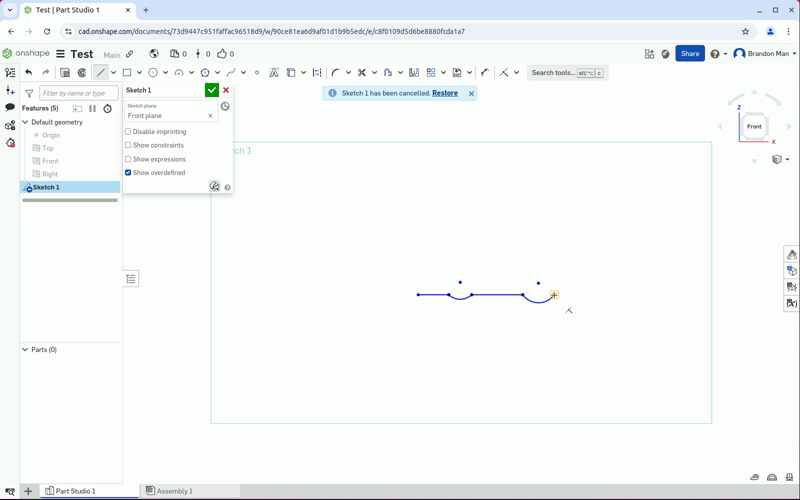
mouse_move(584, 294)
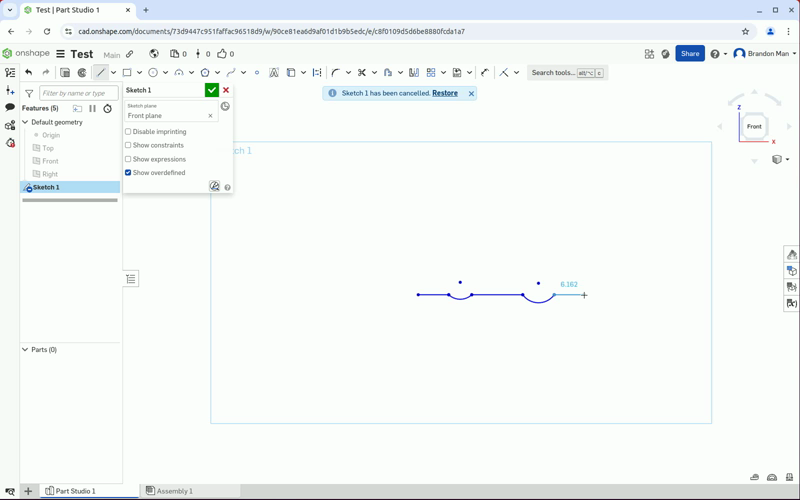
mouse_move(554, 283)
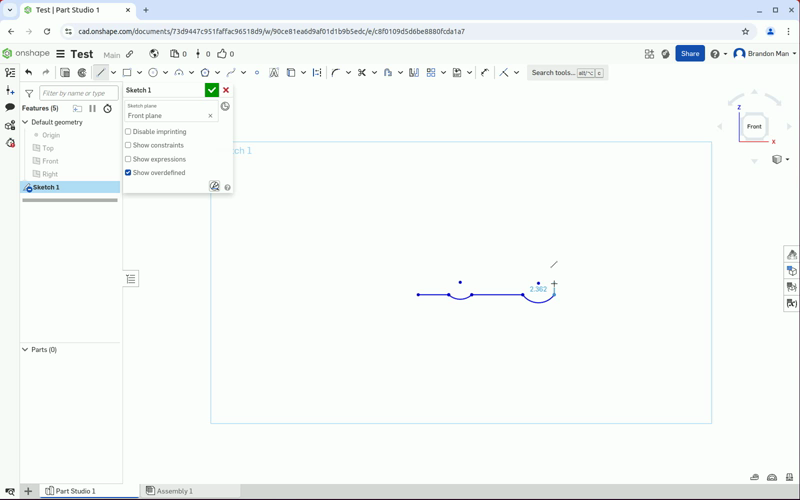
click(554, 283)
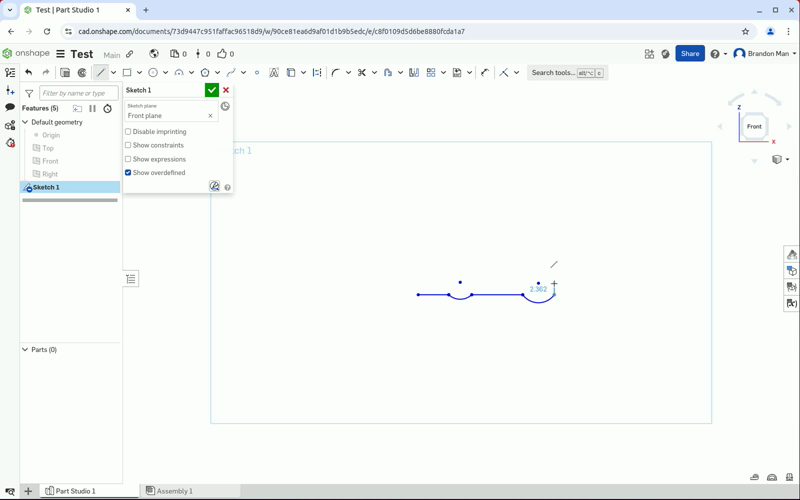
key_up(shift)
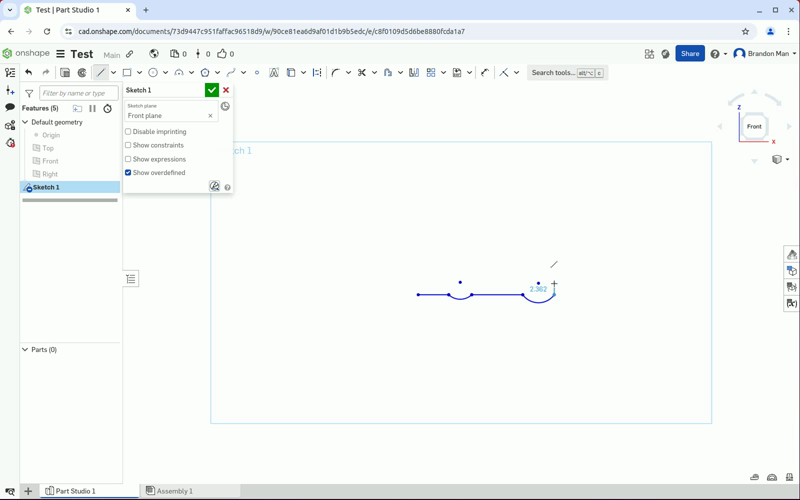
key_down(shift)
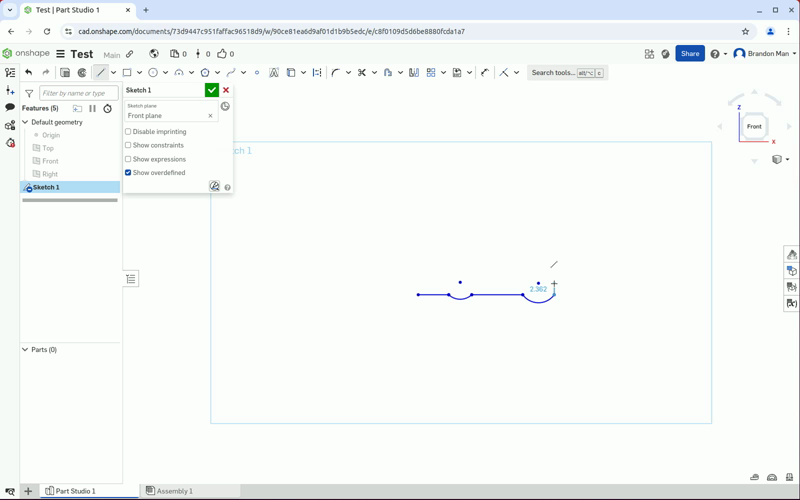
mouse_move(584, 283)
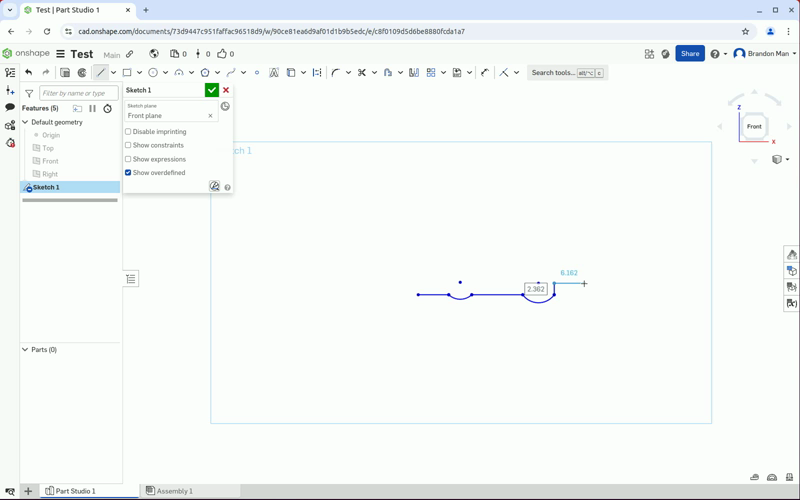
mouse_move(554, 271)
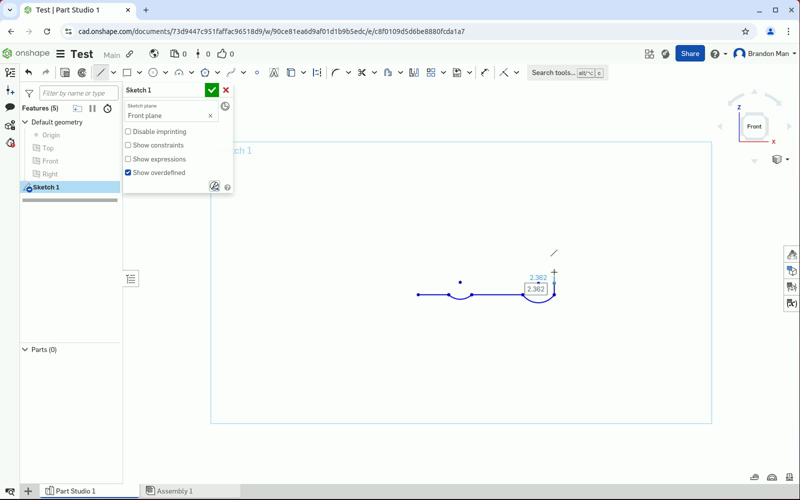
click(554, 271)
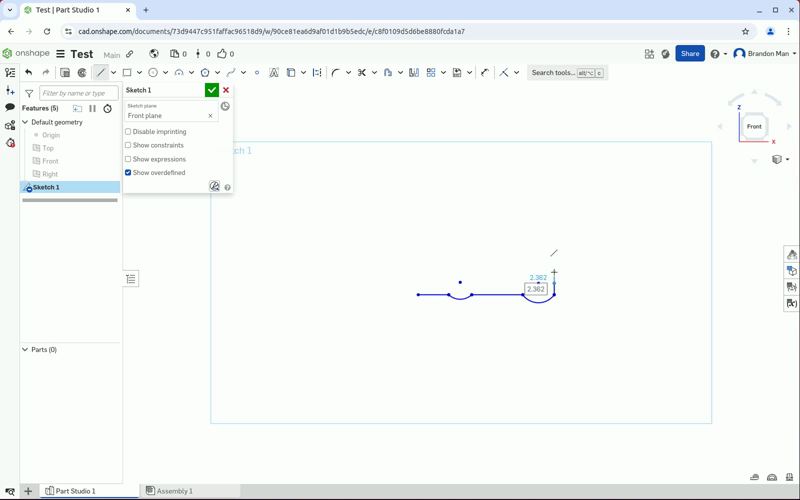
key_up(shift)
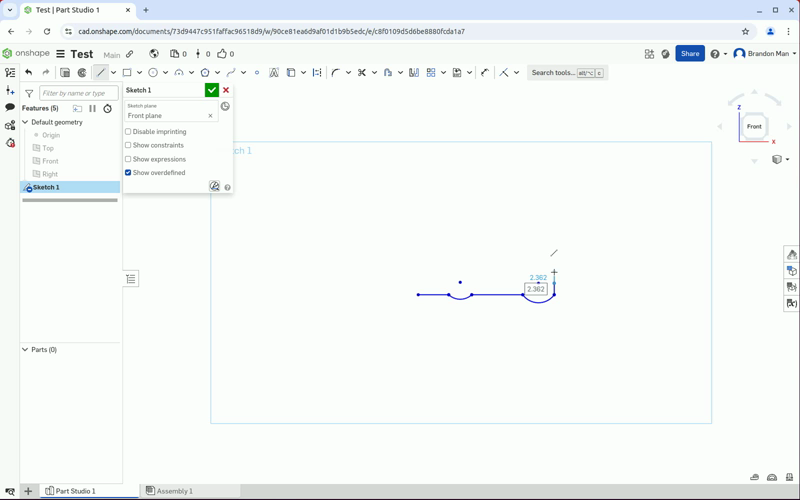
key(esc)
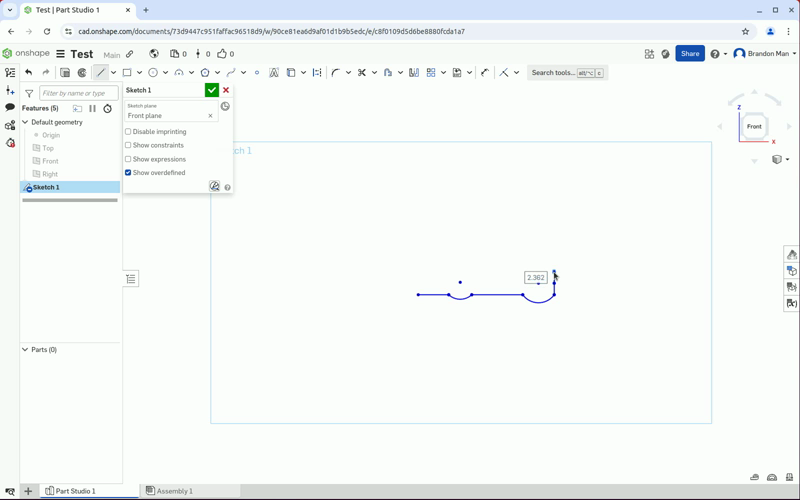
key(a)
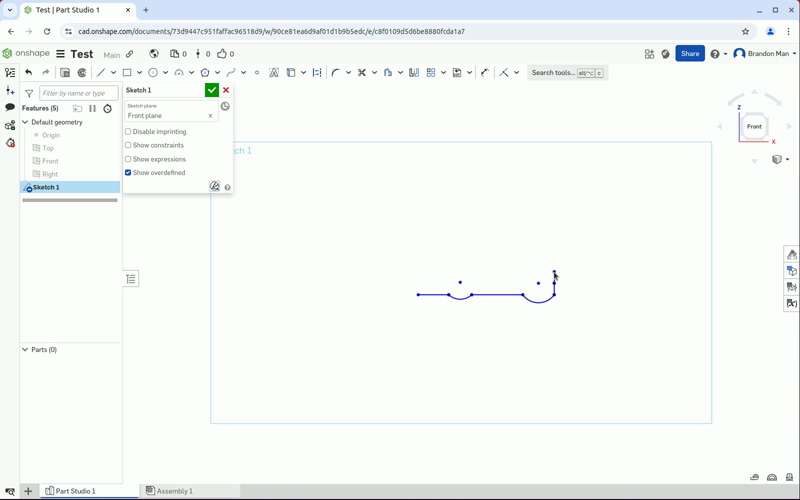
mouse_move(554, 271)
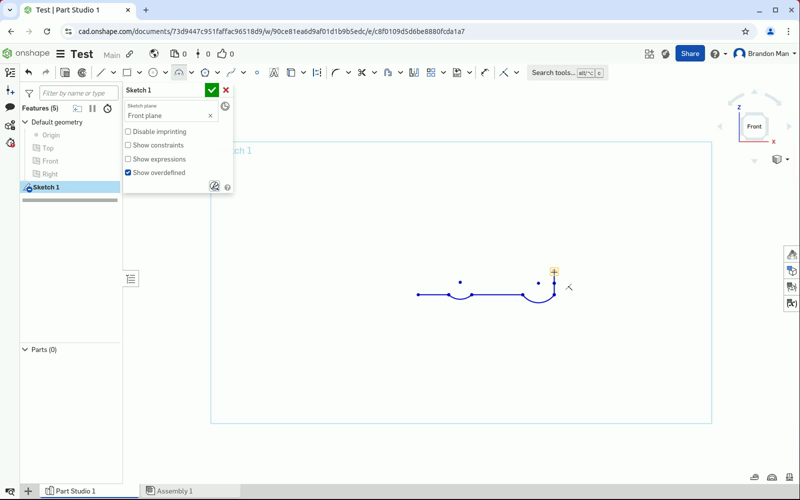
click(554, 271)
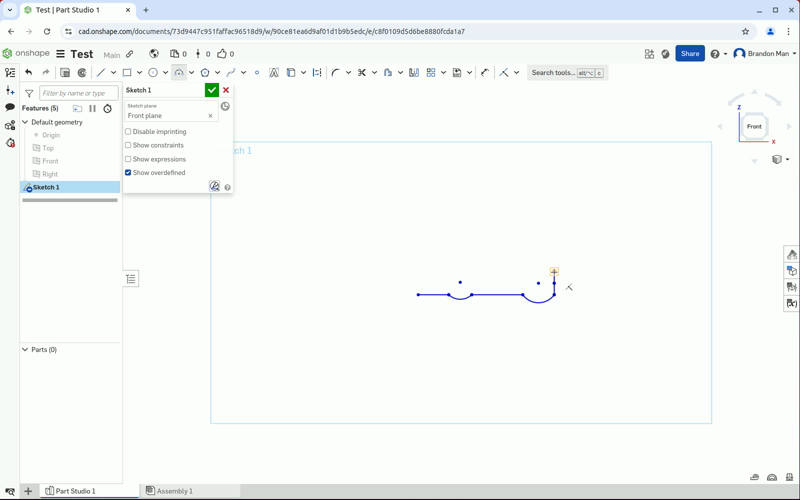
key_down(shift)
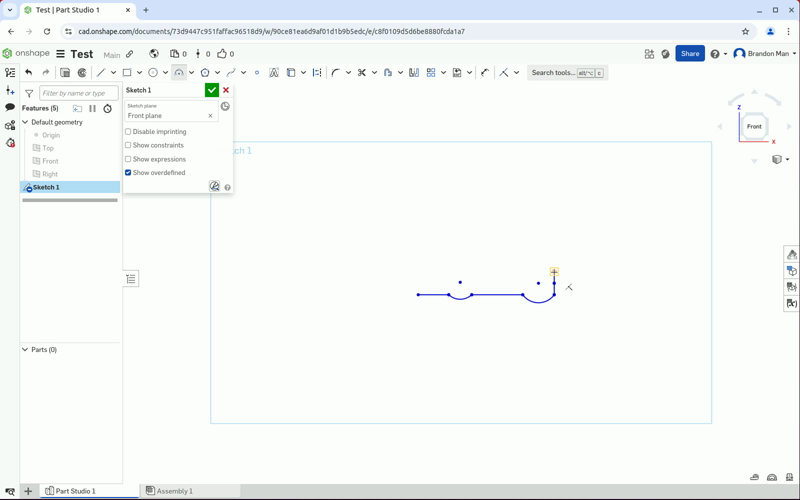
mouse_move(522, 271)
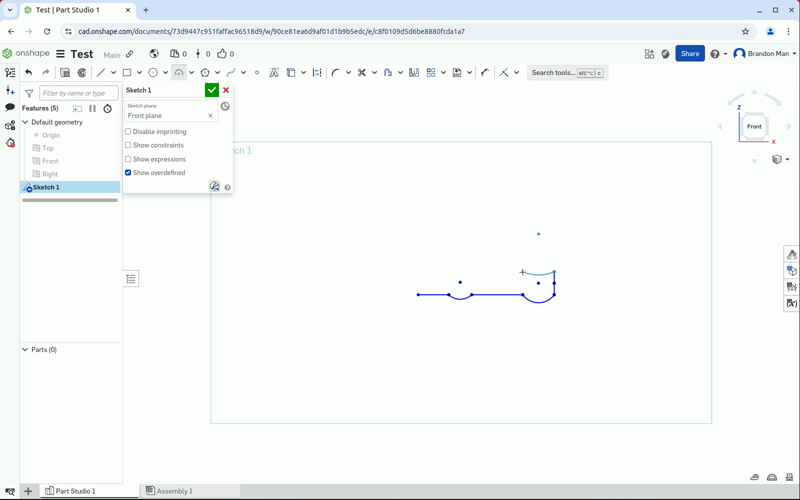
click(522, 271)
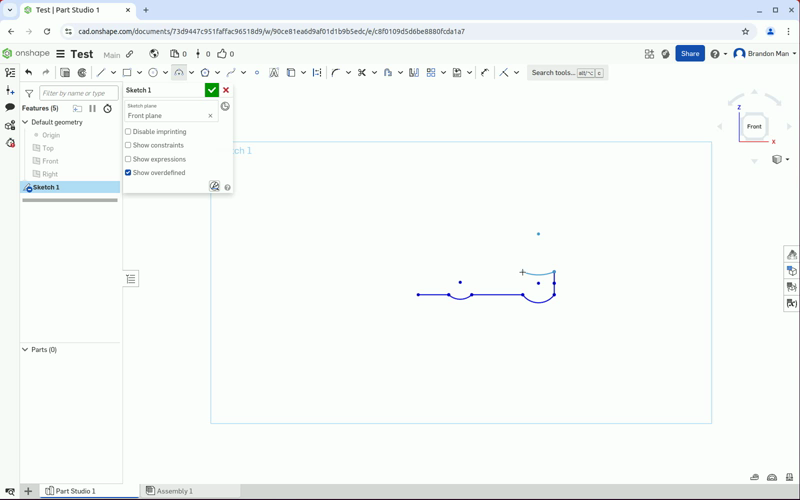
mouse_move(538, 263)
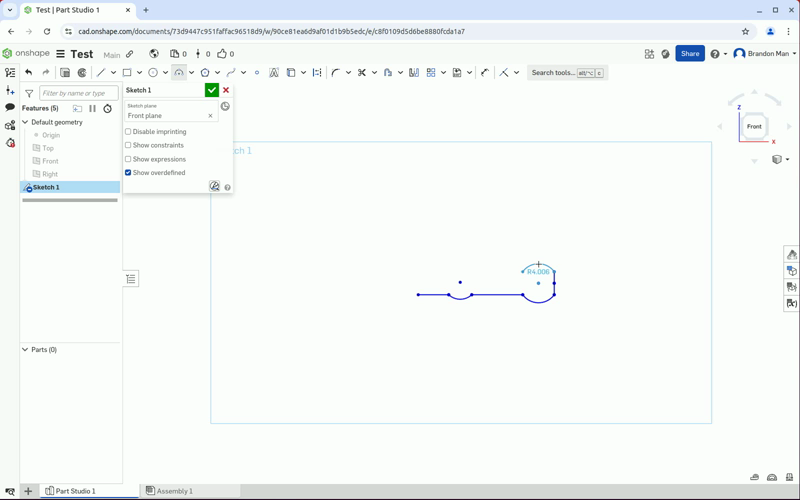
click(538, 263)
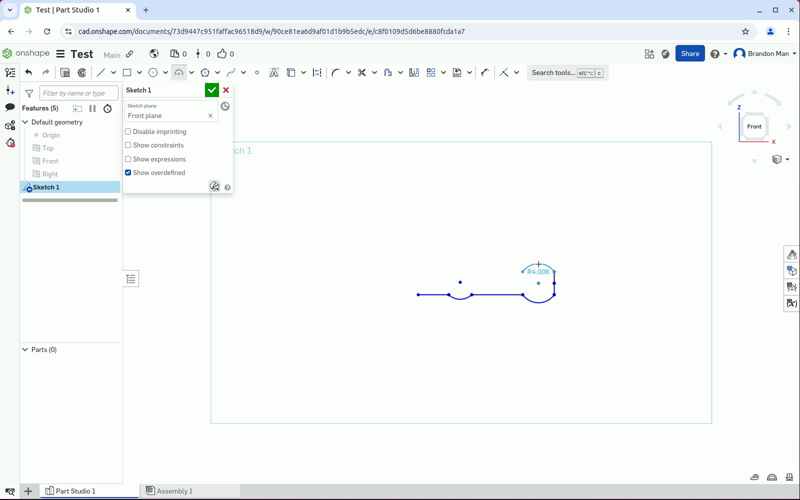
key_up(shift)
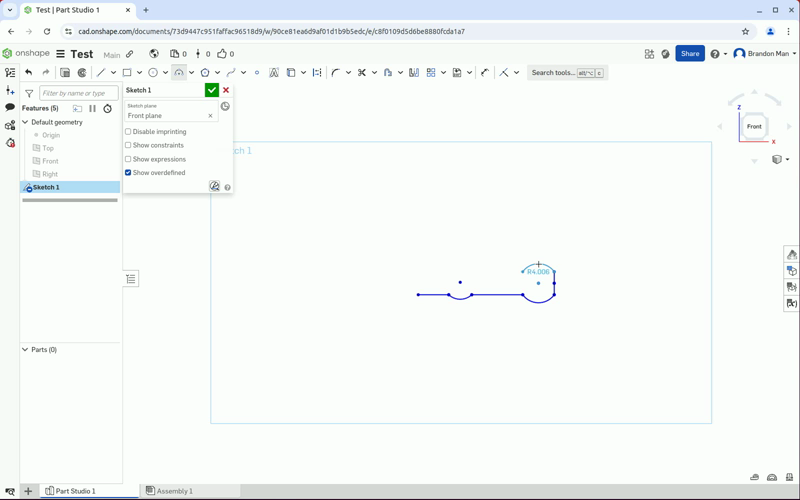
key(esc)
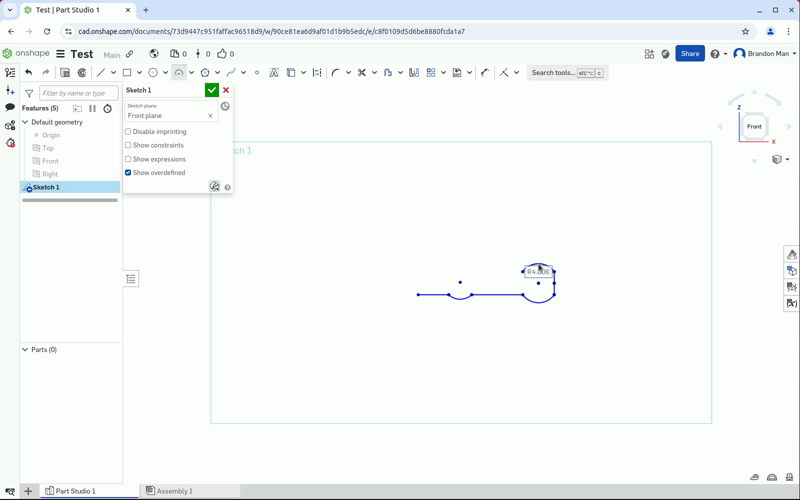
key(l)
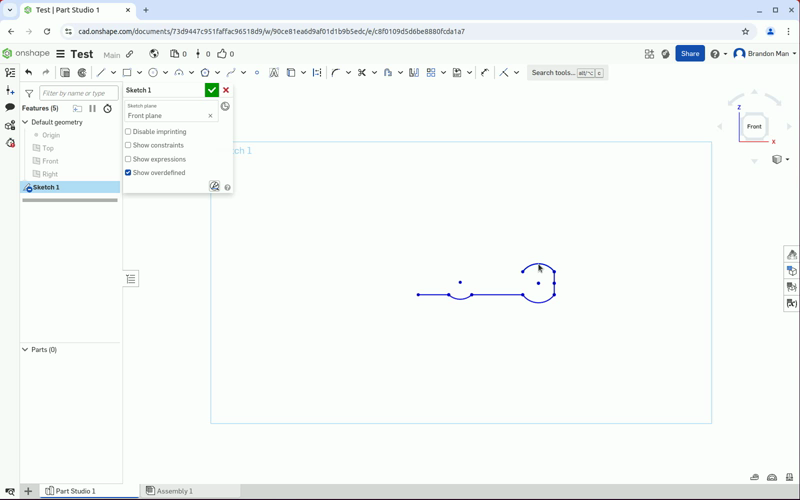
mouse_move(522, 271)
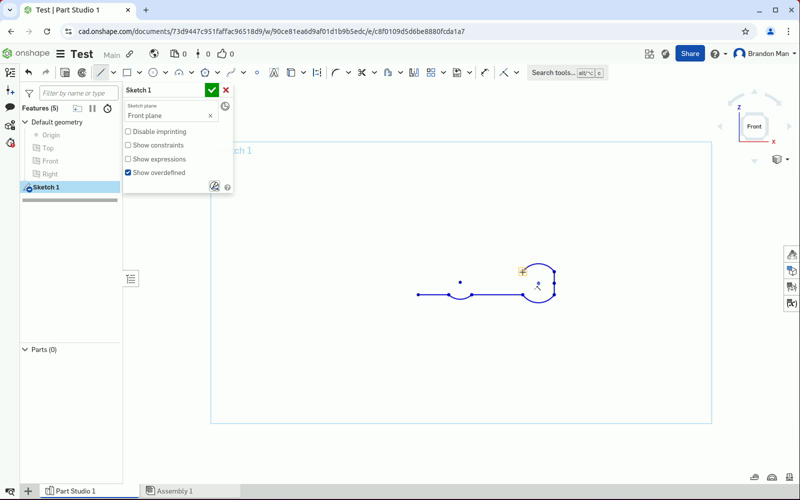
click(522, 271)
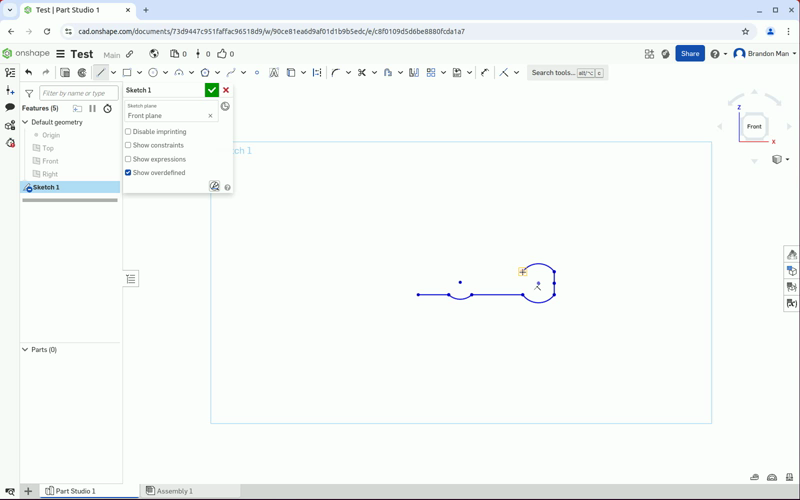
key_down(shift)
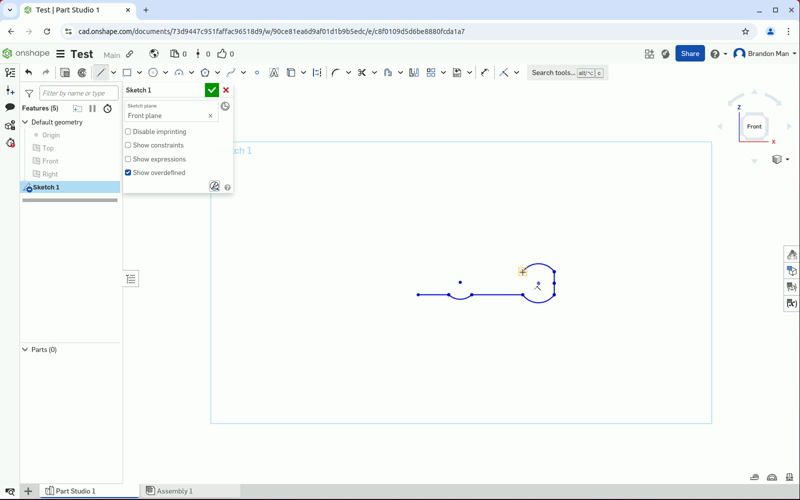
mouse_move(552, 271)
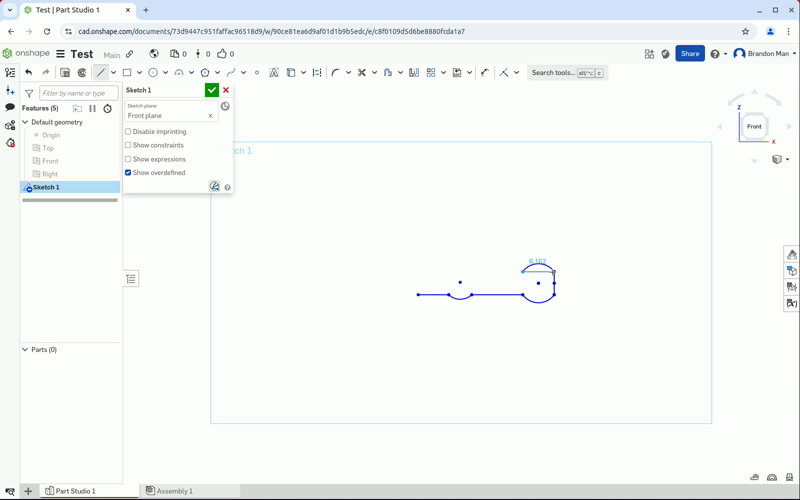
mouse_move(471, 271)
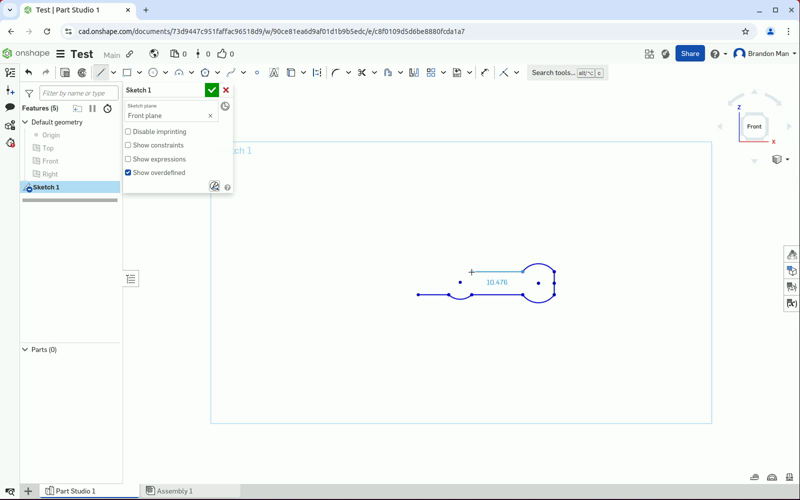
click(471, 271)
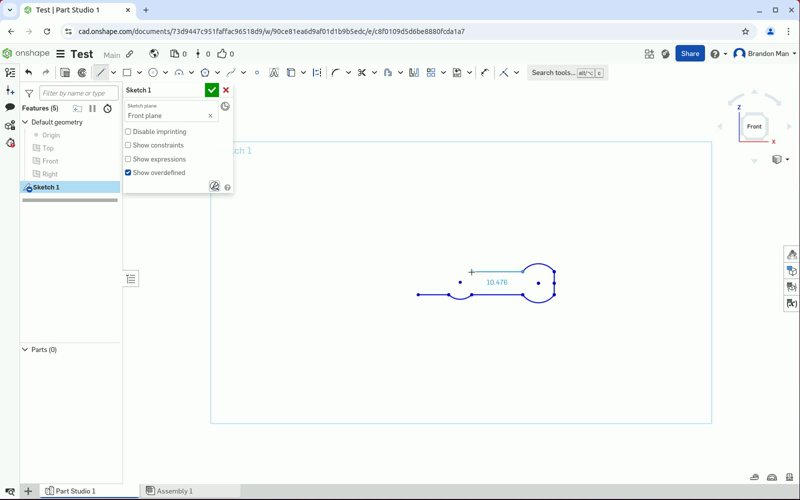
key_up(shift)
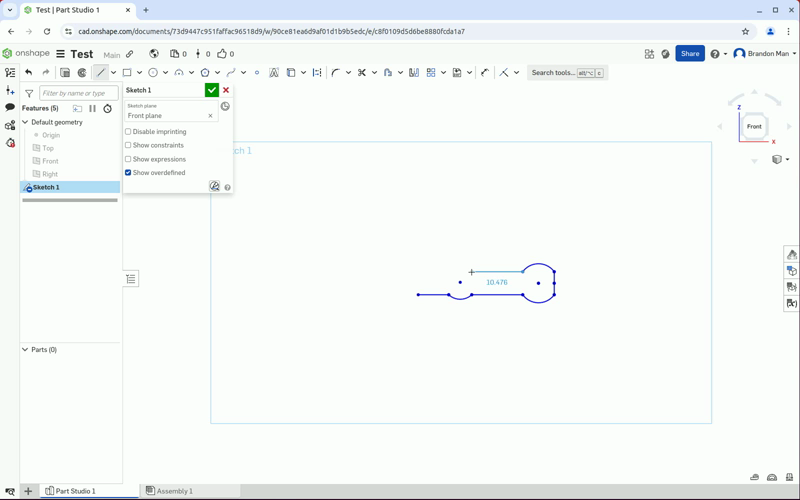
key(esc)
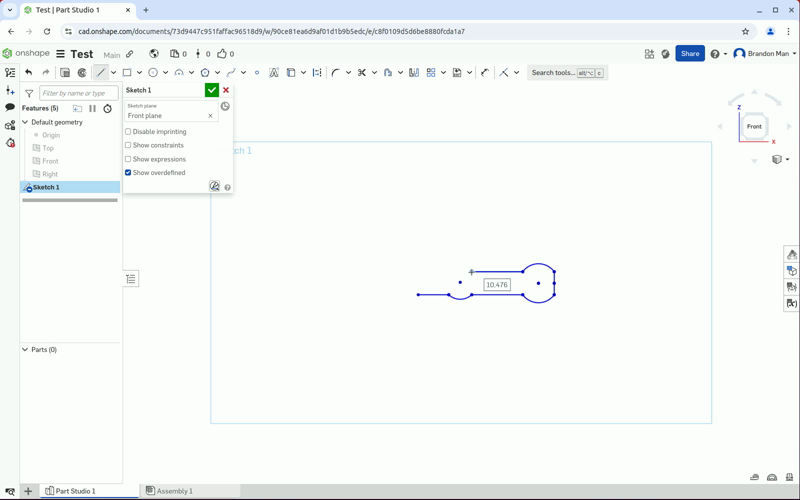
key(a)
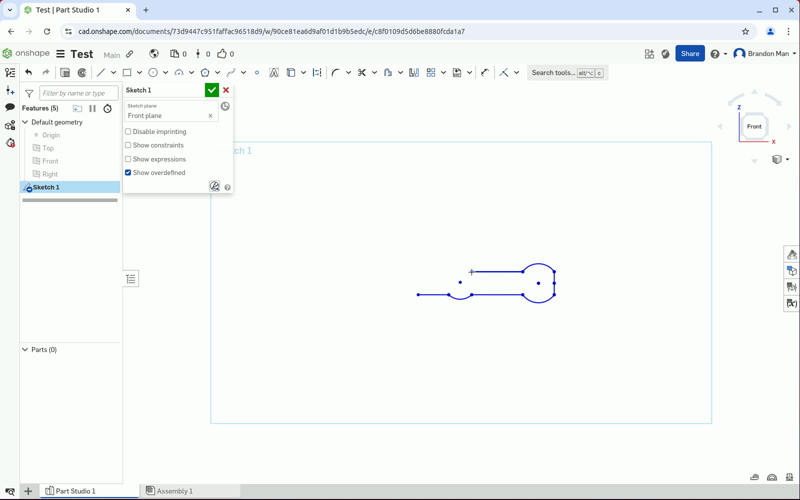
mouse_move(471, 271)
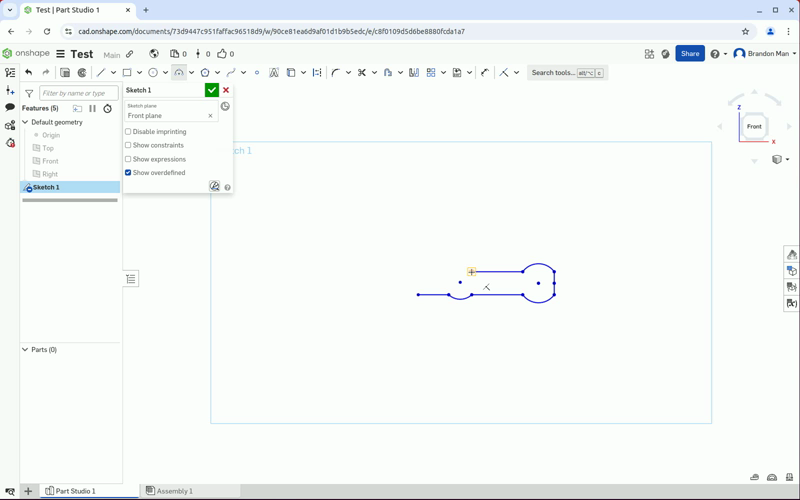
click(471, 271)
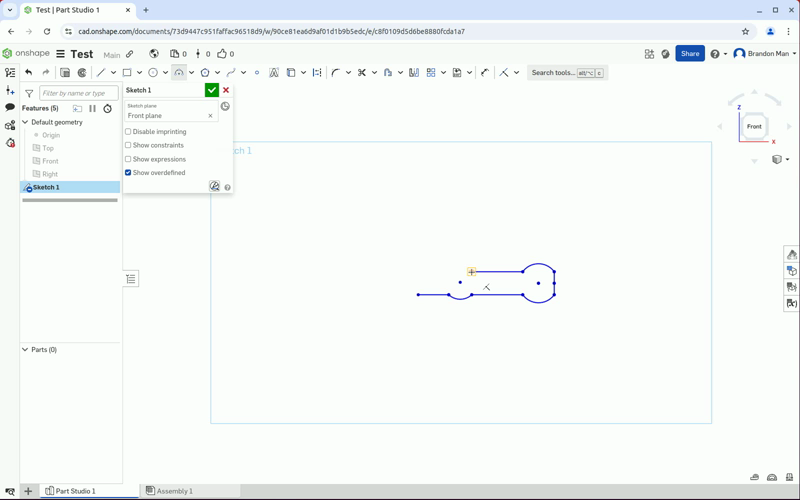
key_down(shift)
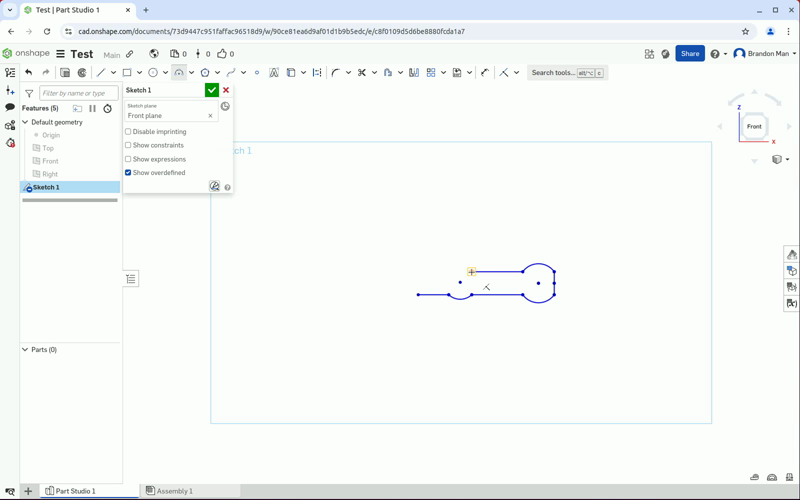
mouse_move(448, 271)
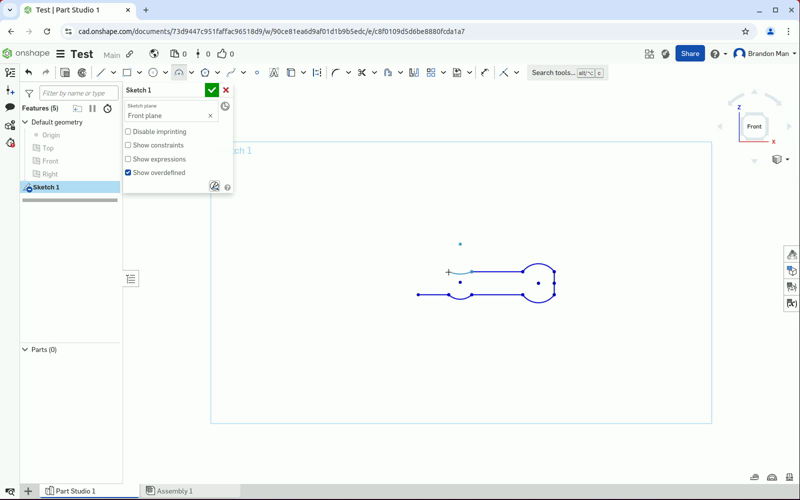
click(448, 271)
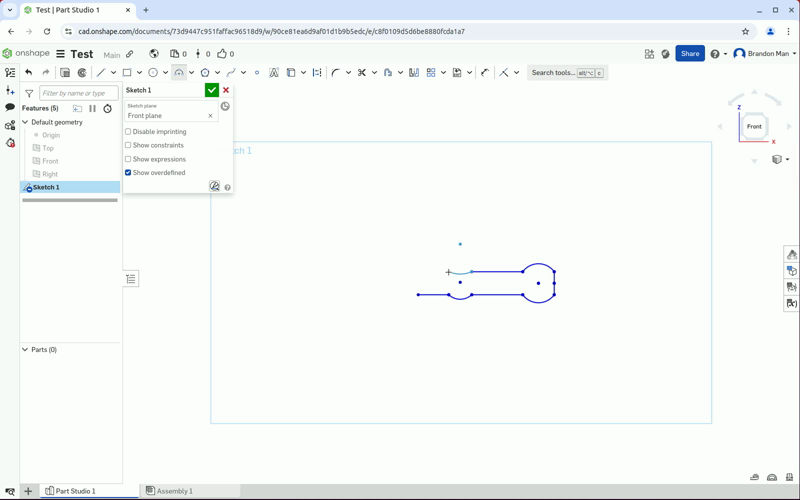
mouse_move(460, 267)
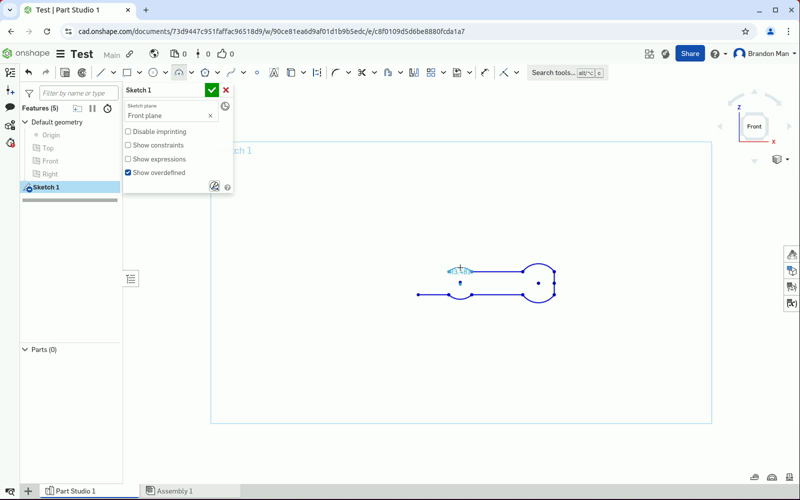
click(460, 267)
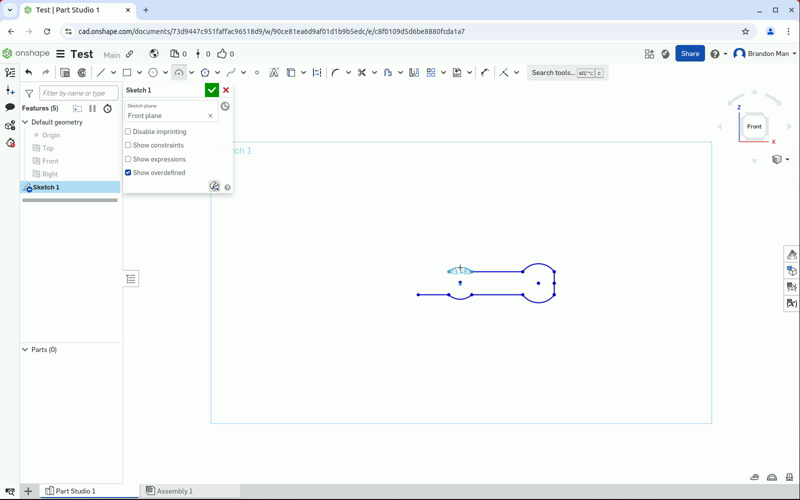
key_up(shift)
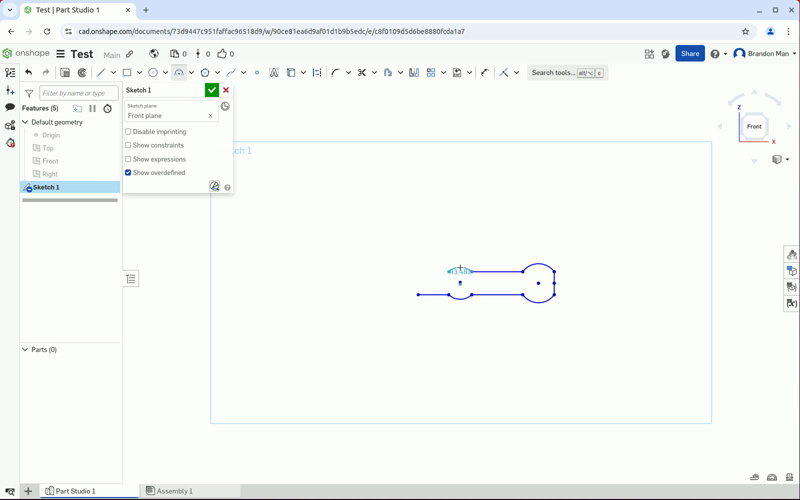
key(esc)
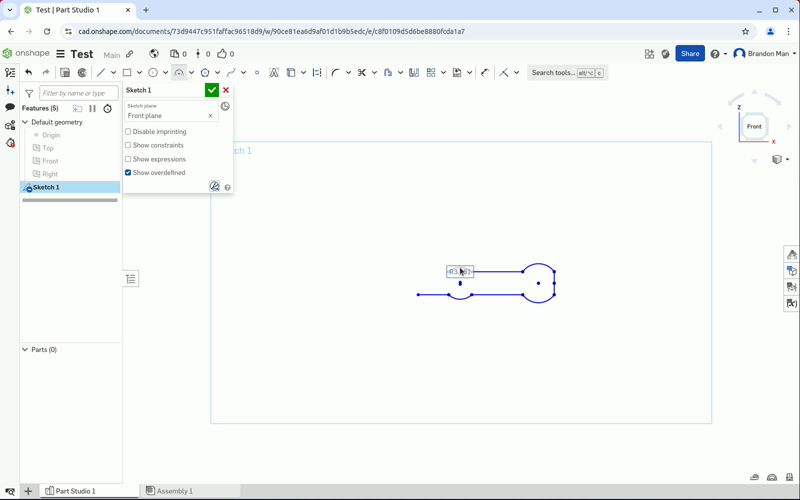
key(l)
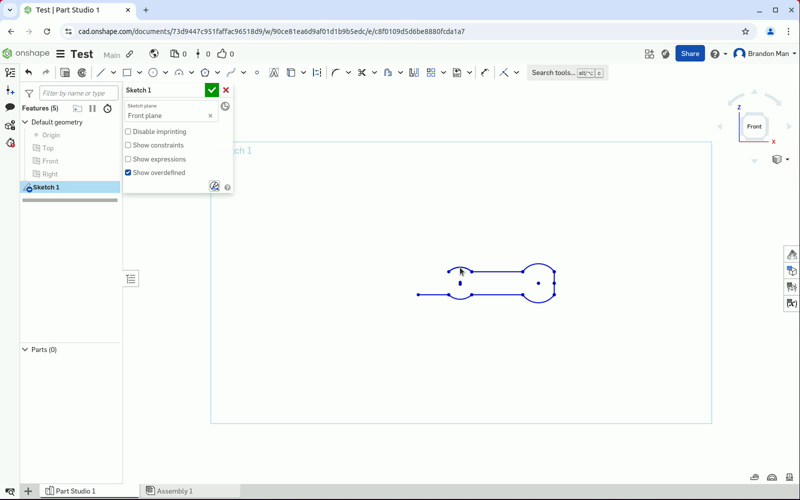
mouse_move(448, 271)
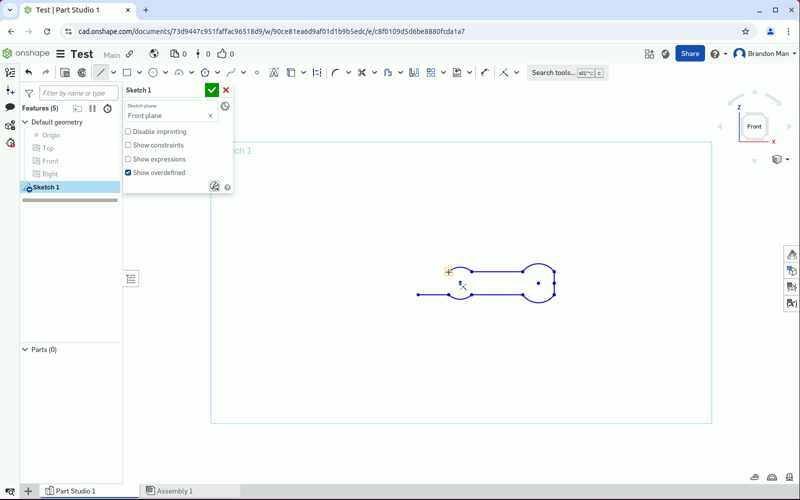
click(448, 271)
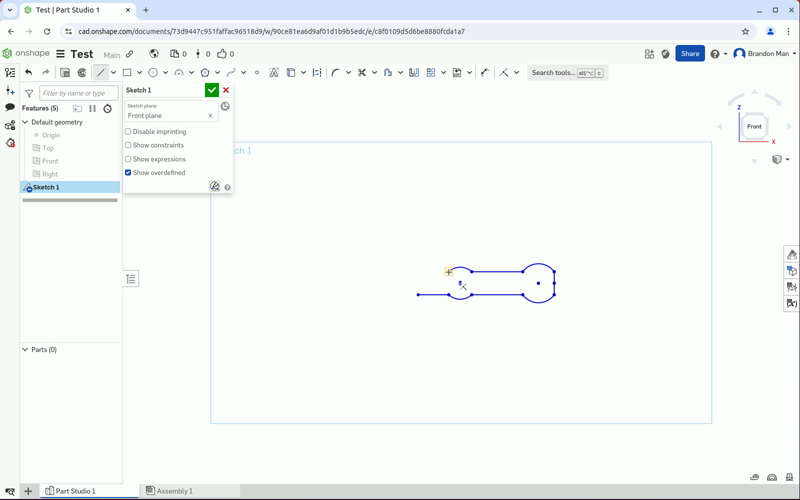
key_down(shift)
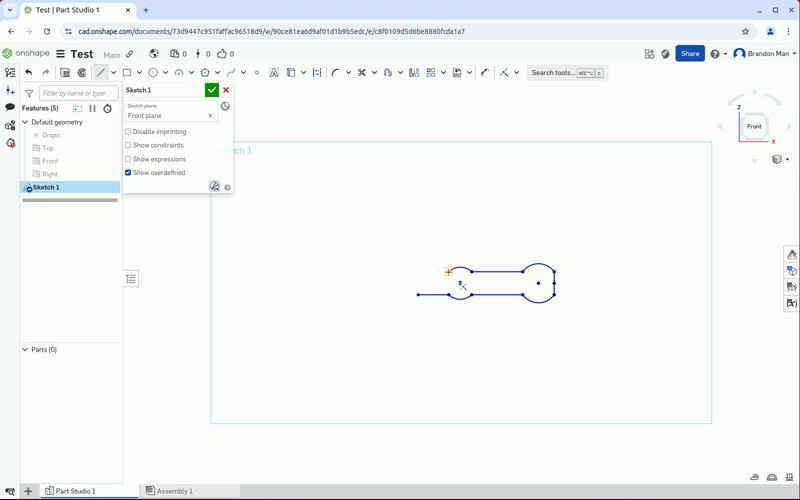
mouse_move(478, 271)
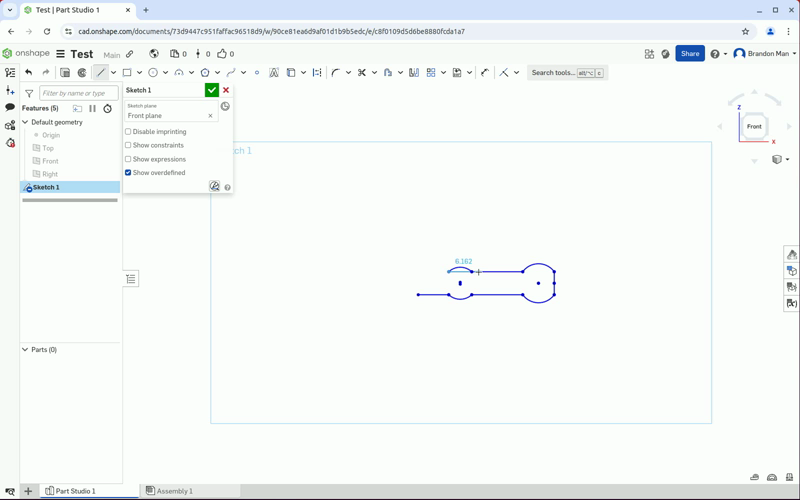
mouse_move(418, 271)
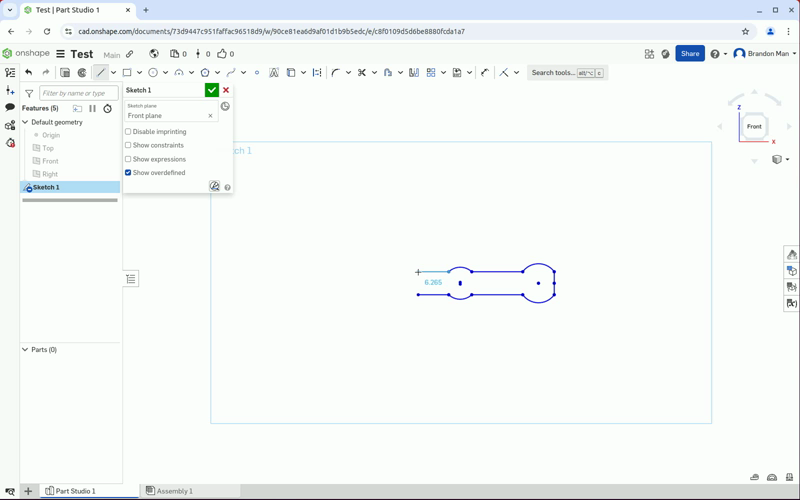
click(418, 271)
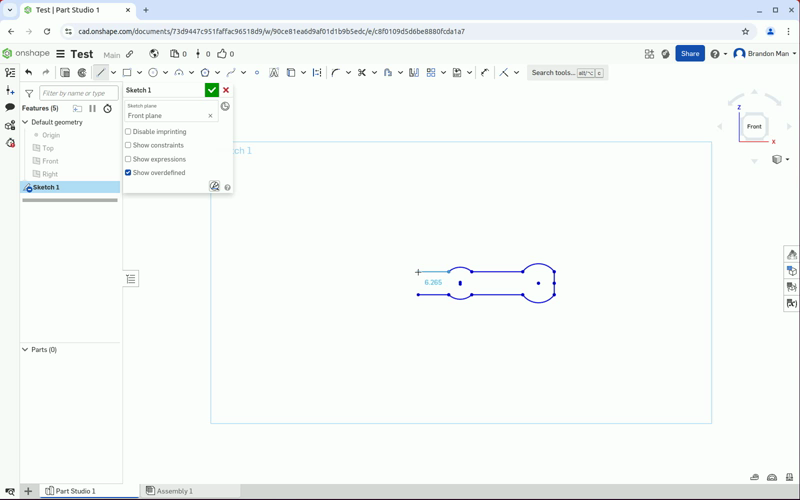
key_up(shift)
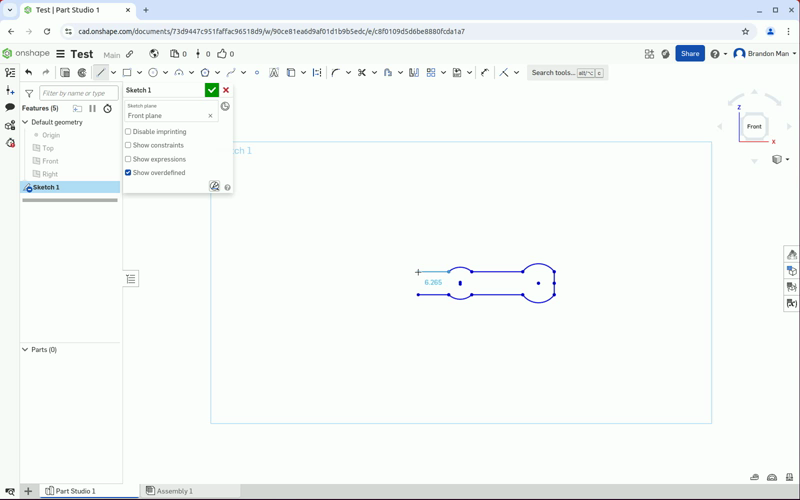
key(esc)
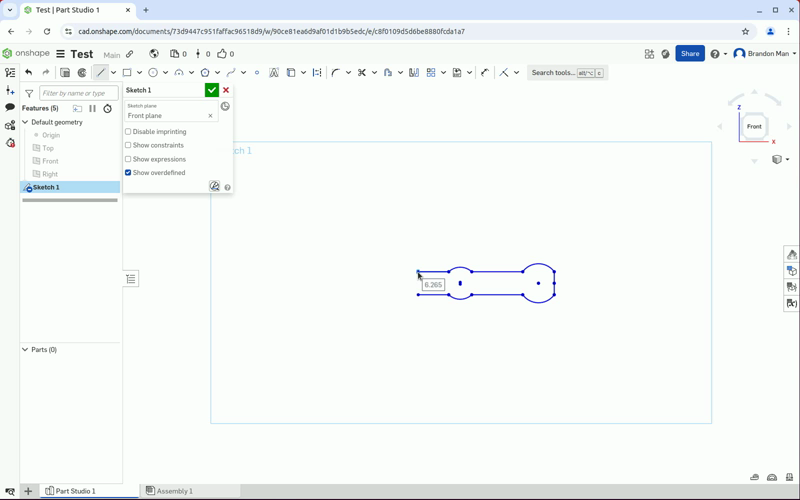
key(a)
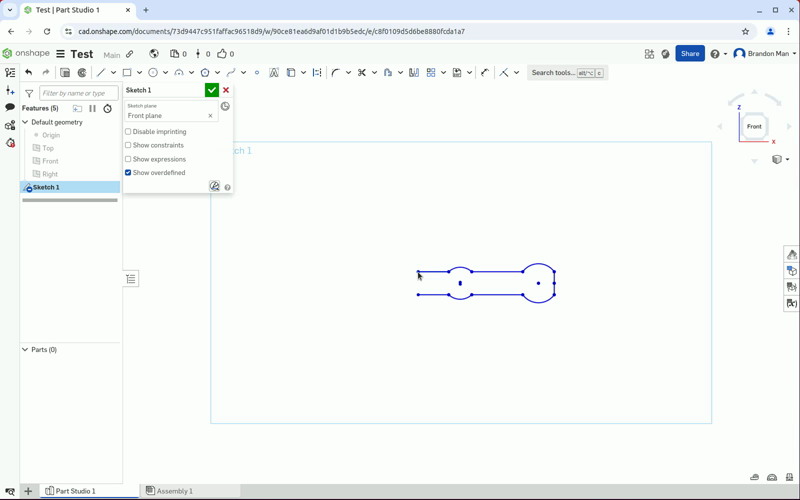
mouse_move(418, 271)
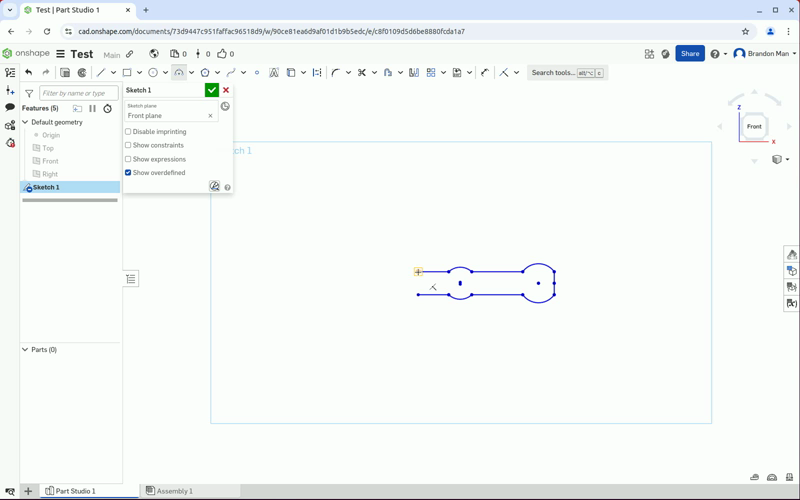
click(418, 271)
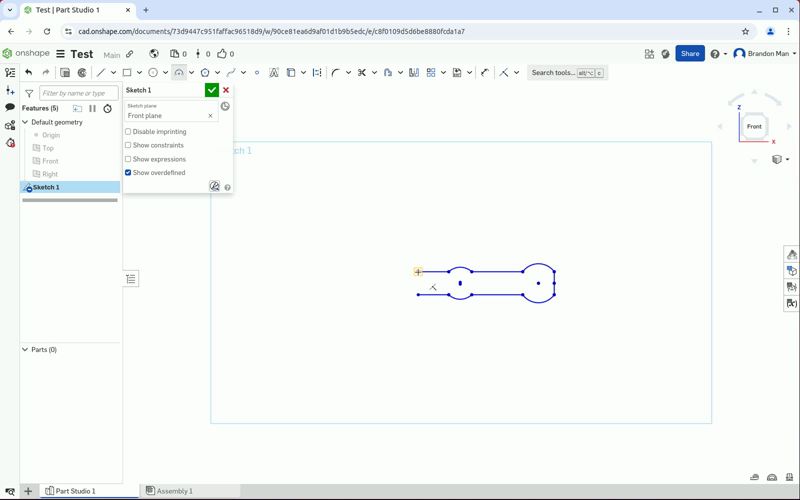
mouse_move(418, 294)
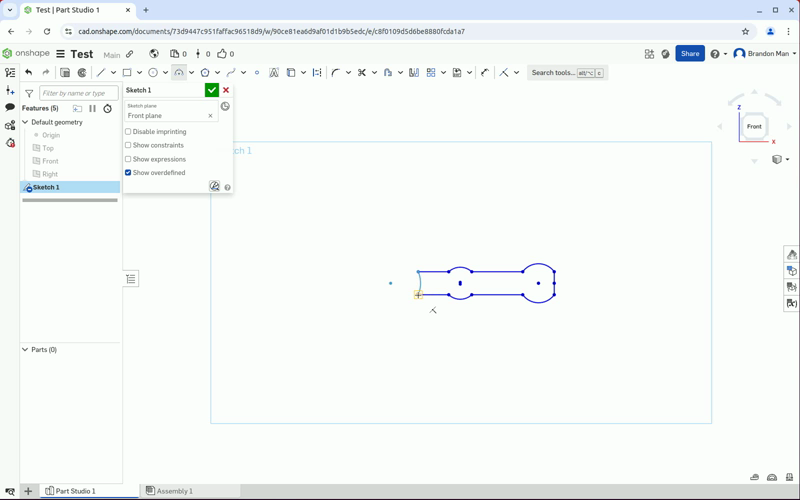
click(418, 294)
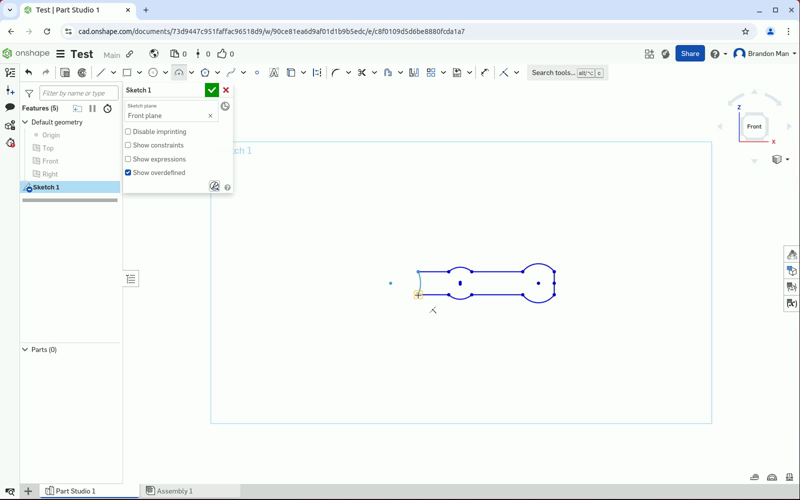
key_down(shift)
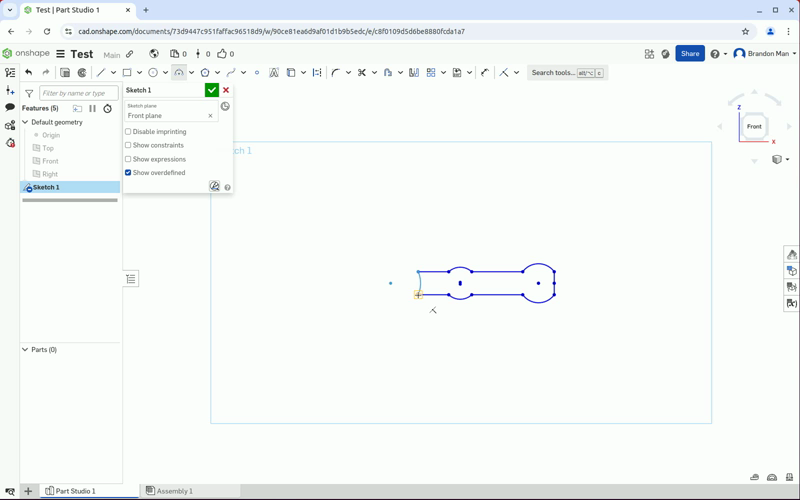
mouse_move(371, 283)
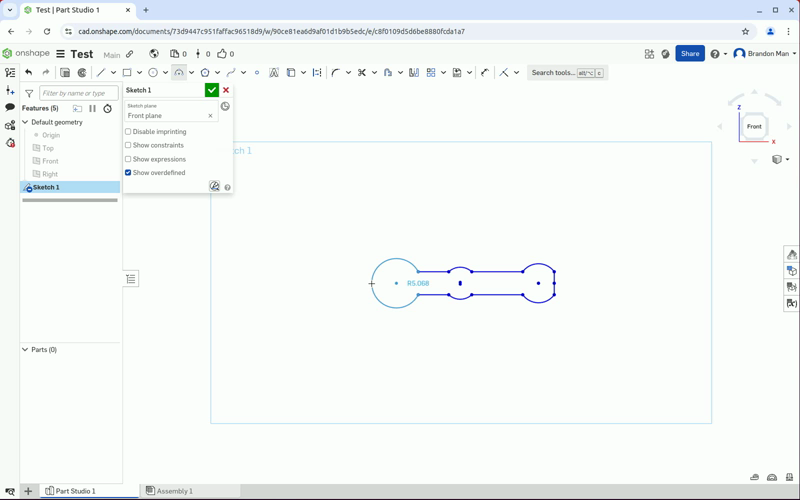
click(371, 283)
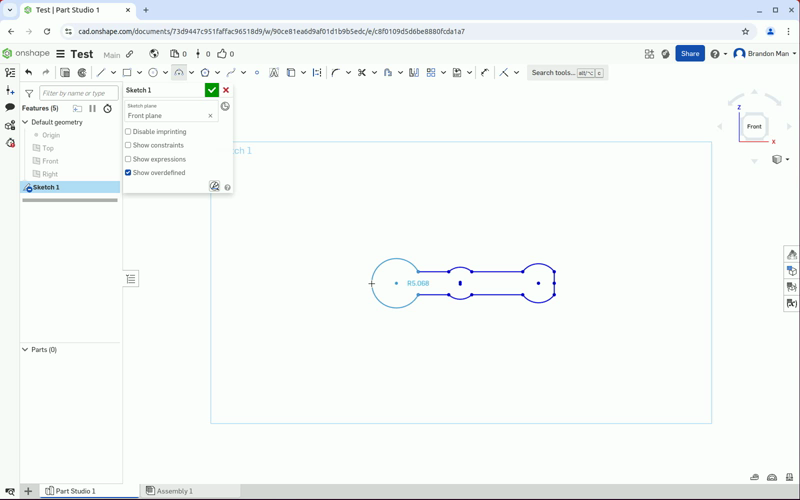
key_up(shift)
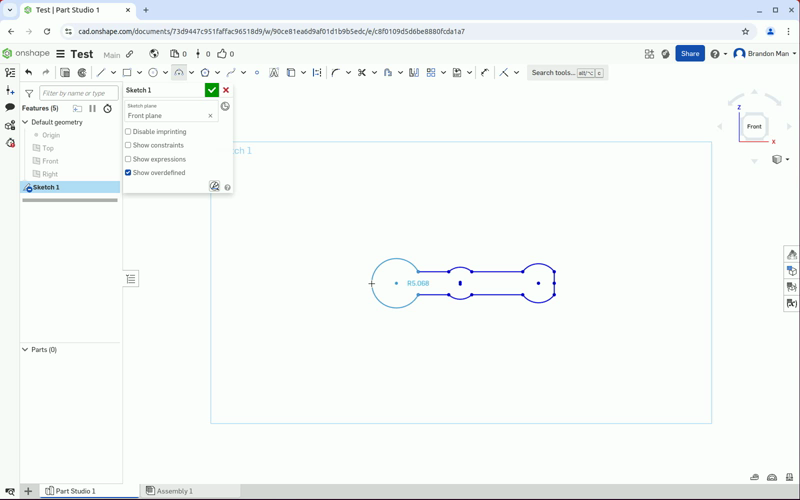
key(esc)
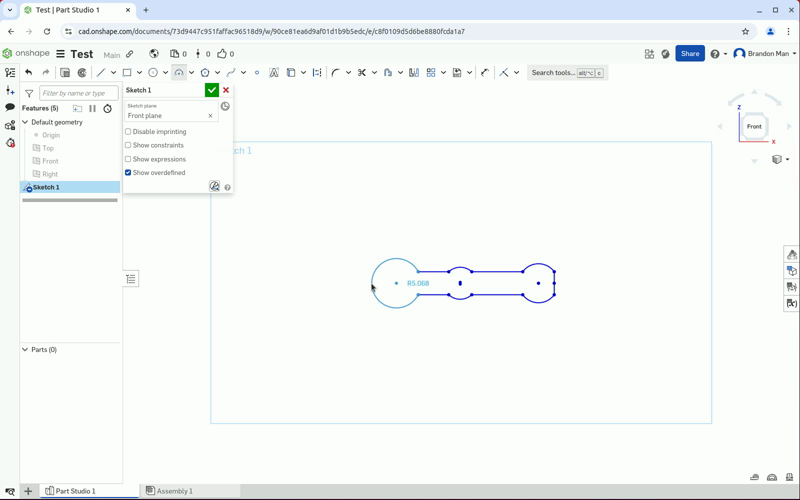
key(l)
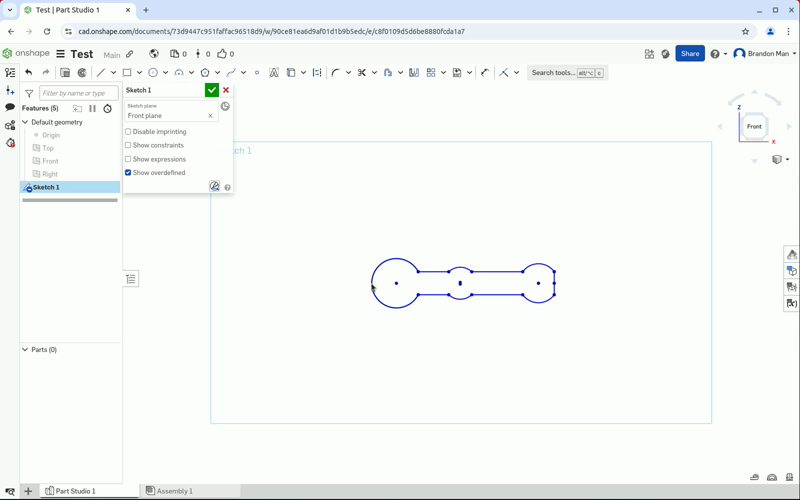
key_down(shift)
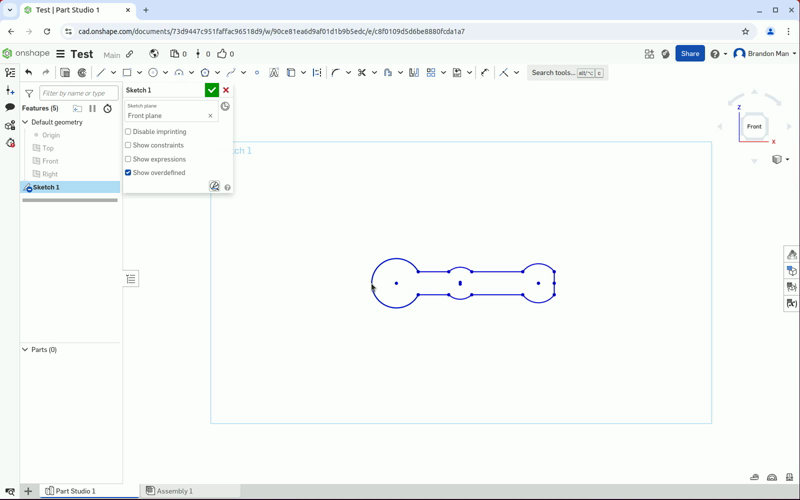
mouse_move(380, 283)
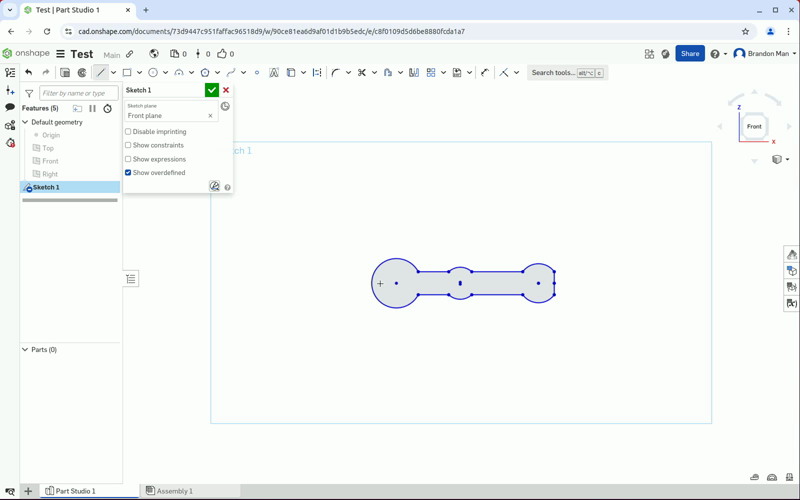
click(380, 283)
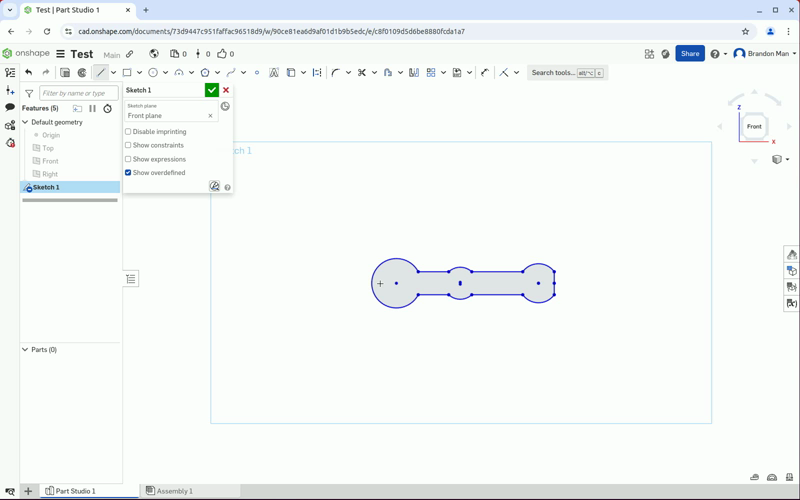
key_up(shift)
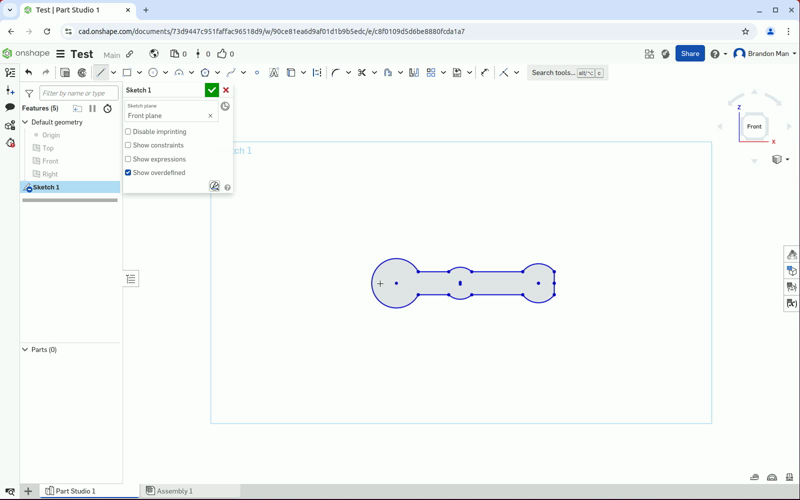
key_down(shift)
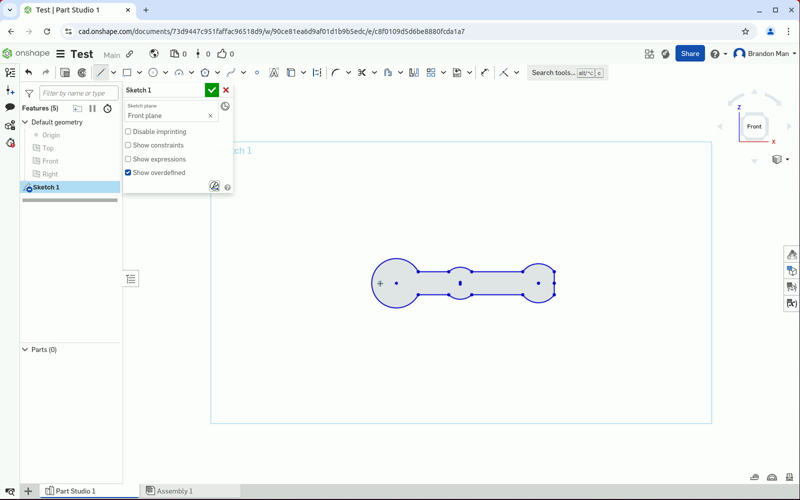
mouse_move(410, 283)
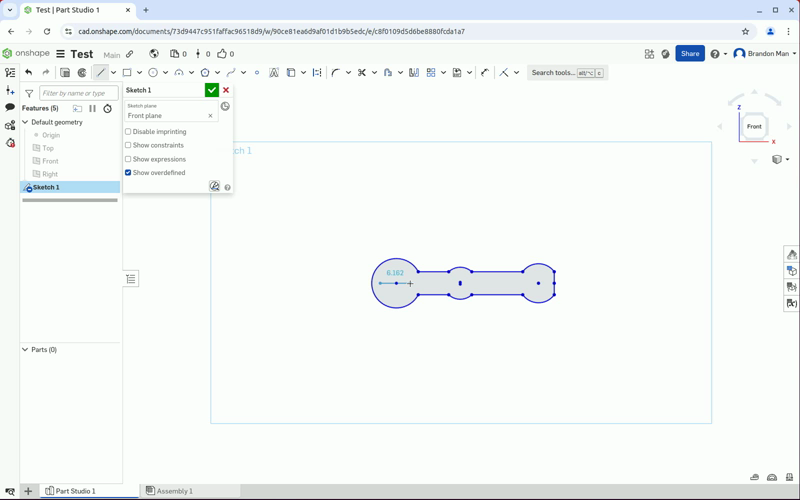
mouse_move(397, 300)
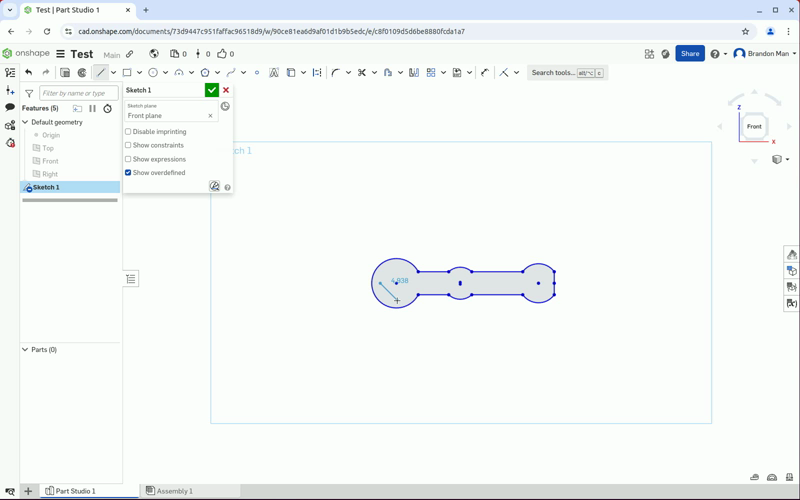
click(397, 300)
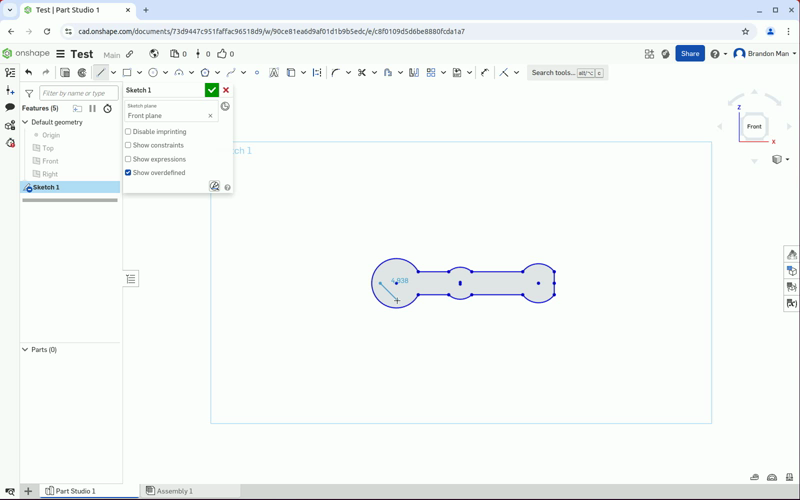
key_up(shift)
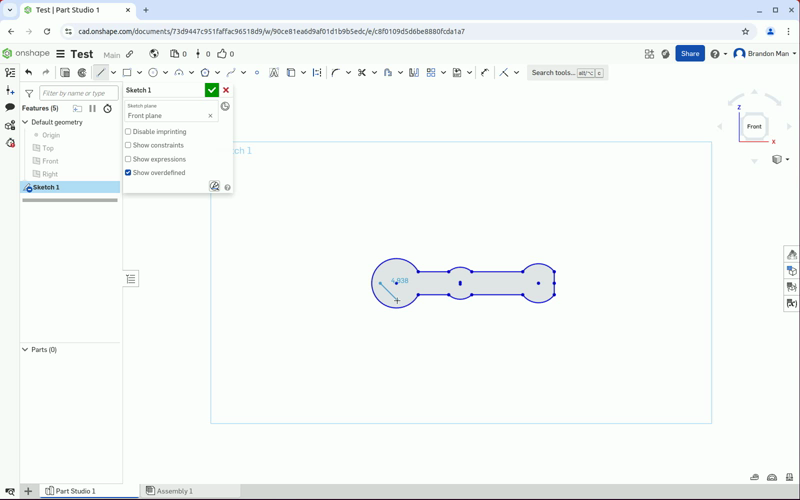
key_down(shift)
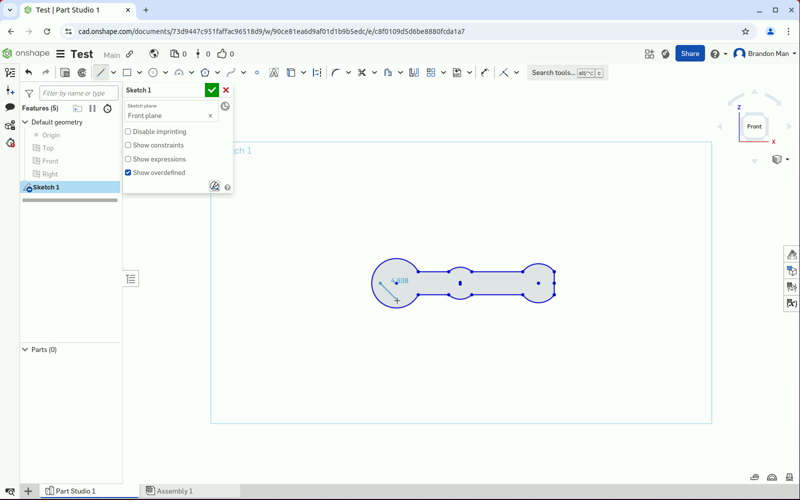
mouse_move(427, 300)
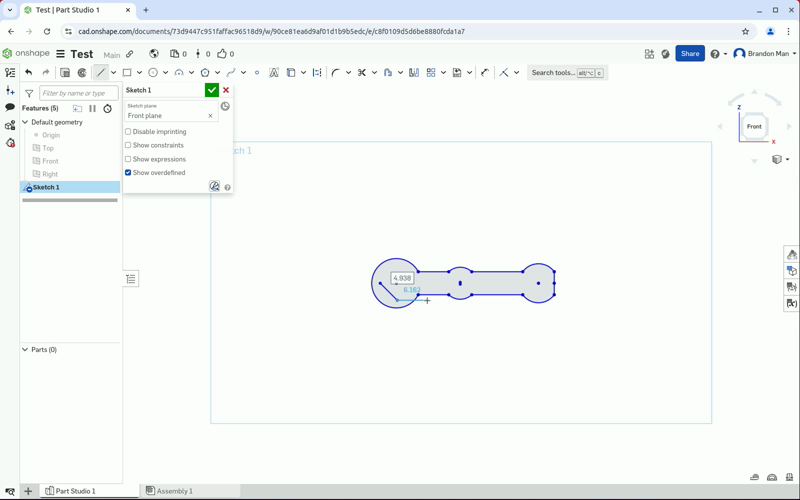
mouse_move(412, 283)
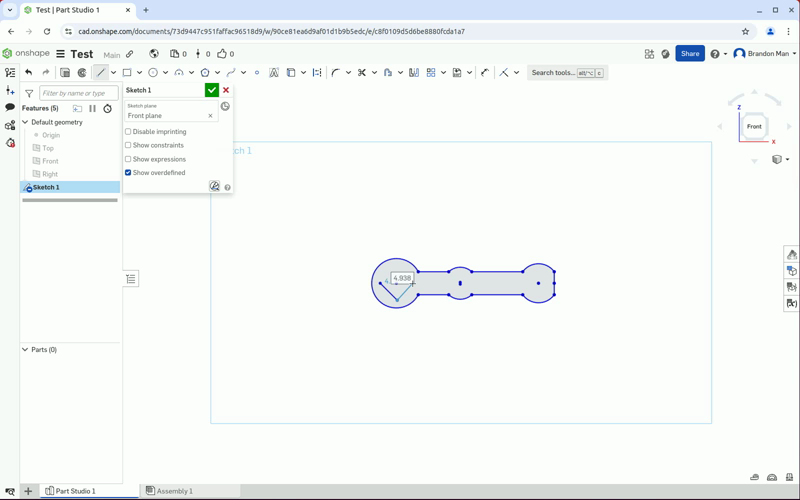
click(412, 283)
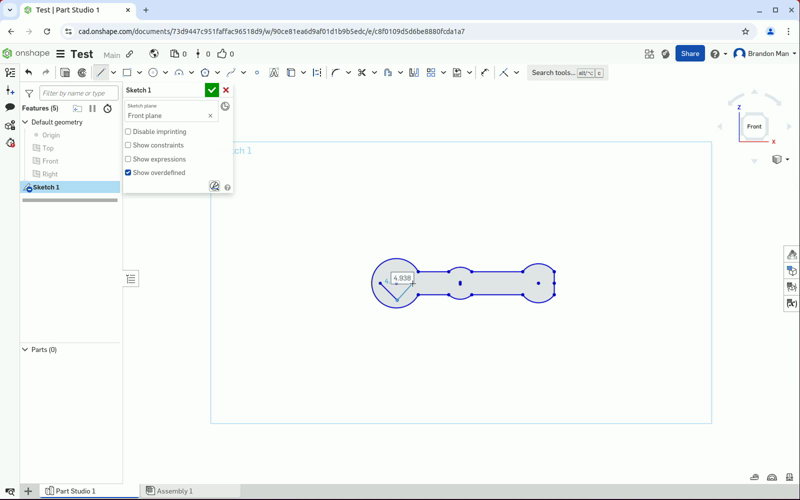
key_up(shift)
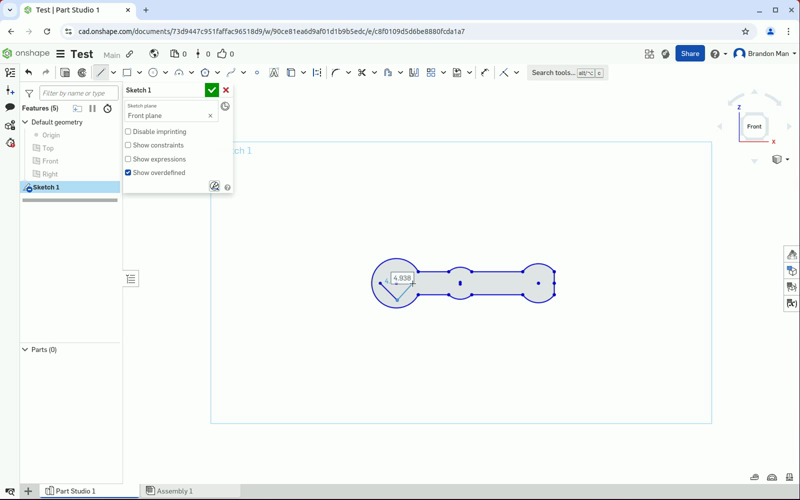
key_down(shift)
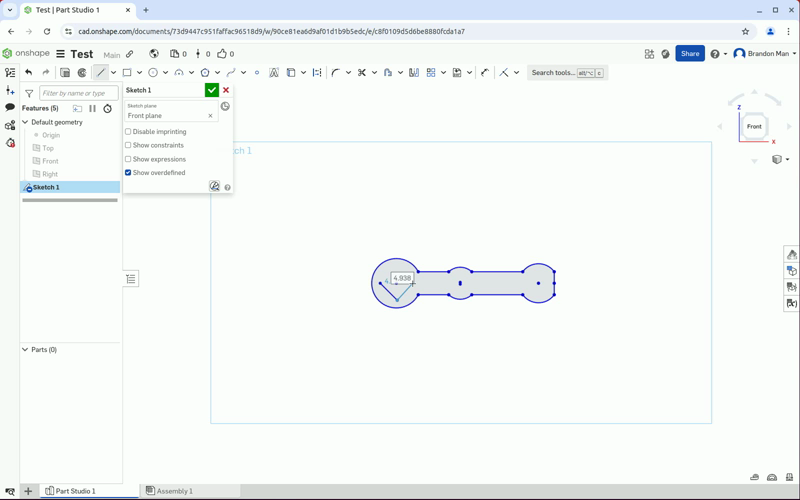
mouse_move(442, 283)
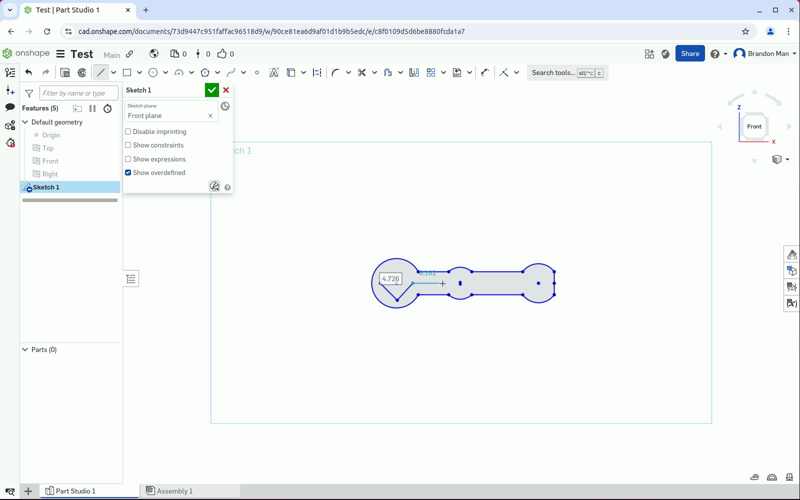
mouse_move(397, 267)
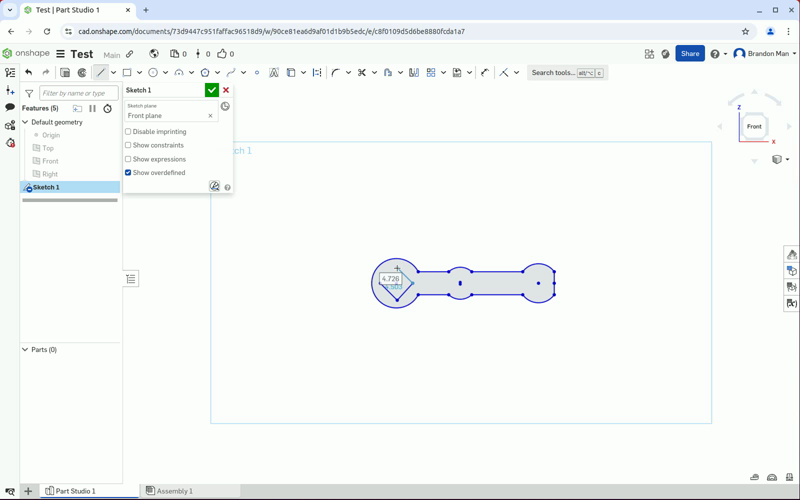
click(397, 267)
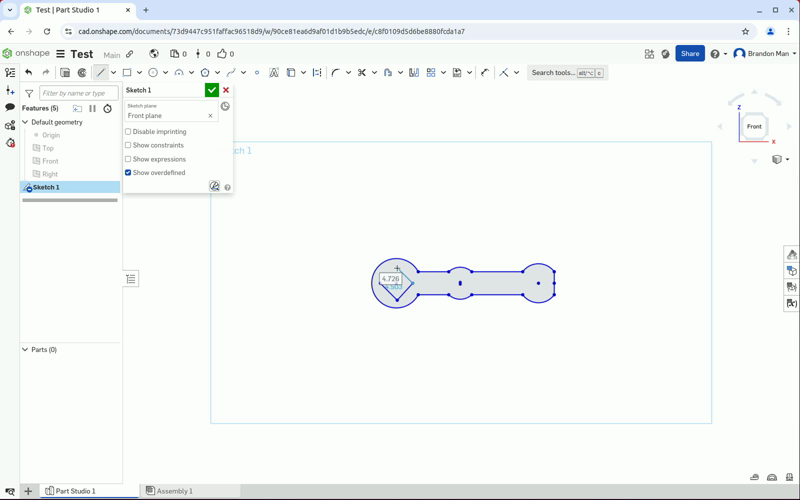
key_up(shift)
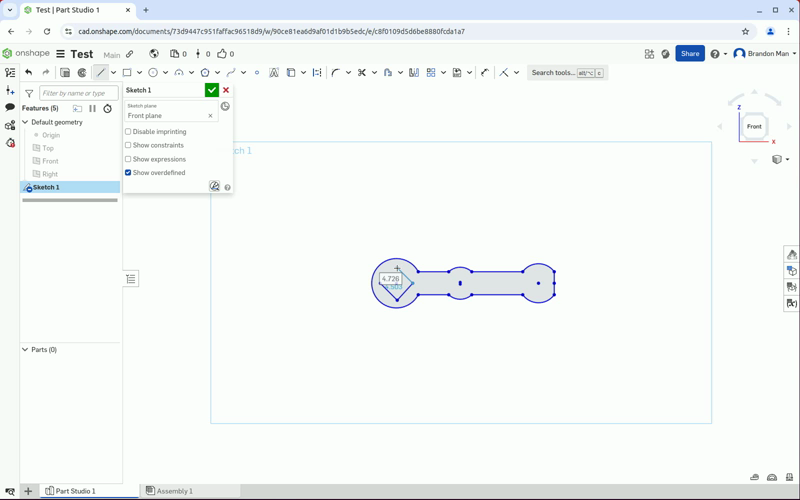
mouse_move(427, 267)
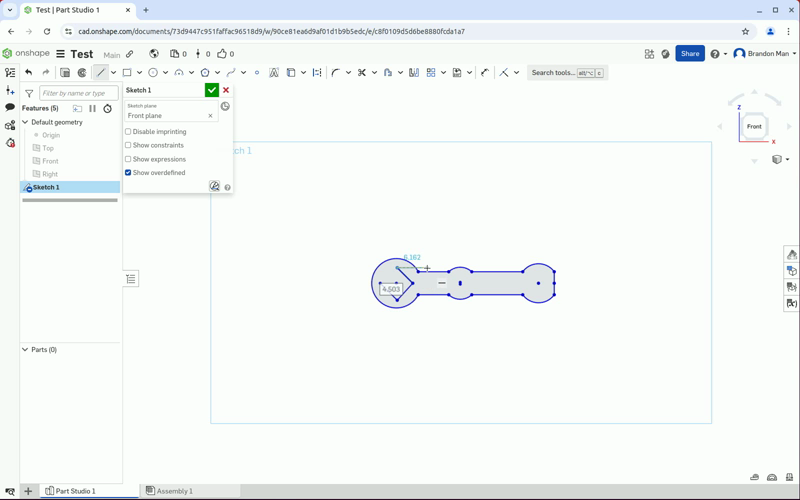
key_down(shift)
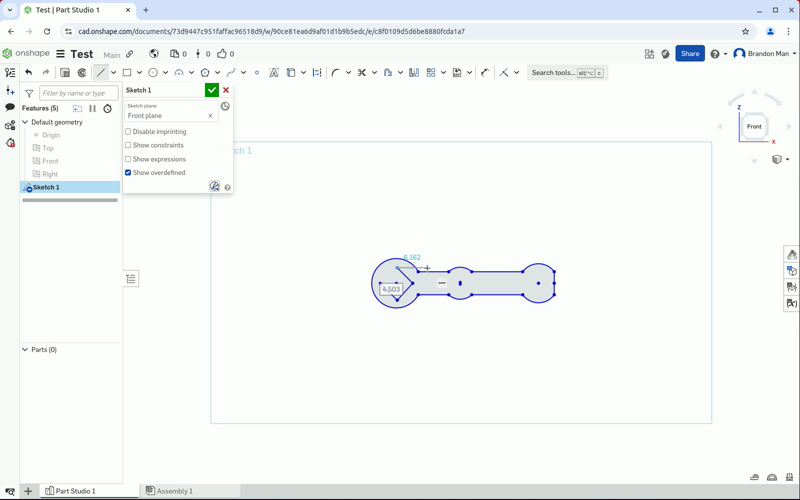
mouse_move(380, 283)
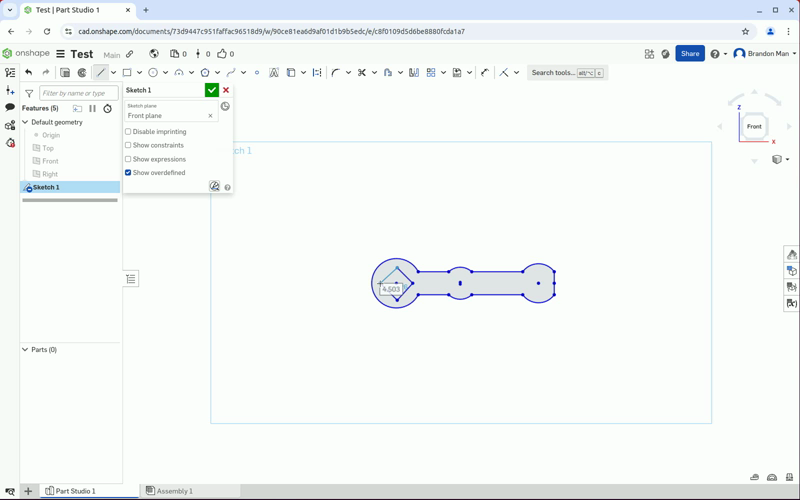
key_up(shift)
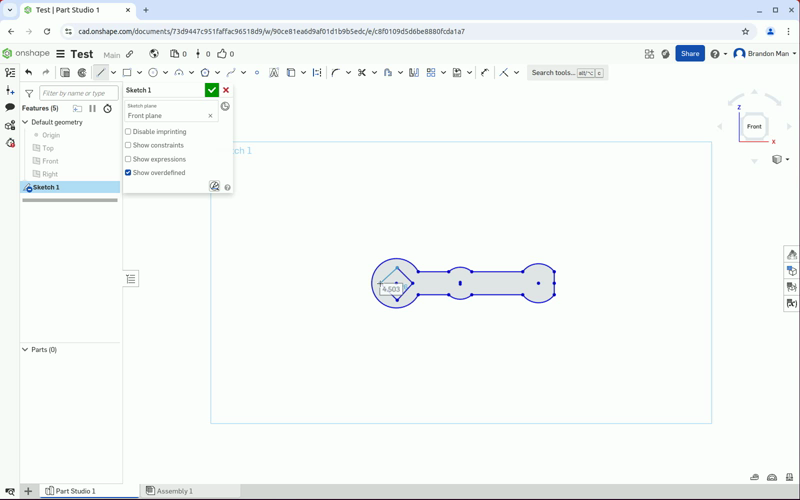
click(380, 283)
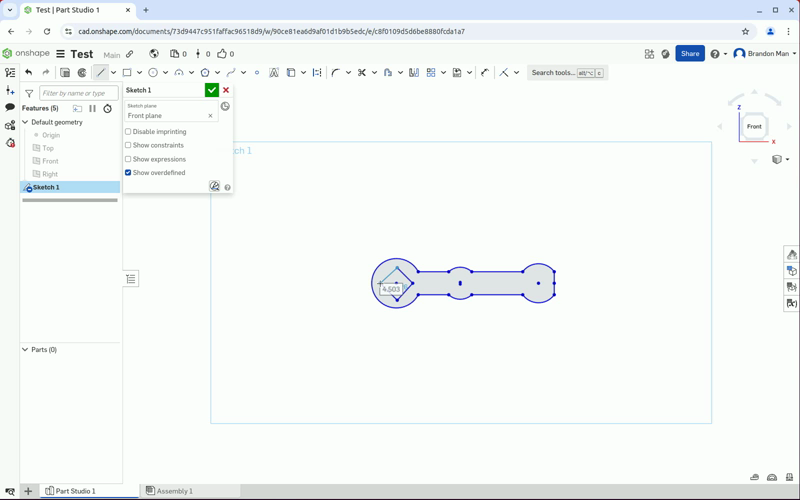
key(esc)
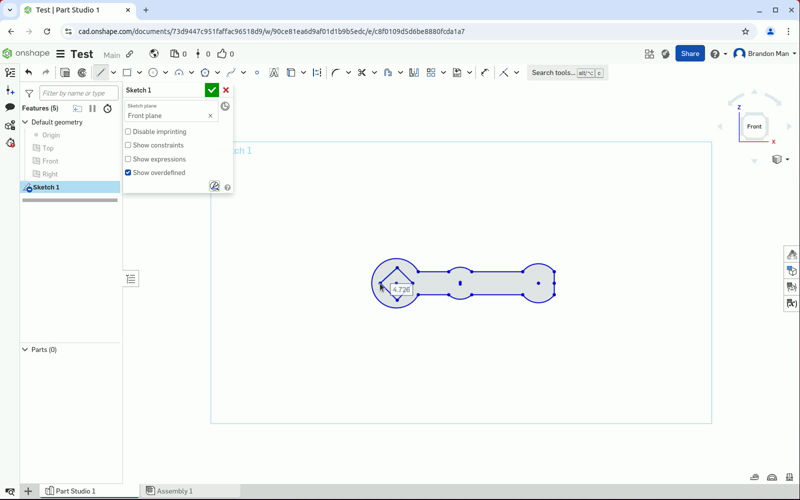
key(c)
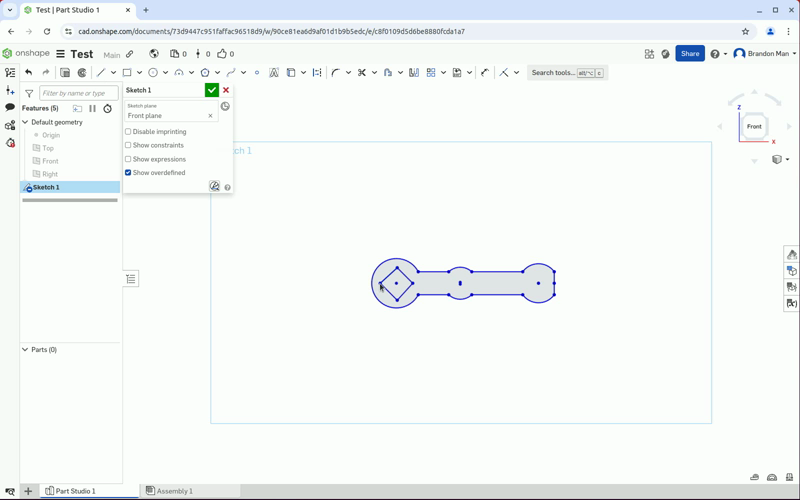
key_down(shift)
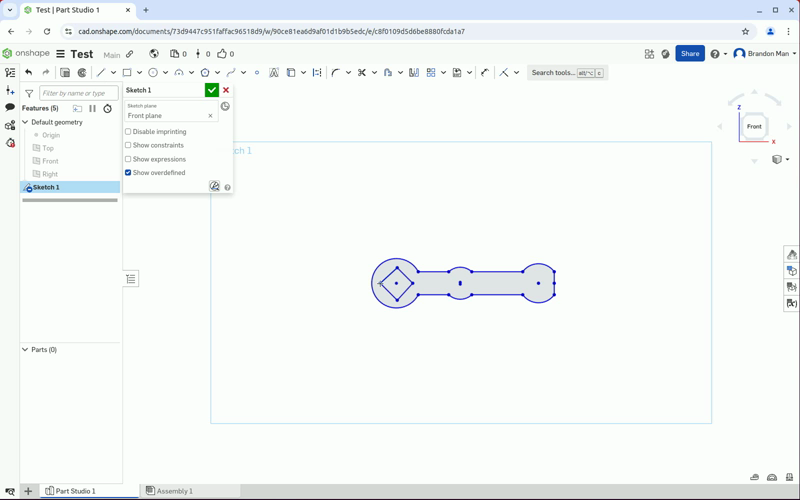
mouse_move(538, 283)
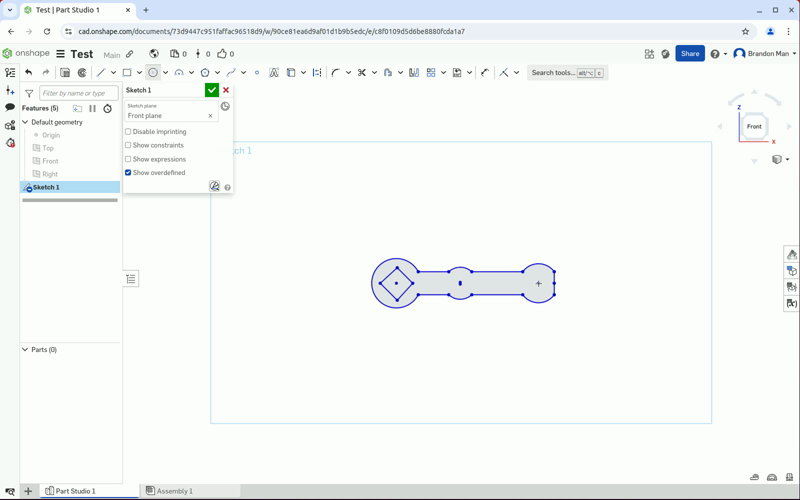
click(538, 283)
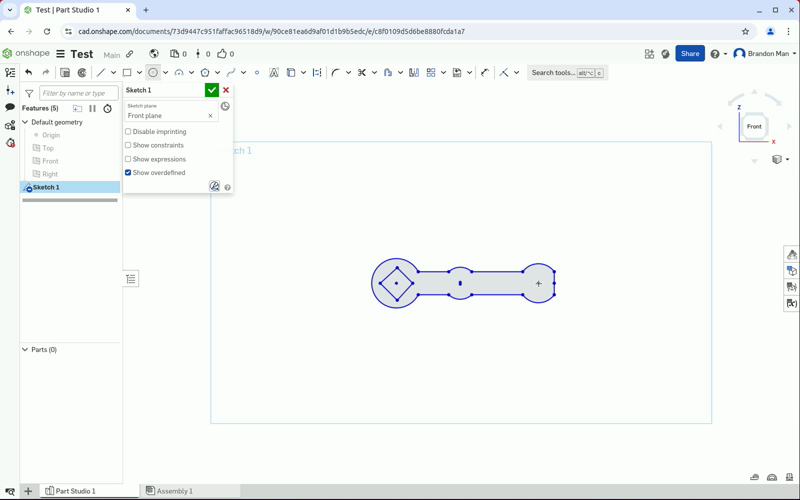
key_up(shift)
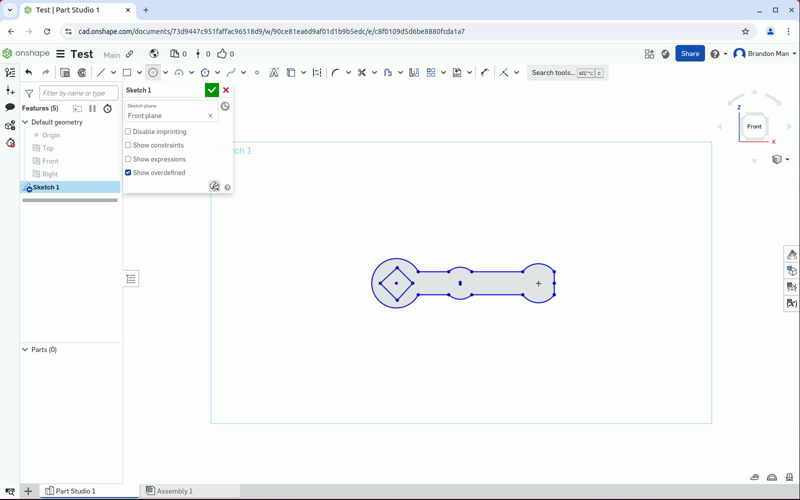
mouse_move(544, 283)
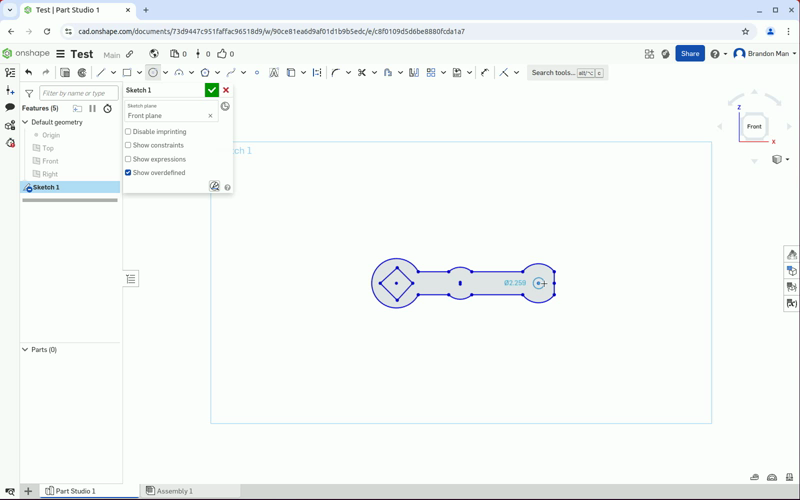
click(544, 283)
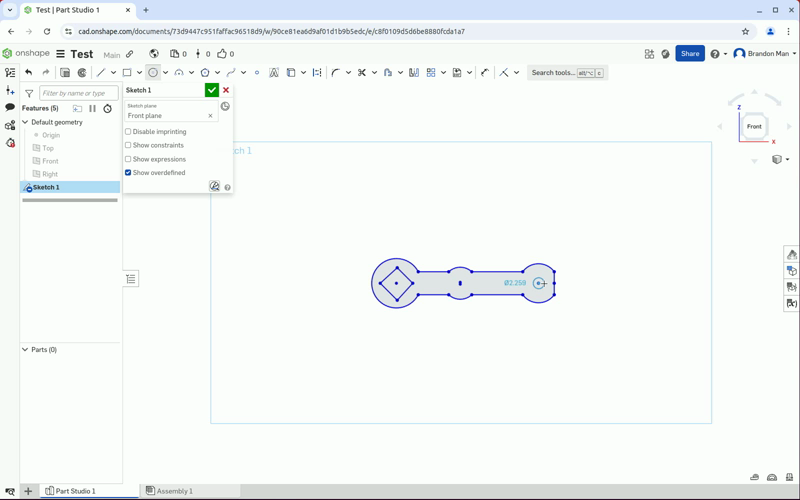
key(esc)
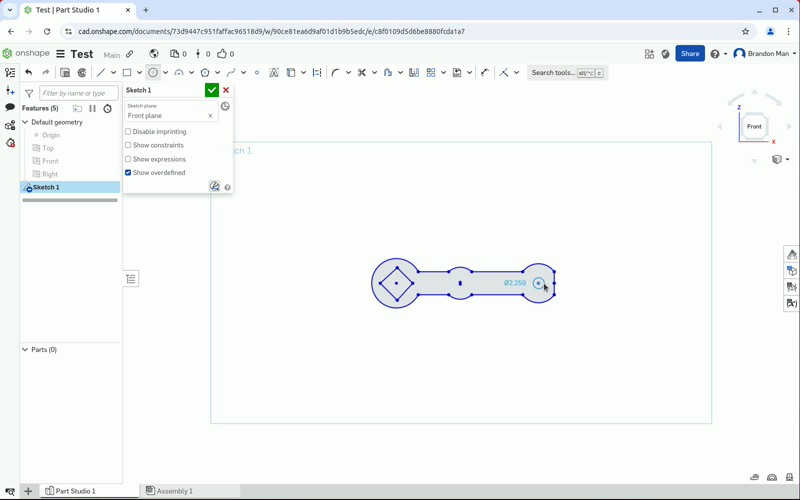
mouse_move(511, 282)
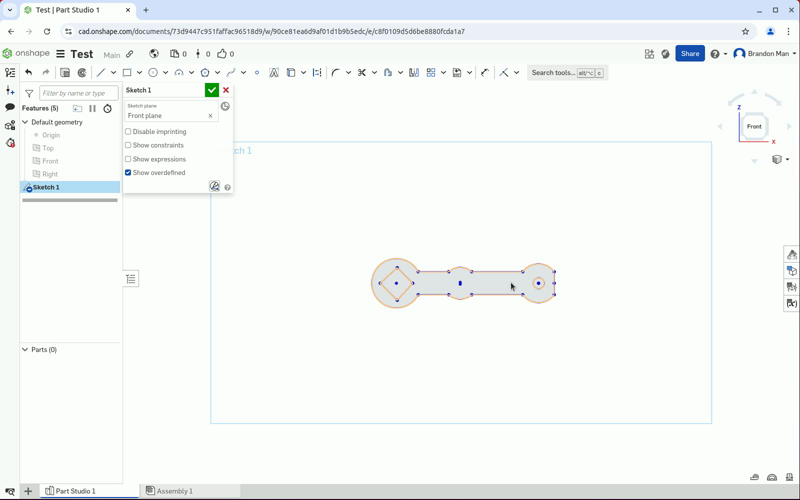
click(511, 282)
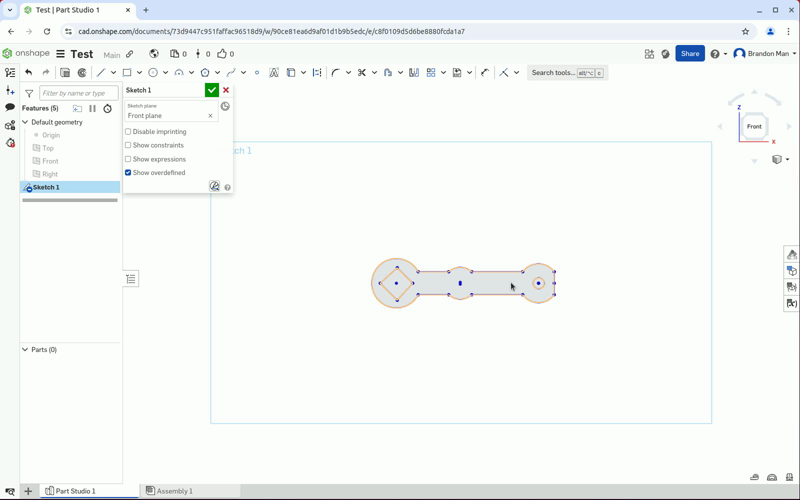
mouse_move(73, 352)
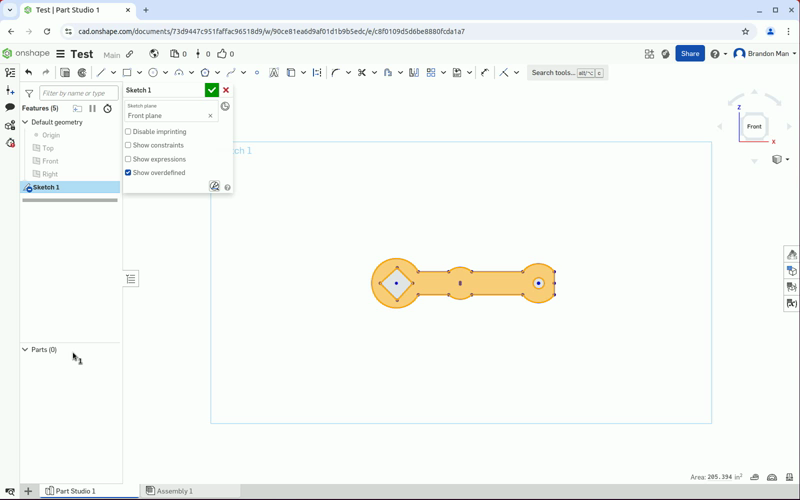
key(shift+y)
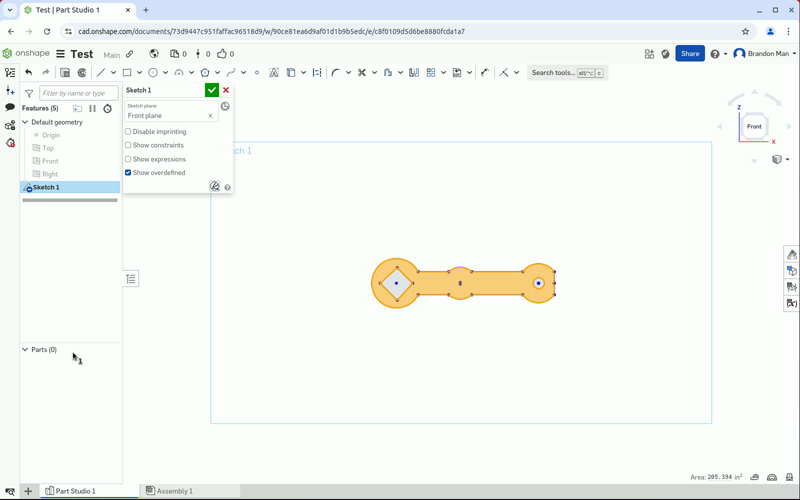
key(shift+e)
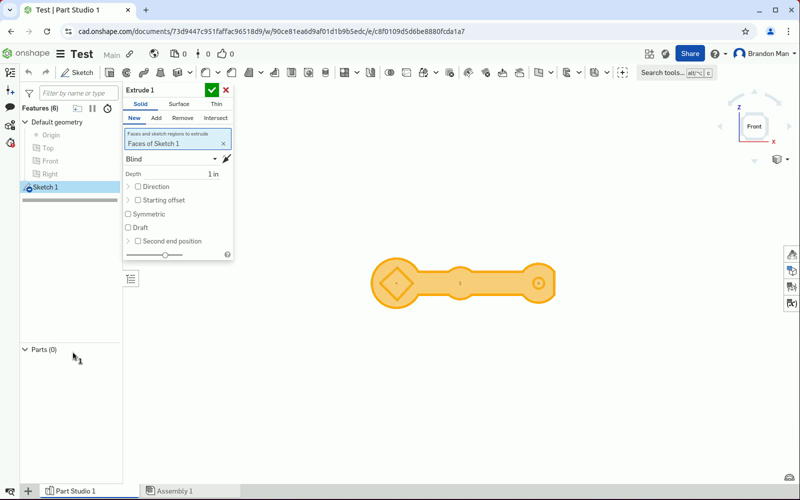
mouse_move(143, 106)
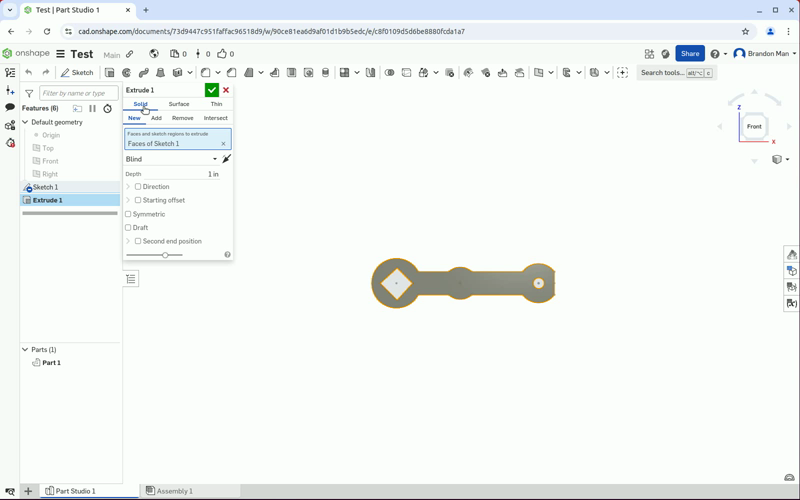
click(143, 106)
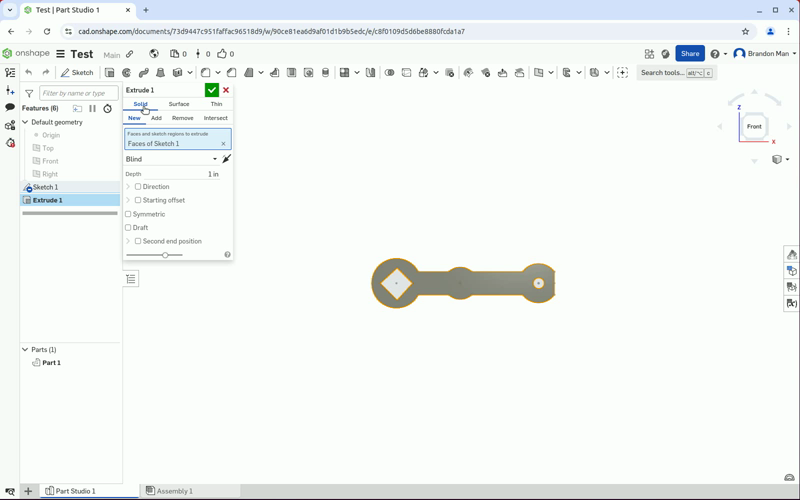
mouse_move(137, 120)
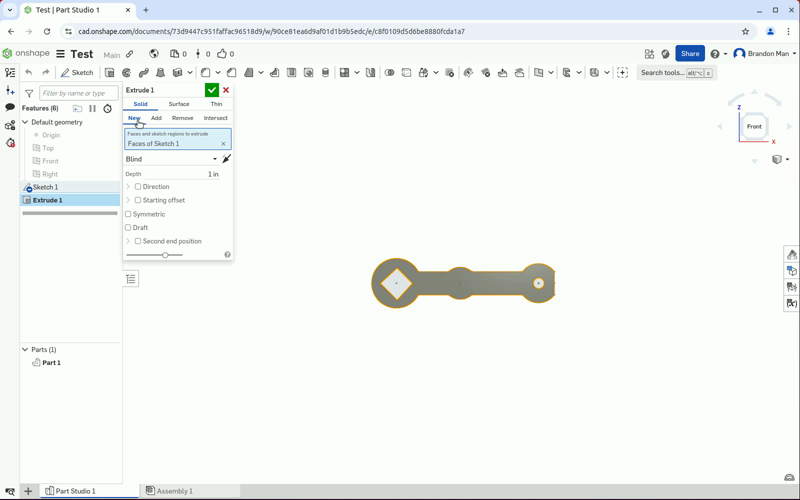
click(137, 120)
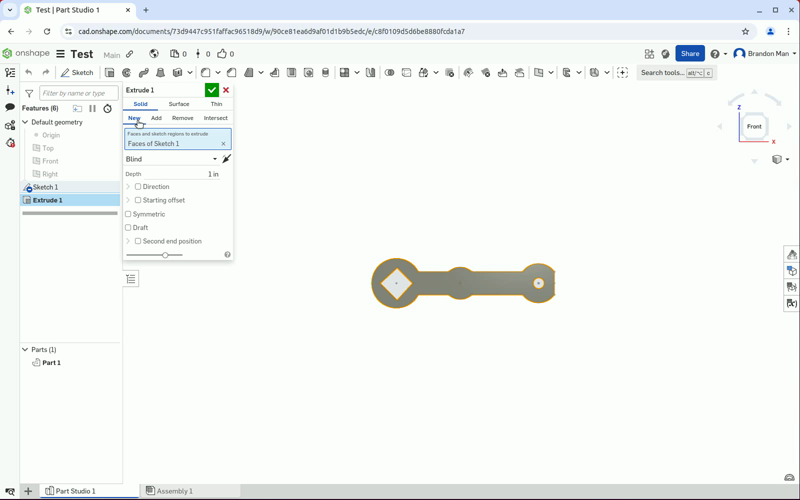
key(tab, 4)
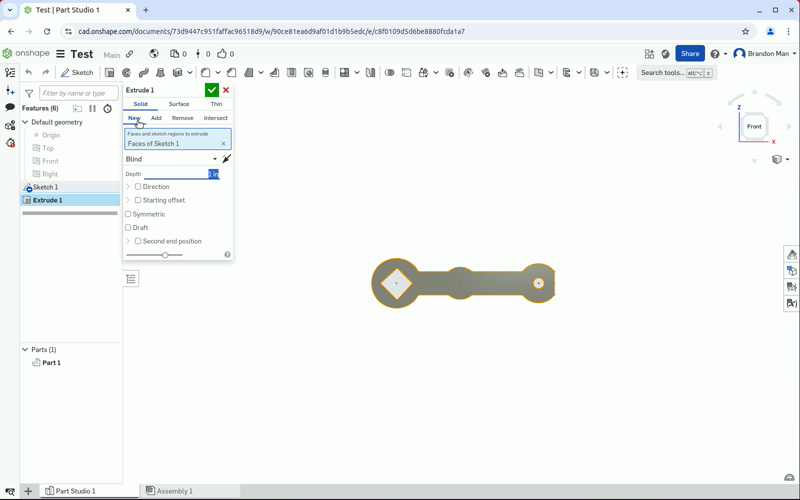
text(1.444)
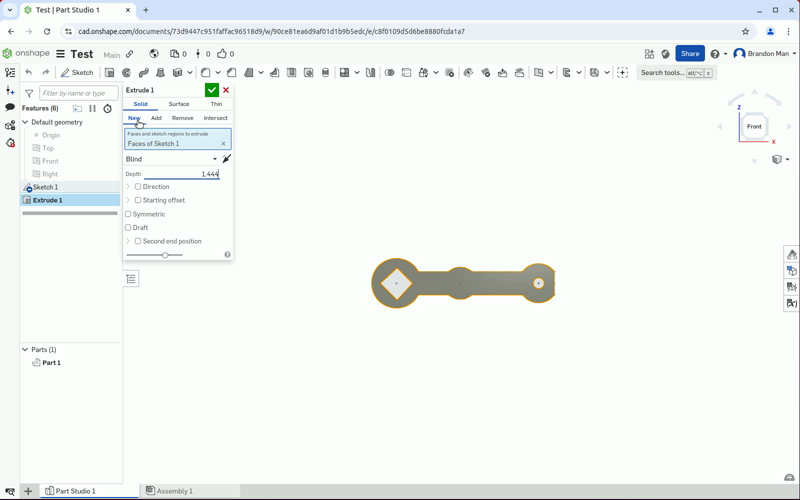
key(enter)
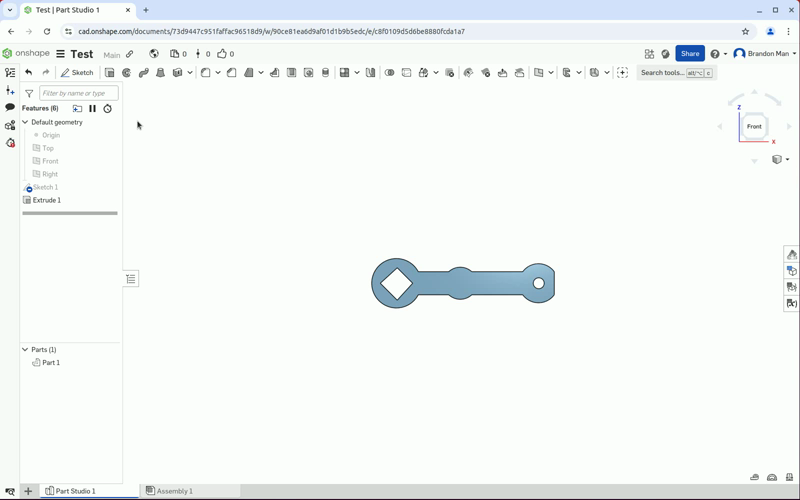
key(shift+h)
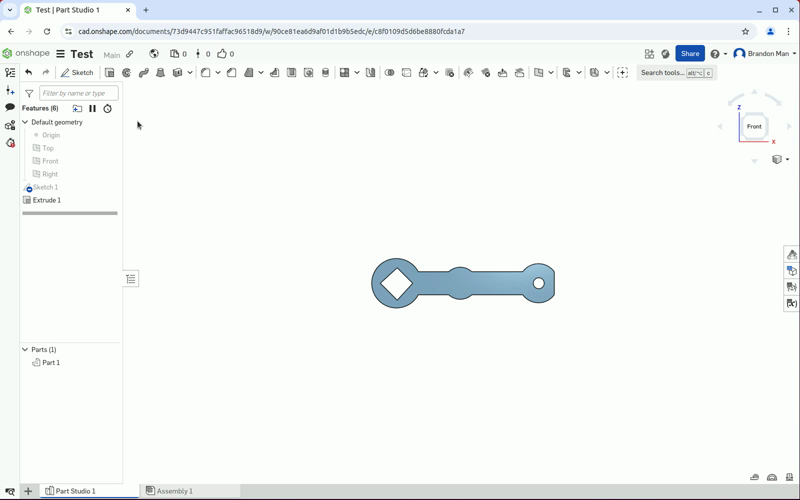
key(shift+h)
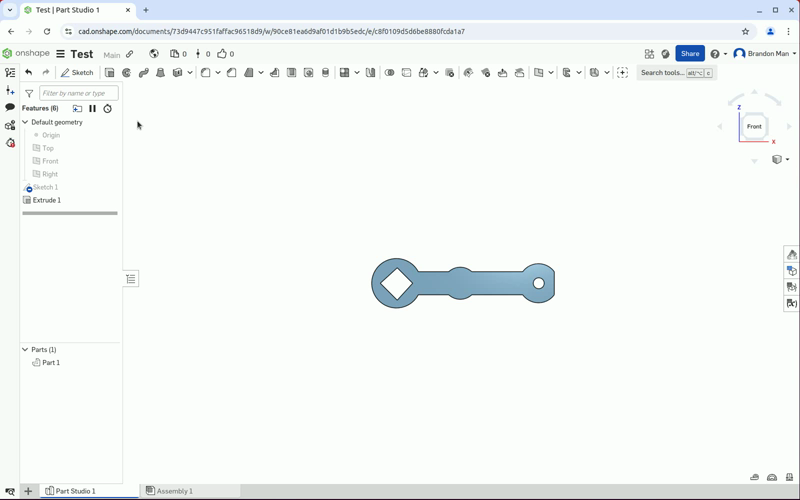
mouse_move(73, 189)
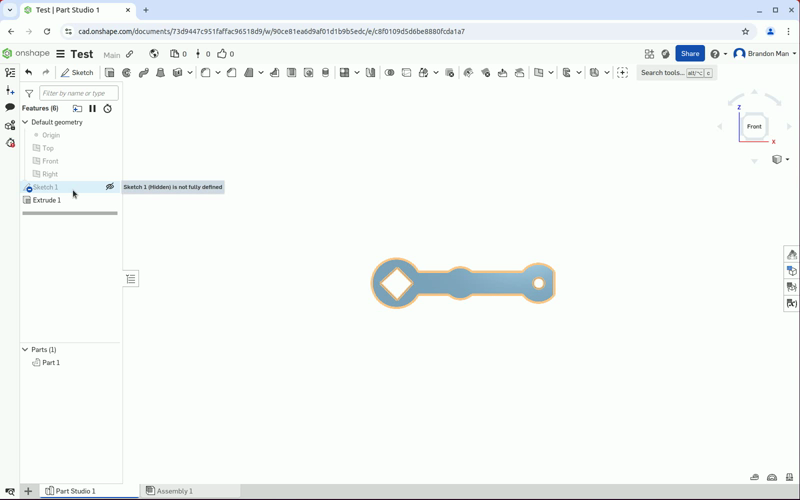
click(73, 189)
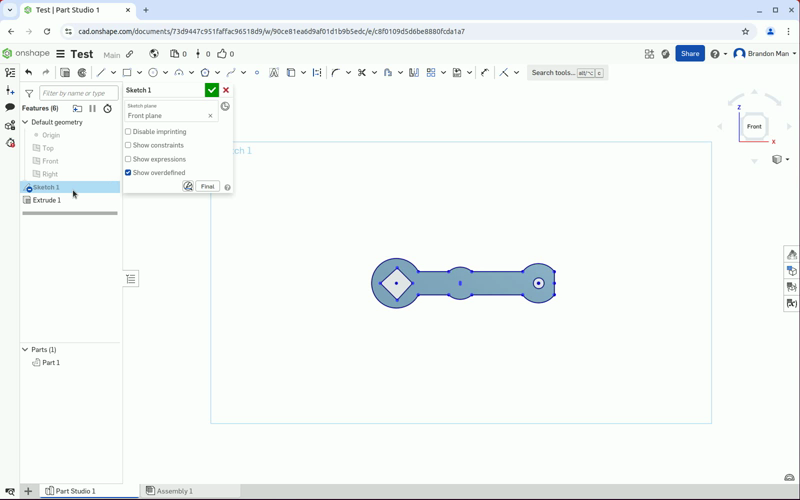
mouse_move(229, 92)
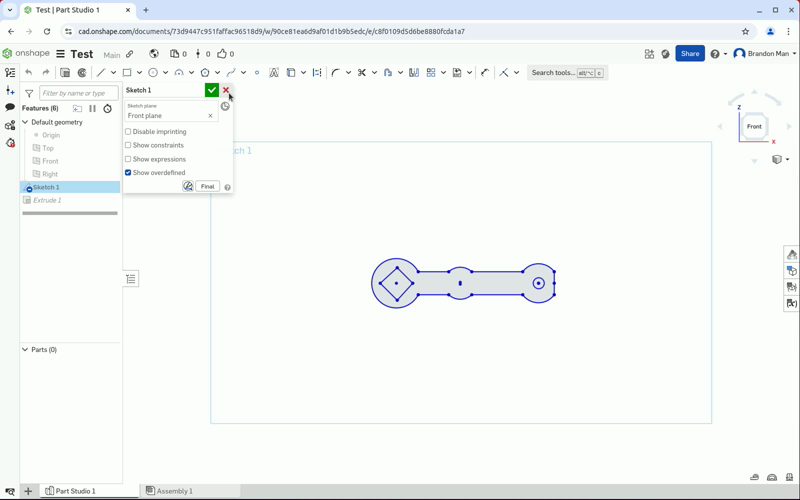
click(229, 92)
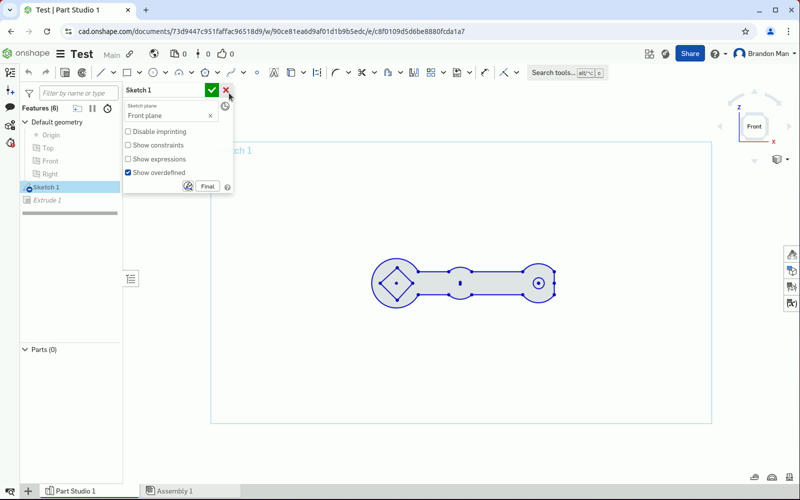
key(shift+s)
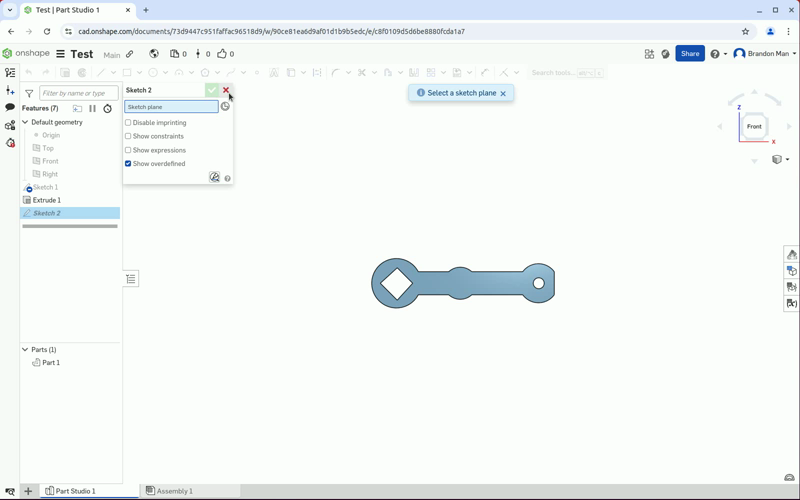
mouse_move(73, 163)
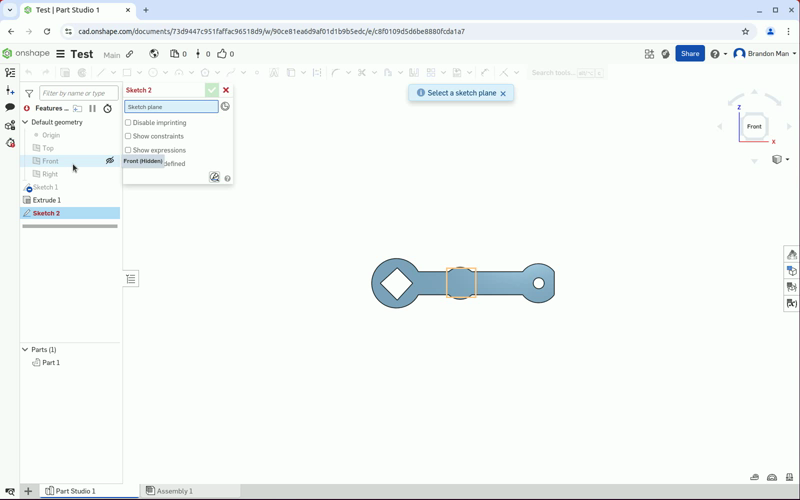
click(73, 163)
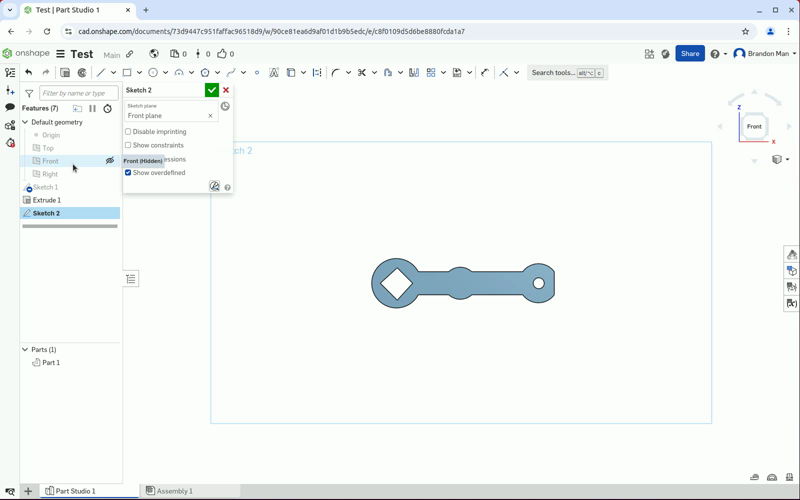
mouse_move(73, 352)
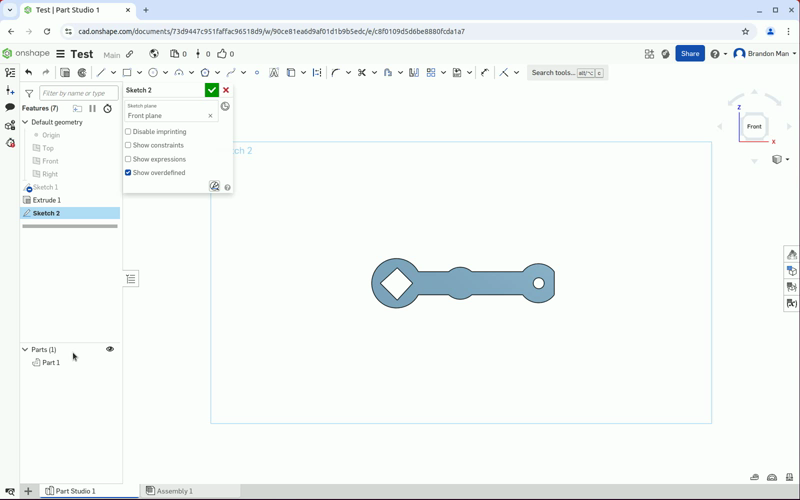
key(y)
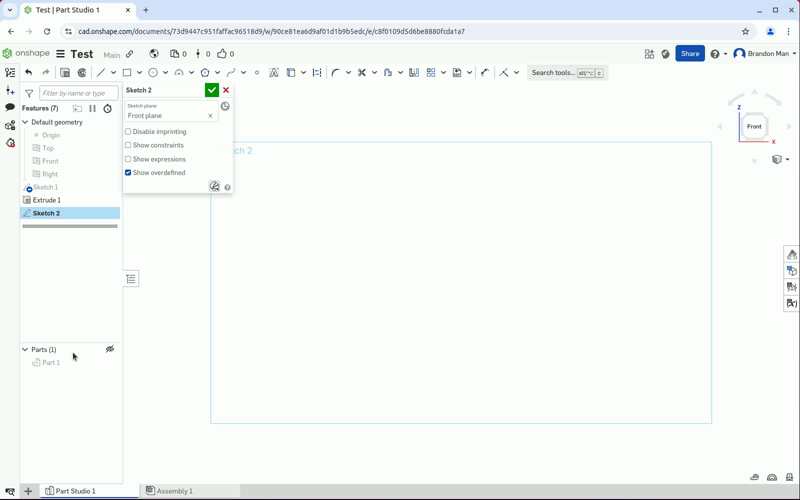
key(l)
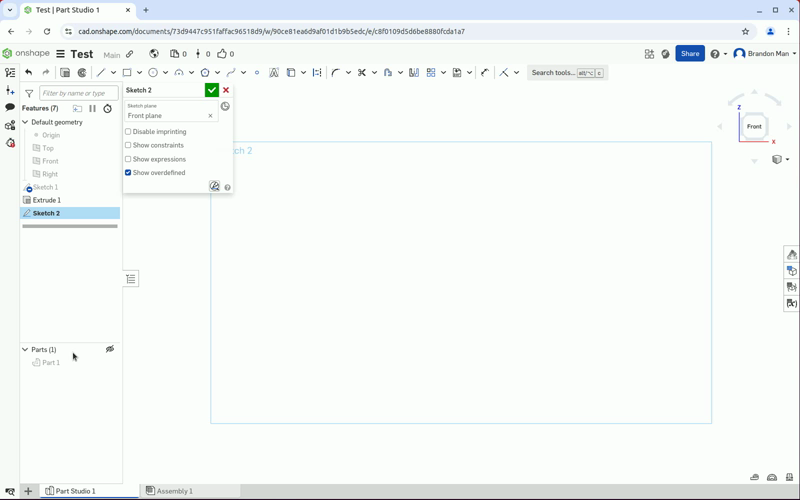
key_down(shift)
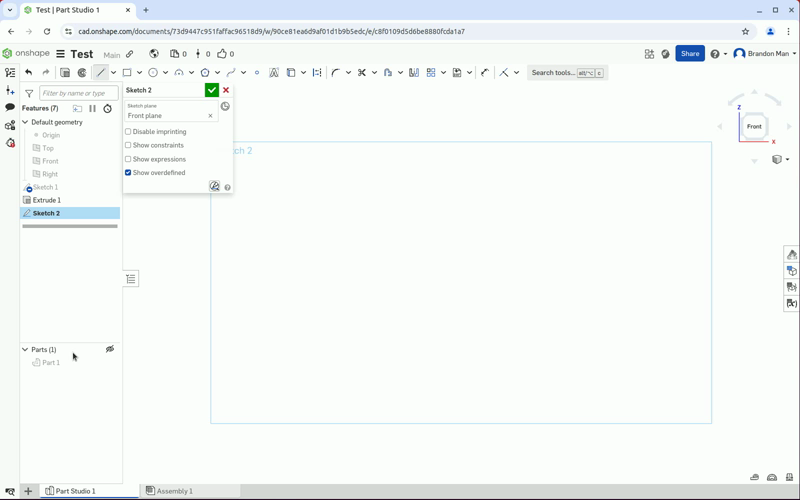
mouse_move(554, 294)
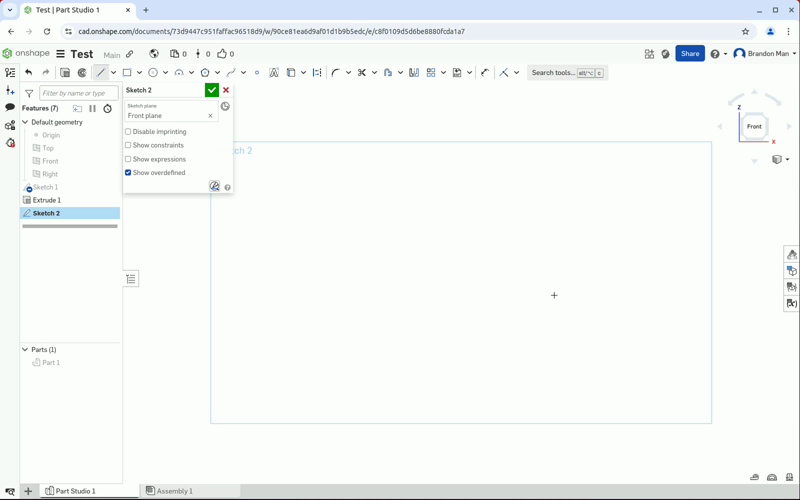
click(554, 294)
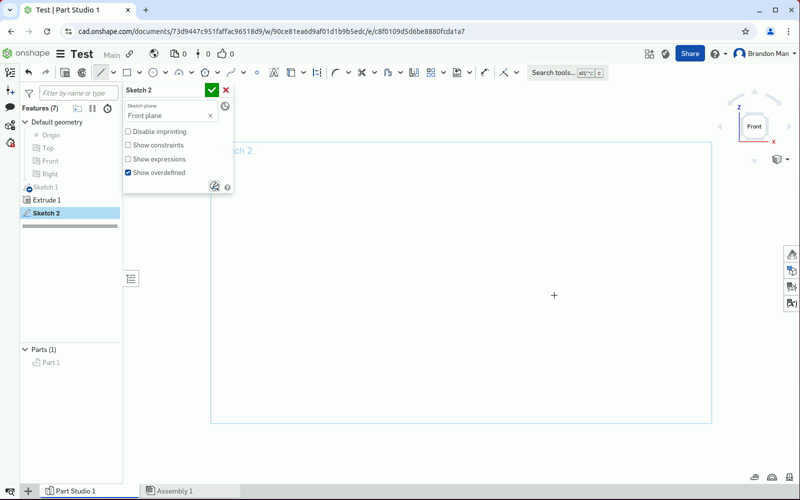
key_up(shift)
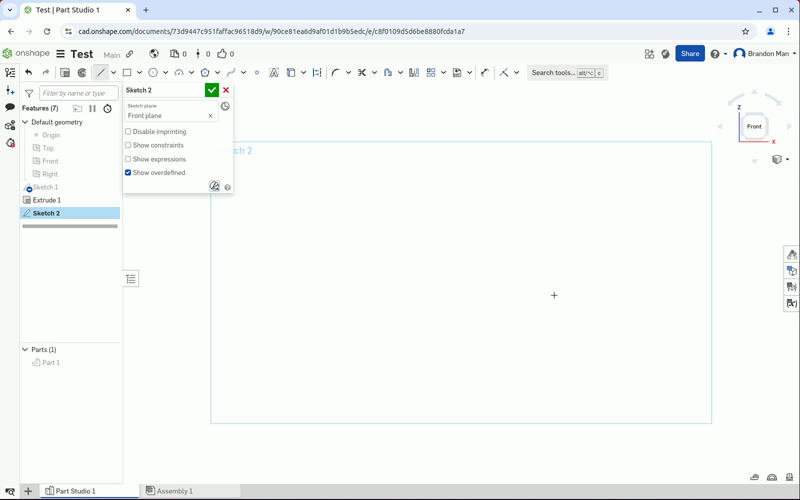
key_down(shift)
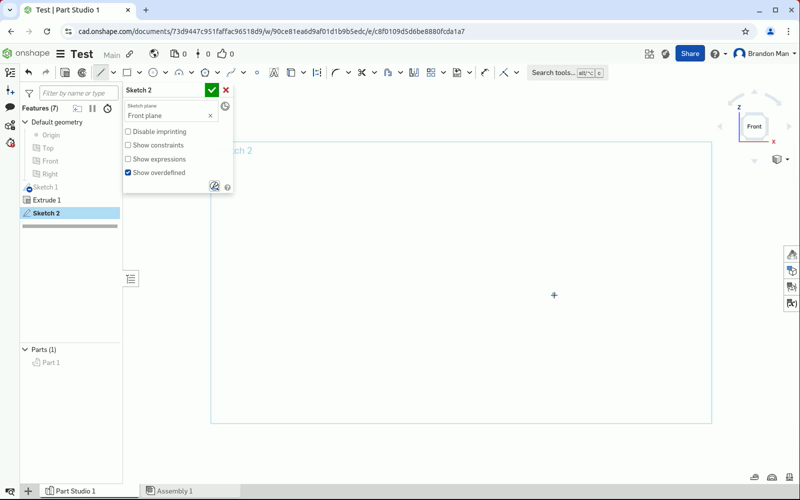
mouse_move(584, 294)
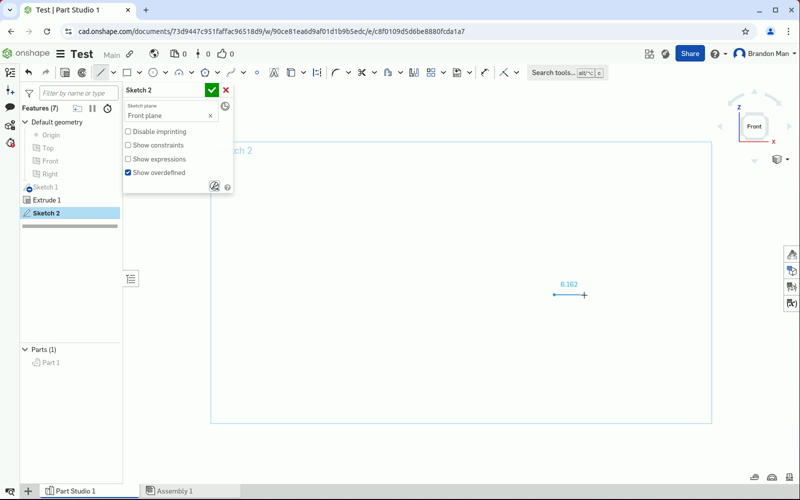
mouse_move(559, 294)
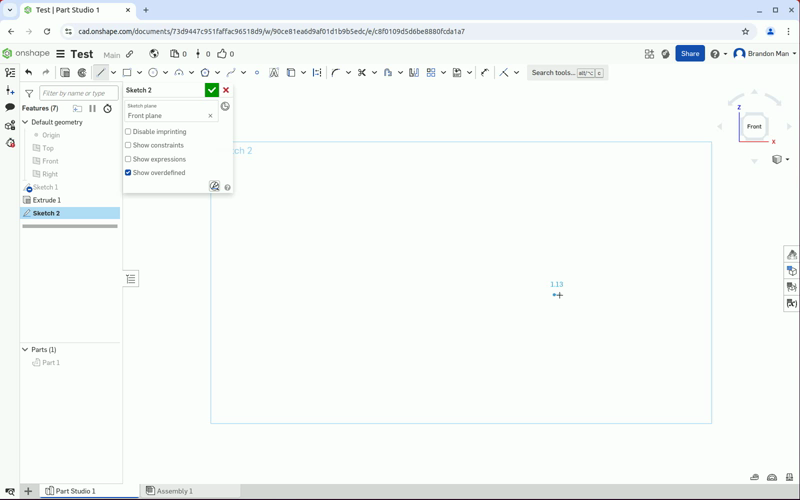
scroll(6)
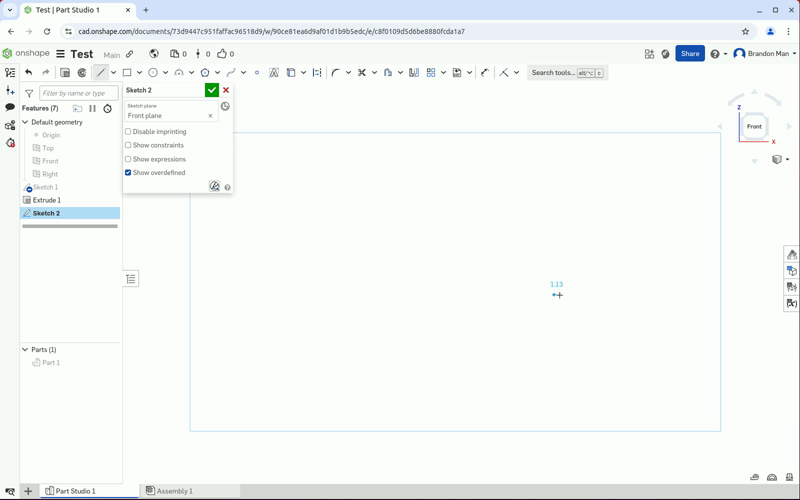
scroll(6)
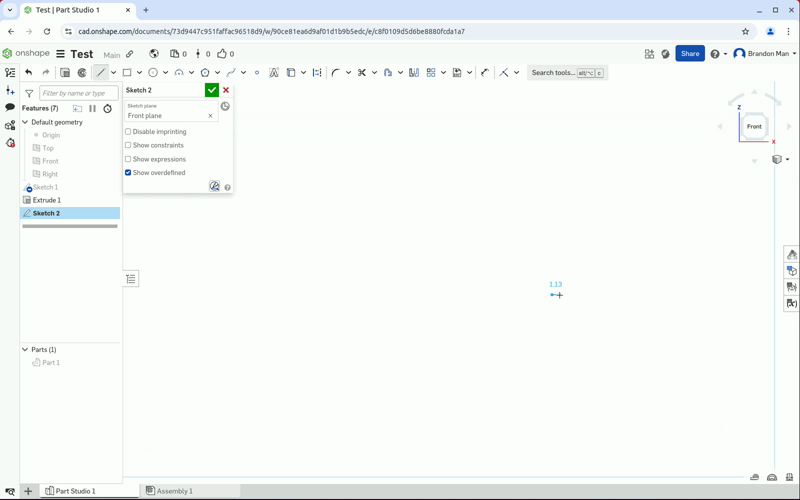
scroll(6)
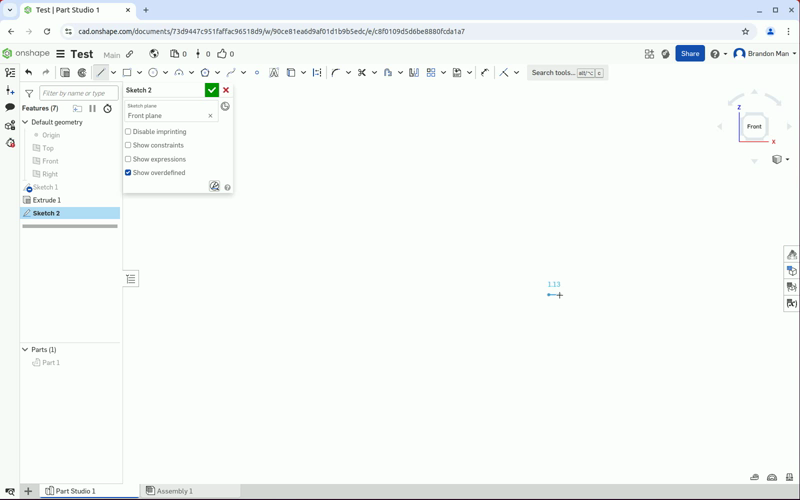
scroll(6)
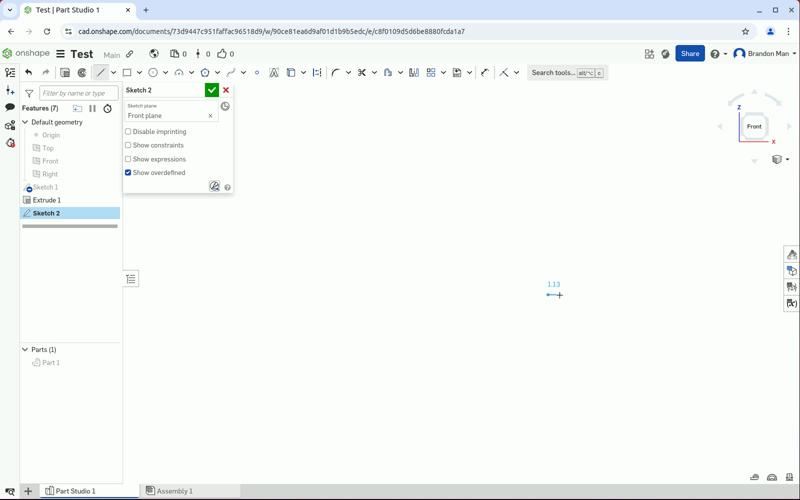
scroll(6)
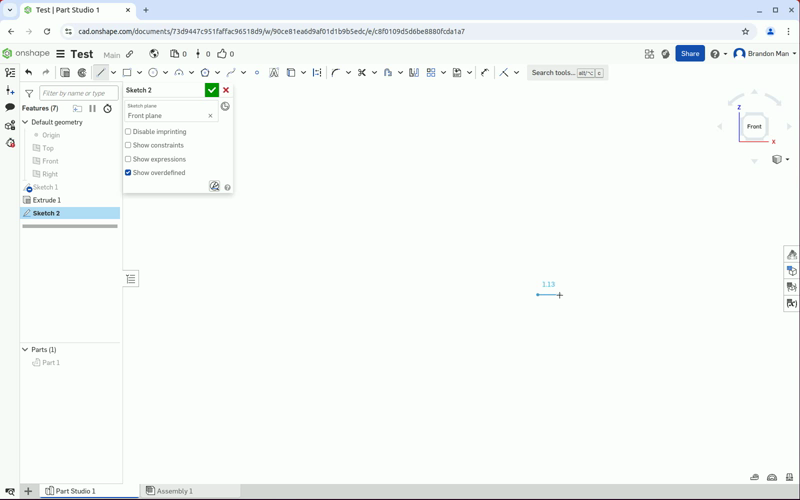
scroll(6)
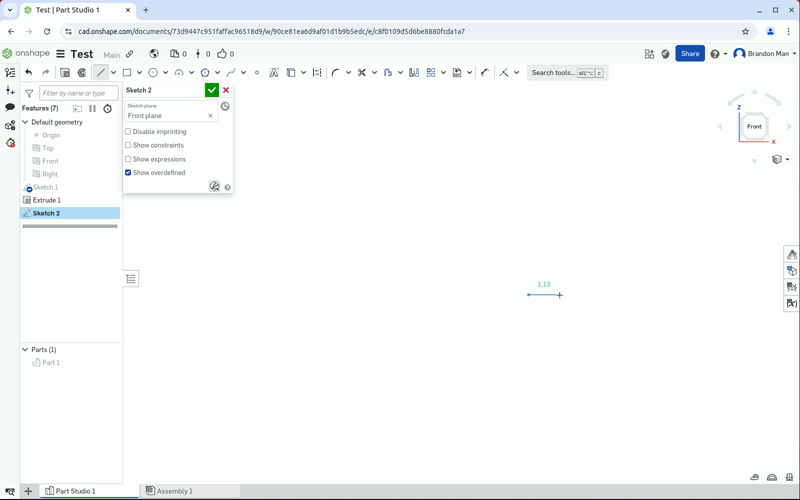
scroll(6)
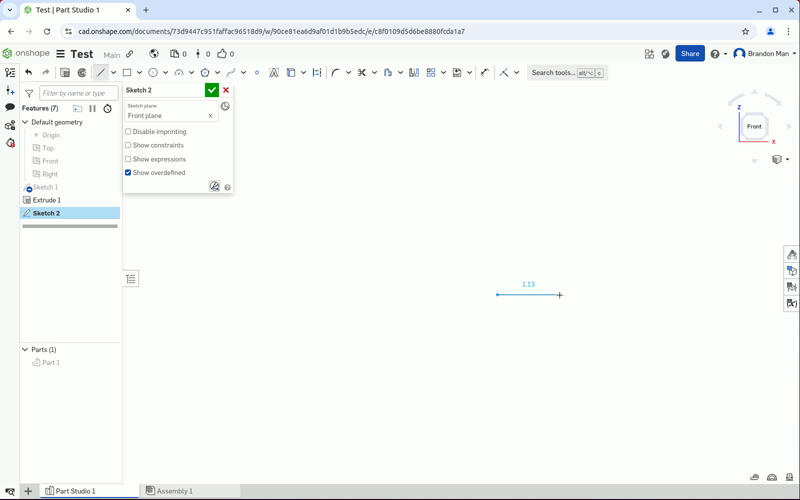
click(559, 294)
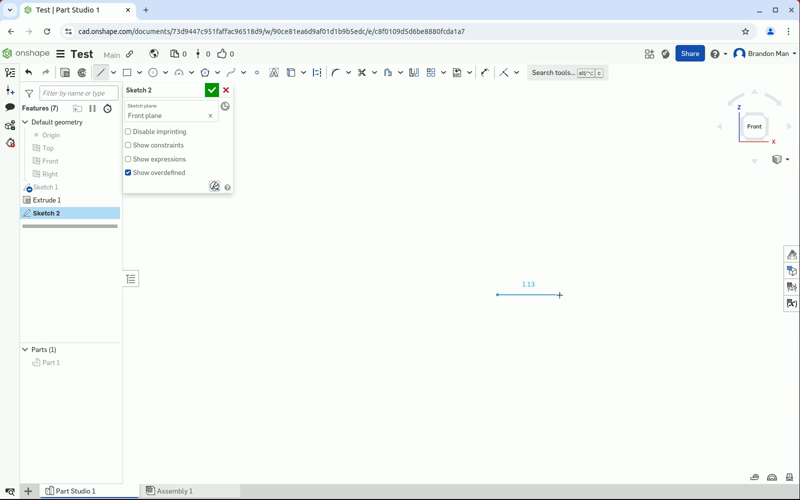
scroll(-6)
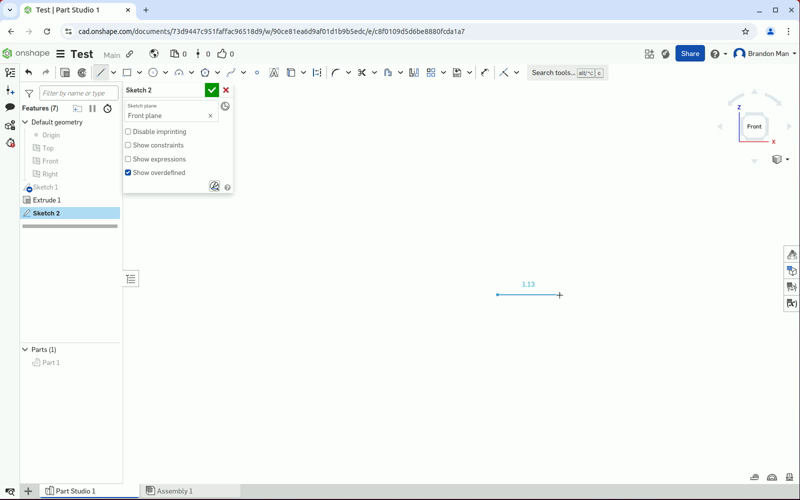
scroll(-6)
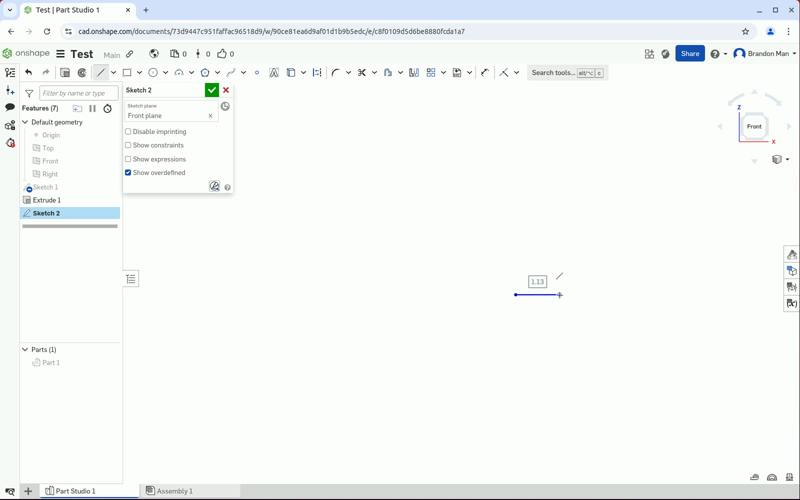
scroll(-6)
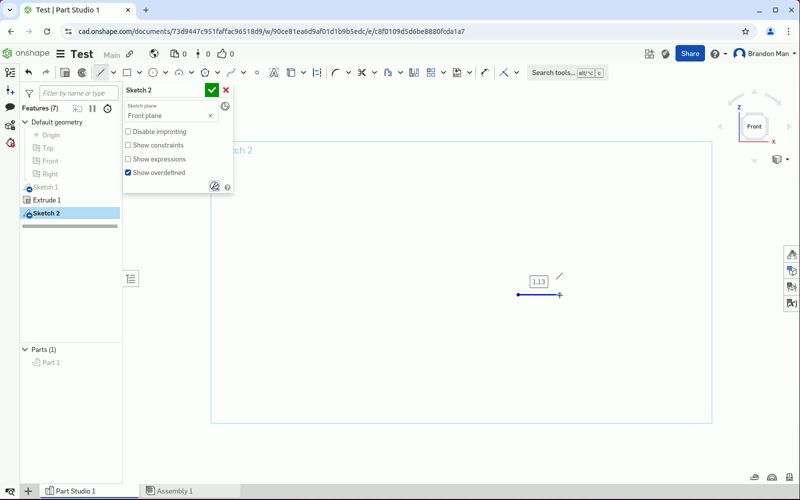
scroll(-6)
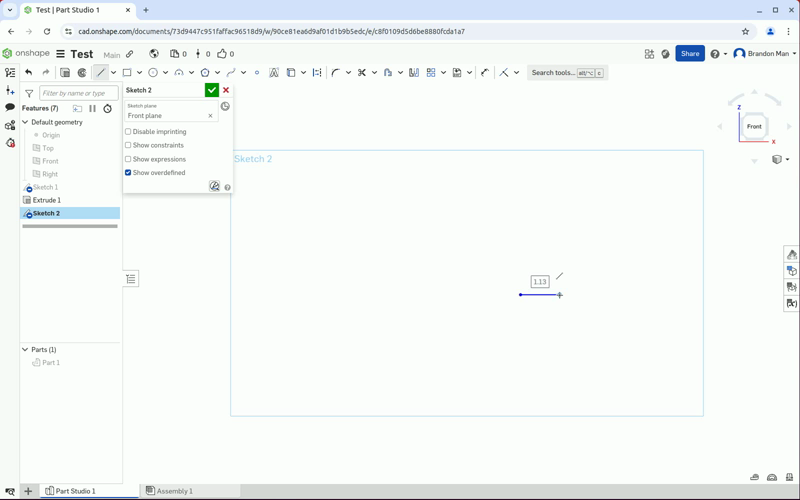
scroll(-6)
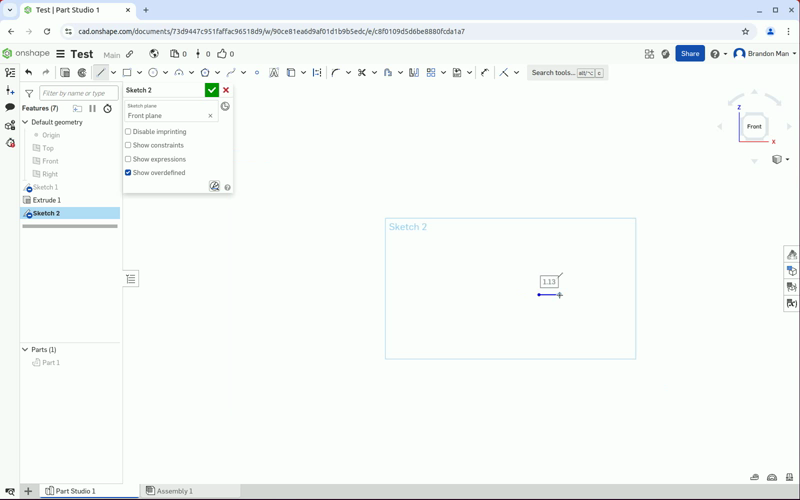
scroll(-6)
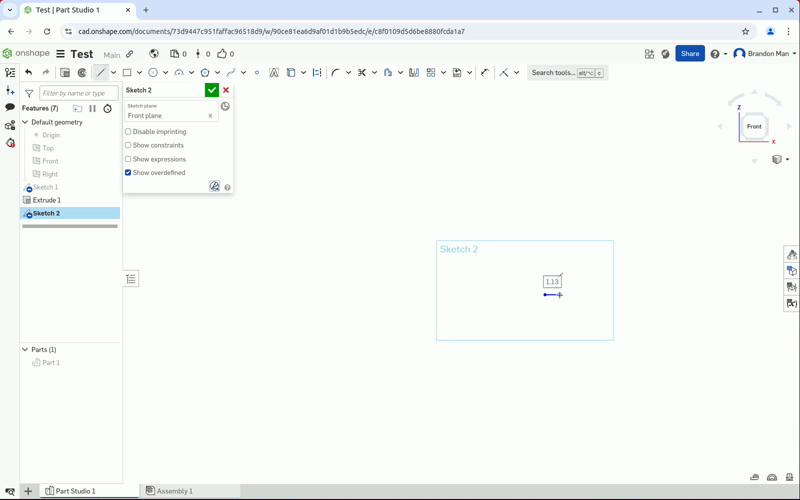
scroll(-6)
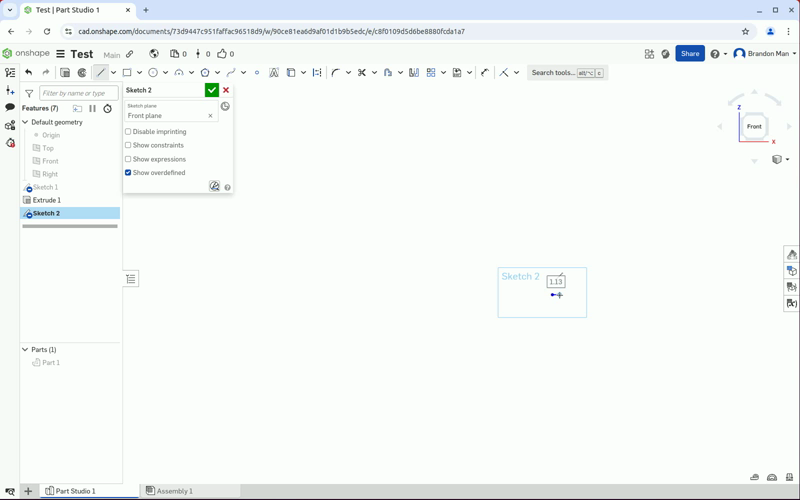
key_up(shift)
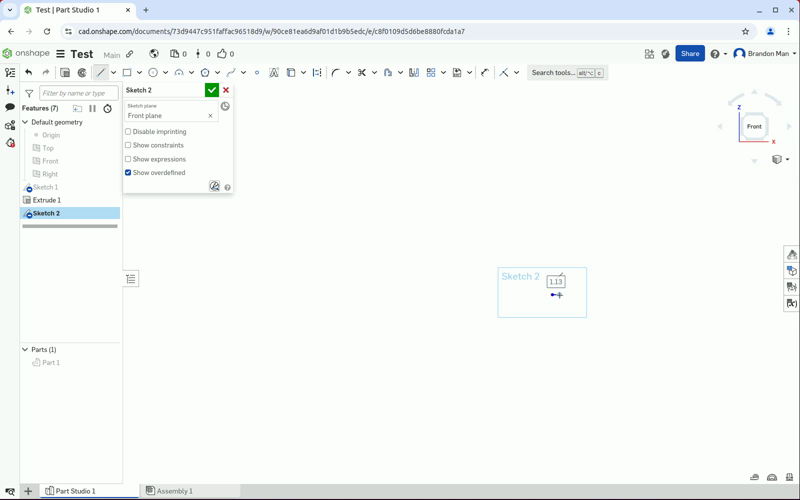
key_down(shift)
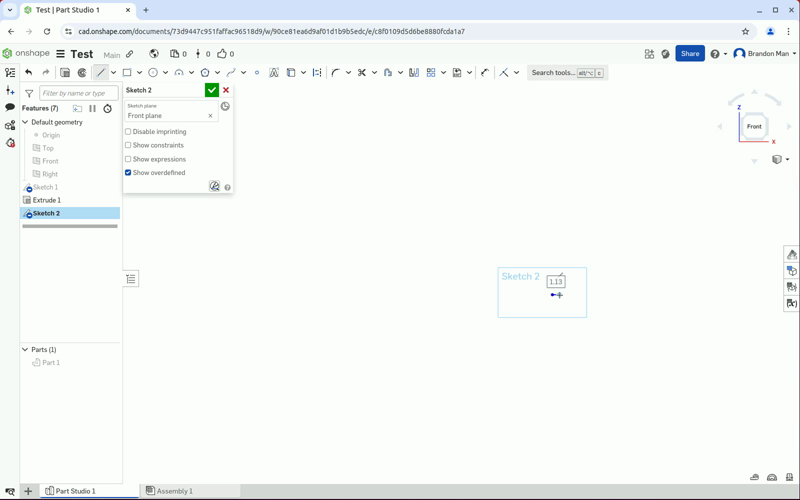
mouse_move(589, 294)
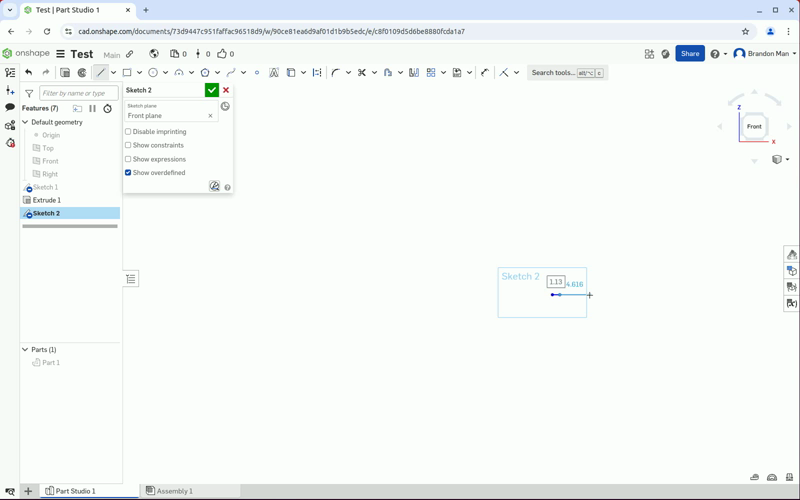
mouse_move(573, 294)
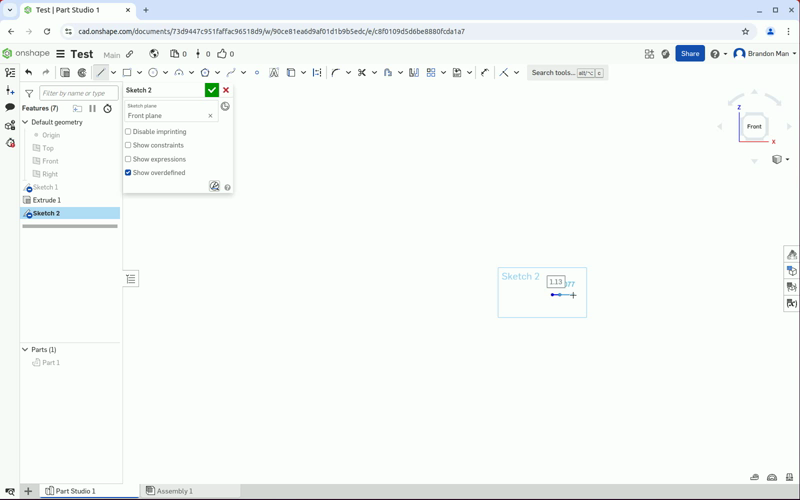
click(573, 294)
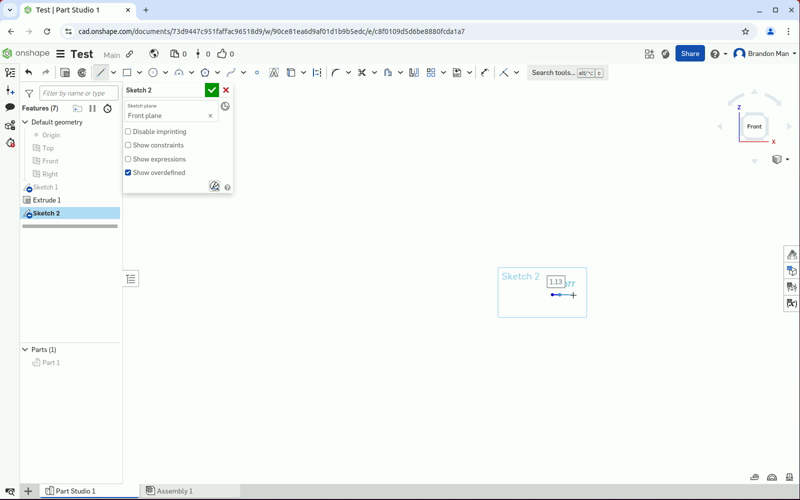
key_up(shift)
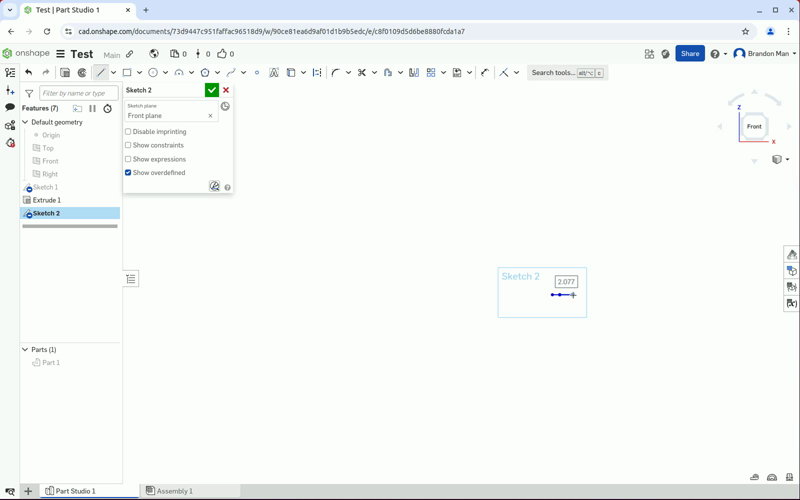
key_down(shift)
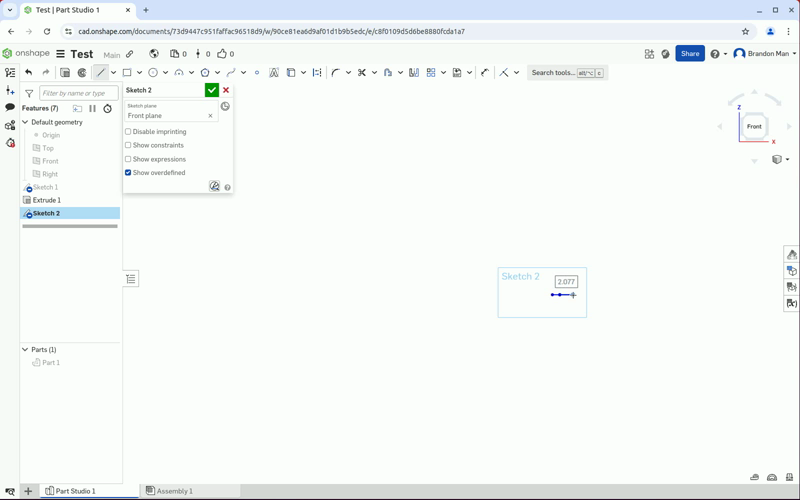
mouse_move(589, 294)
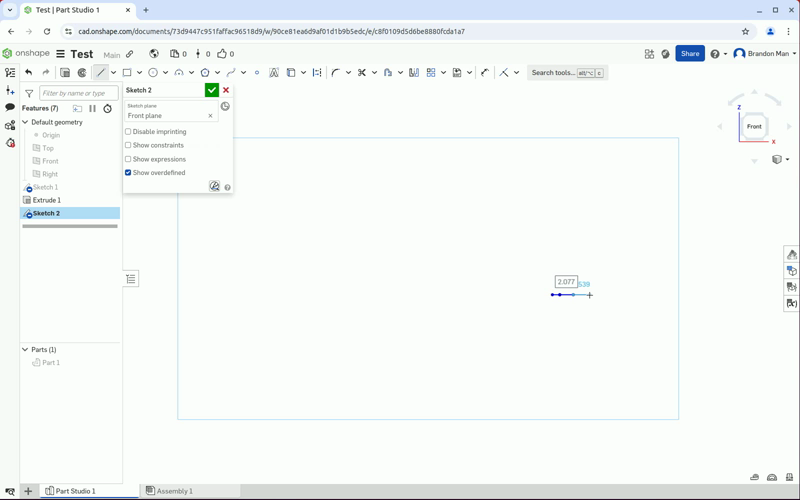
mouse_move(573, 271)
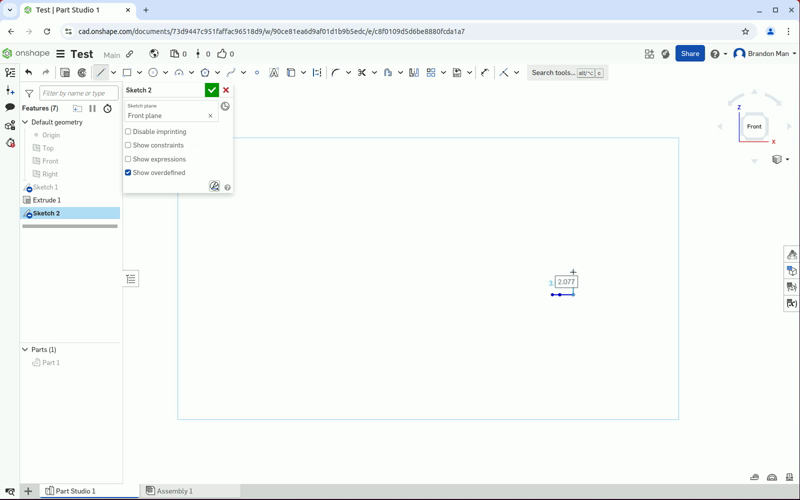
click(573, 271)
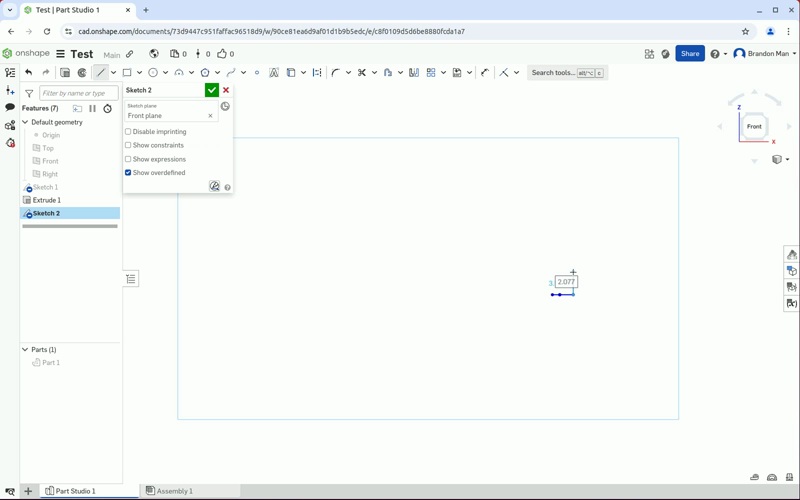
key_up(shift)
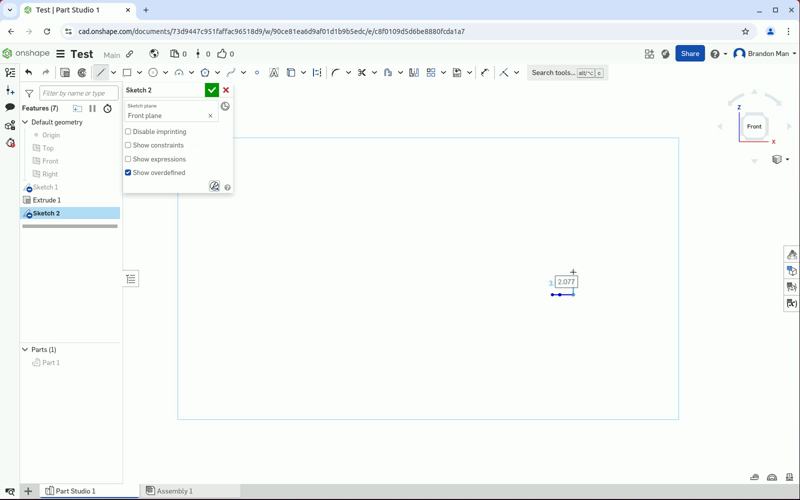
key_down(shift)
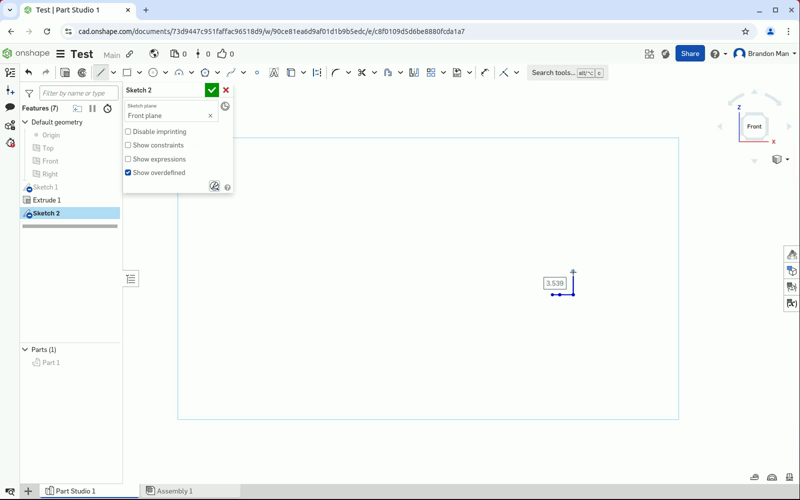
mouse_move(589, 271)
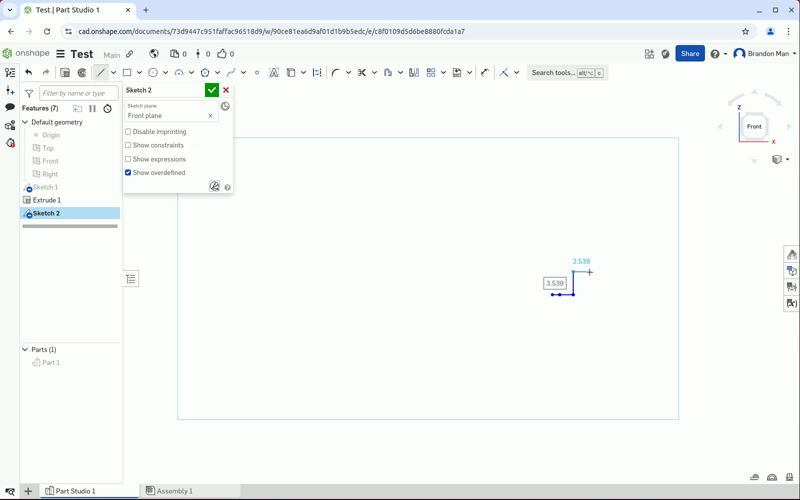
mouse_move(554, 271)
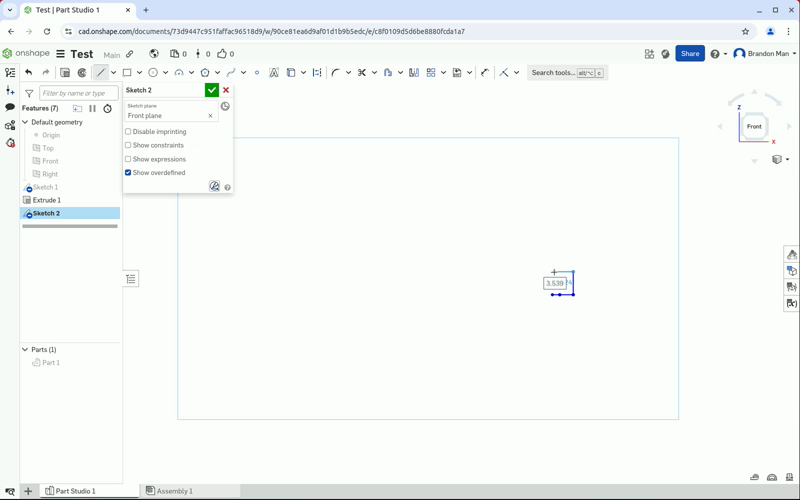
click(554, 271)
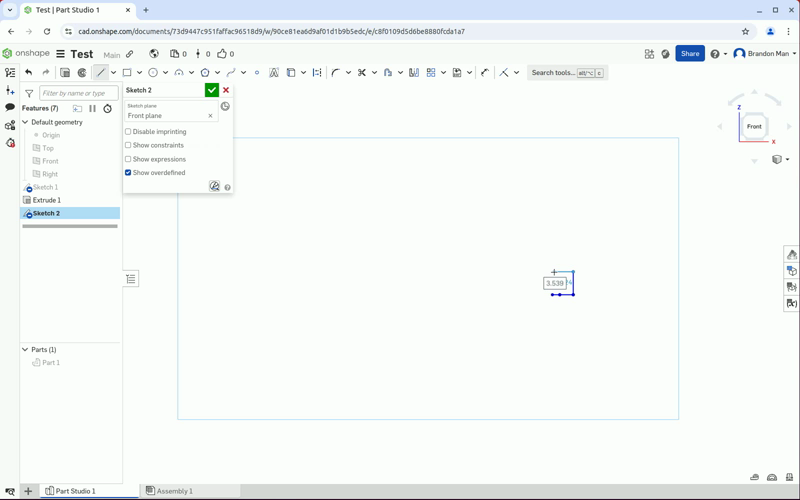
key_up(shift)
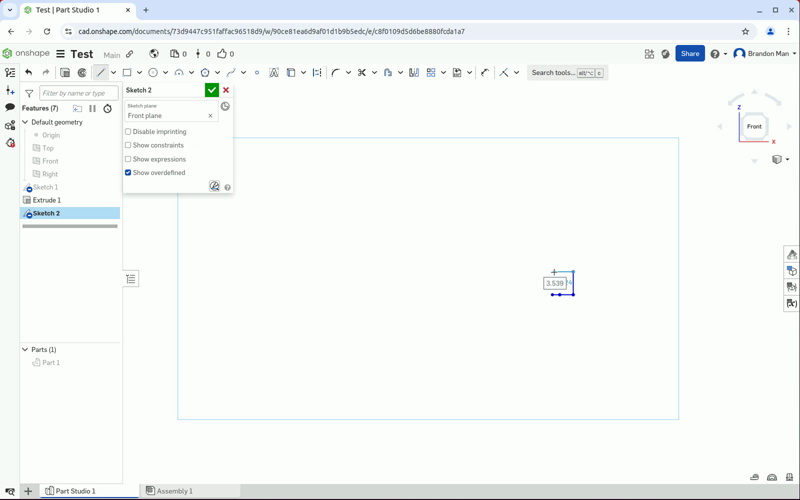
key_down(shift)
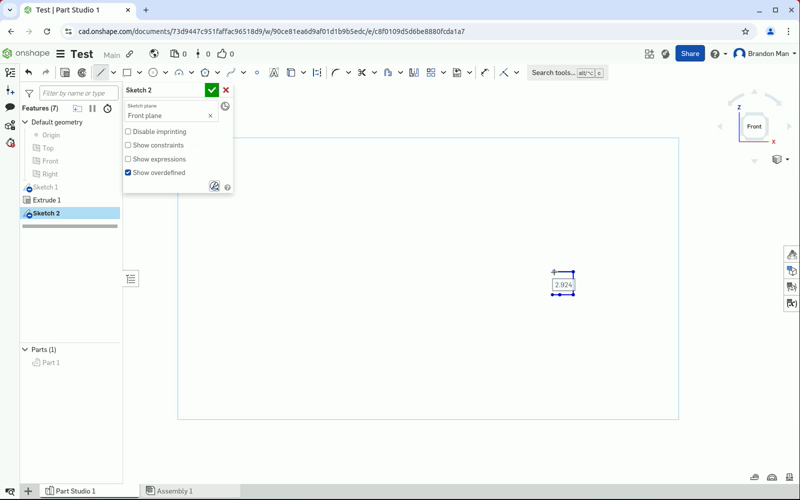
mouse_move(584, 271)
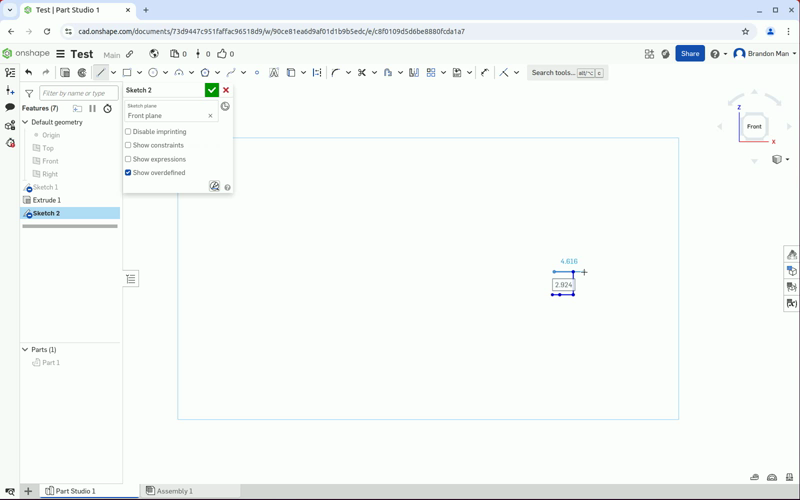
mouse_move(554, 282)
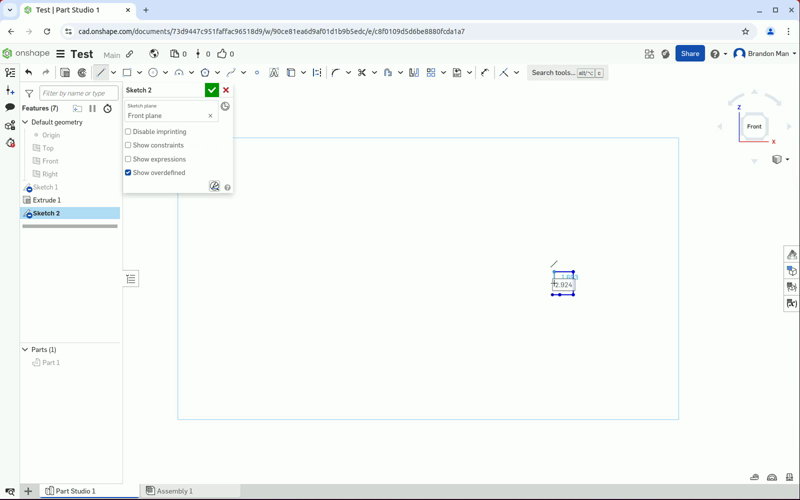
click(554, 282)
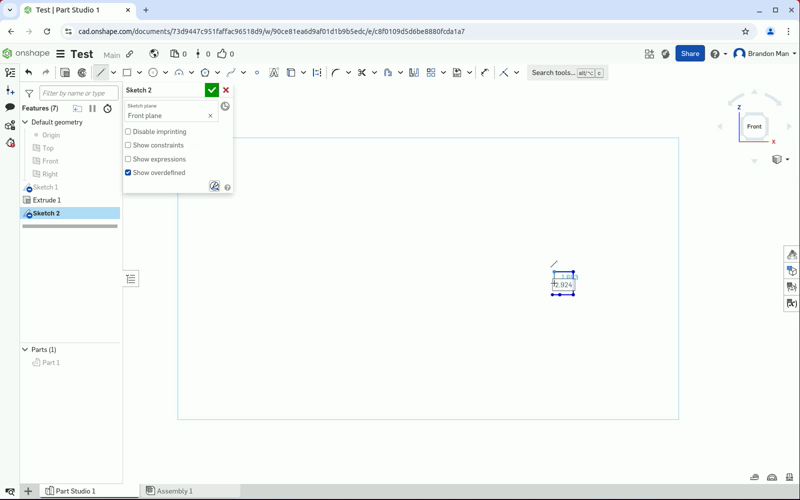
key_up(shift)
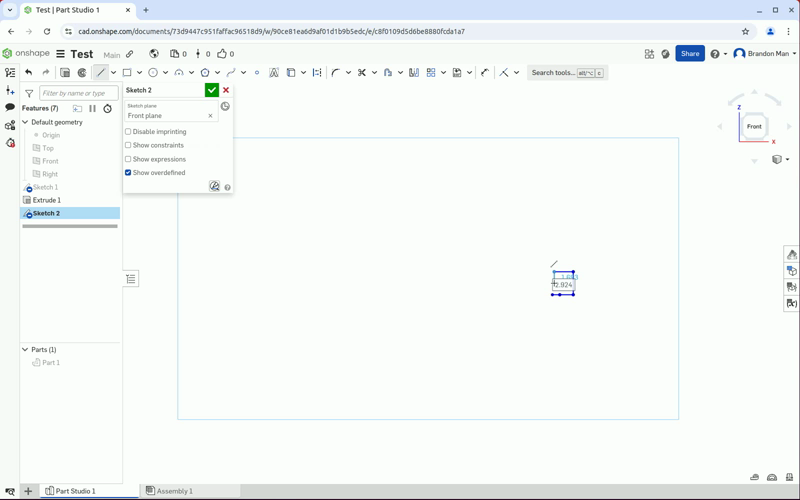
mouse_move(584, 282)
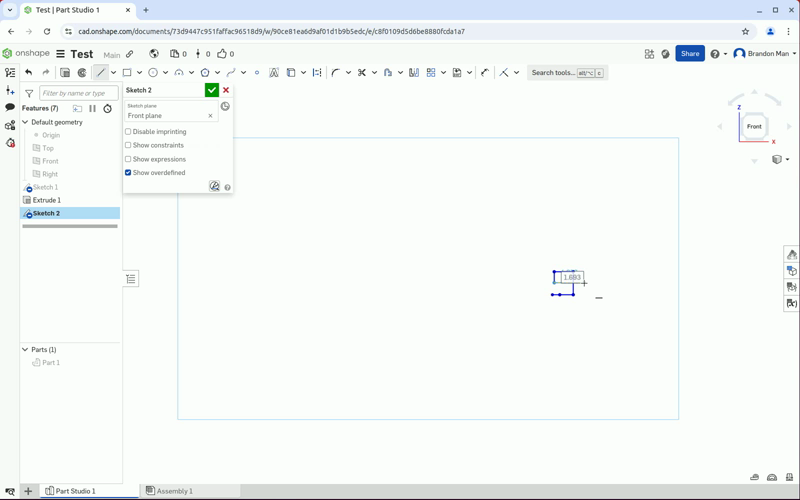
key_down(shift)
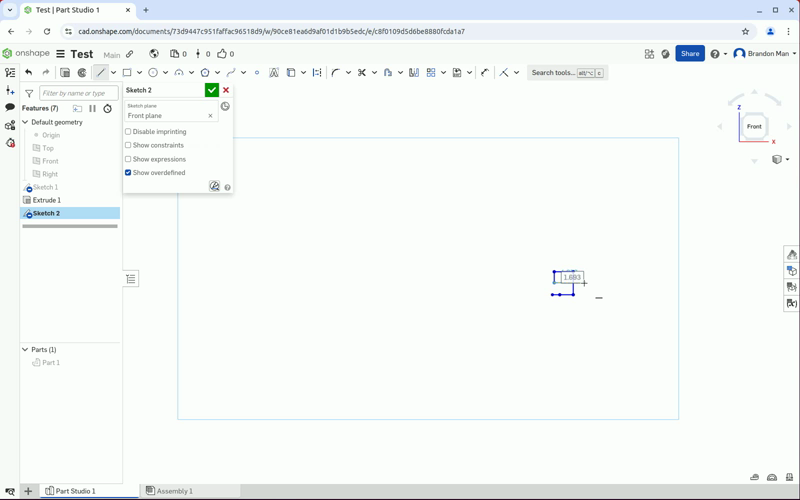
mouse_move(554, 294)
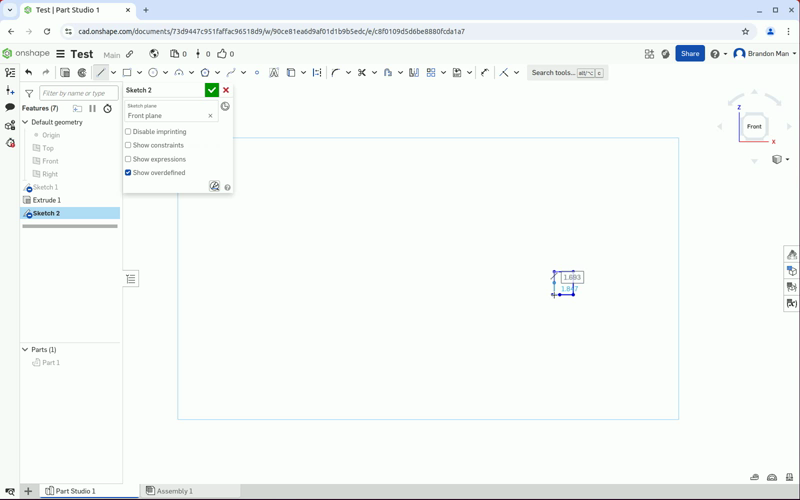
key_up(shift)
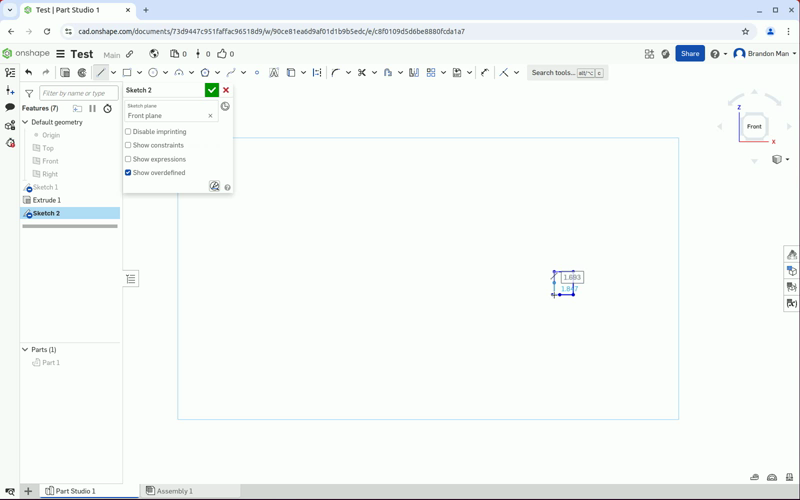
click(554, 294)
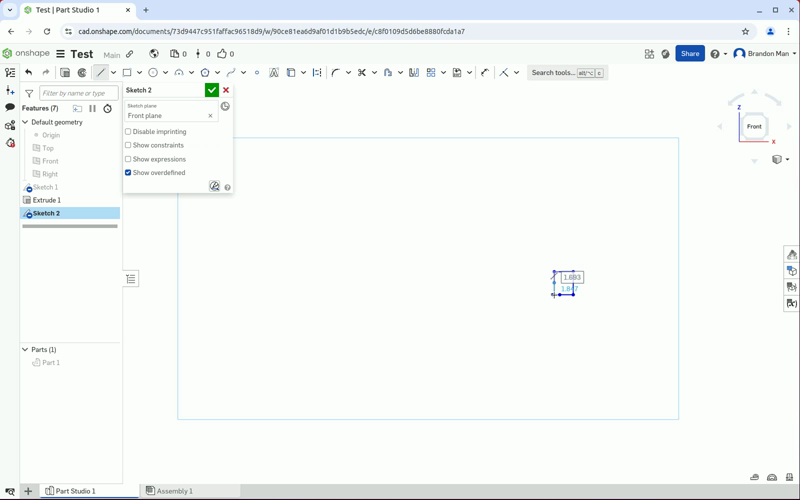
key(esc)
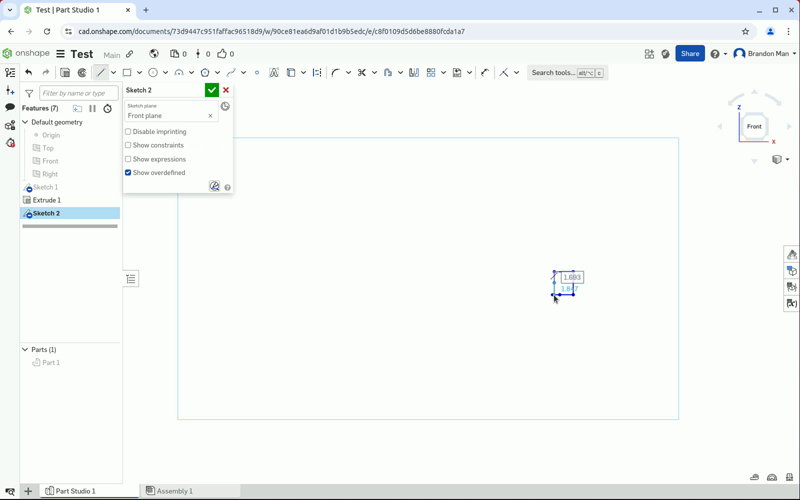
mouse_move(569, 279)
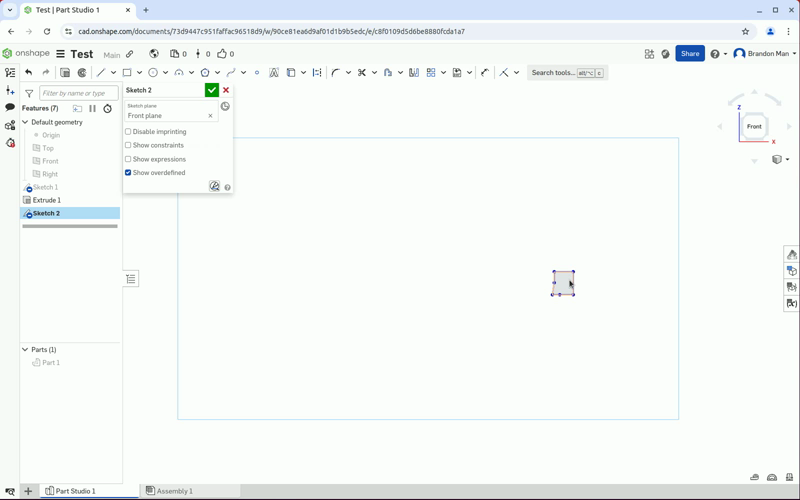
scroll(6)
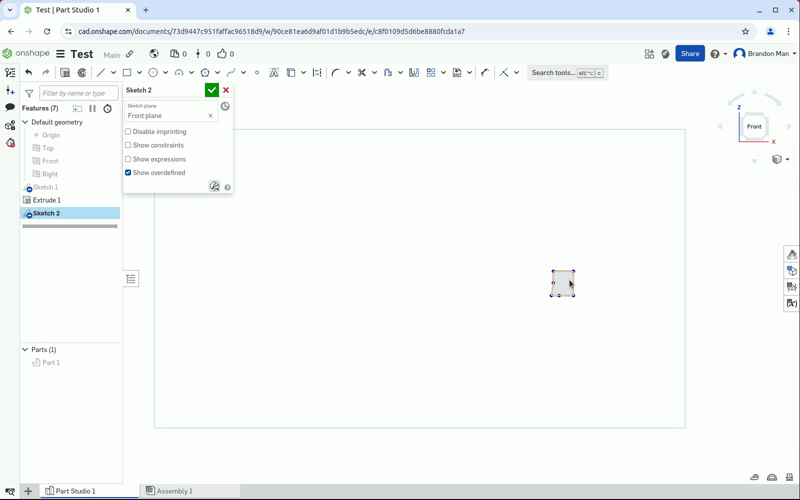
scroll(6)
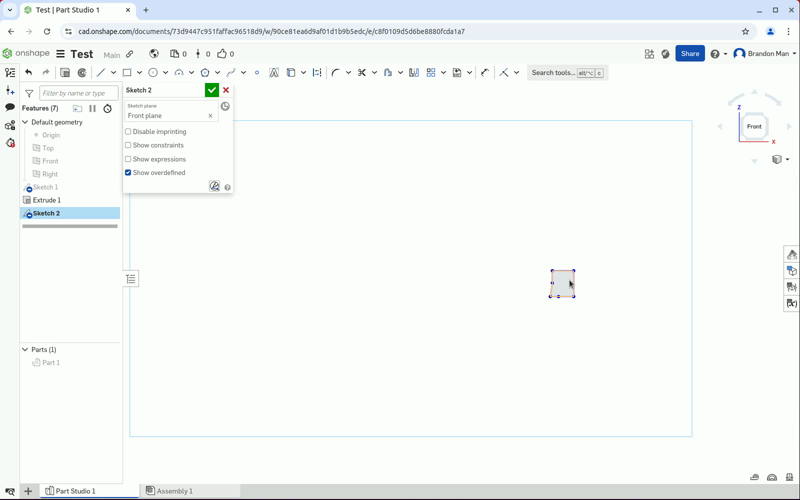
scroll(6)
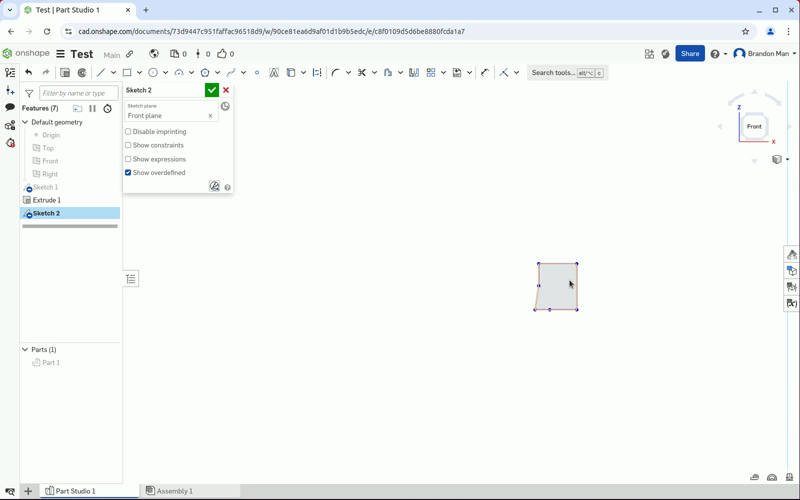
scroll(6)
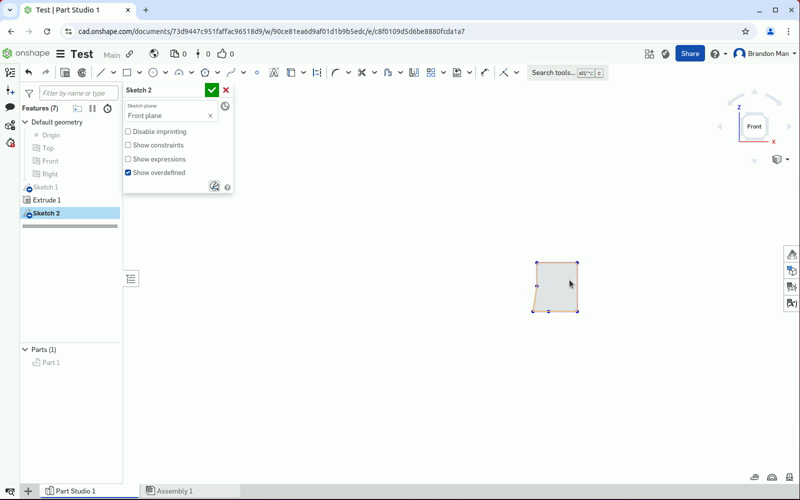
scroll(6)
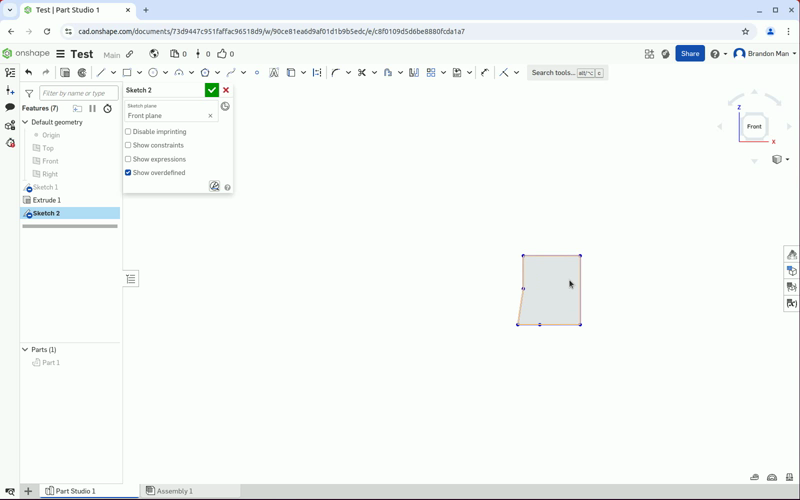
scroll(6)
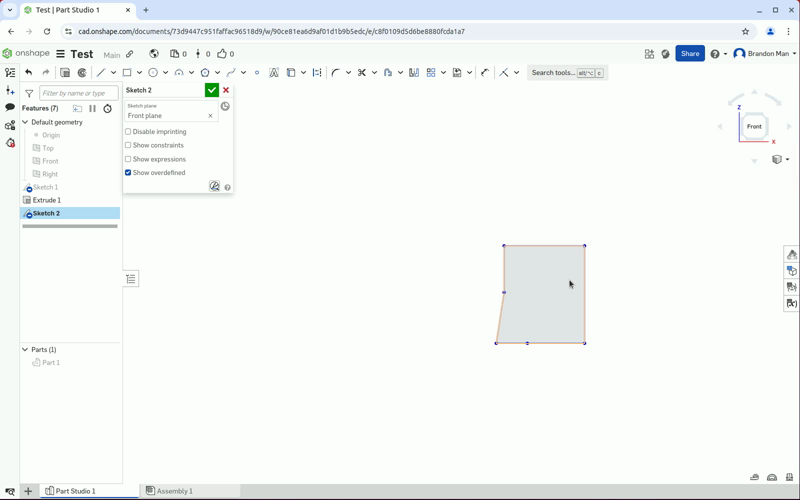
scroll(6)
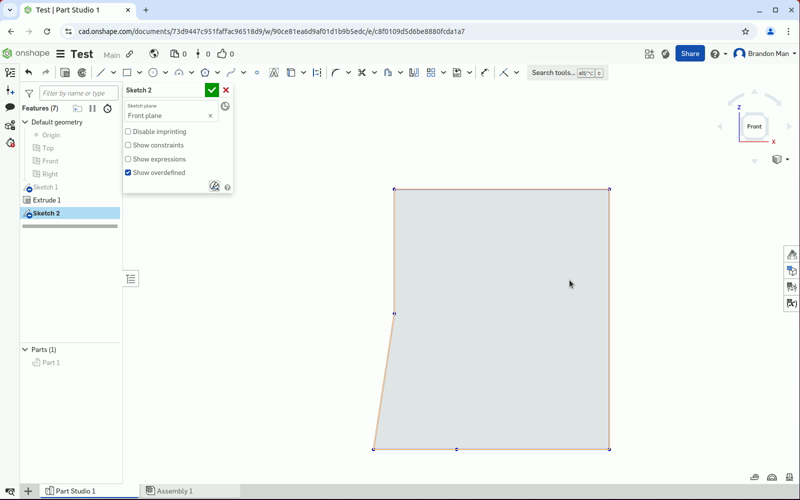
click(569, 279)
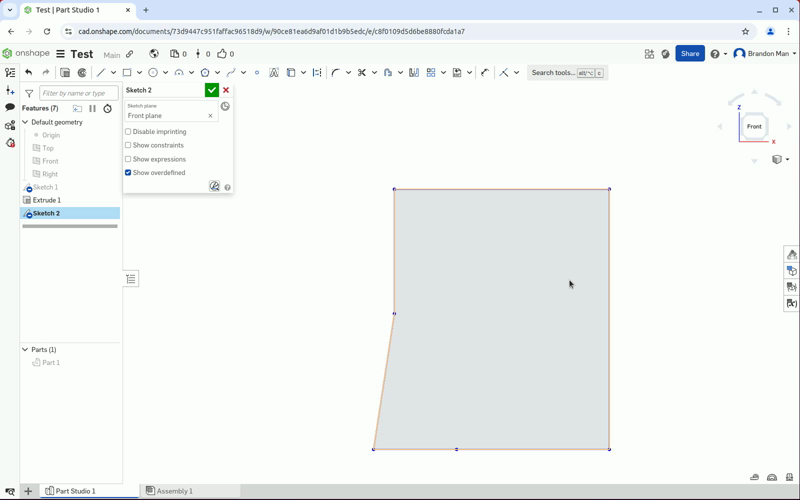
scroll(-6)
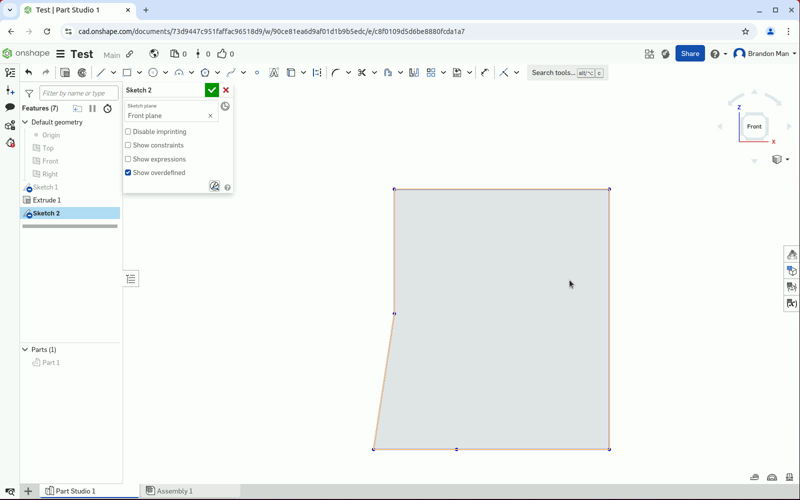
scroll(-6)
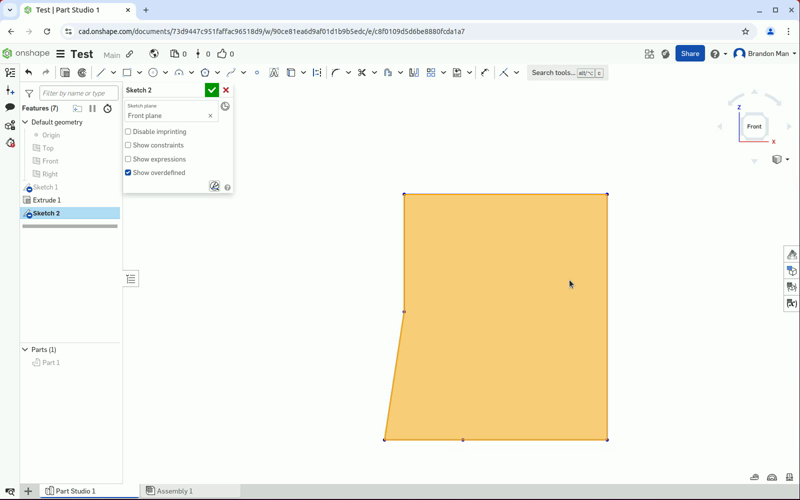
scroll(-6)
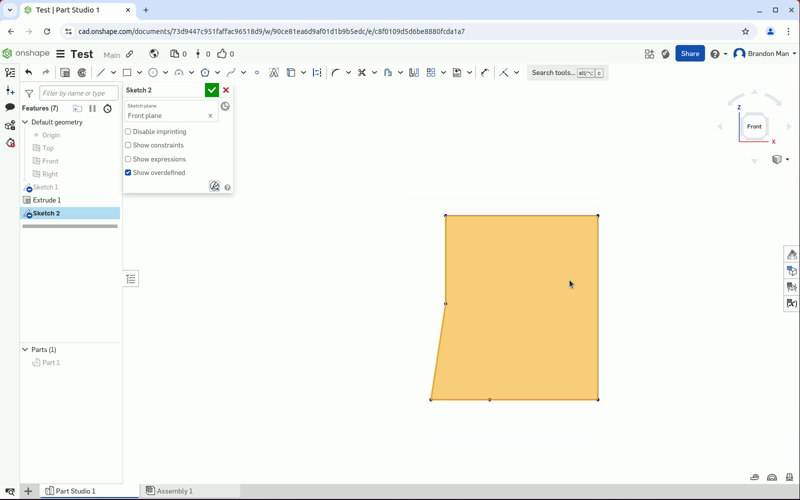
scroll(-6)
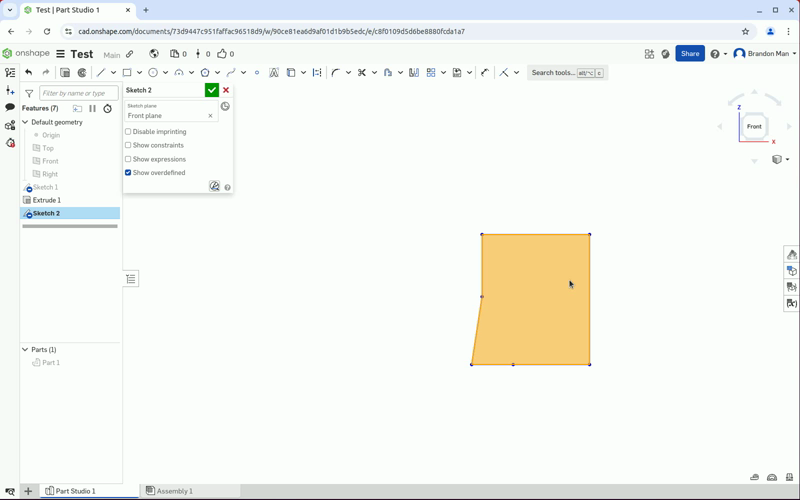
scroll(-6)
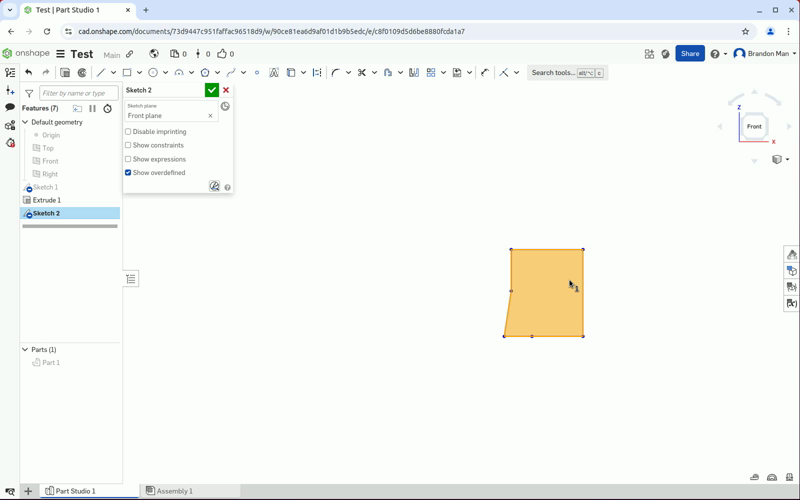
scroll(-6)
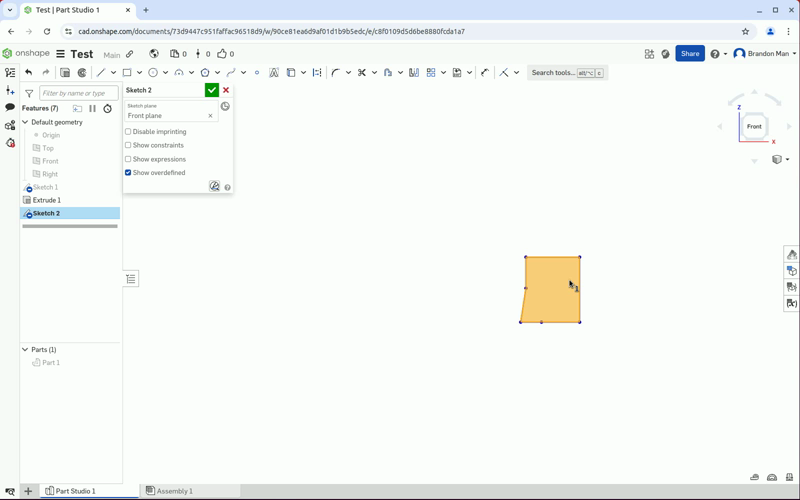
scroll(-6)
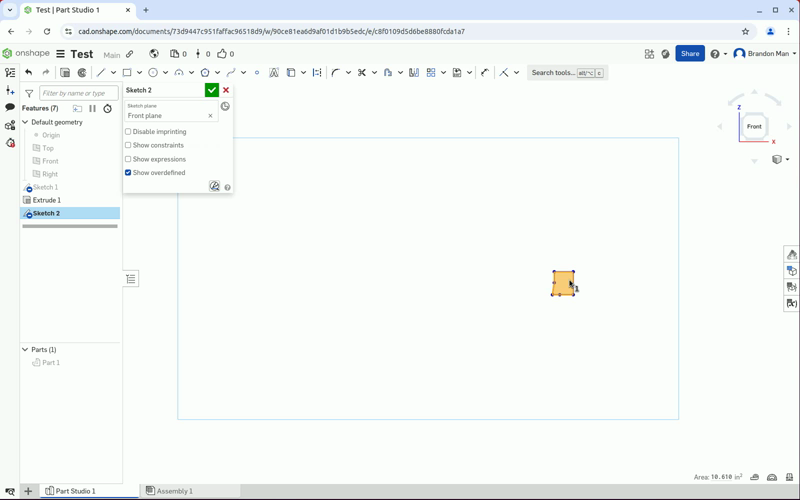
mouse_move(73, 352)
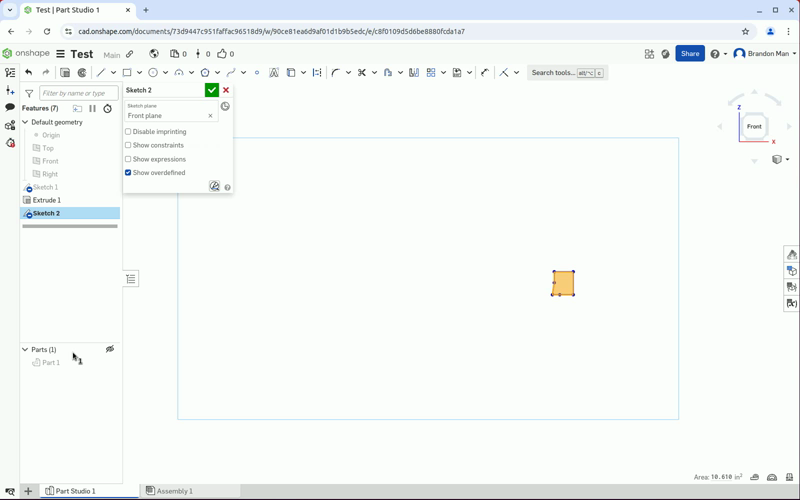
key(shift+y)
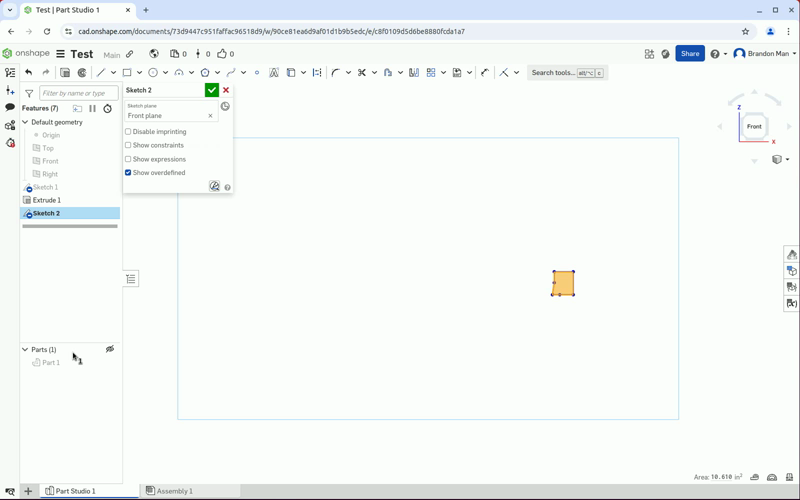
key(shift+e)
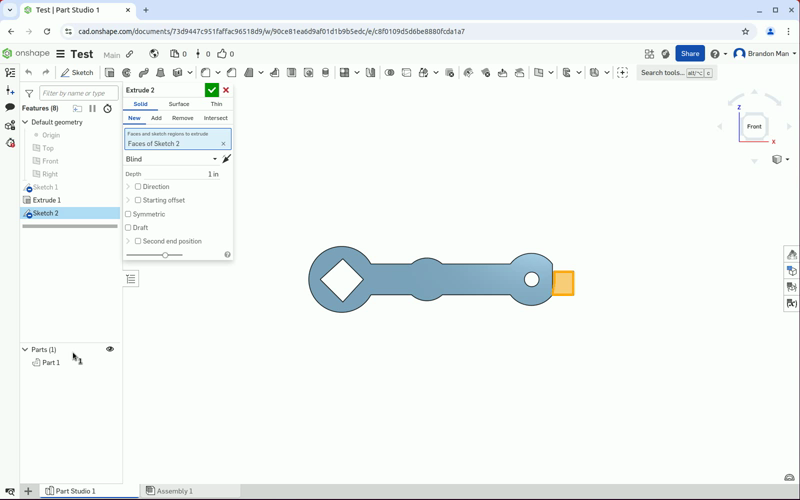
mouse_move(143, 106)
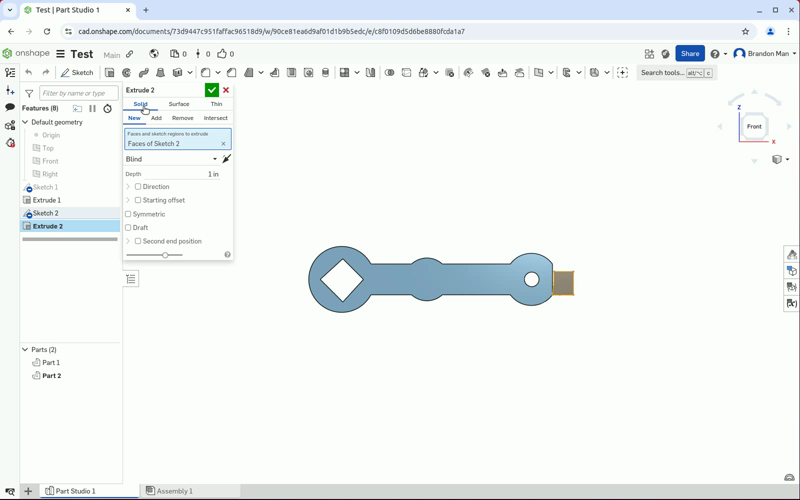
click(143, 106)
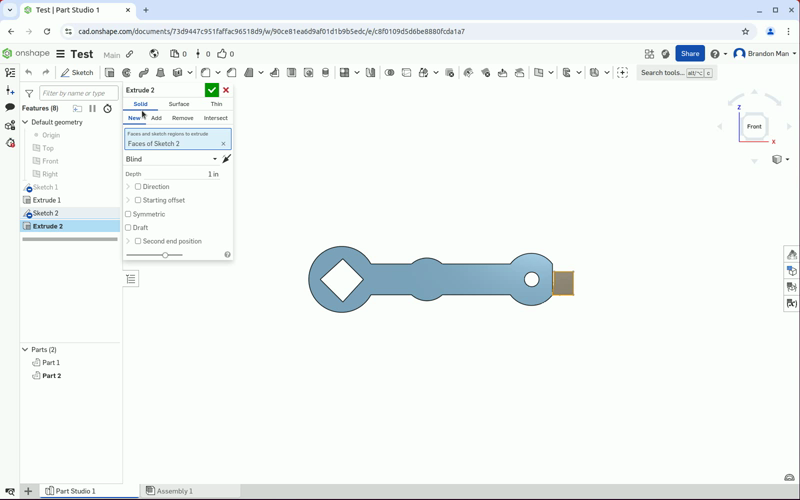
mouse_move(137, 120)
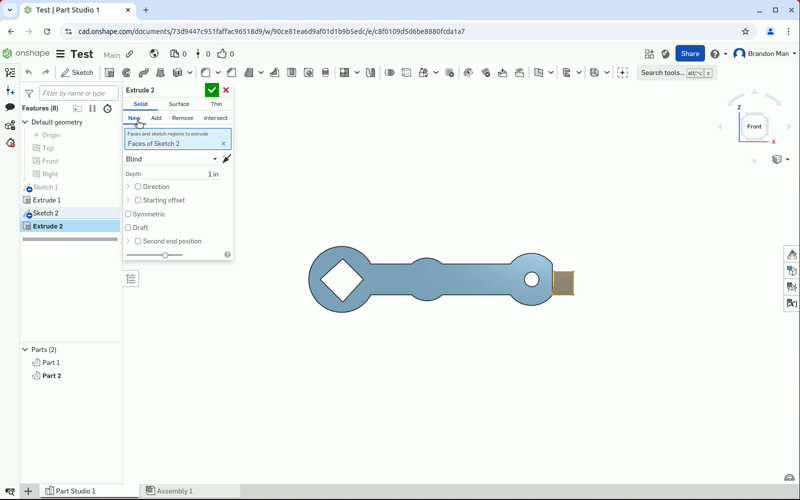
click(137, 120)
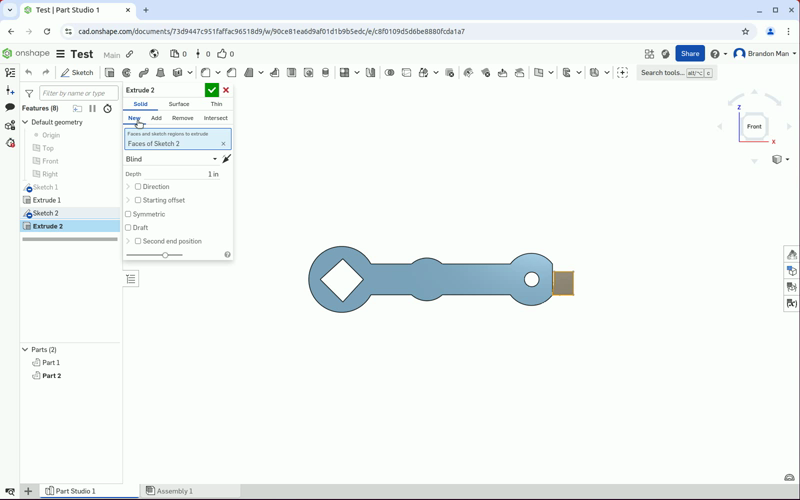
key(tab, 4)
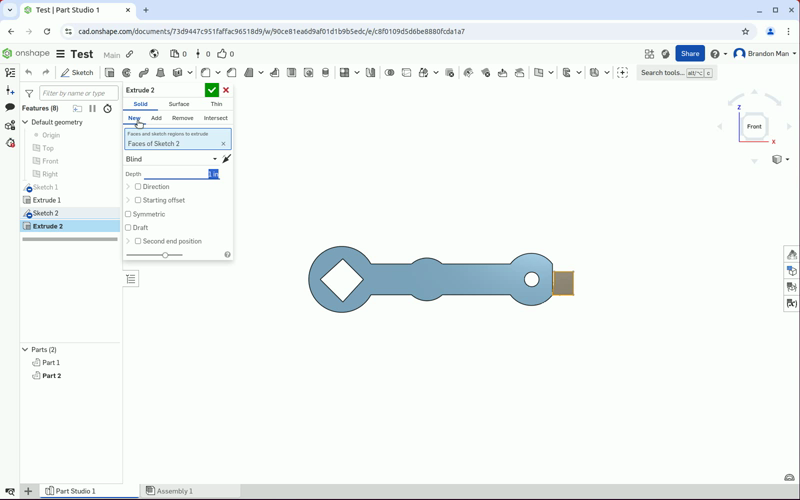
text(1.444)
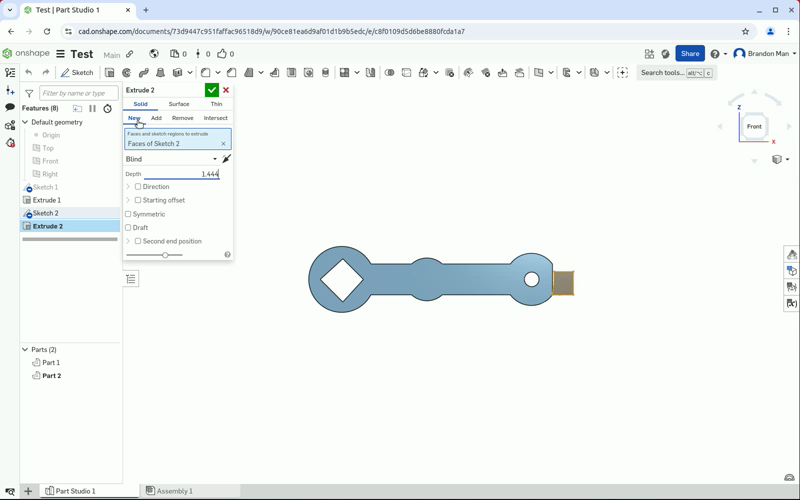
key(enter)
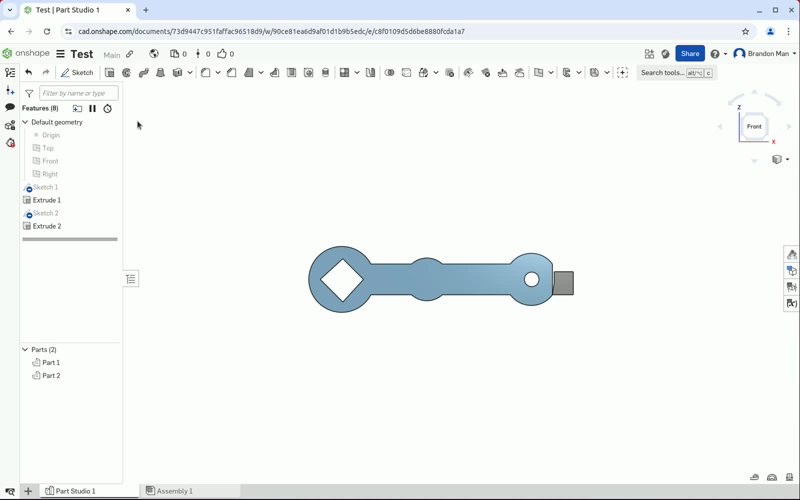
key(shift+h)
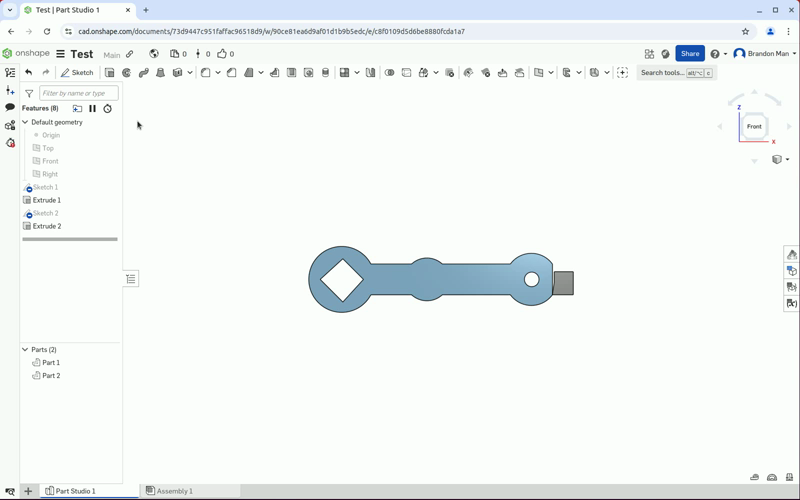
key(shift+h)
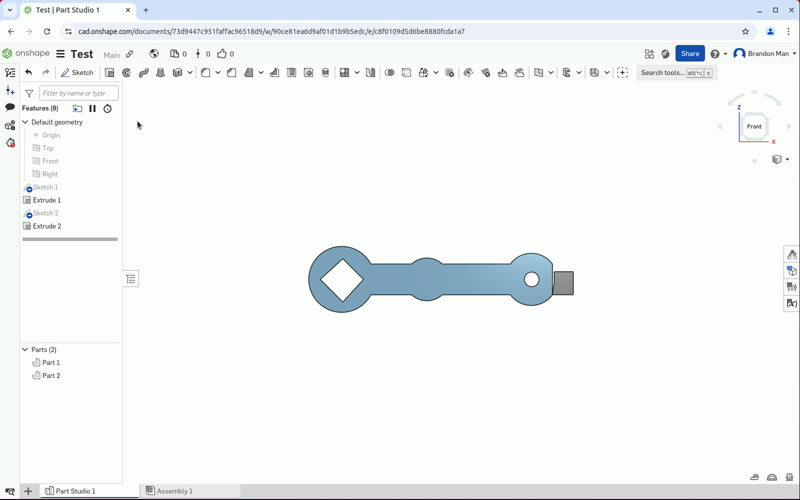
mouse_move(73, 189)
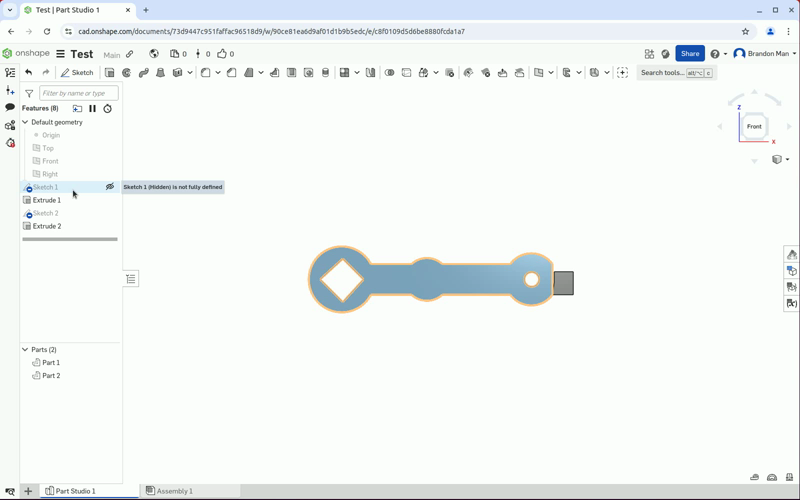
click(73, 189)
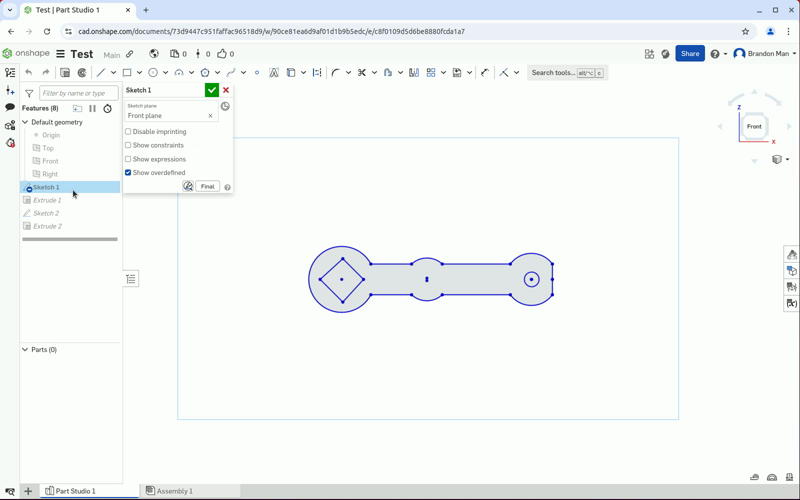
mouse_move(229, 92)
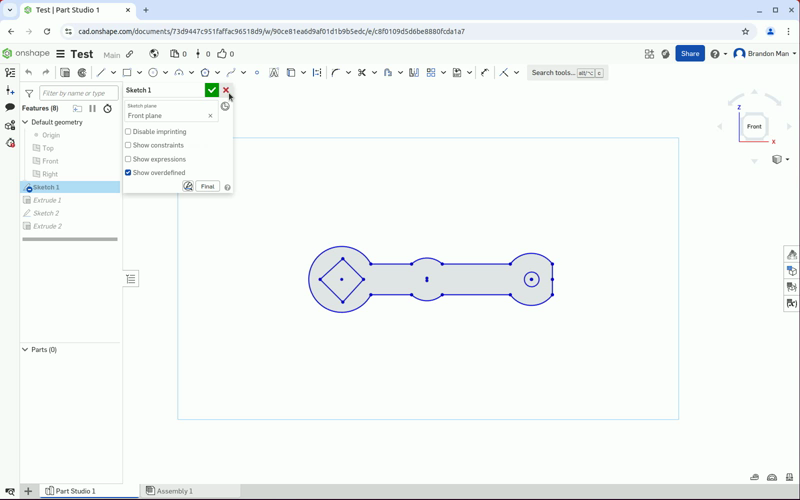
click(229, 92)
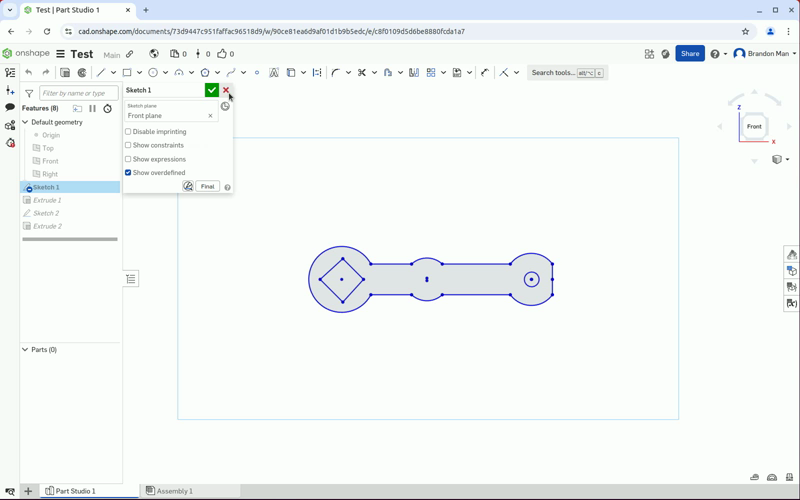
key(shift+s)
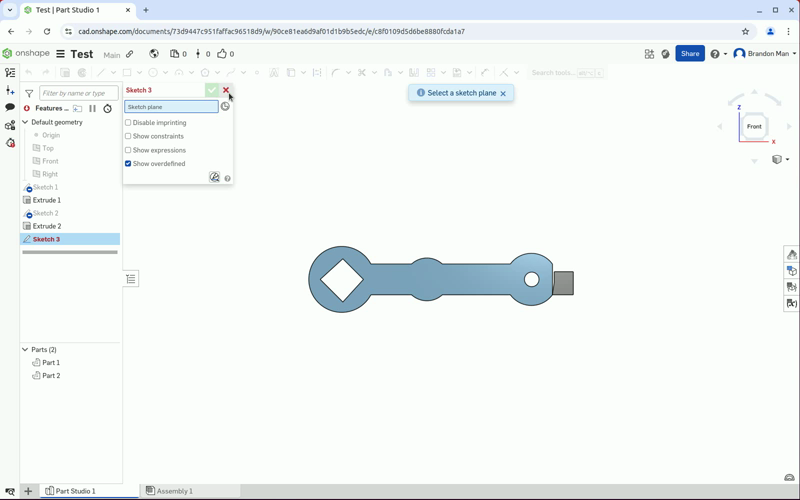
mouse_move(73, 163)
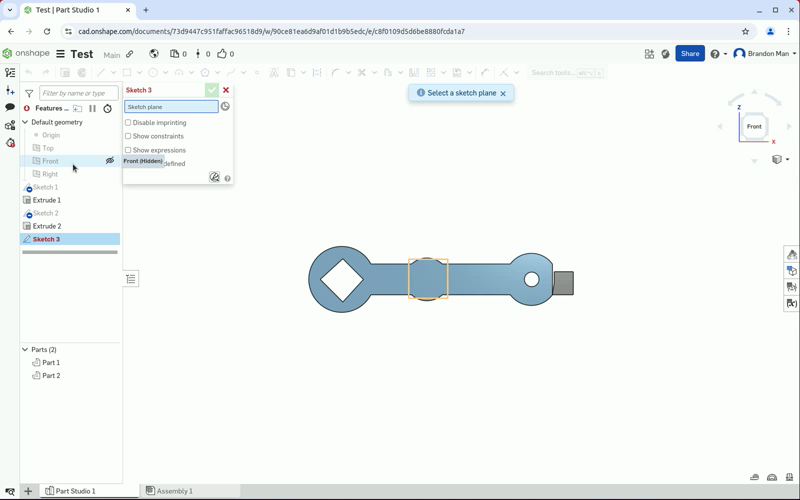
click(73, 163)
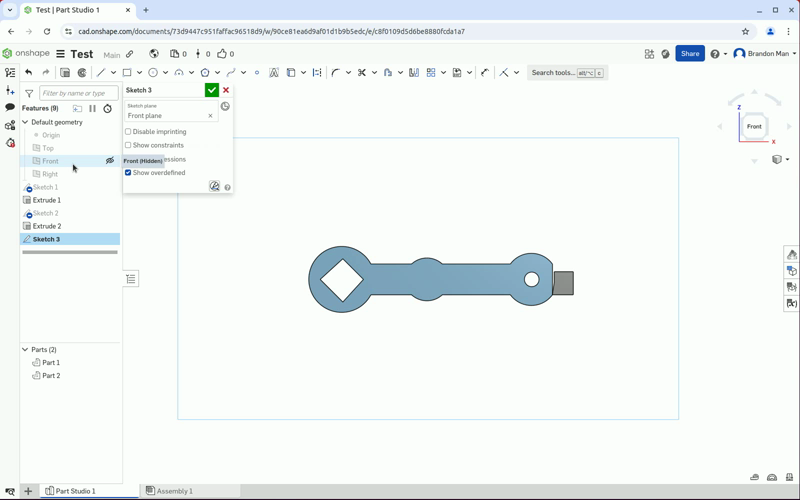
mouse_move(73, 352)
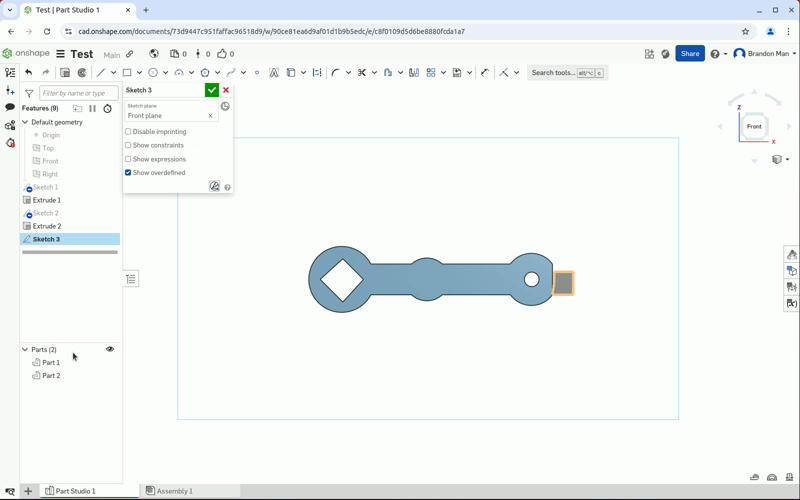
key(y)
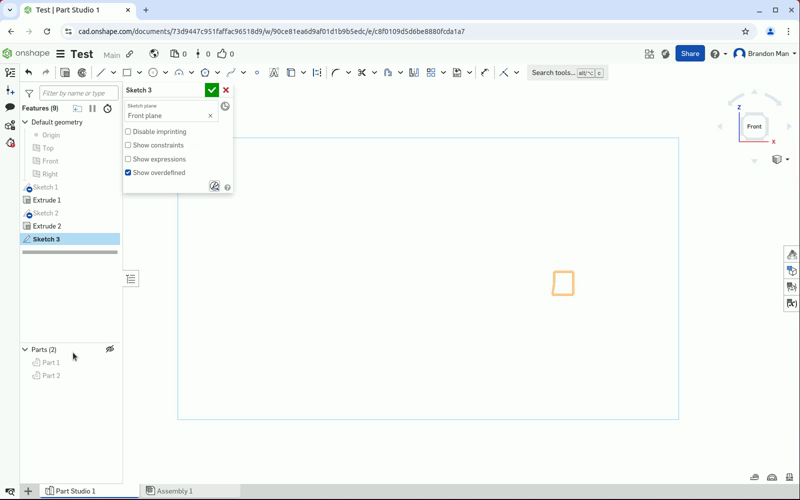
key(l)
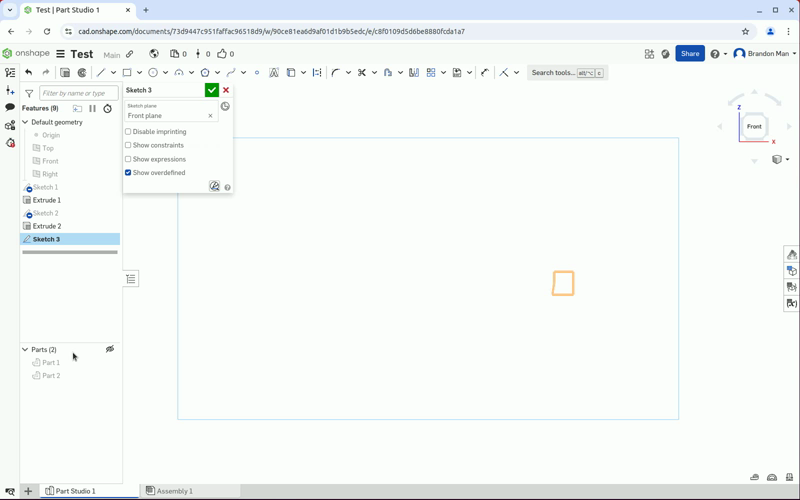
key_down(shift)
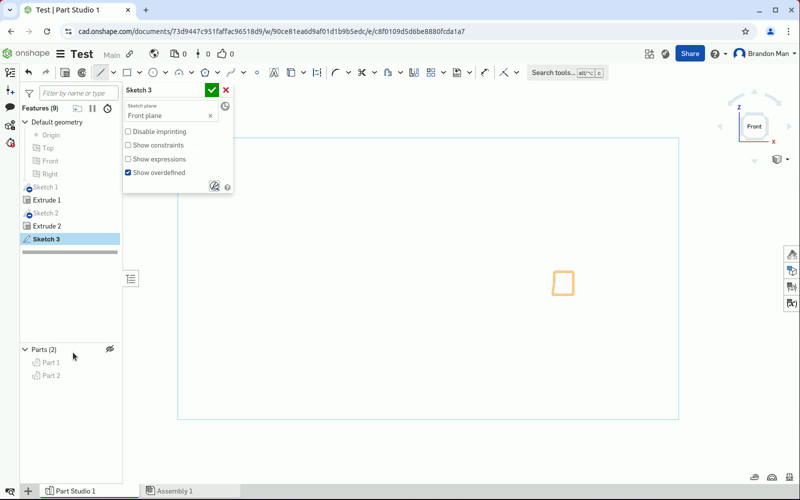
mouse_move(560, 299)
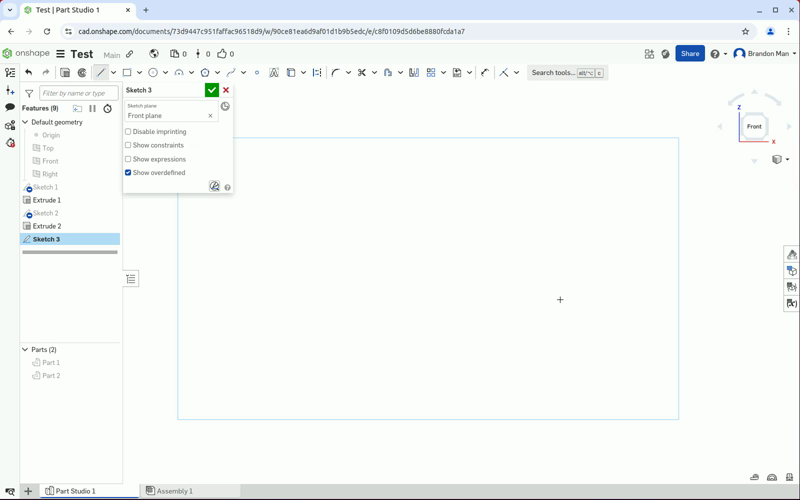
click(560, 299)
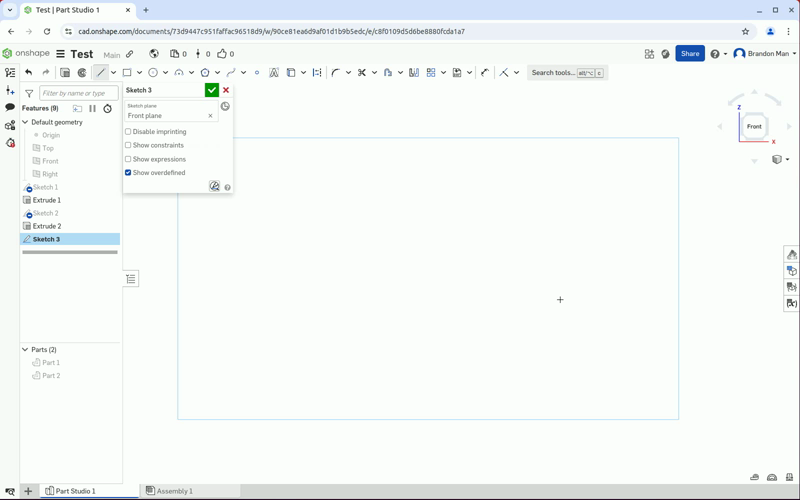
key_up(shift)
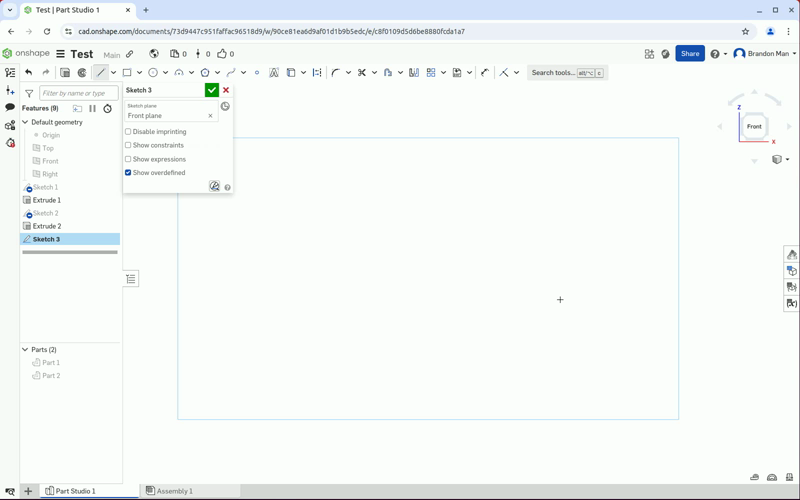
key_down(shift)
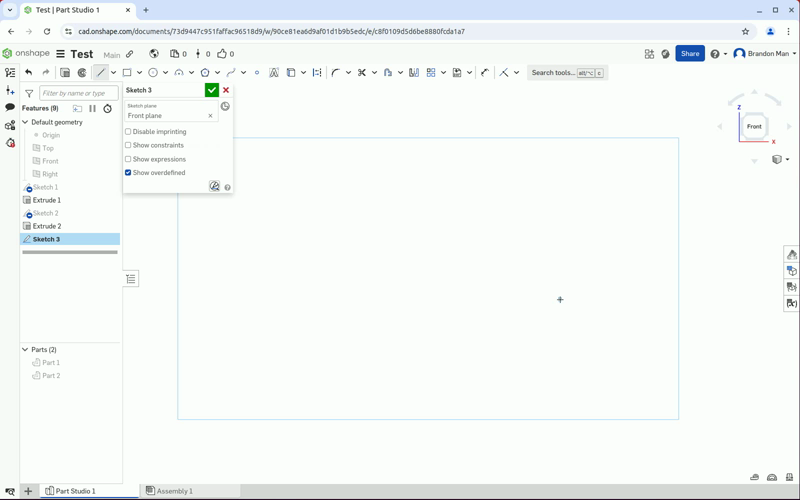
mouse_move(589, 299)
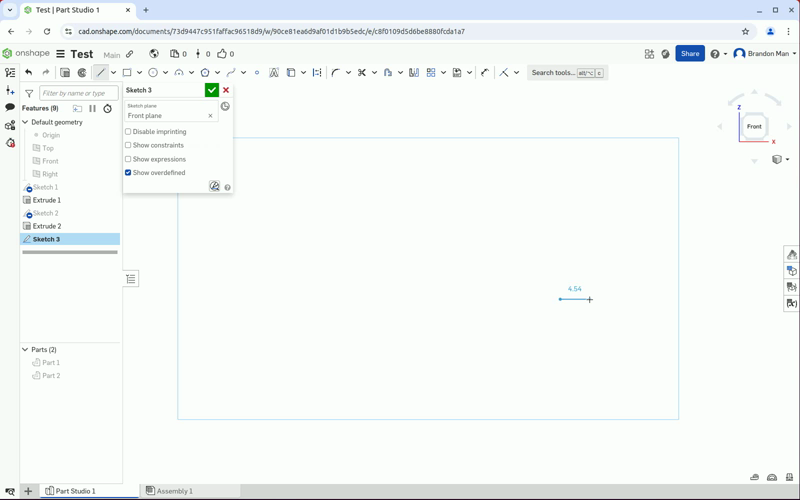
mouse_move(574, 299)
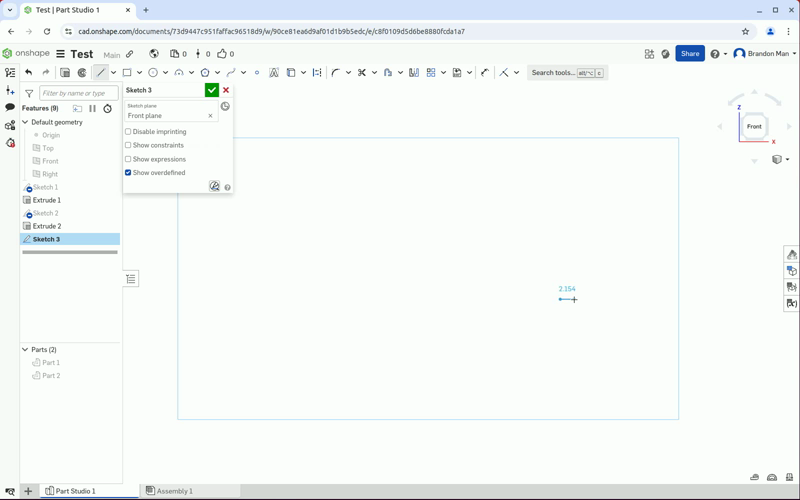
click(574, 299)
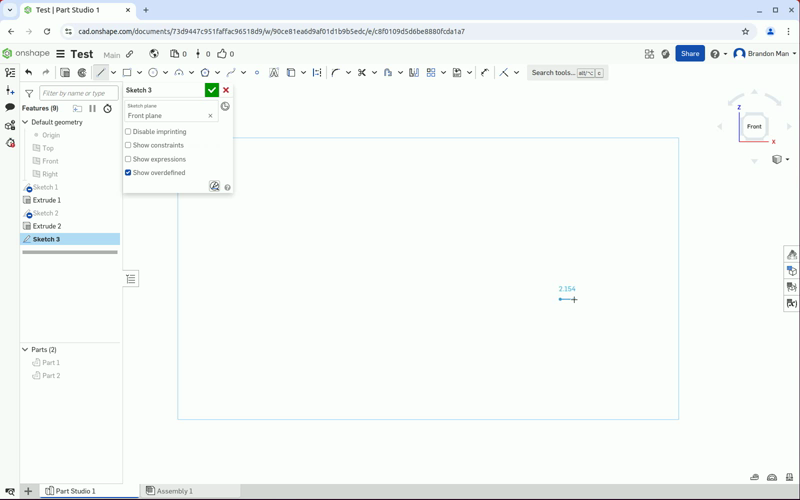
key_up(shift)
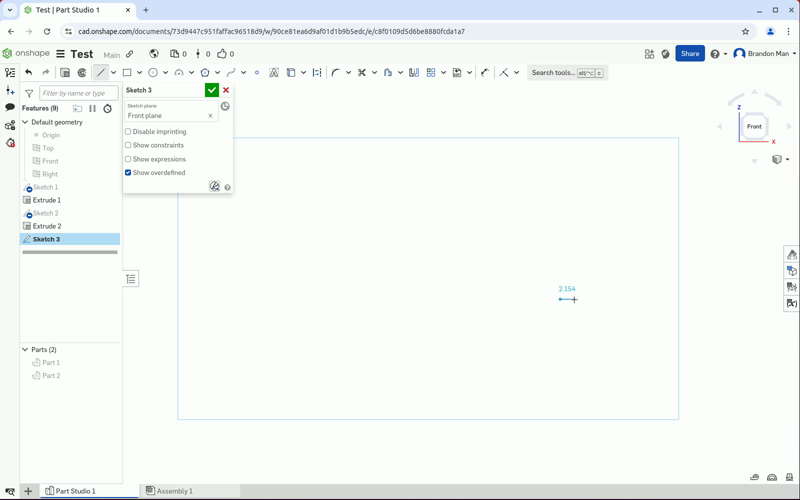
key_down(shift)
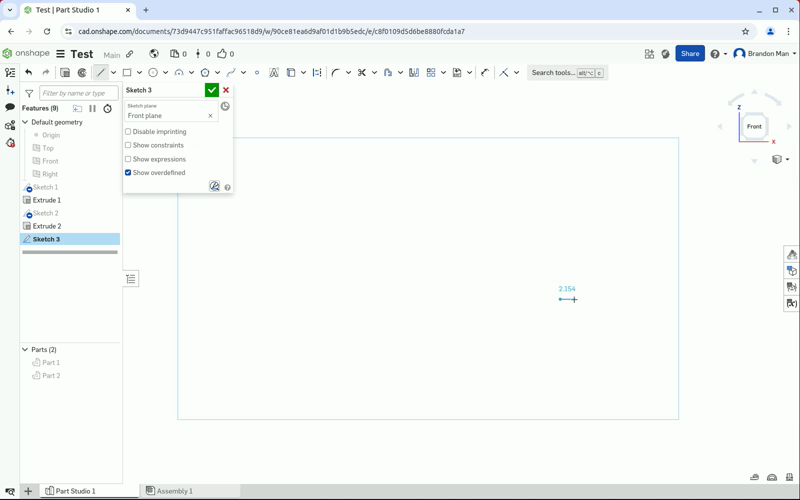
mouse_move(589, 299)
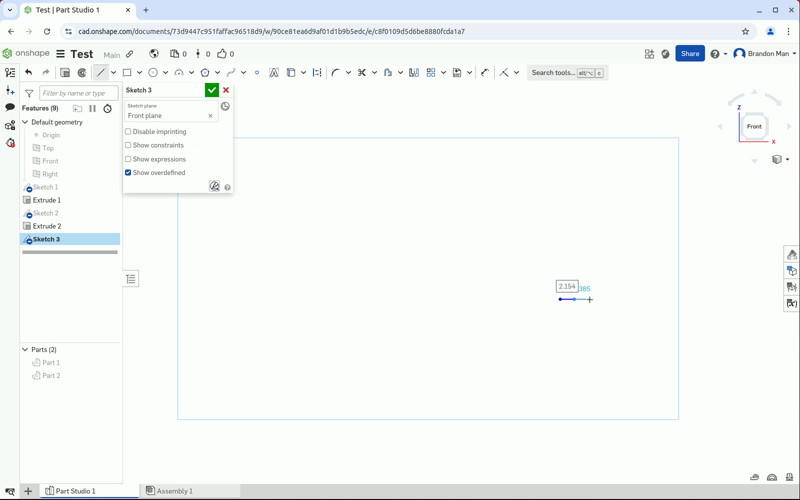
mouse_move(574, 293)
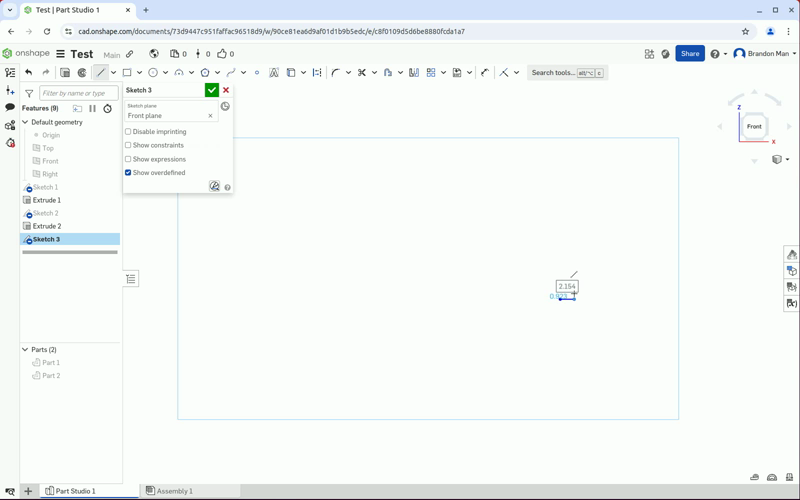
scroll(6)
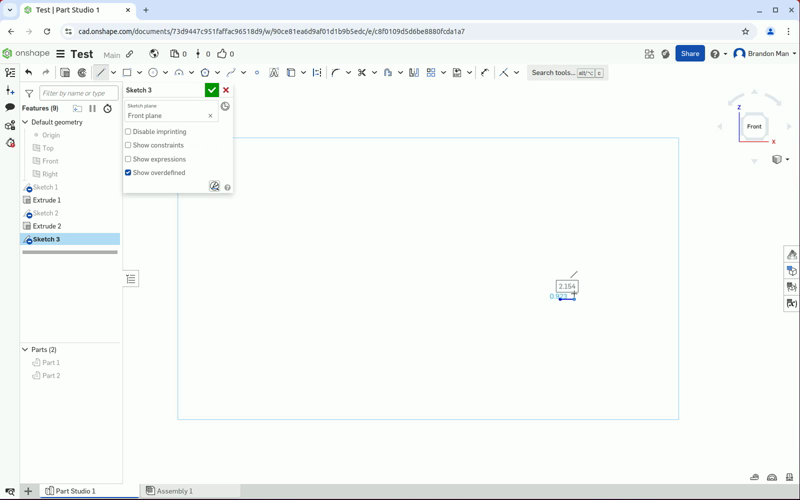
scroll(6)
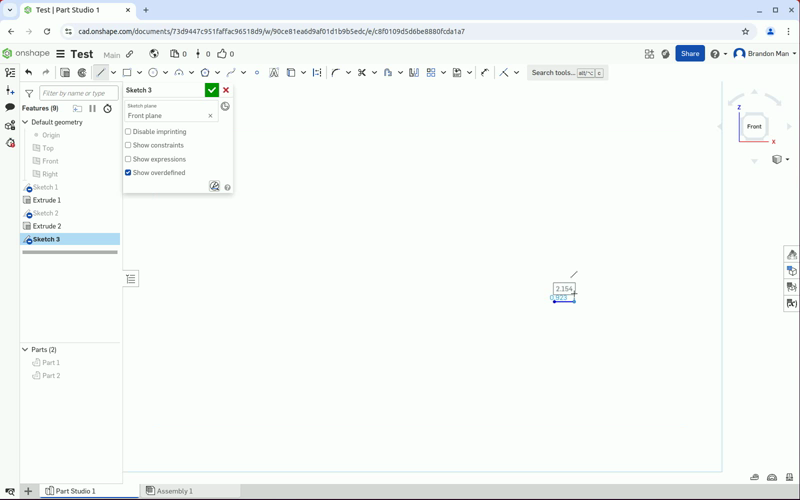
scroll(6)
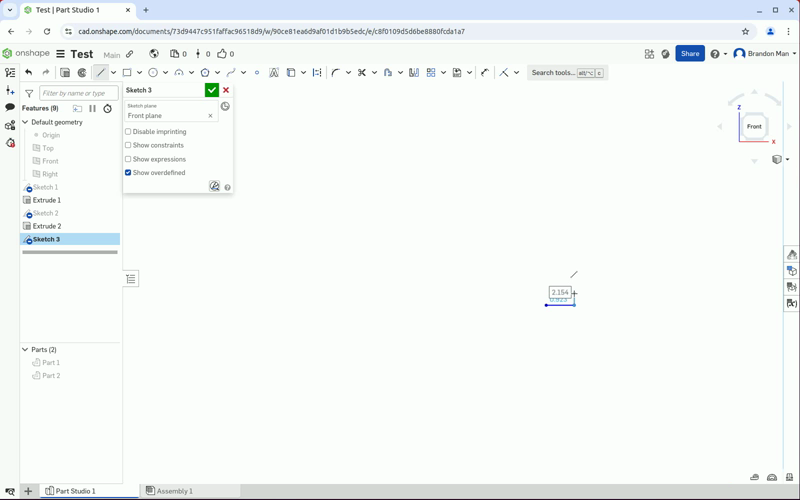
scroll(6)
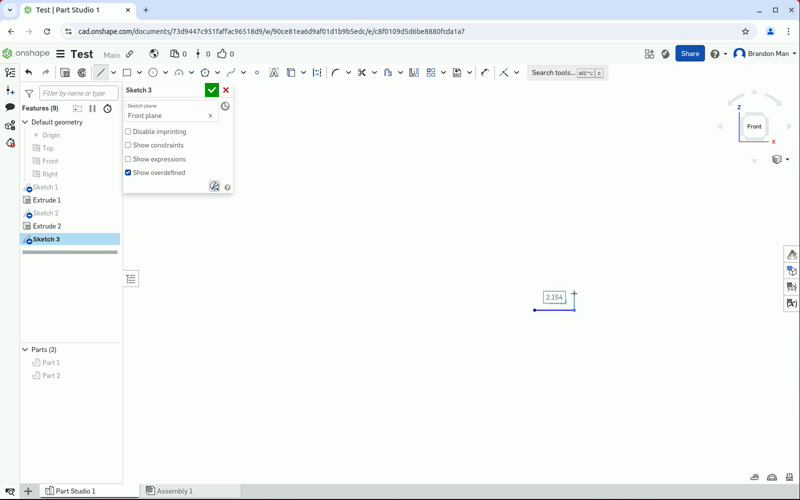
scroll(6)
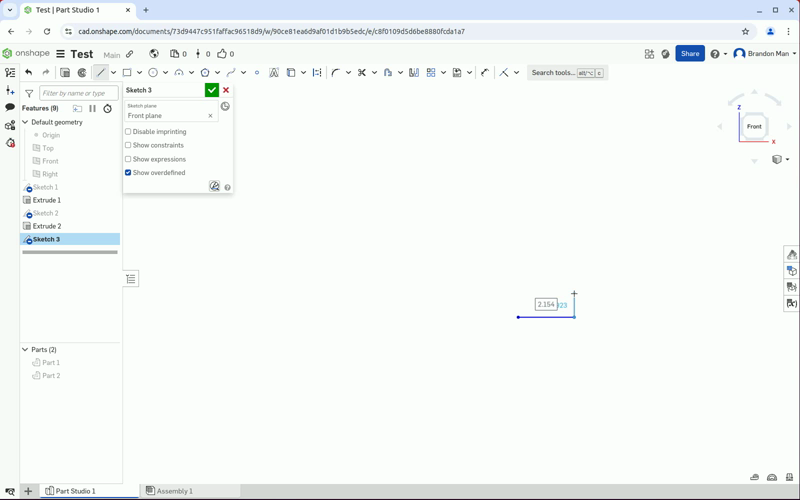
scroll(6)
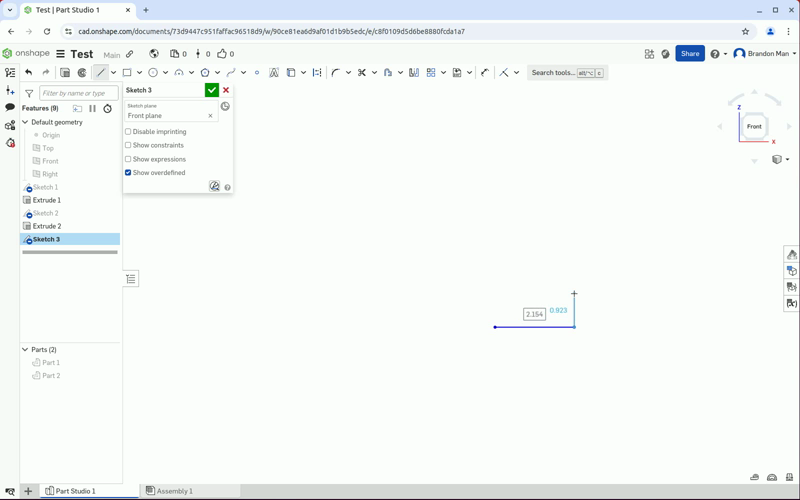
scroll(6)
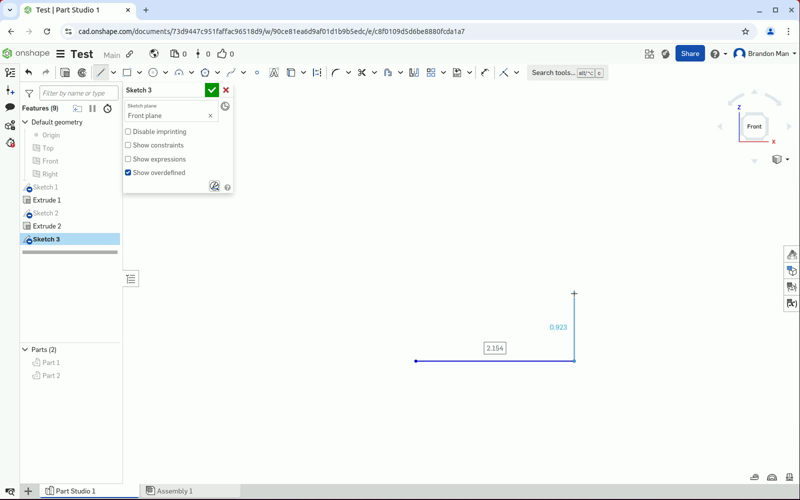
click(574, 293)
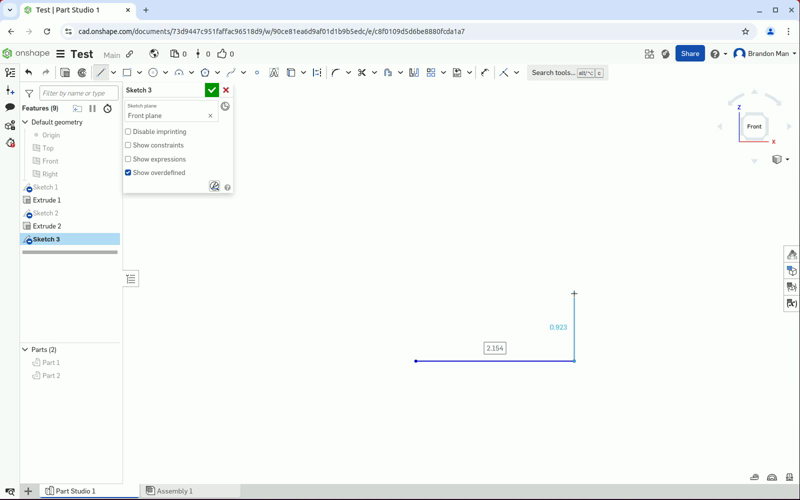
scroll(-6)
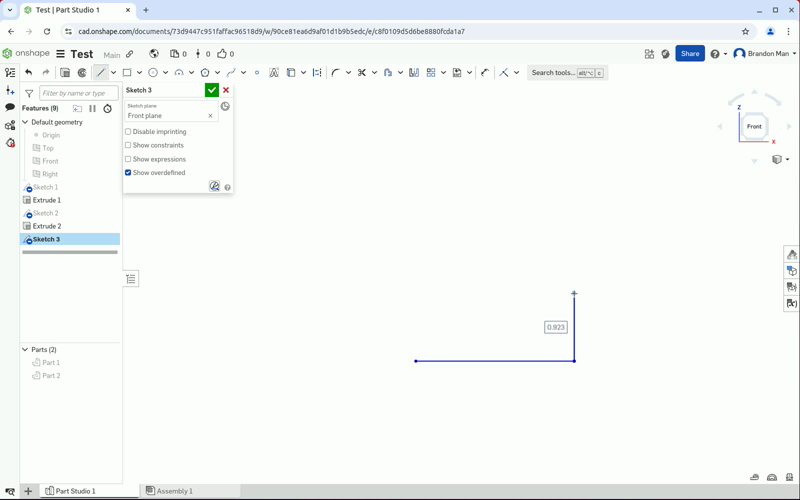
scroll(-6)
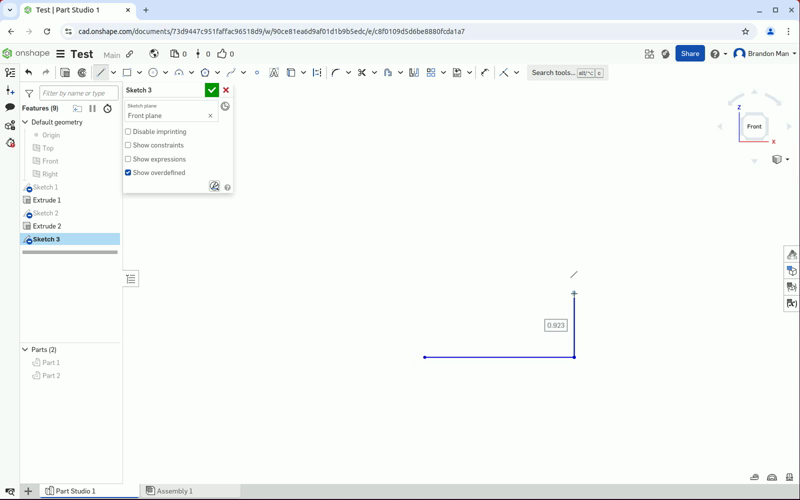
scroll(-6)
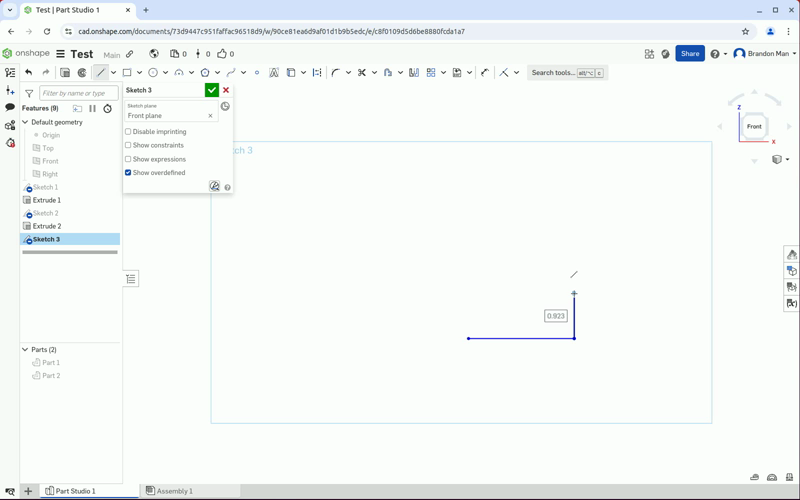
scroll(-6)
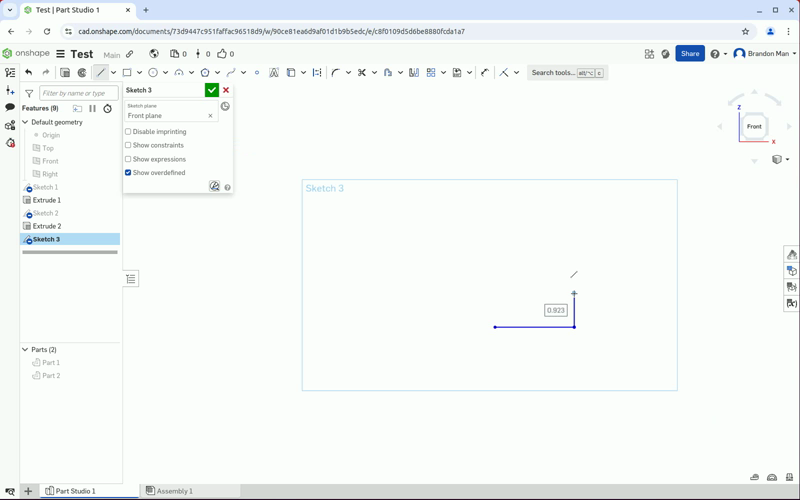
scroll(-6)
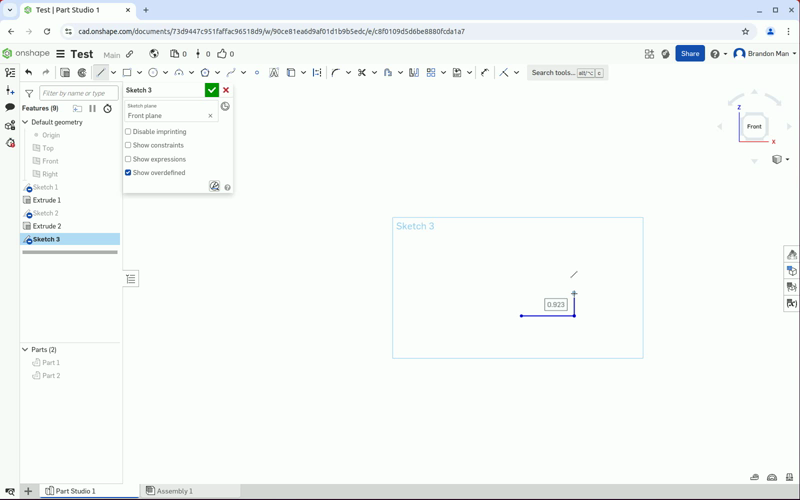
scroll(-6)
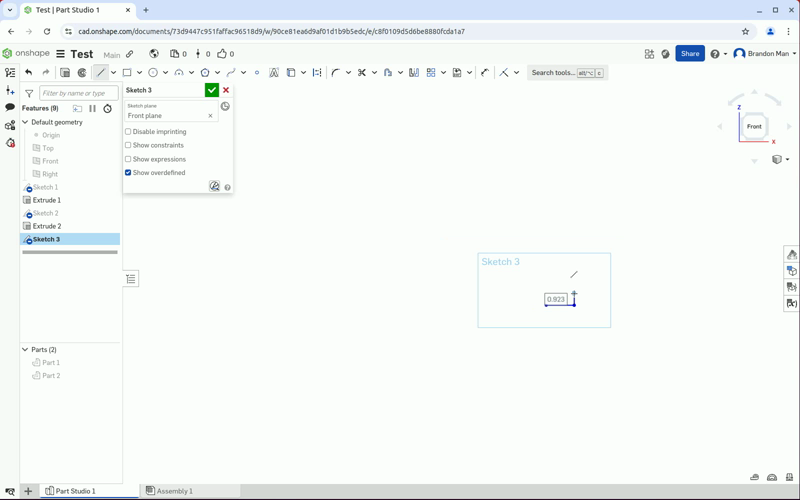
scroll(-6)
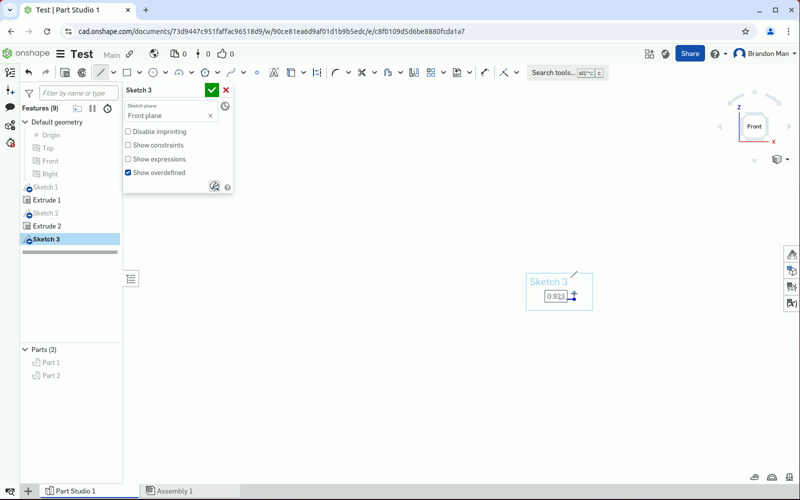
key_up(shift)
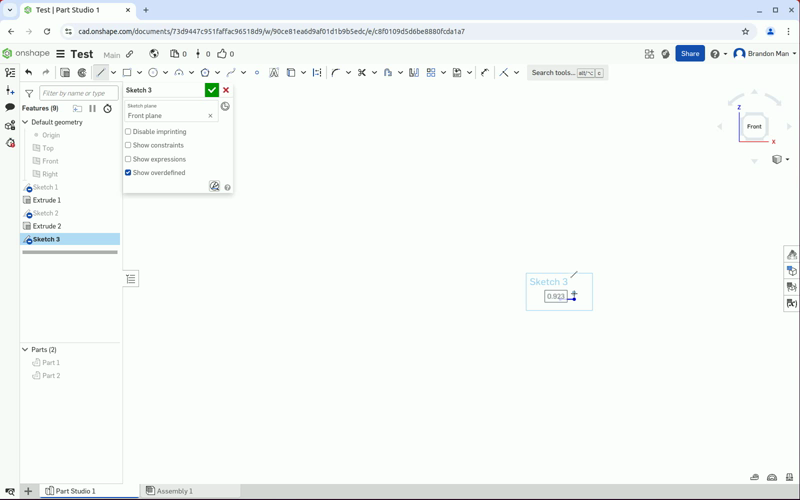
key_down(shift)
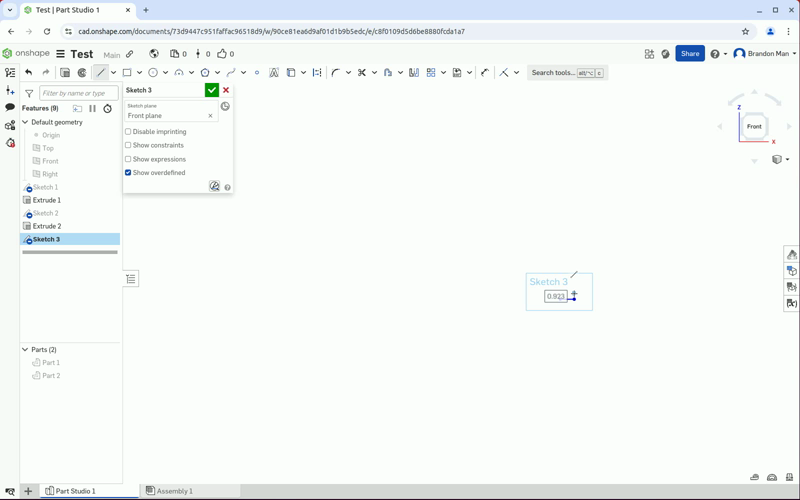
mouse_move(589, 293)
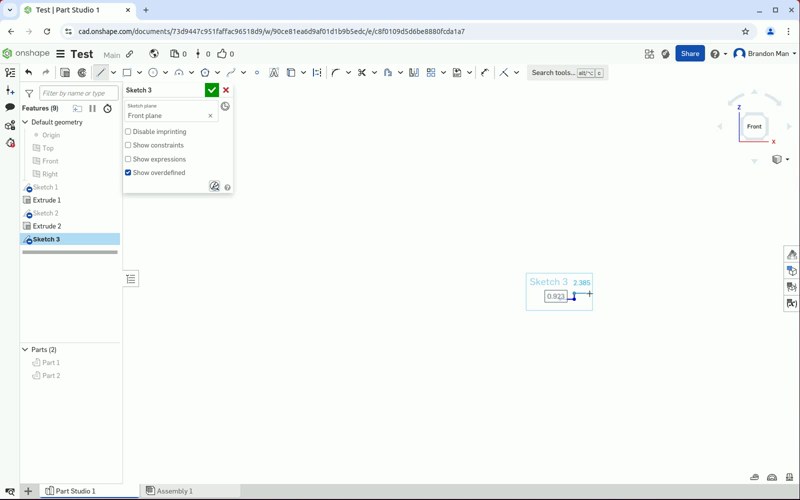
mouse_move(560, 293)
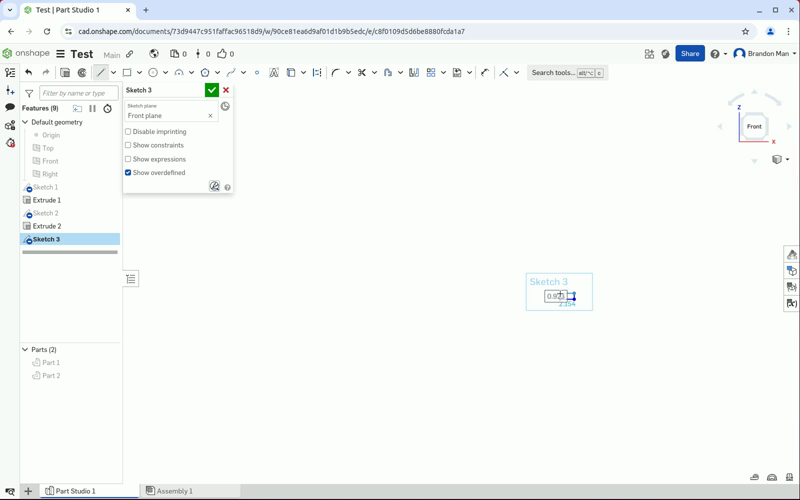
click(560, 293)
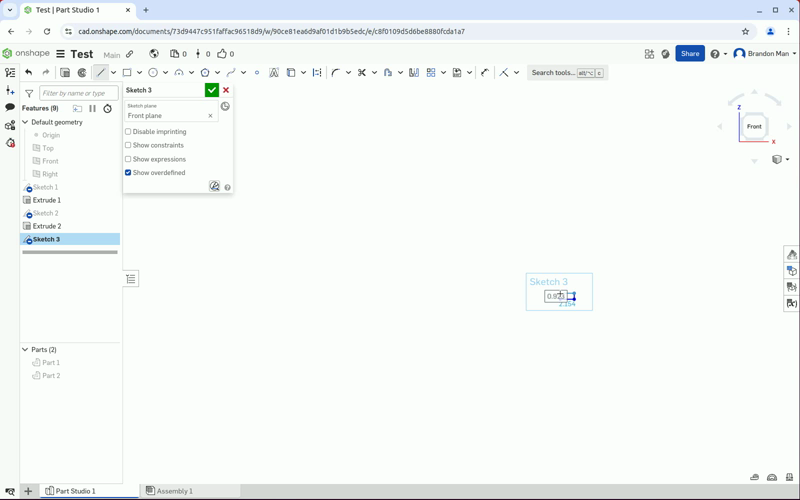
key_up(shift)
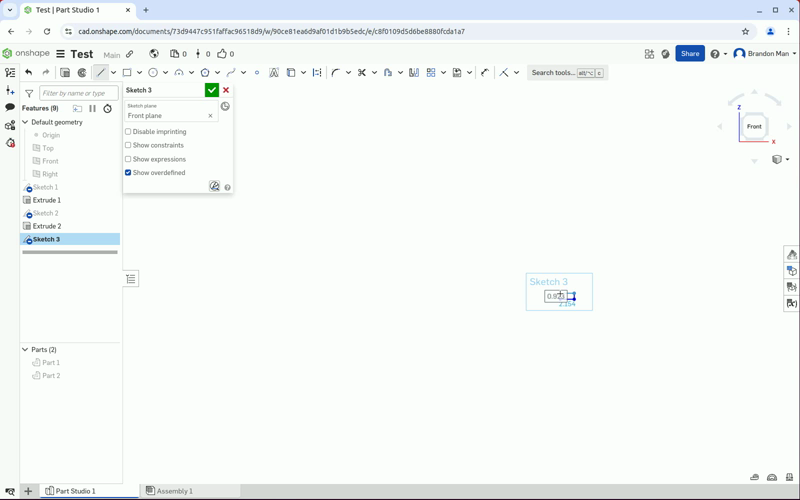
mouse_move(589, 293)
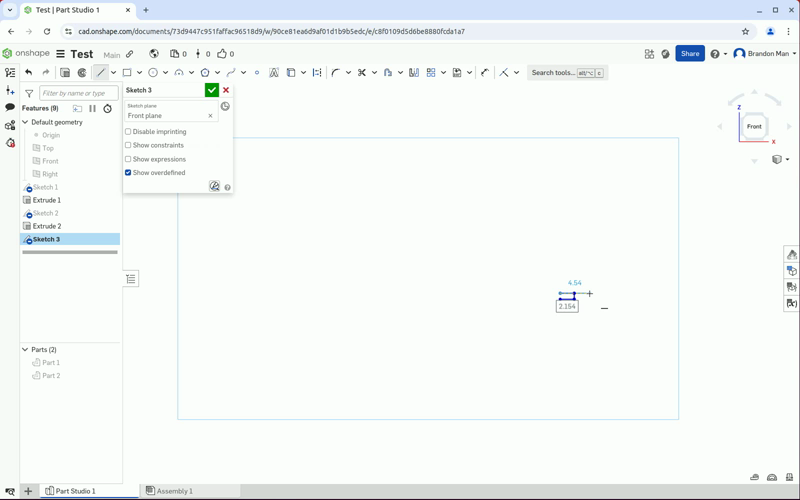
key_down(shift)
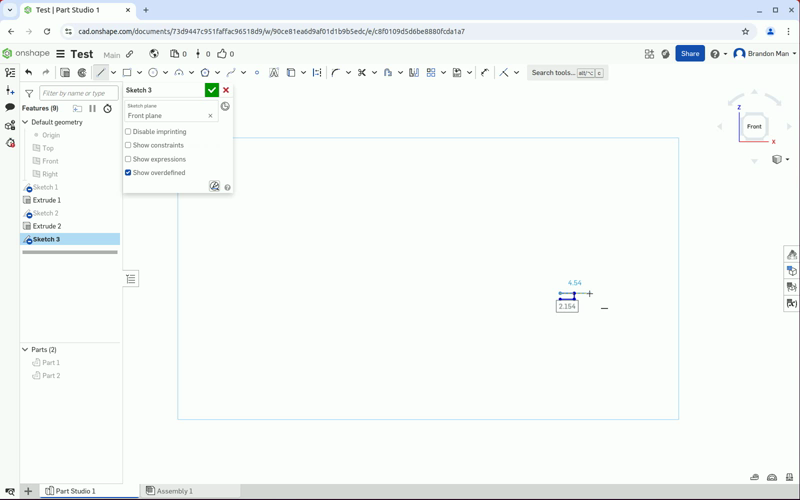
mouse_move(560, 299)
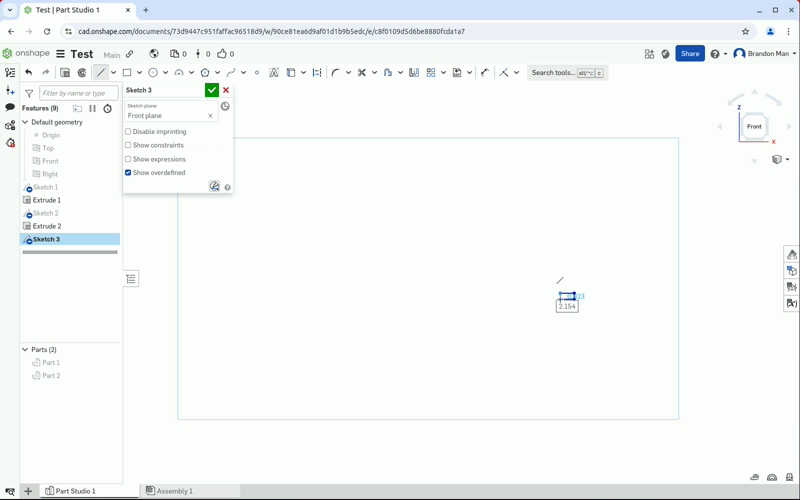
scroll(6)
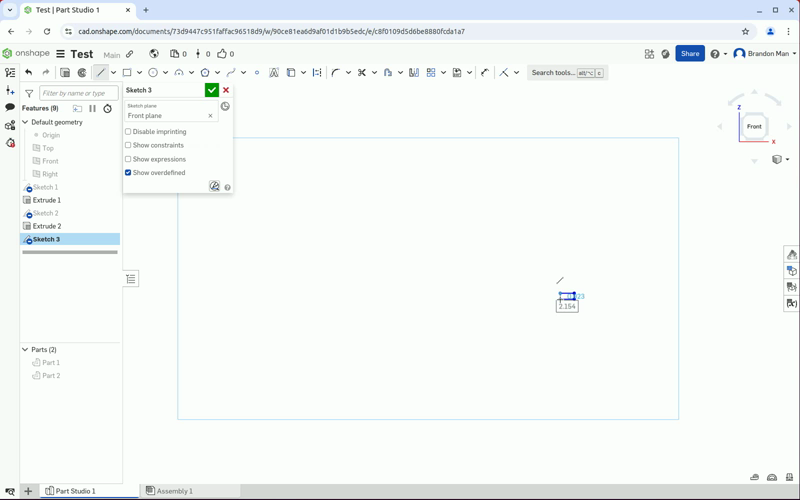
scroll(6)
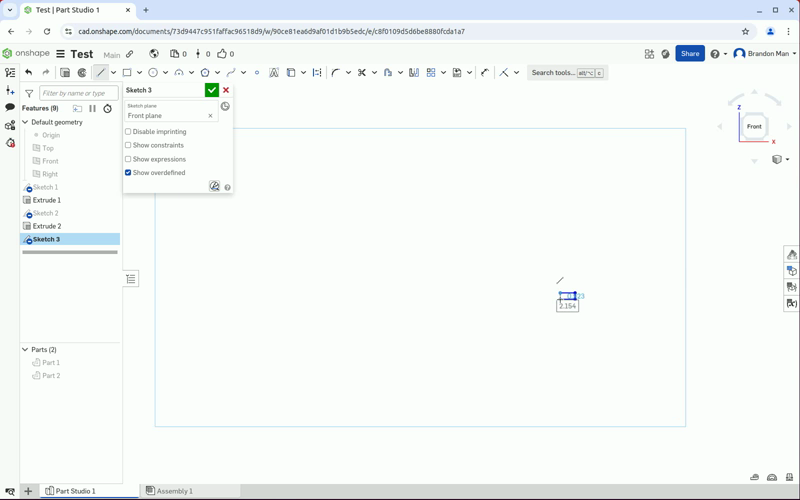
scroll(6)
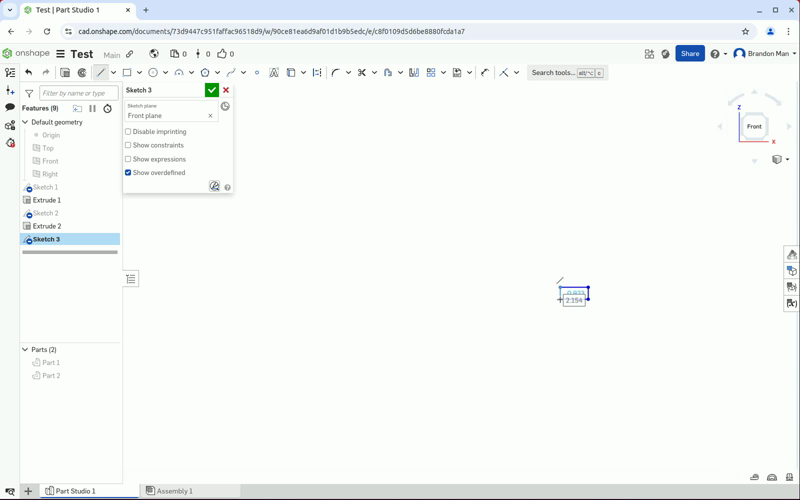
scroll(6)
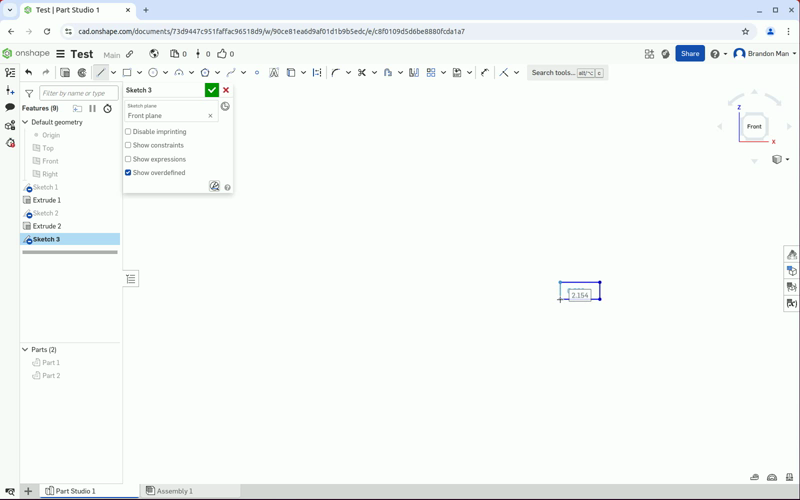
scroll(6)
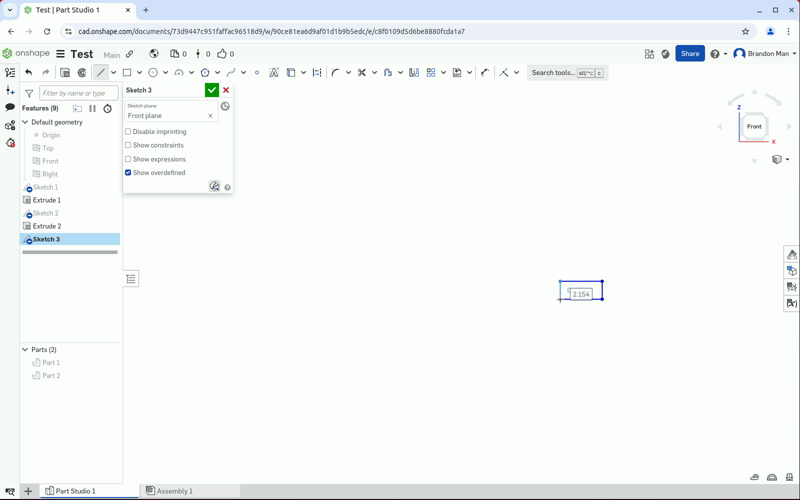
scroll(6)
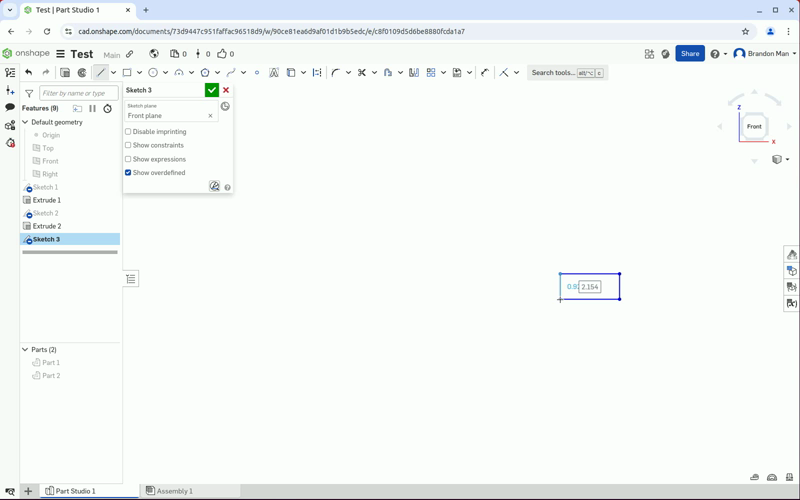
scroll(6)
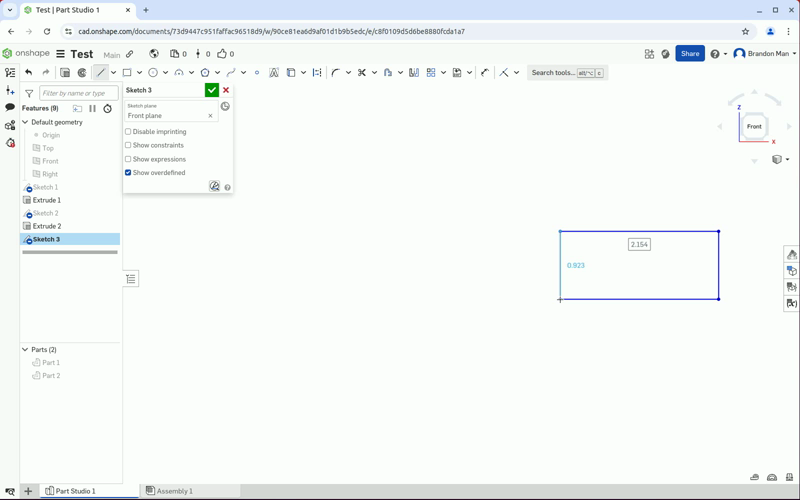
key_up(shift)
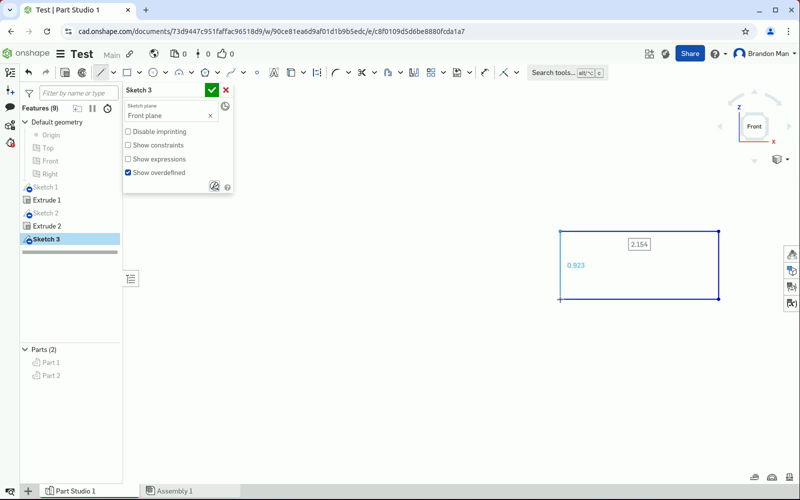
click(560, 299)
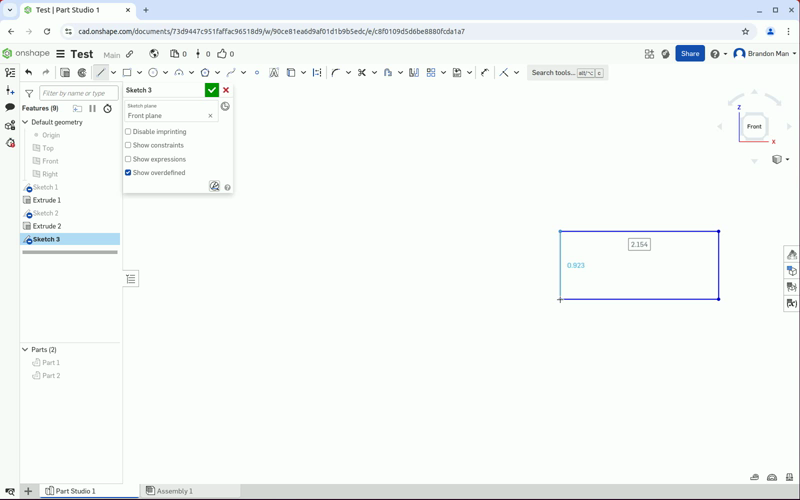
scroll(-6)
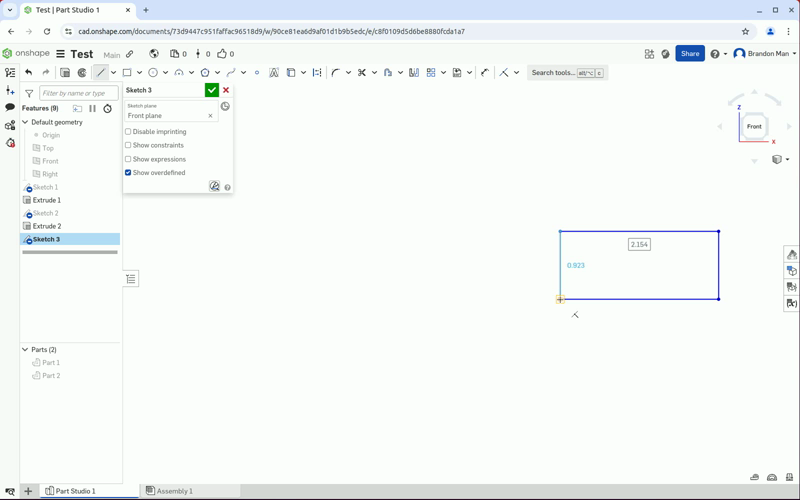
scroll(-6)
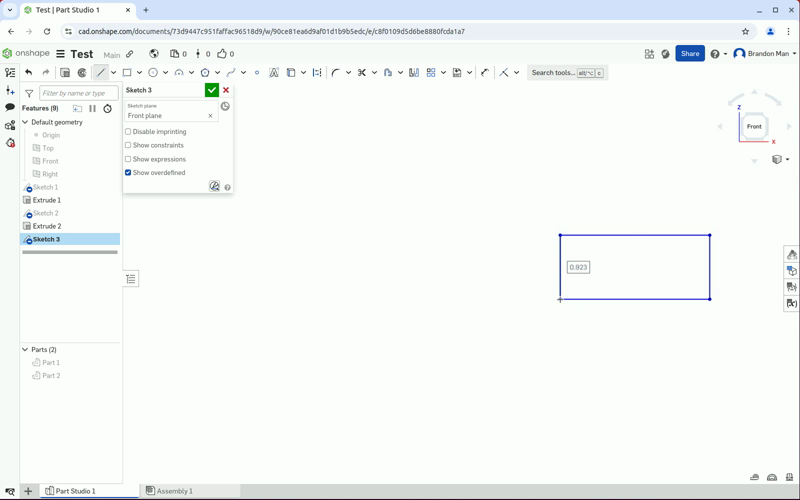
scroll(-6)
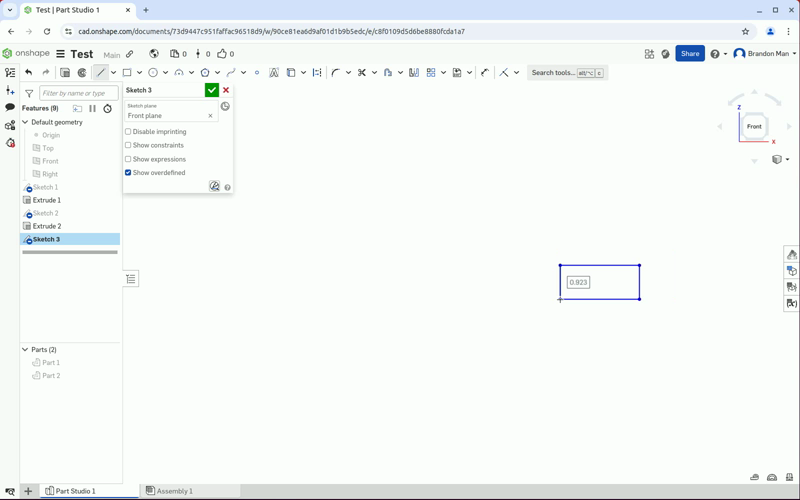
scroll(-6)
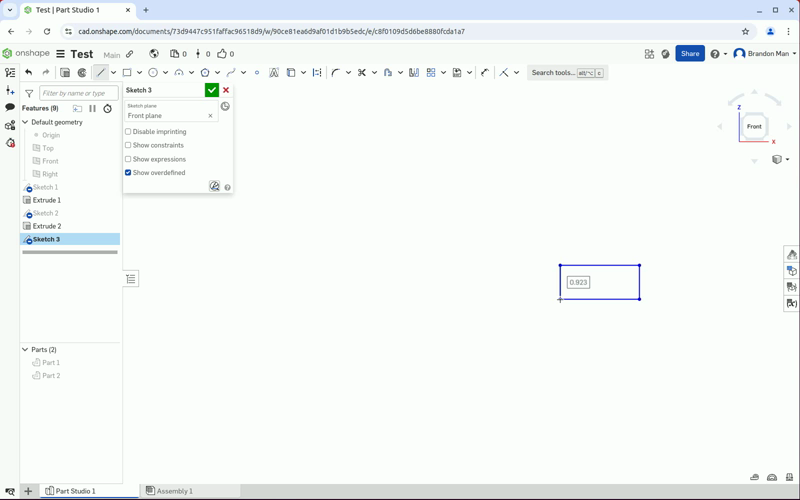
scroll(-6)
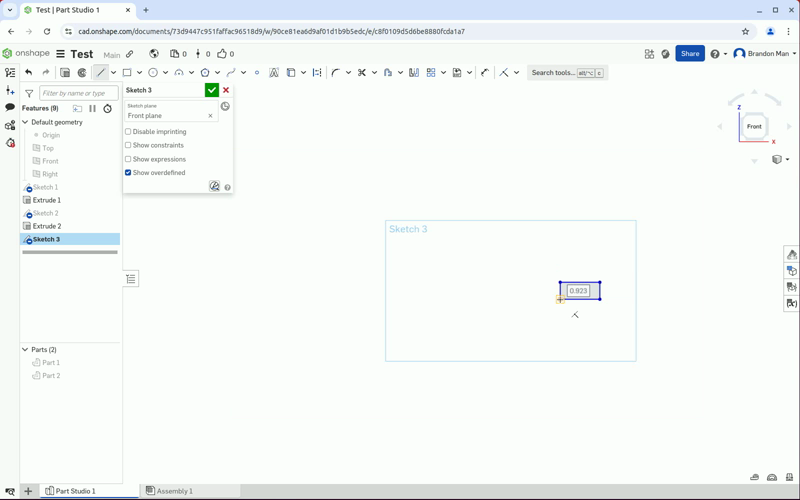
scroll(-6)
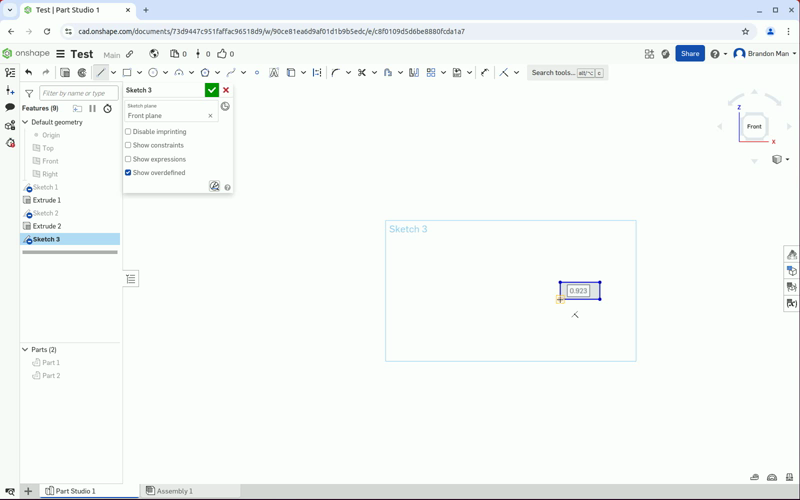
scroll(-6)
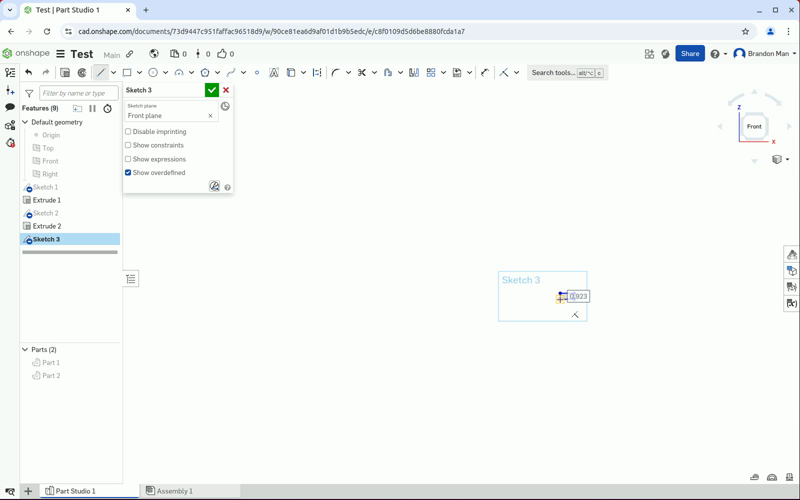
key(esc)
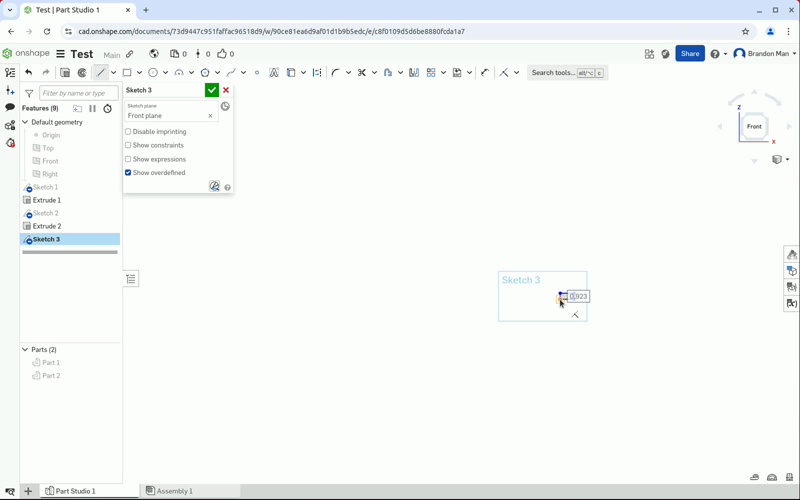
mouse_move(572, 293)
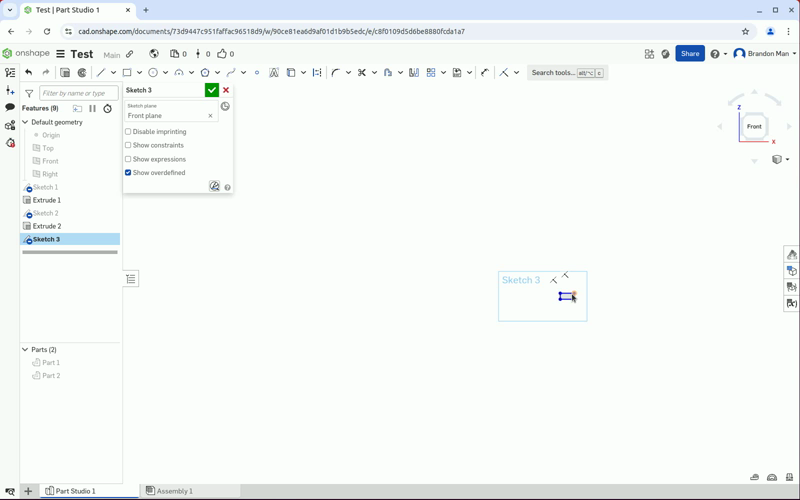
scroll(6)
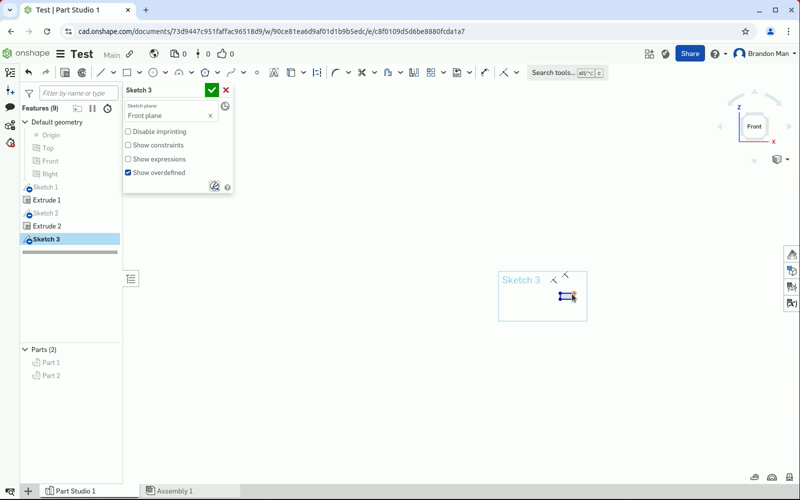
scroll(6)
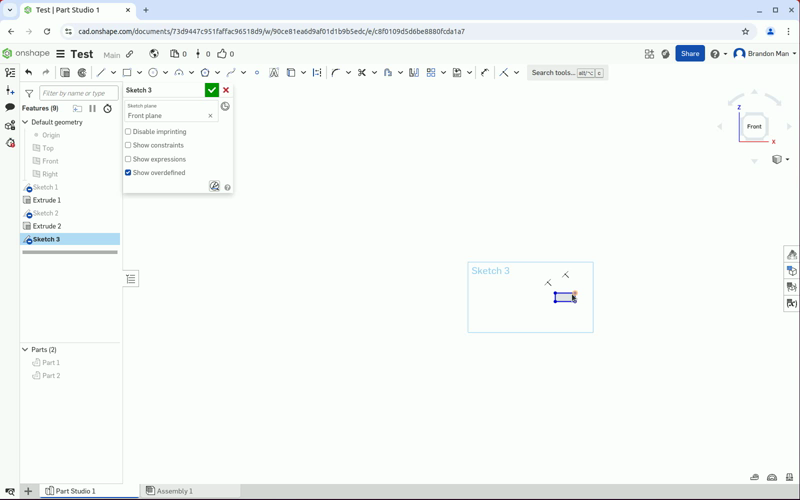
scroll(6)
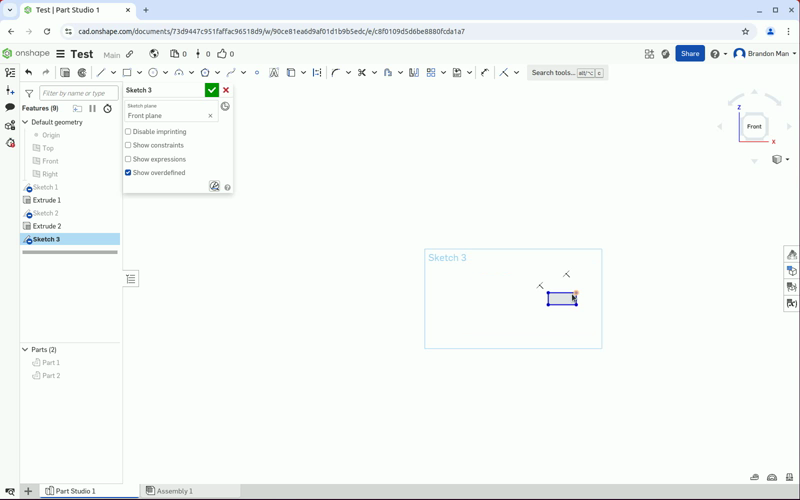
scroll(6)
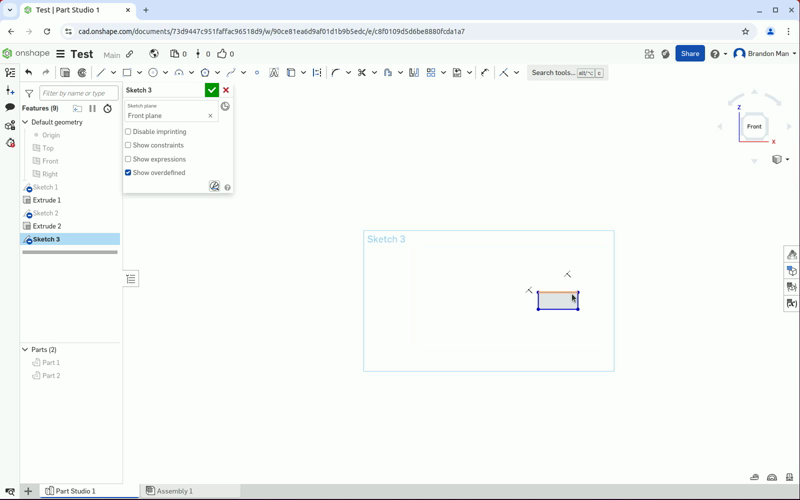
scroll(6)
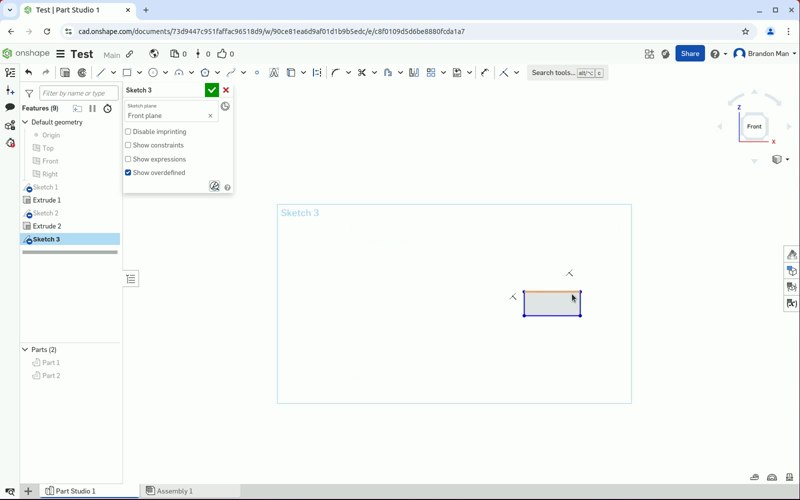
scroll(6)
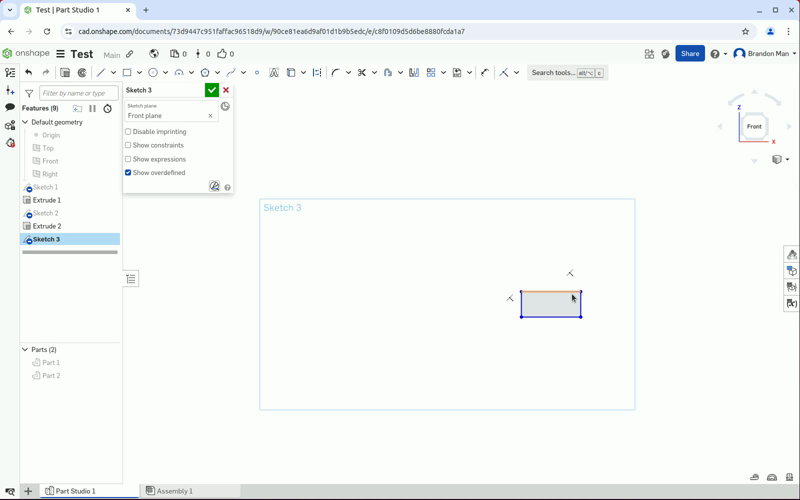
scroll(6)
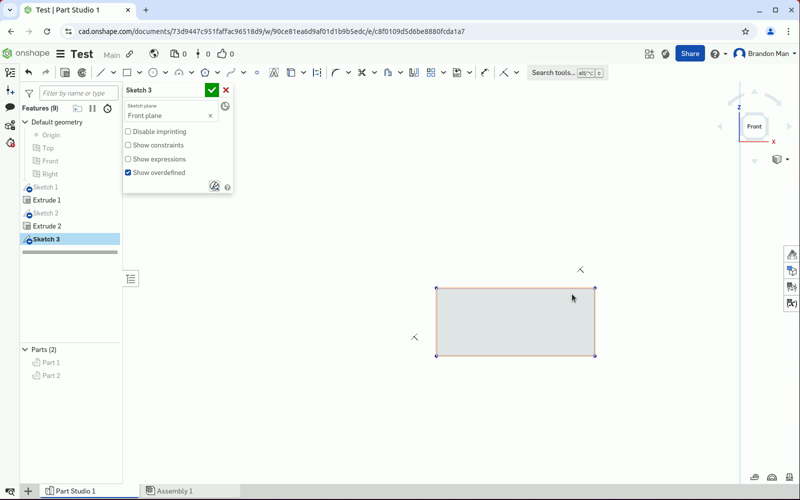
click(572, 293)
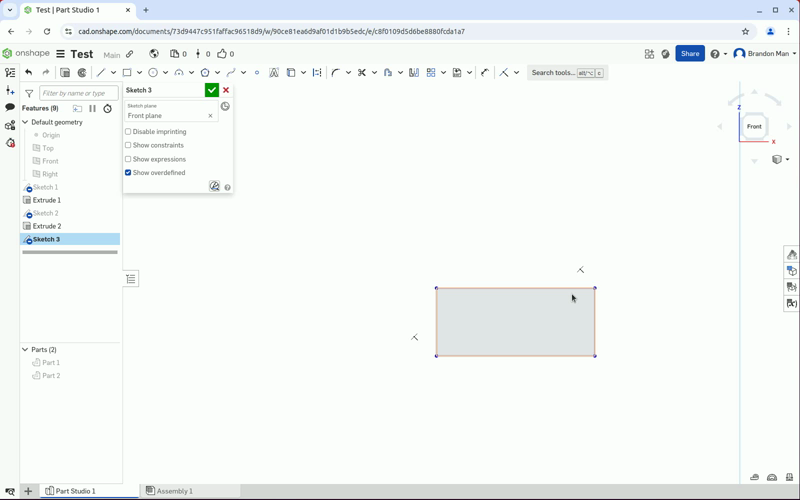
scroll(-6)
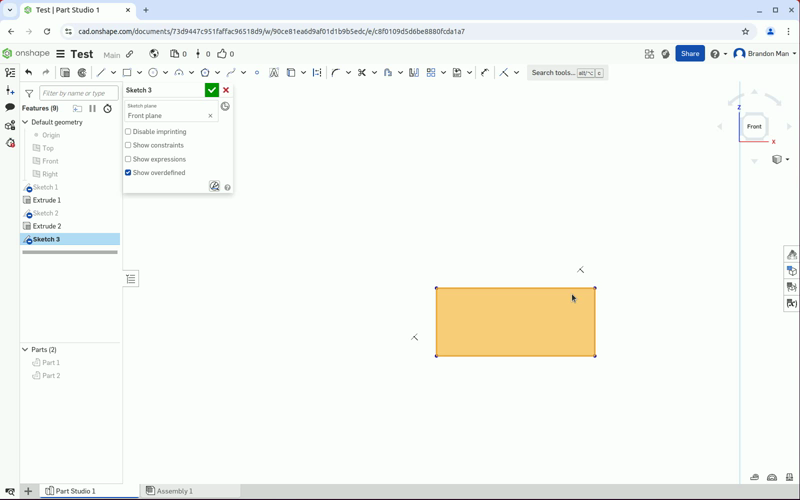
scroll(-6)
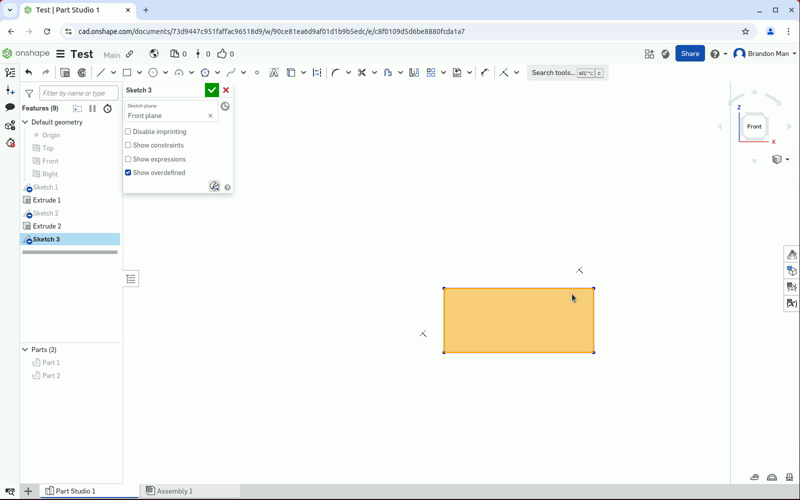
scroll(-6)
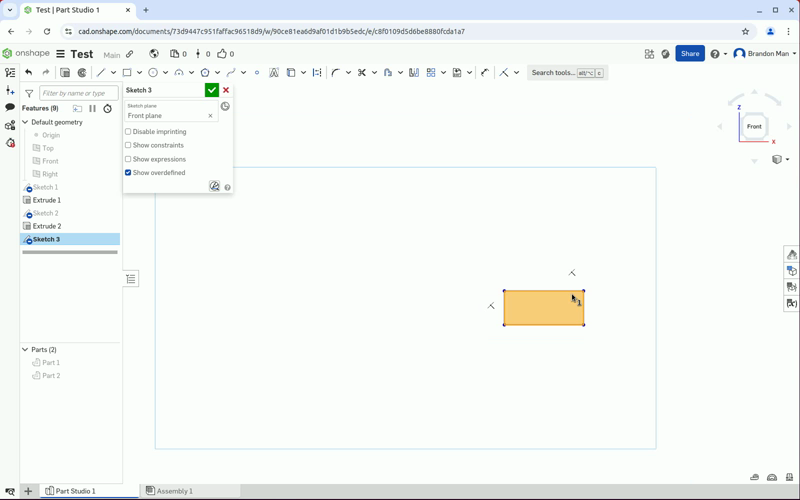
scroll(-6)
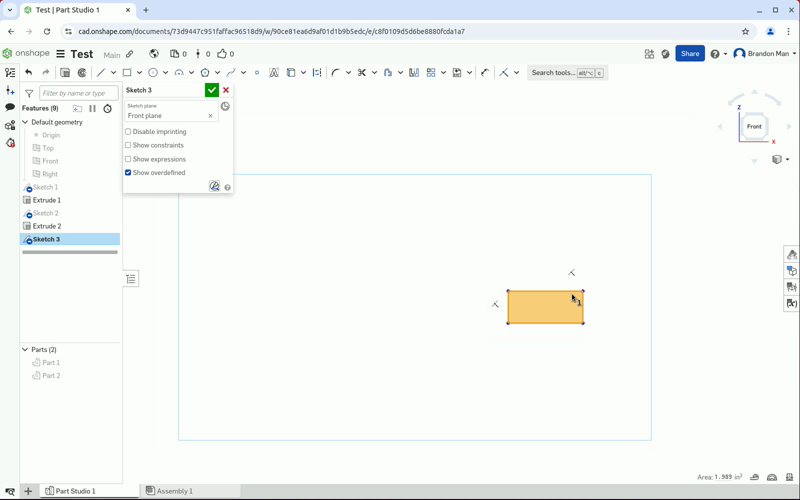
scroll(-6)
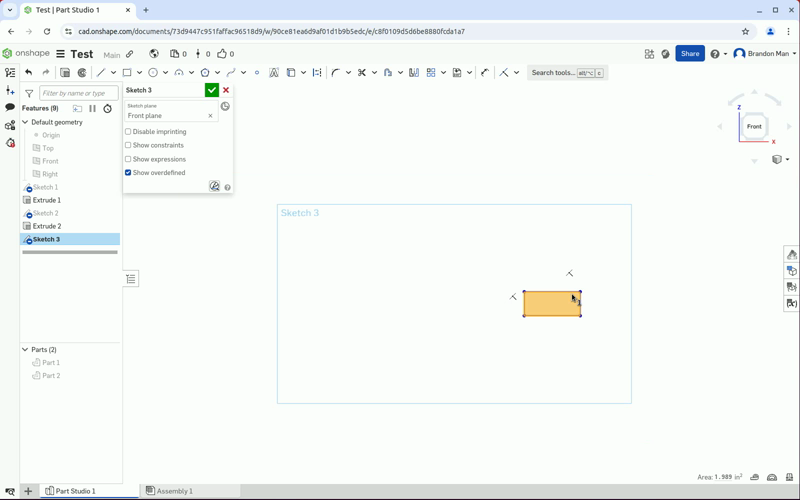
scroll(-6)
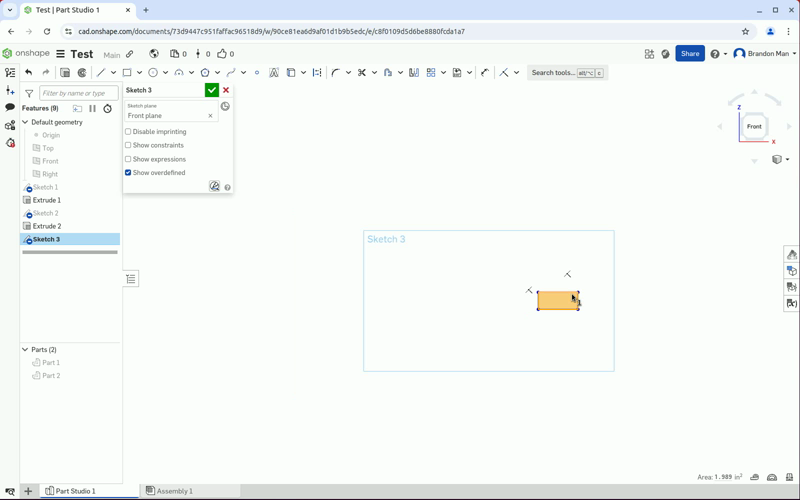
scroll(-6)
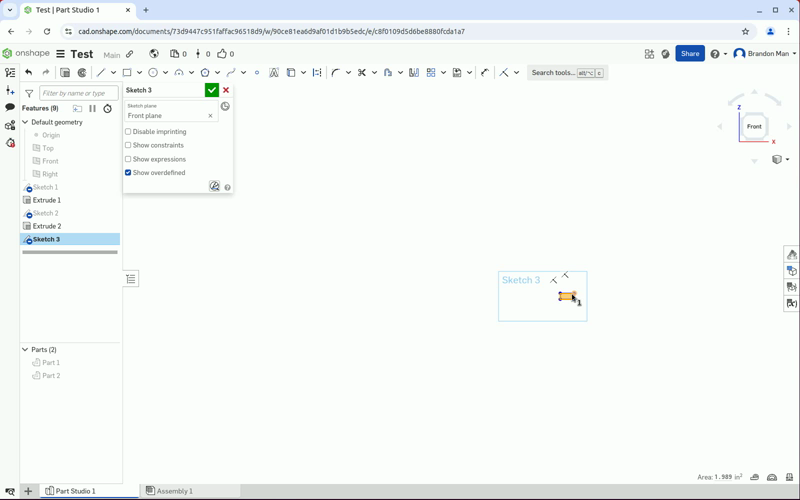
mouse_move(73, 352)
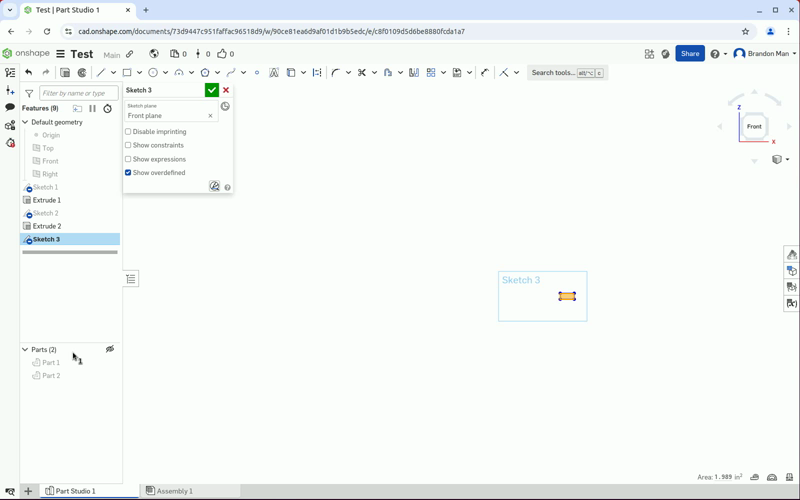
key(shift+y)
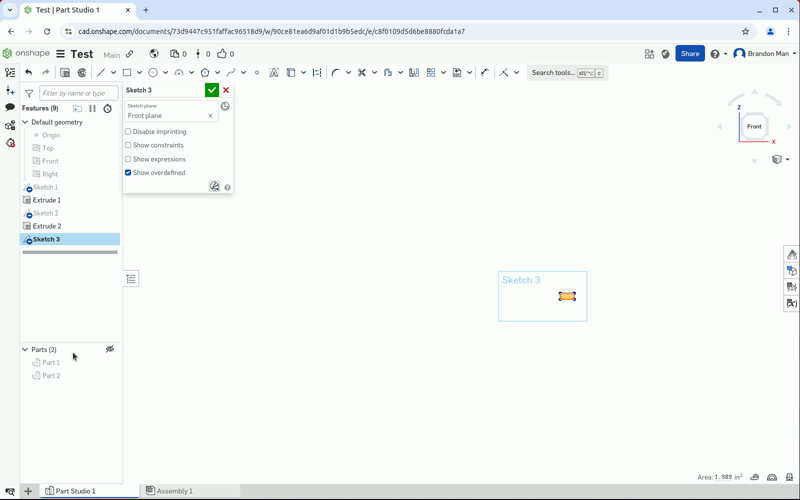
key(shift+e)
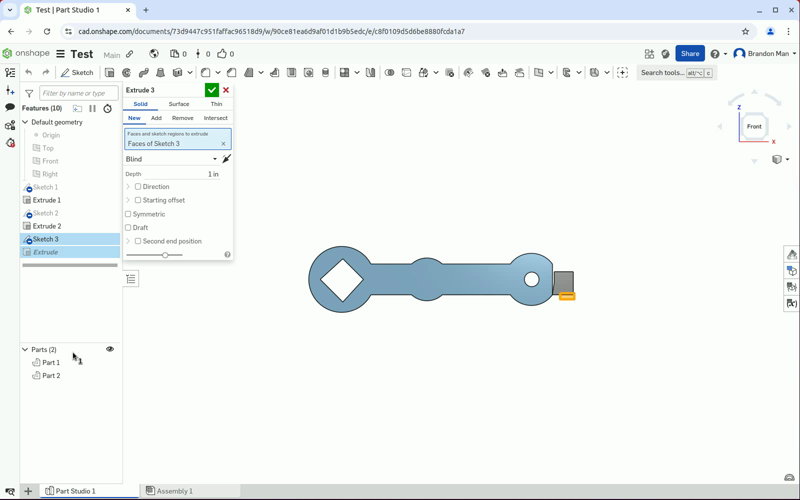
mouse_move(143, 106)
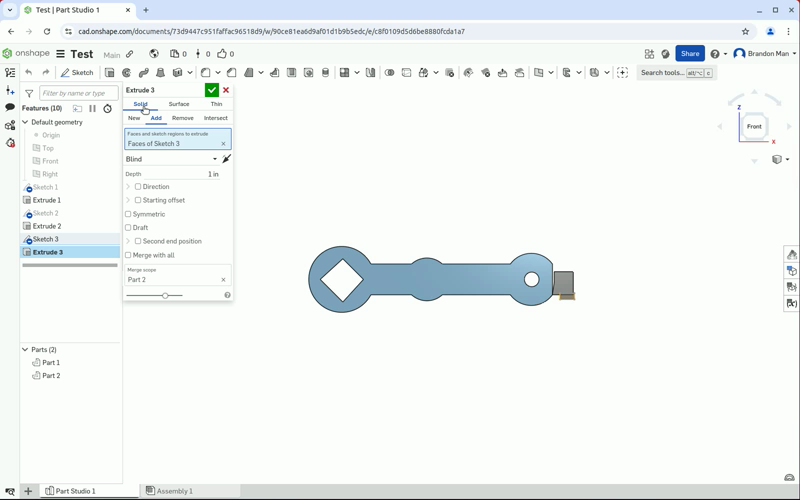
click(143, 106)
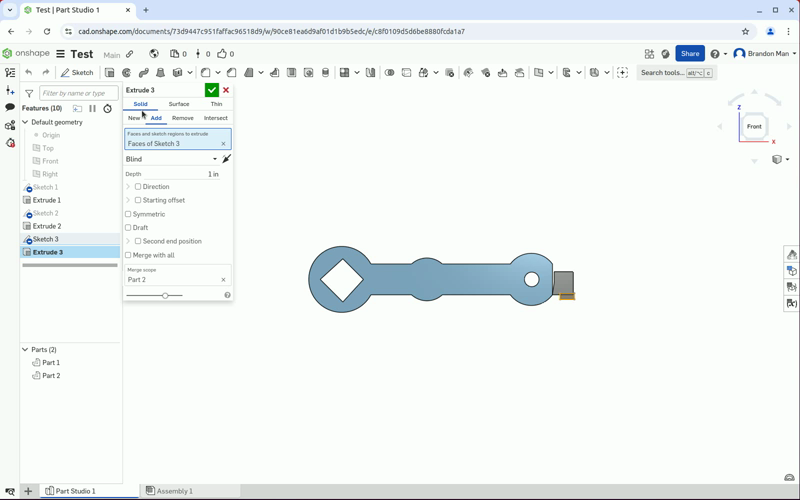
mouse_move(137, 120)
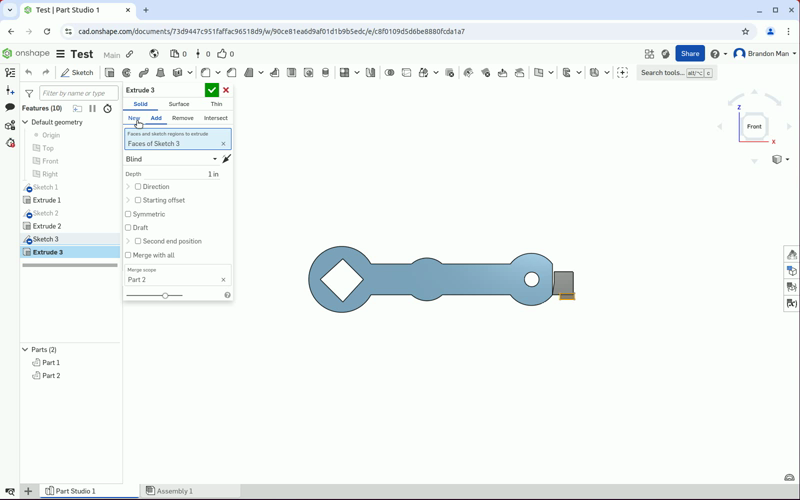
click(137, 120)
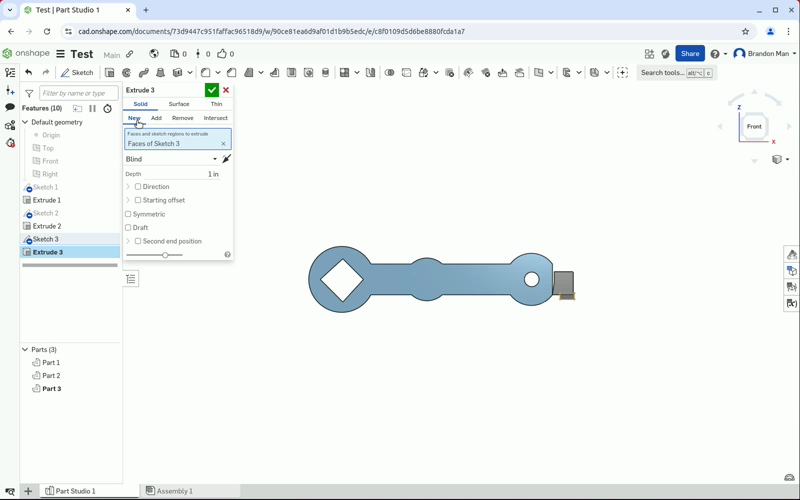
key(tab, 4)
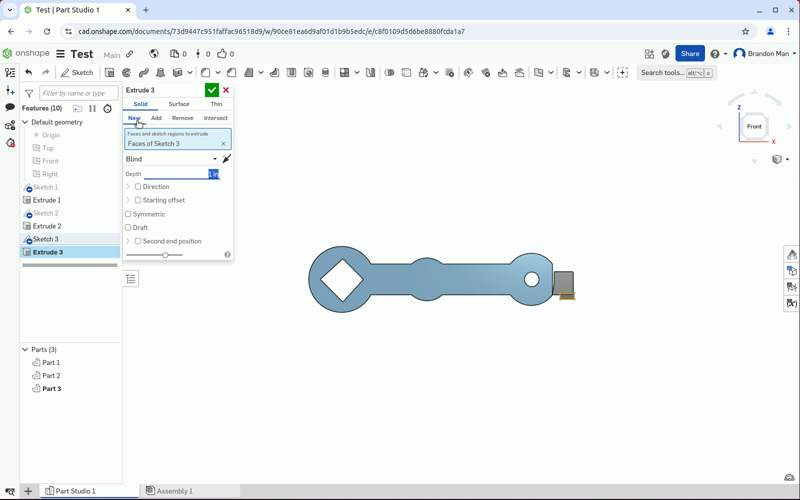
text(1.444)
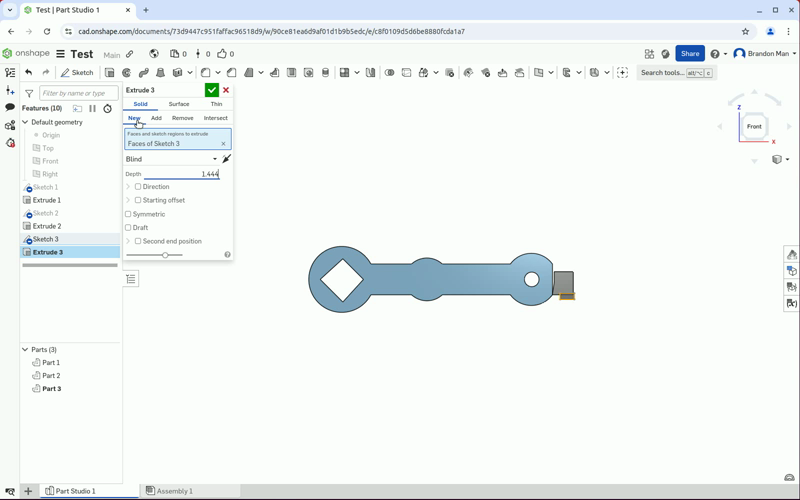
key(enter)
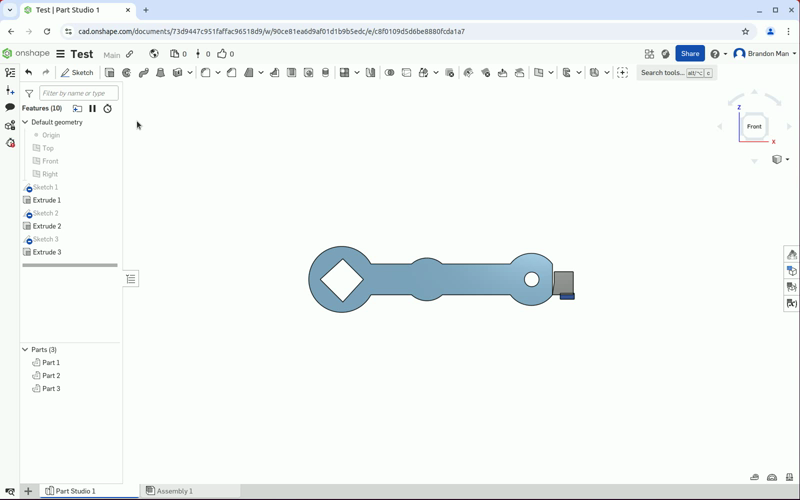
key(shift+h)
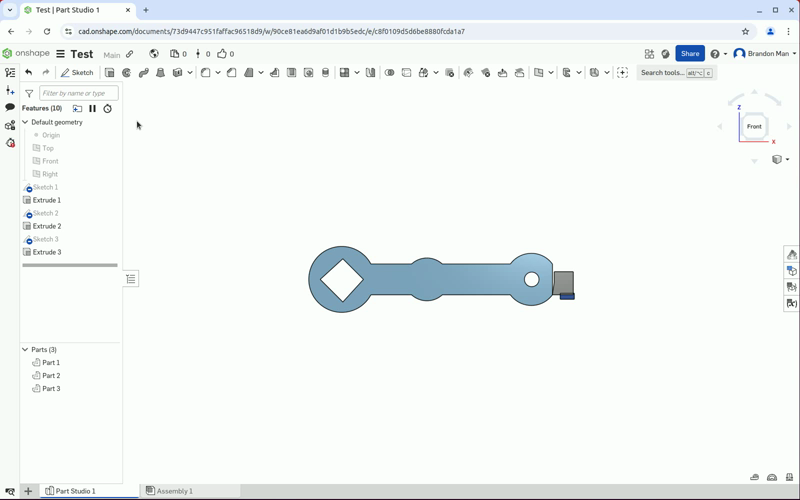
key(shift+h)
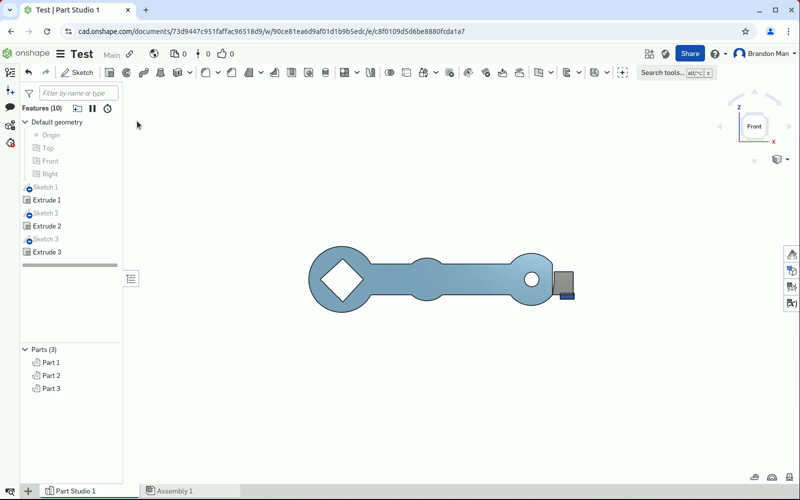
mouse_move(73, 189)
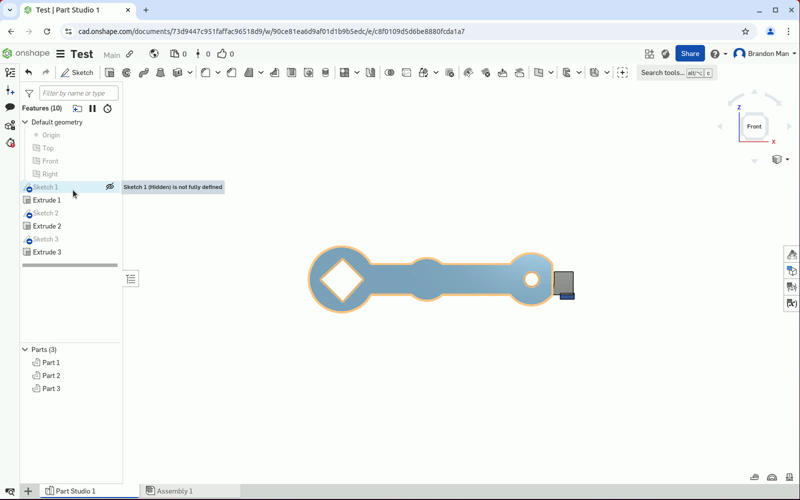
click(73, 189)
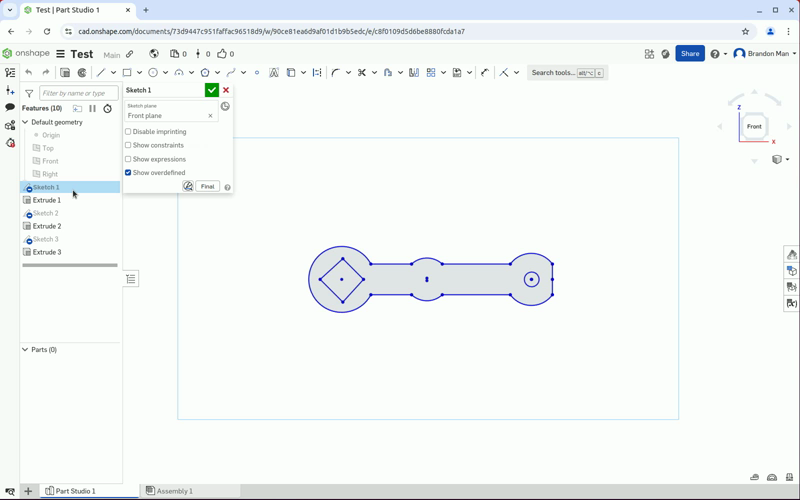
mouse_move(229, 92)
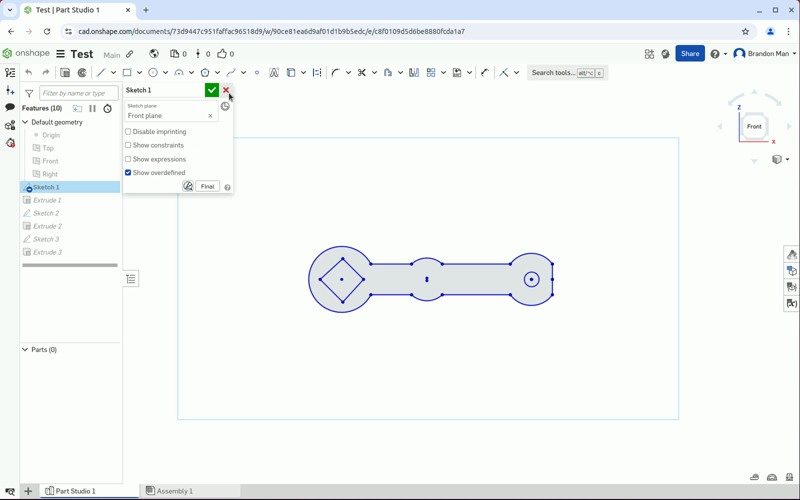
click(229, 92)
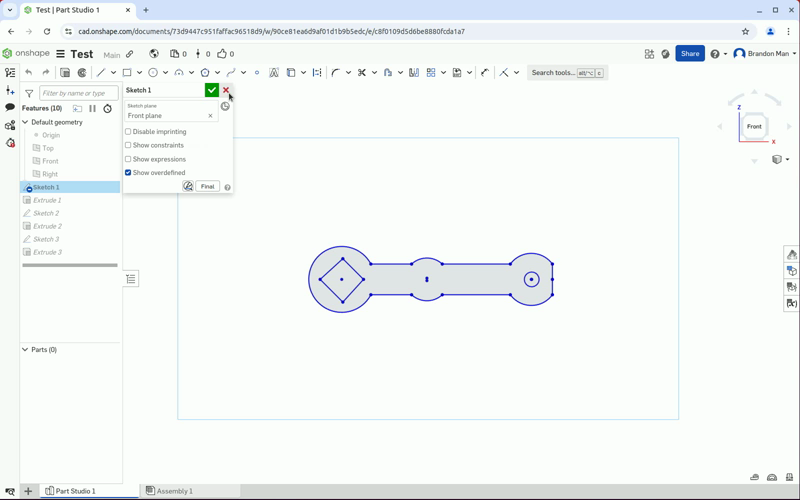
key(shift+s)
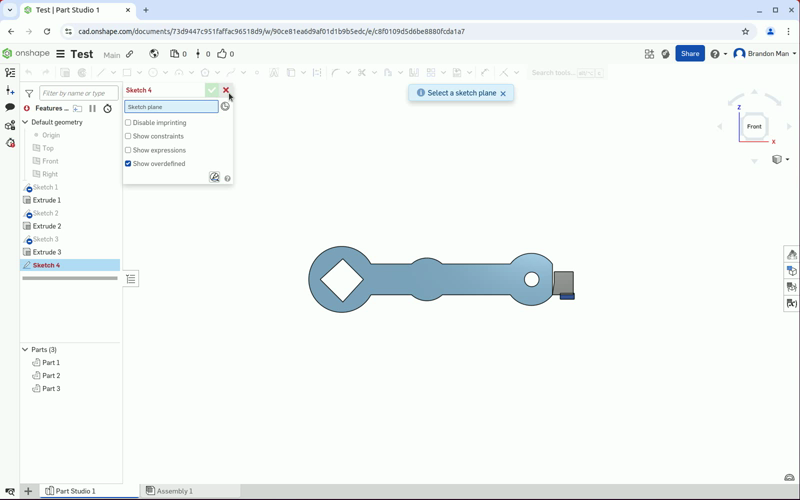
mouse_move(73, 163)
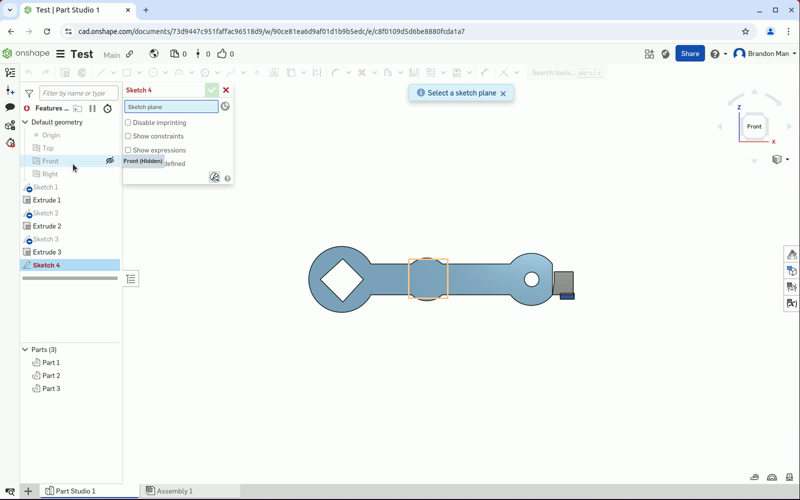
click(73, 163)
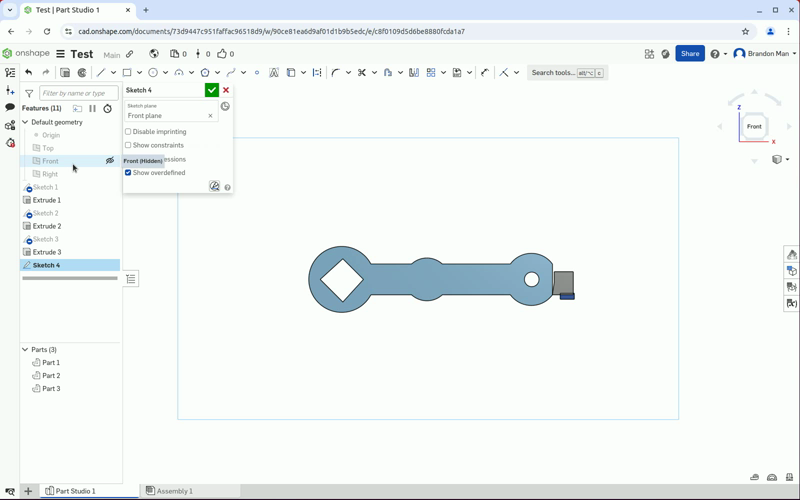
mouse_move(73, 352)
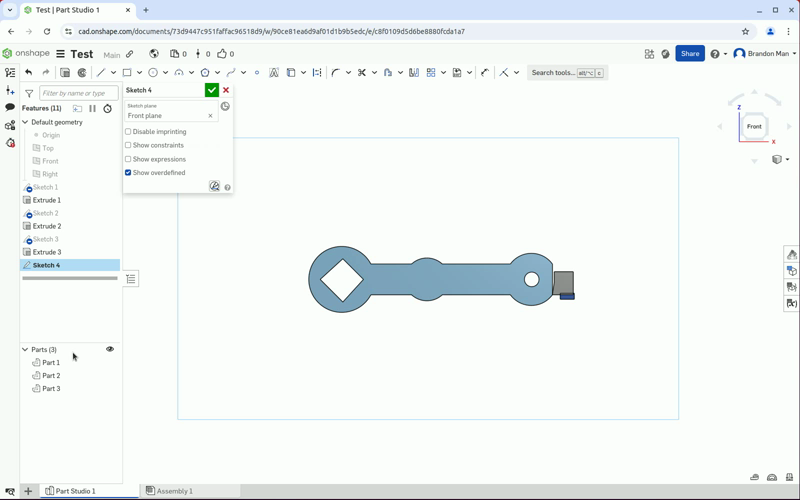
key(y)
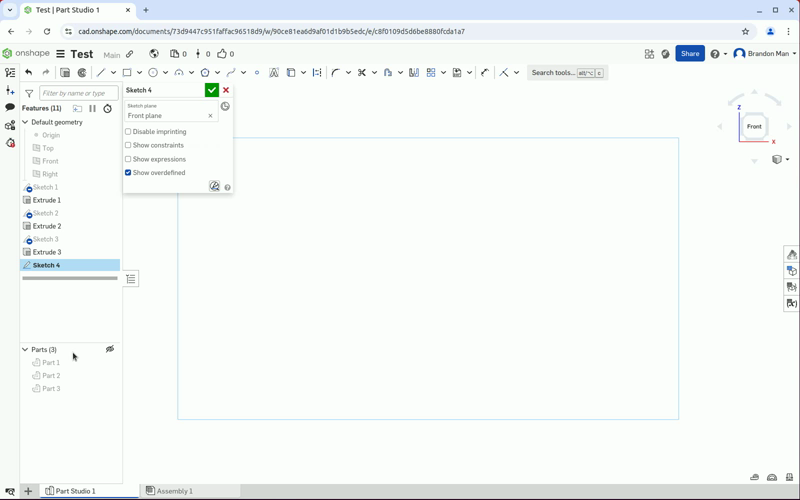
key(l)
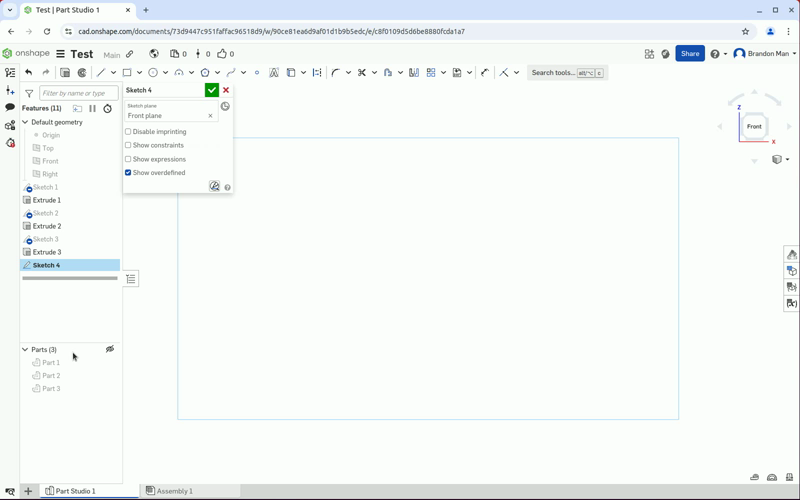
key_down(shift)
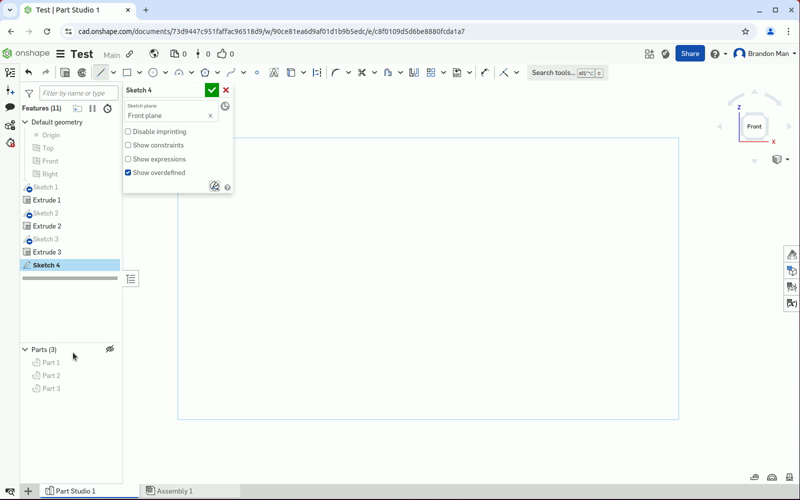
mouse_move(560, 306)
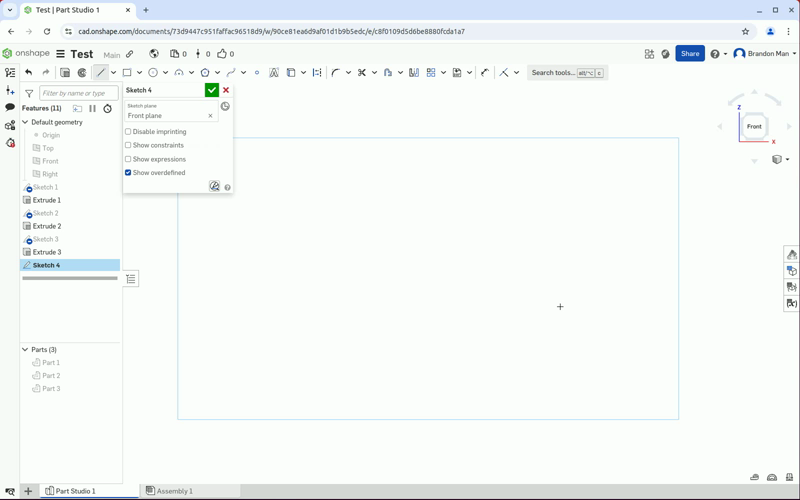
click(560, 306)
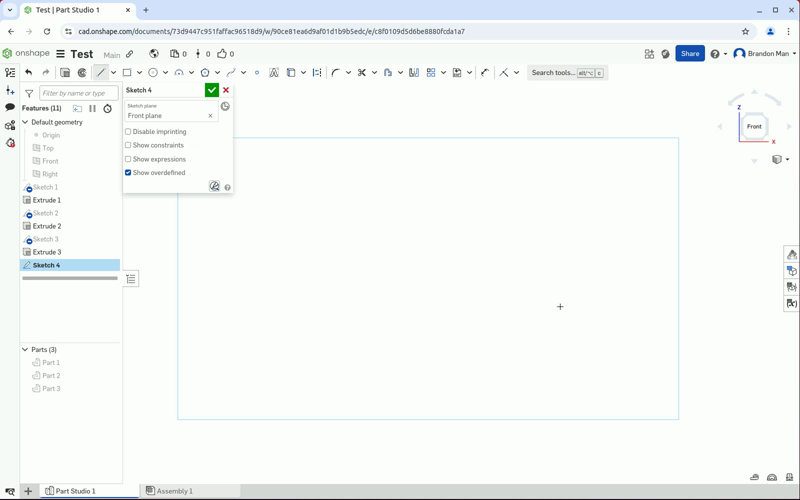
key_up(shift)
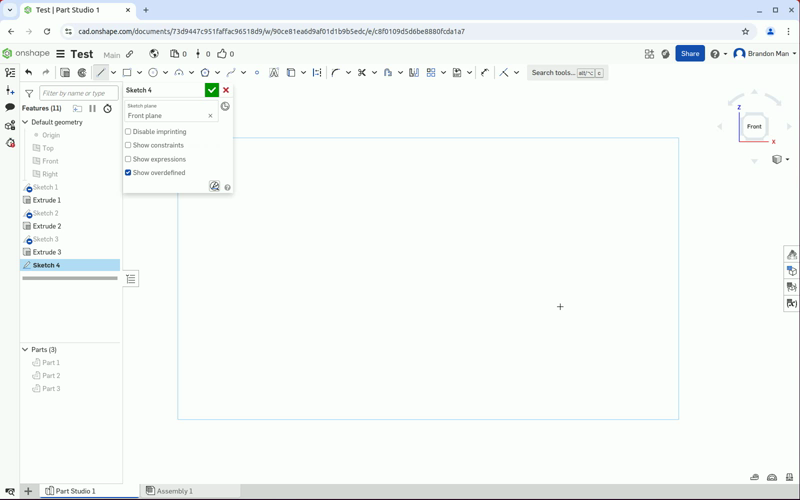
key_down(shift)
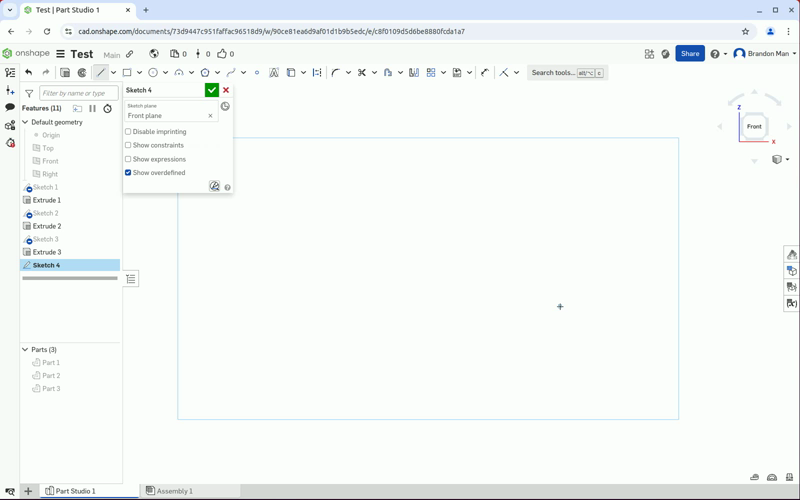
mouse_move(589, 306)
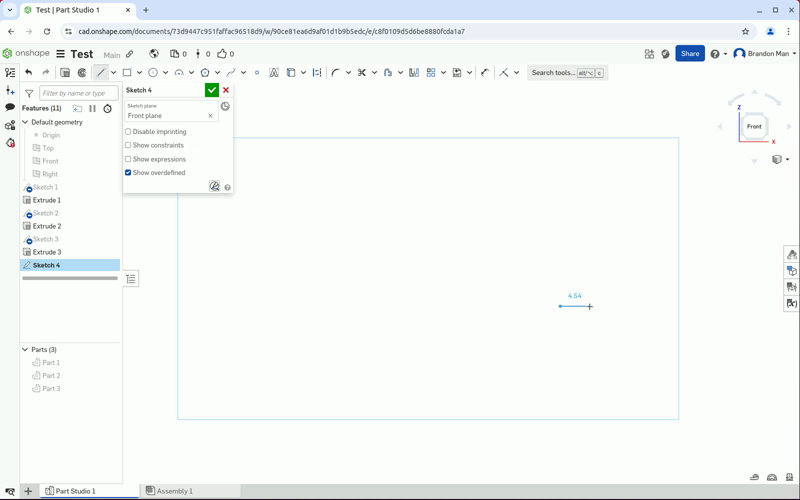
mouse_move(574, 306)
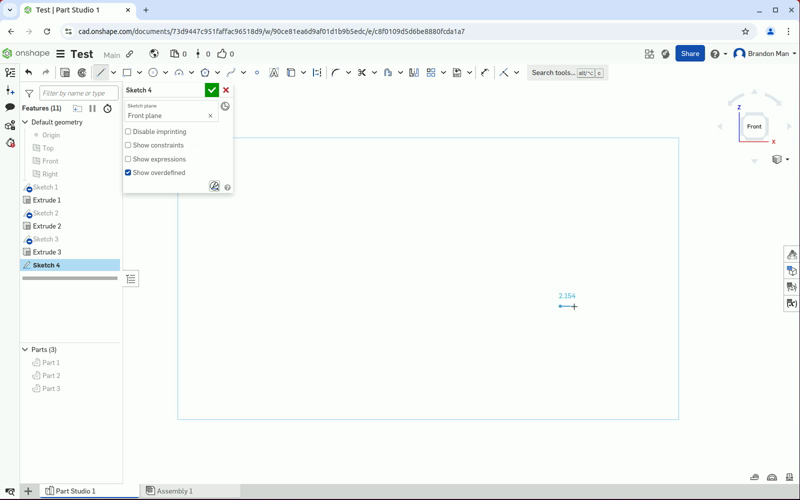
click(574, 306)
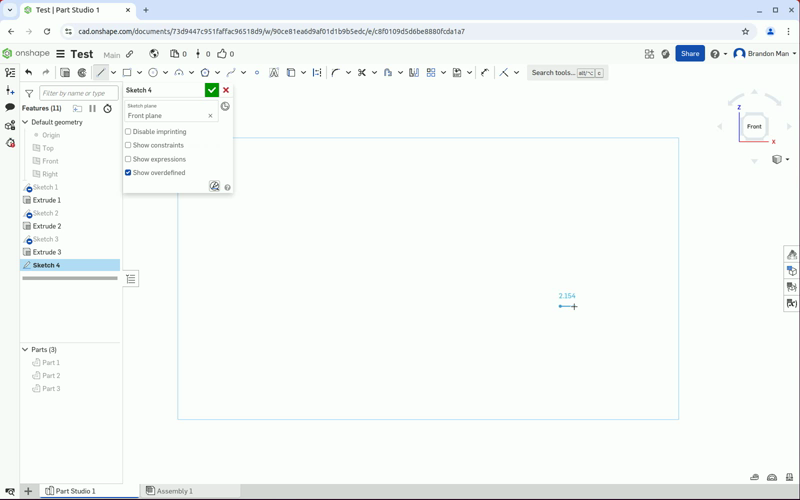
key_up(shift)
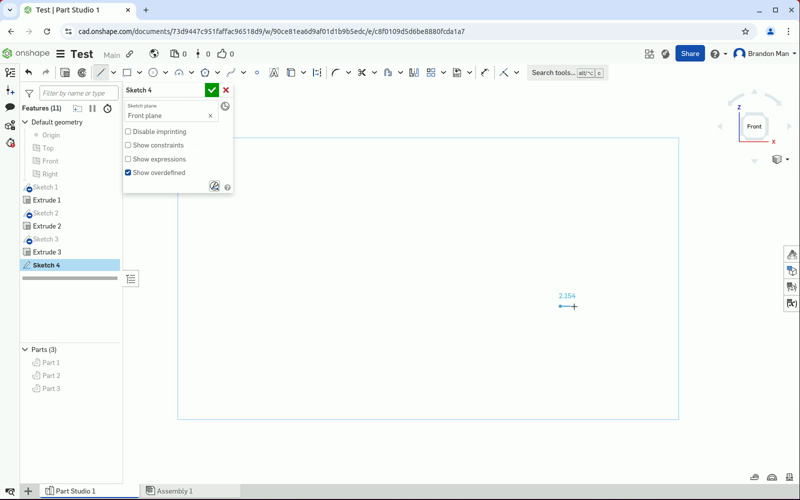
key_down(shift)
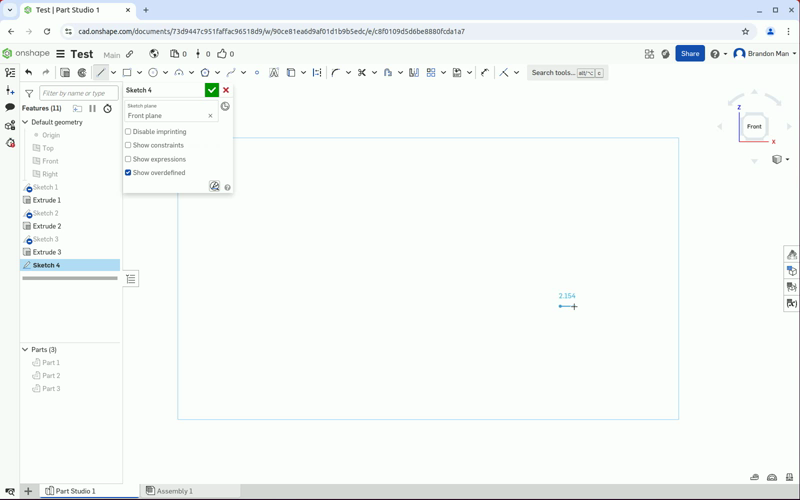
mouse_move(589, 306)
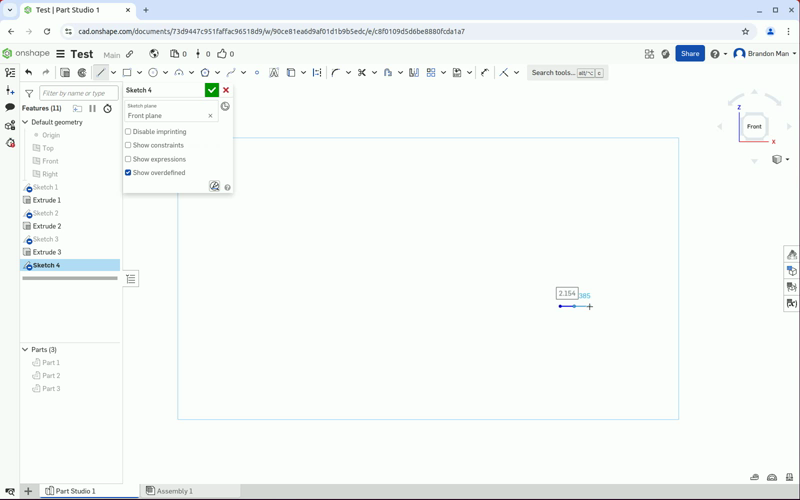
mouse_move(574, 298)
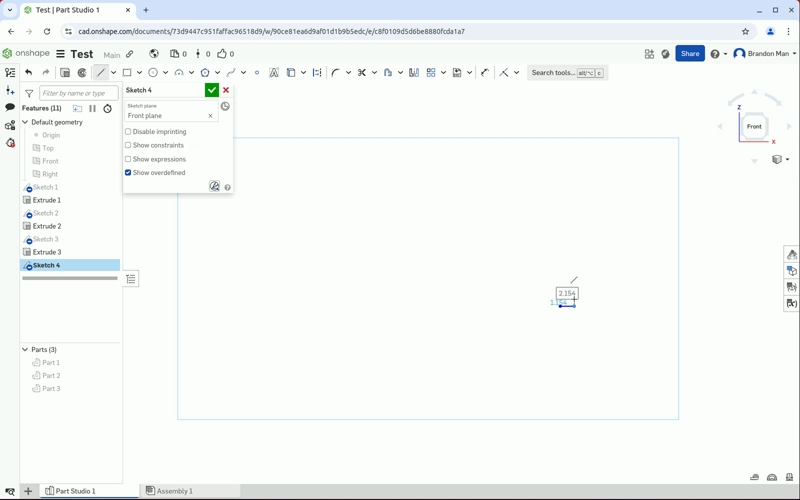
click(574, 298)
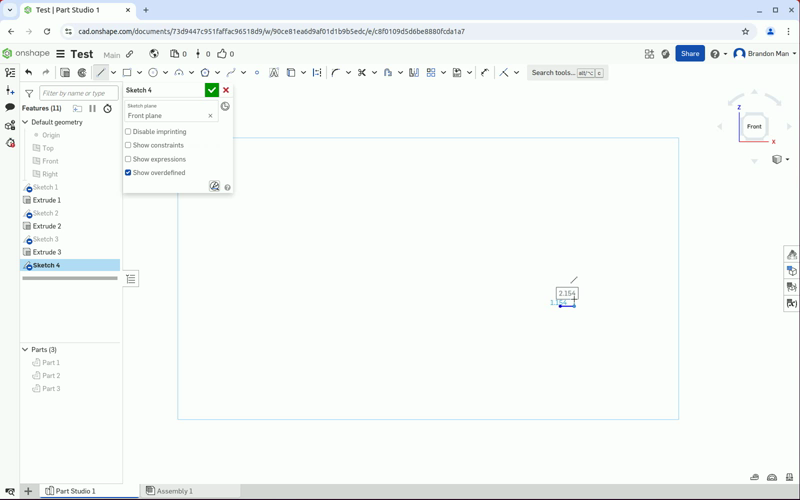
key_up(shift)
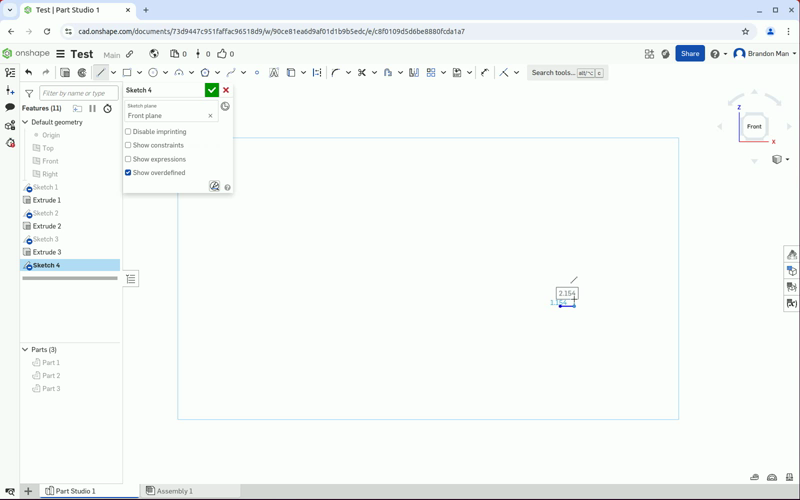
key_down(shift)
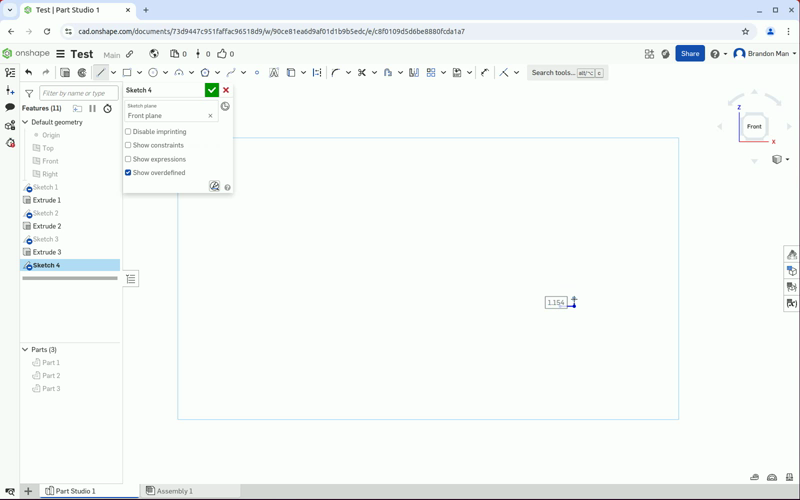
mouse_move(589, 298)
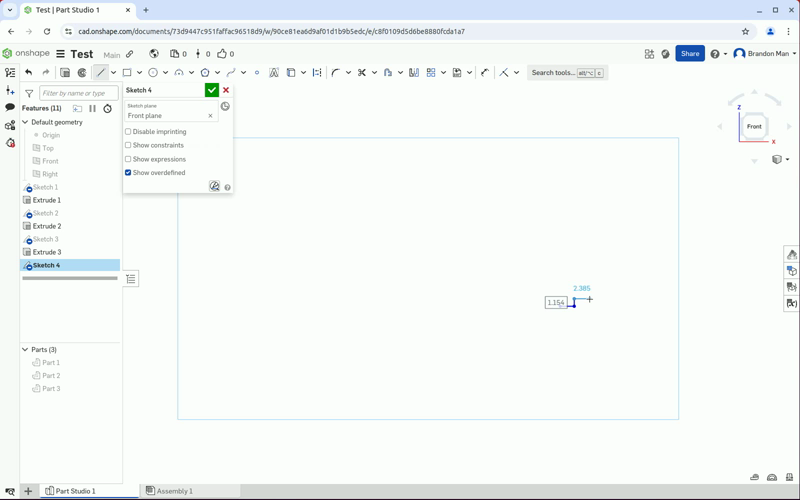
mouse_move(560, 298)
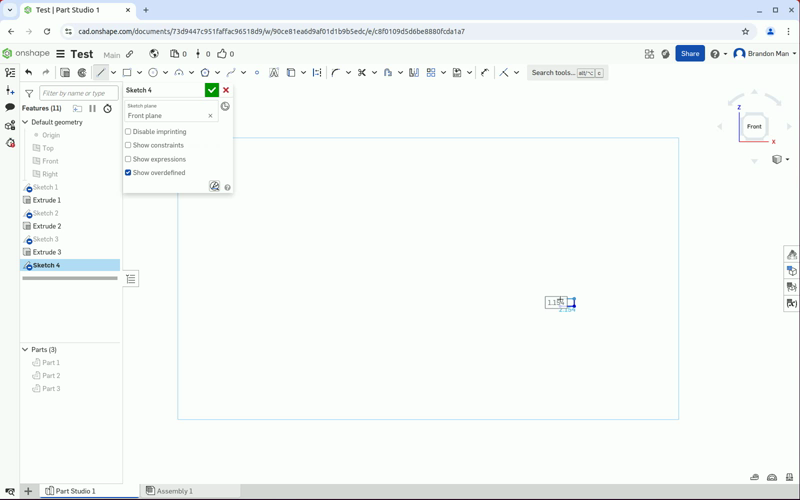
click(560, 298)
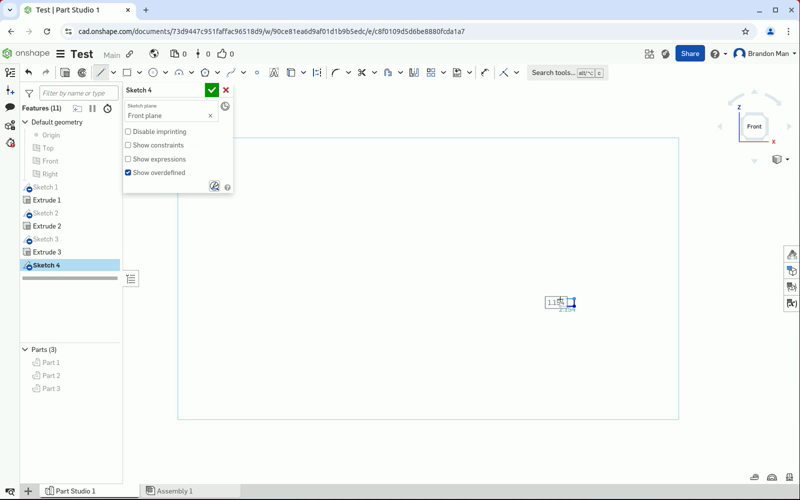
key_up(shift)
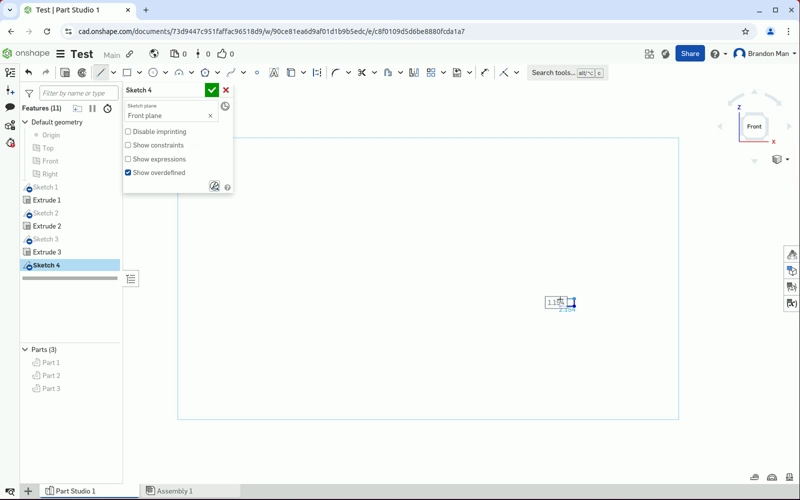
mouse_move(589, 298)
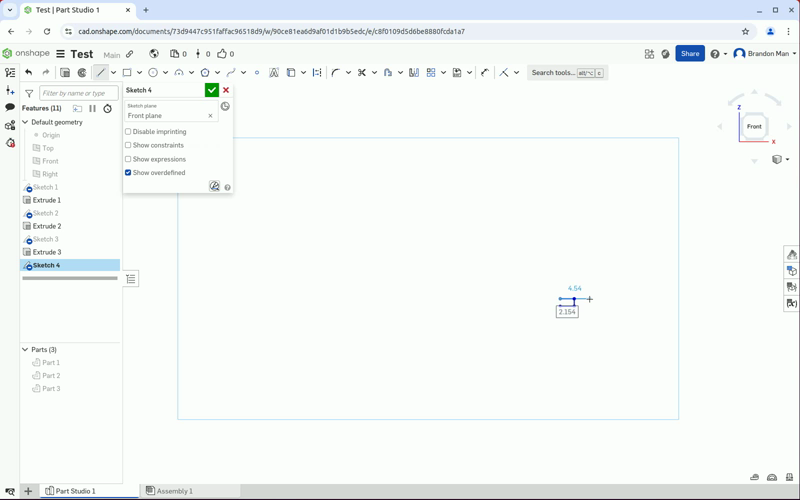
key_down(shift)
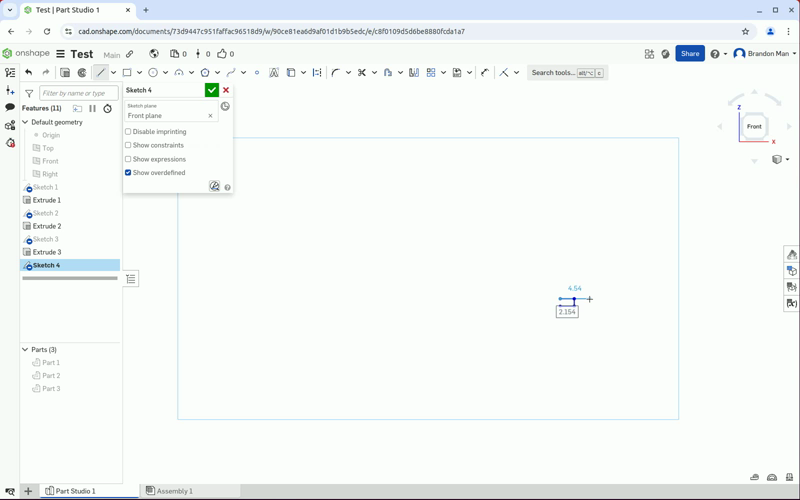
mouse_move(560, 306)
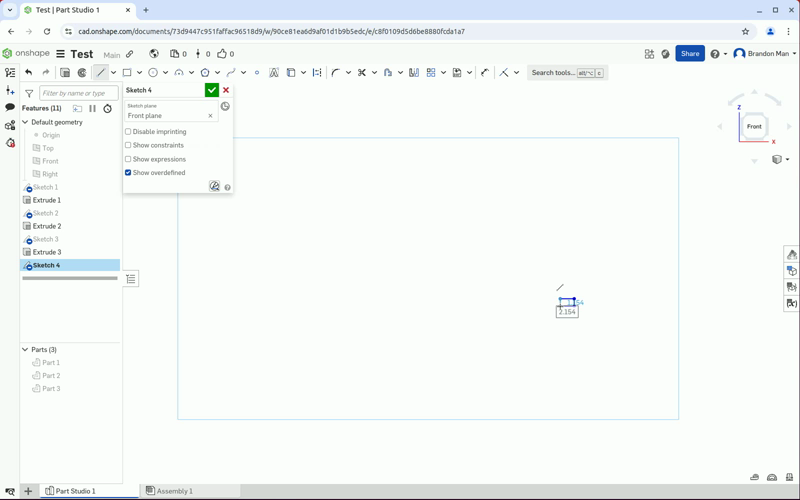
key_up(shift)
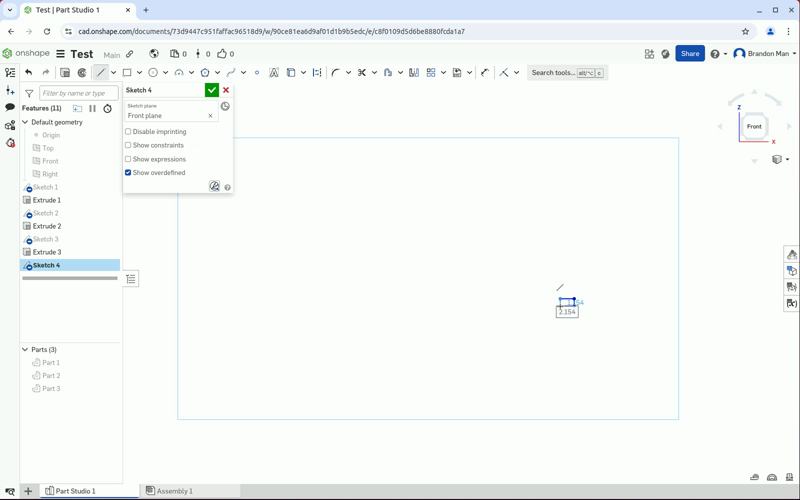
click(560, 306)
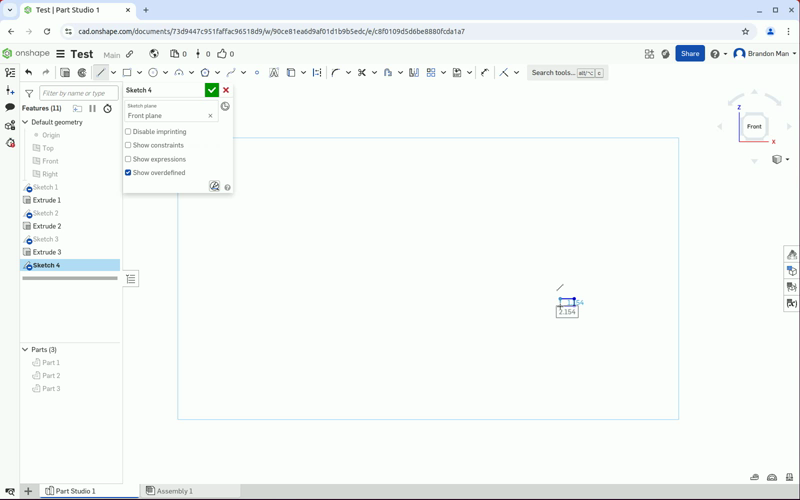
key(esc)
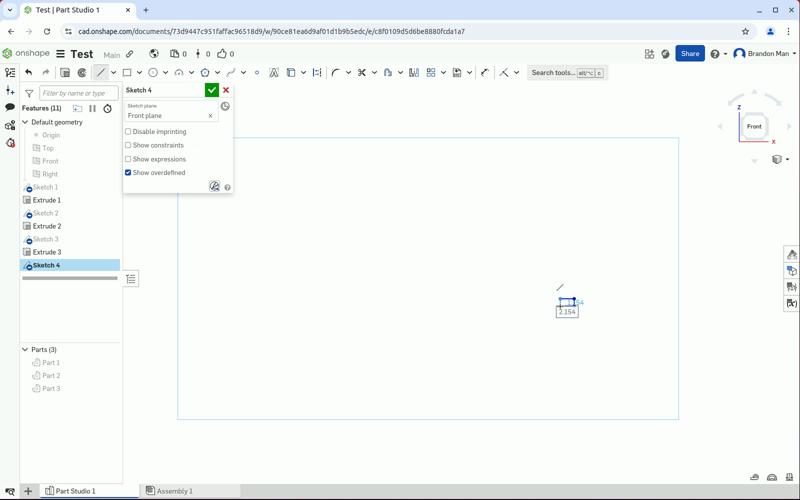
mouse_move(570, 300)
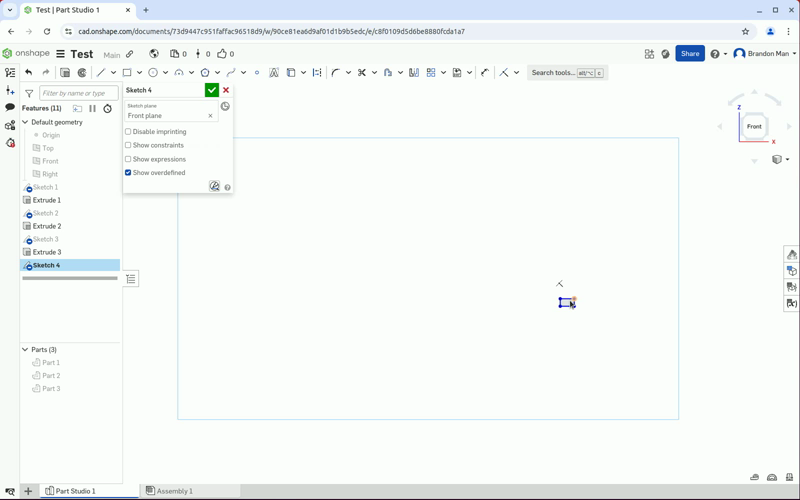
scroll(6)
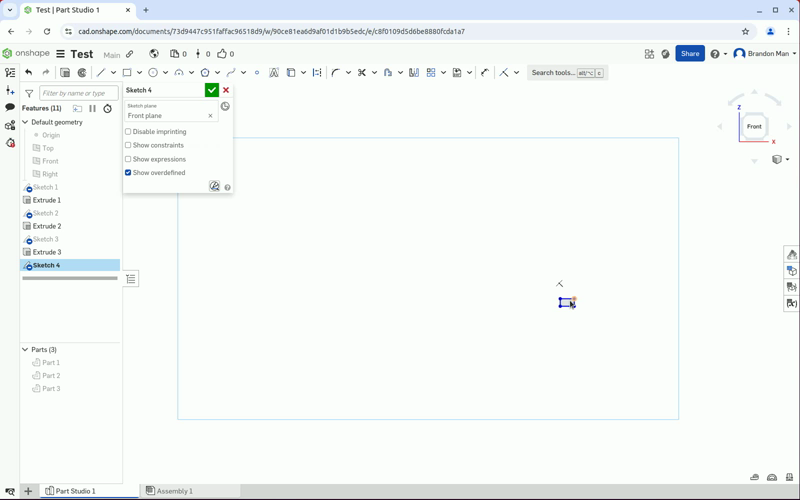
scroll(6)
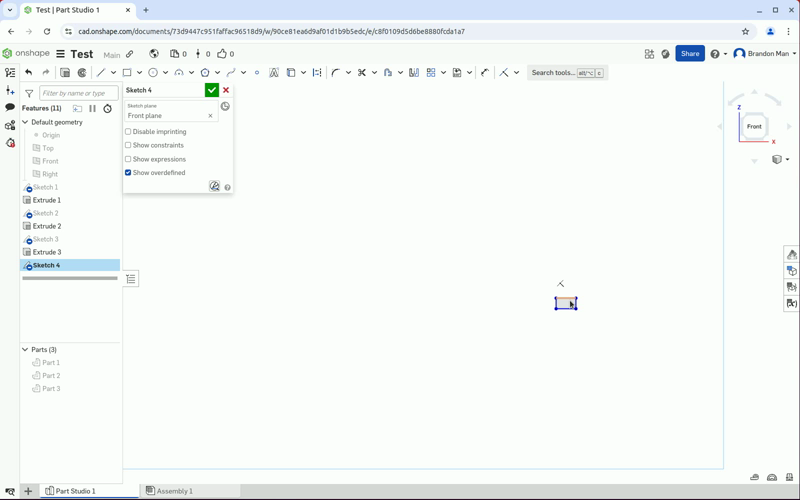
scroll(6)
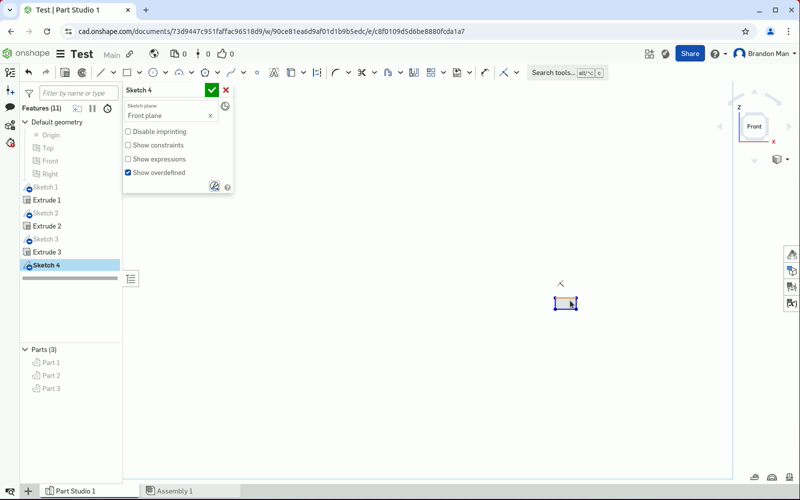
scroll(6)
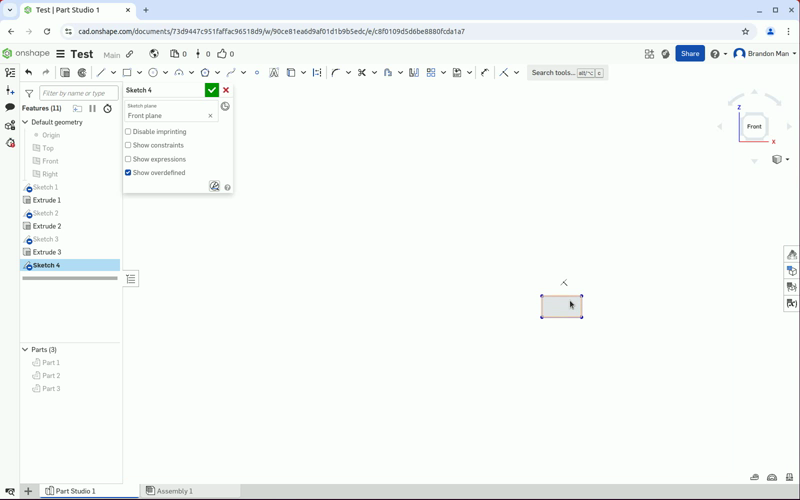
scroll(6)
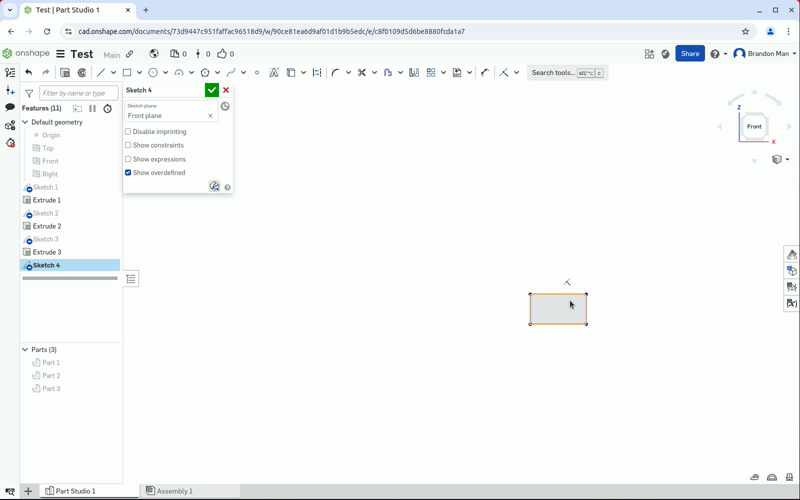
scroll(6)
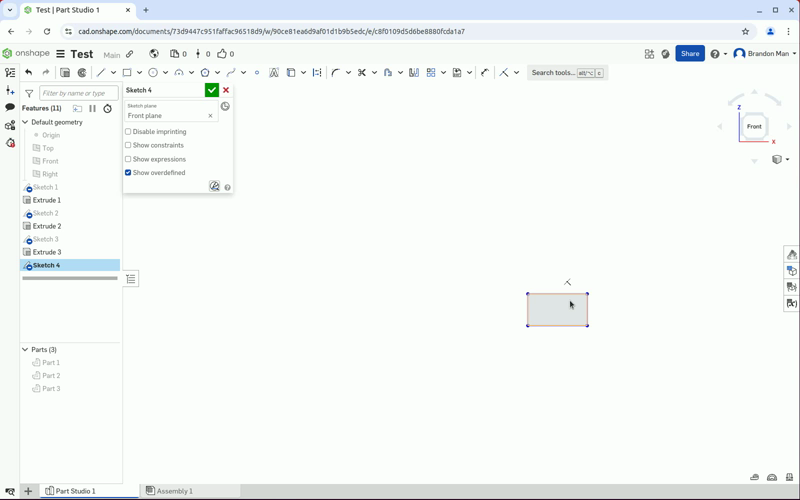
scroll(6)
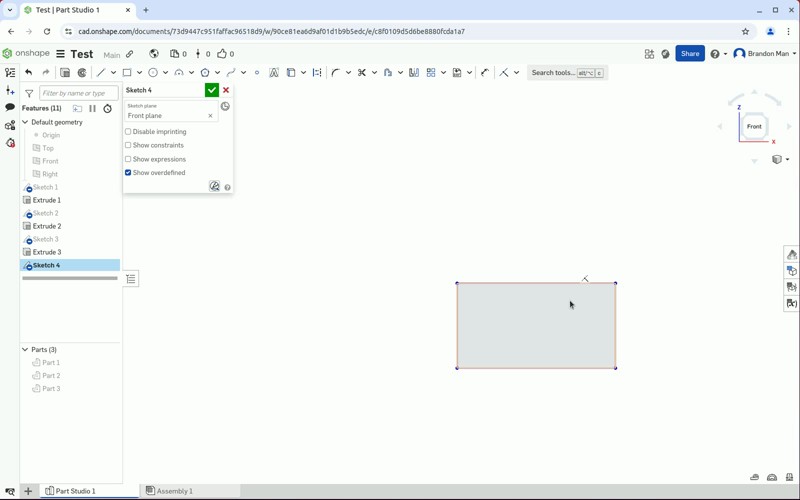
click(570, 300)
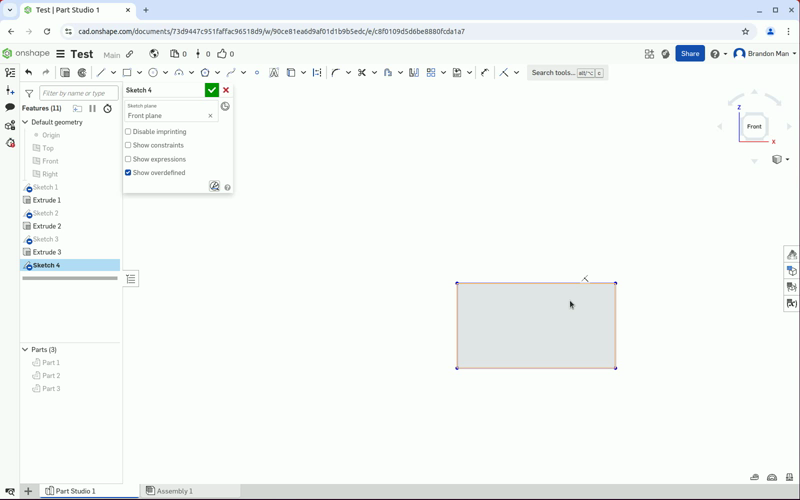
scroll(-6)
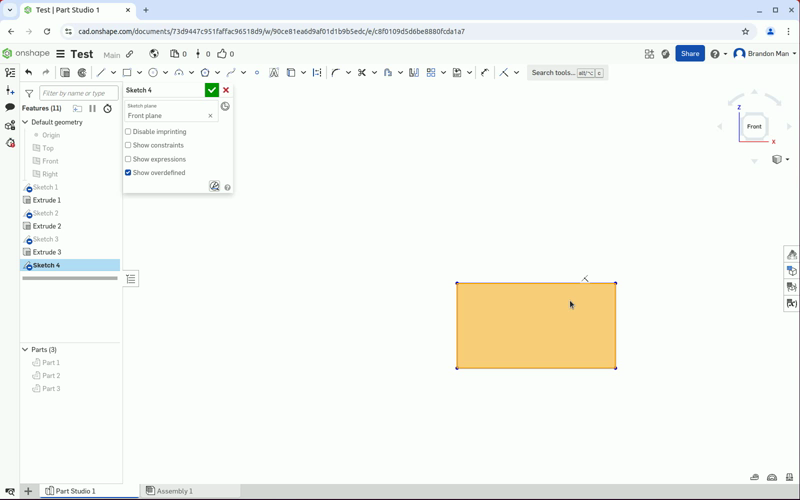
scroll(-6)
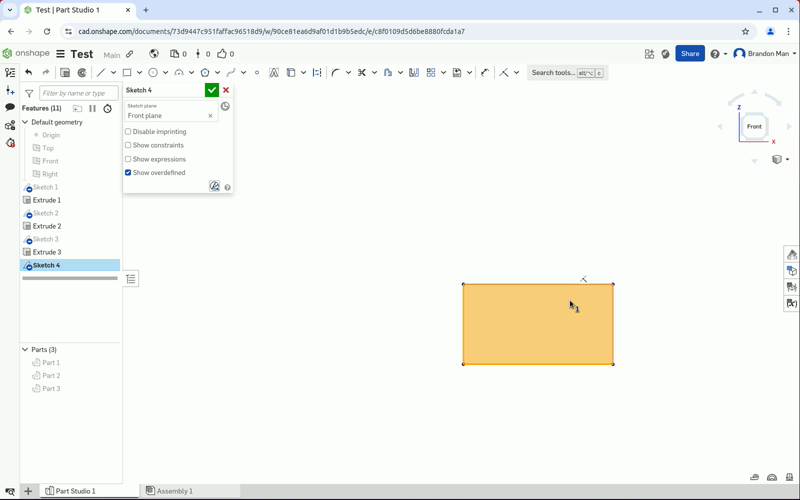
scroll(-6)
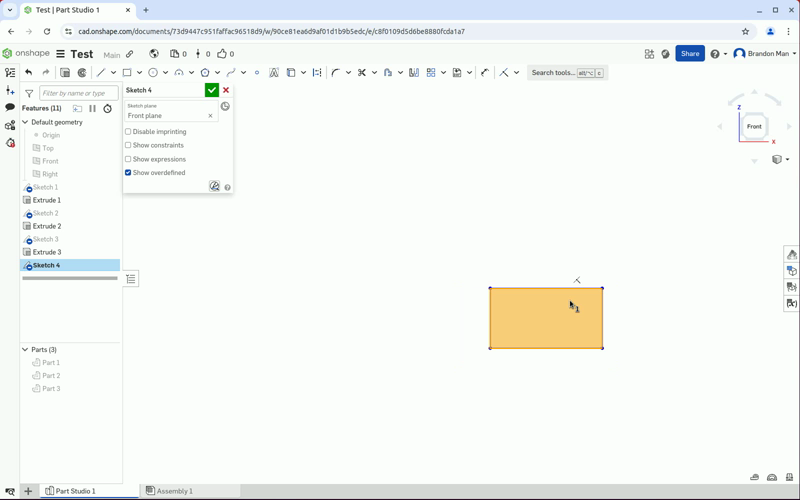
scroll(-6)
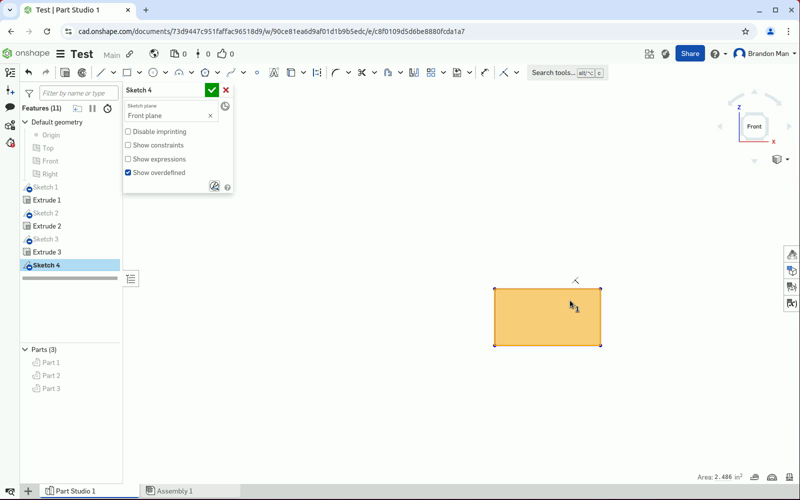
scroll(-6)
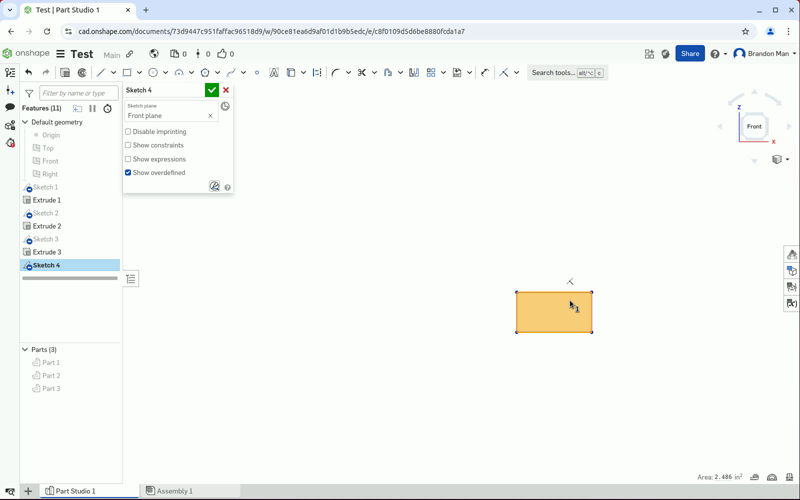
scroll(-6)
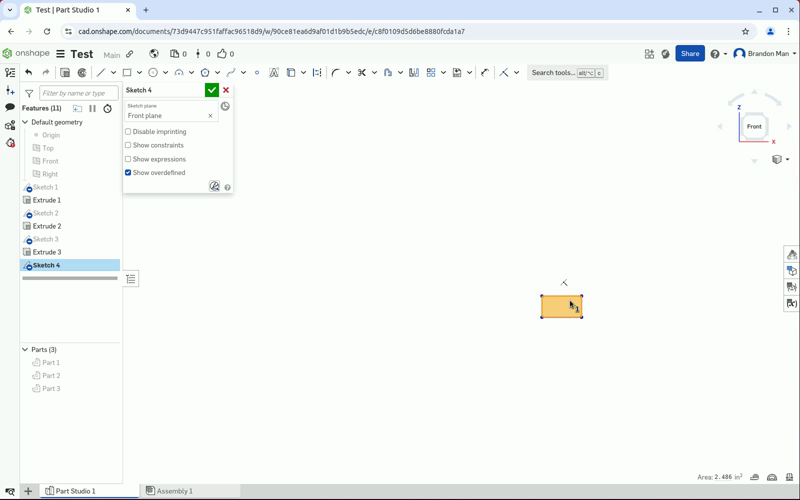
scroll(-6)
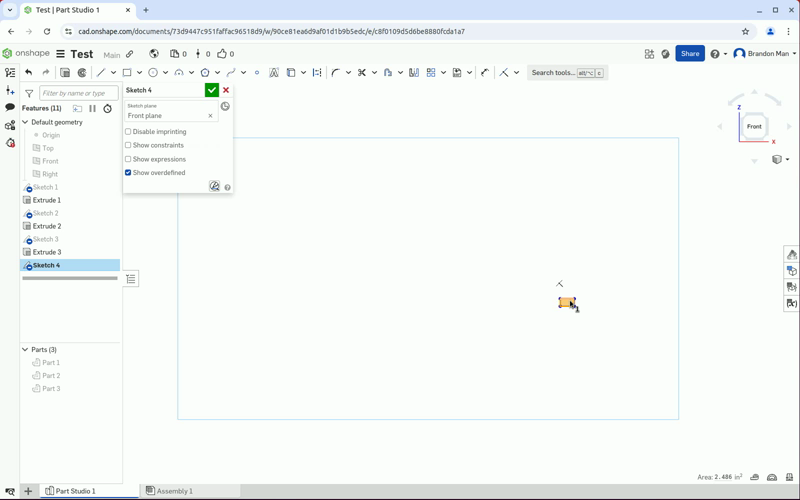
mouse_move(73, 352)
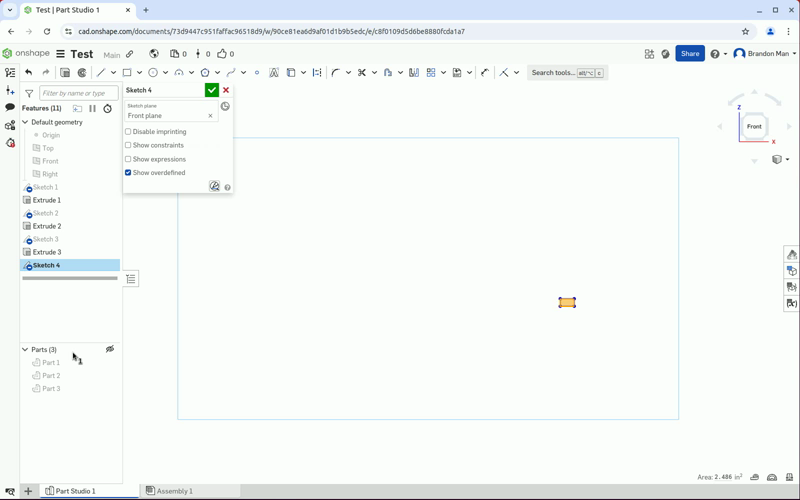
key(shift+y)
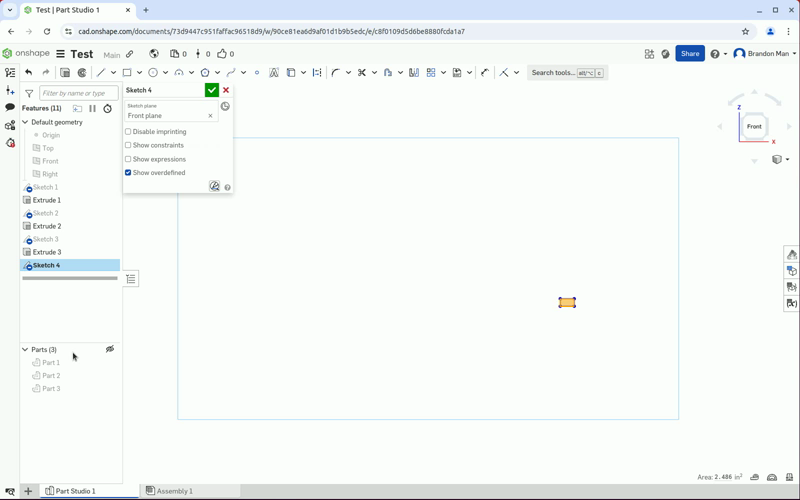
key(shift+e)
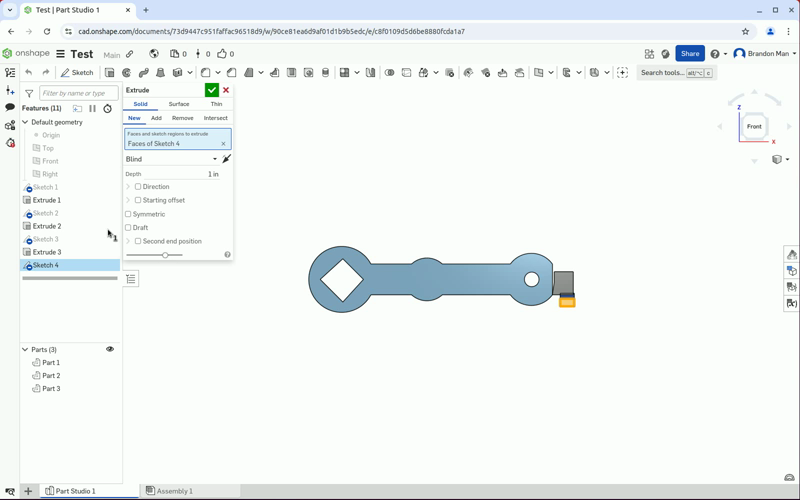
mouse_move(143, 106)
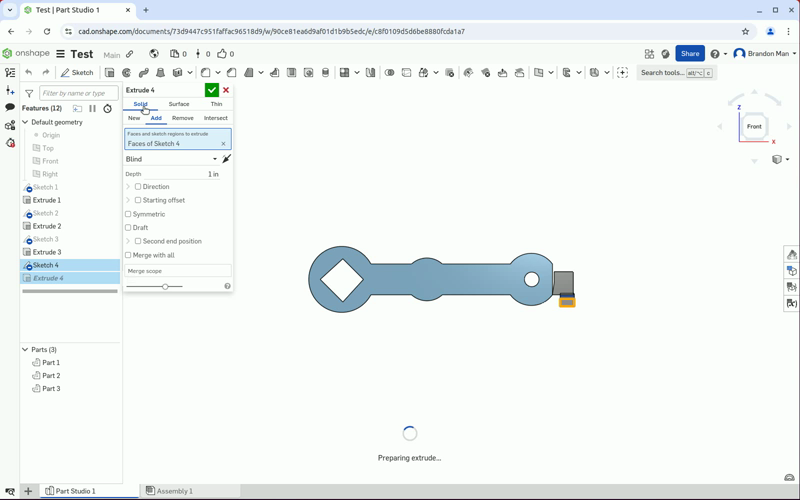
click(143, 106)
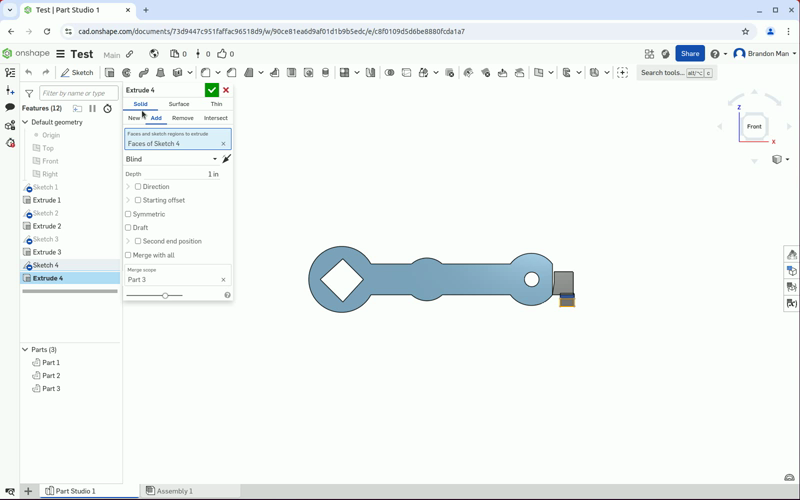
mouse_move(137, 120)
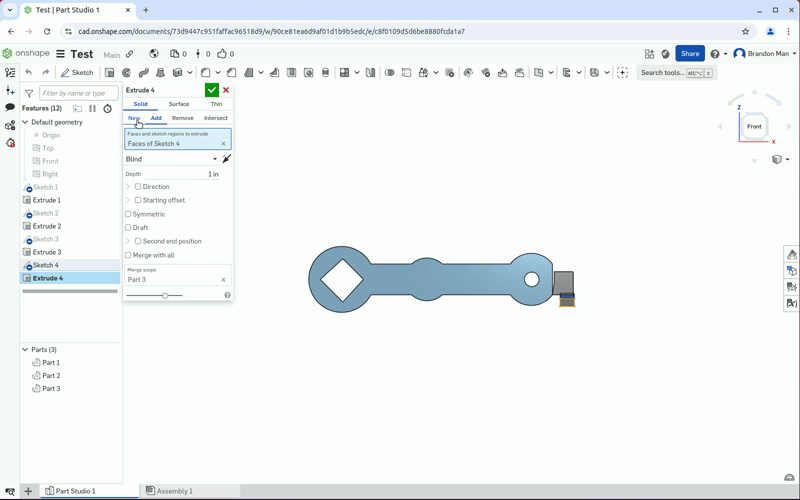
click(137, 120)
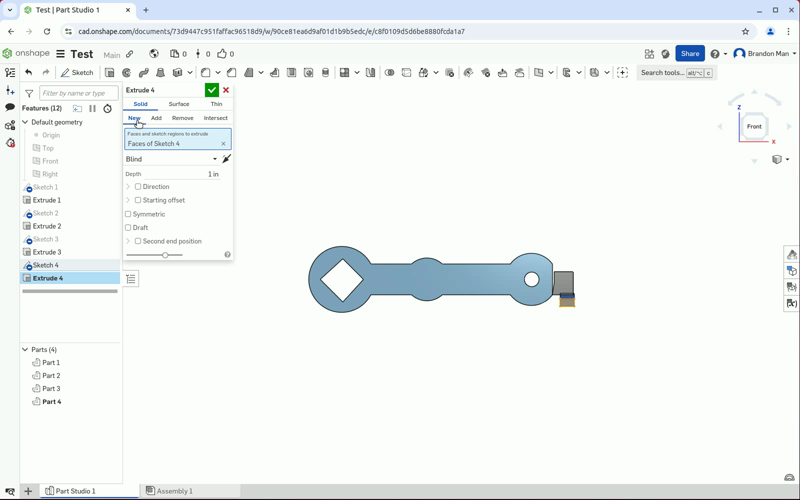
key(tab, 4)
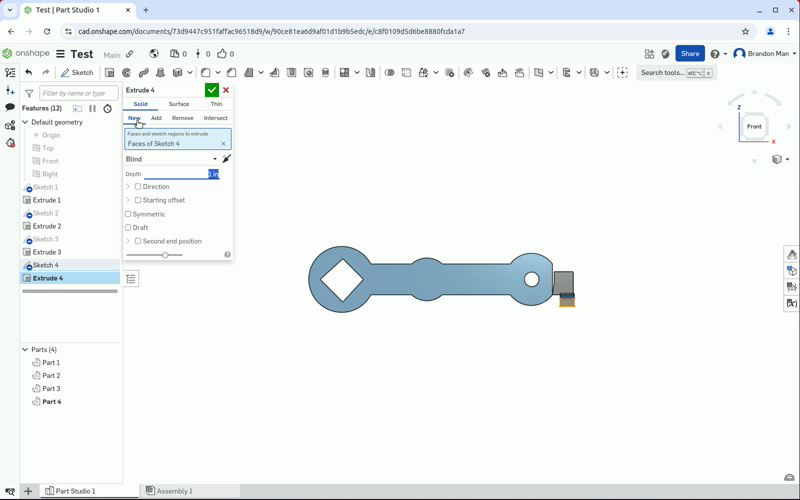
text(4.092)
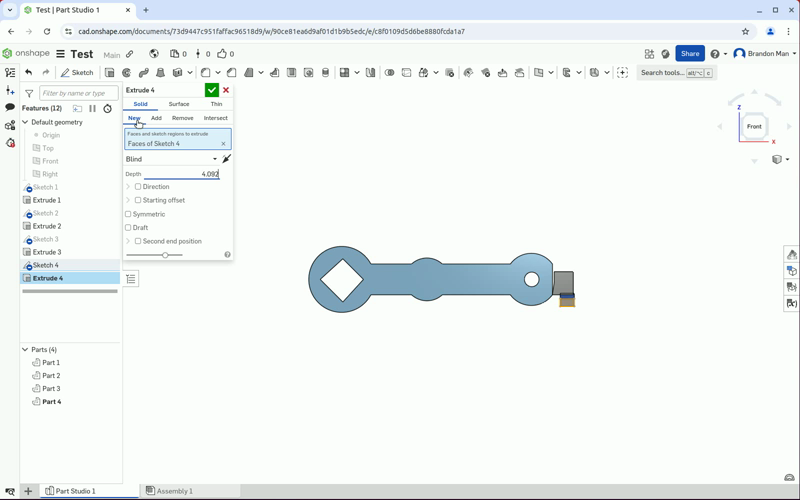
key(enter)
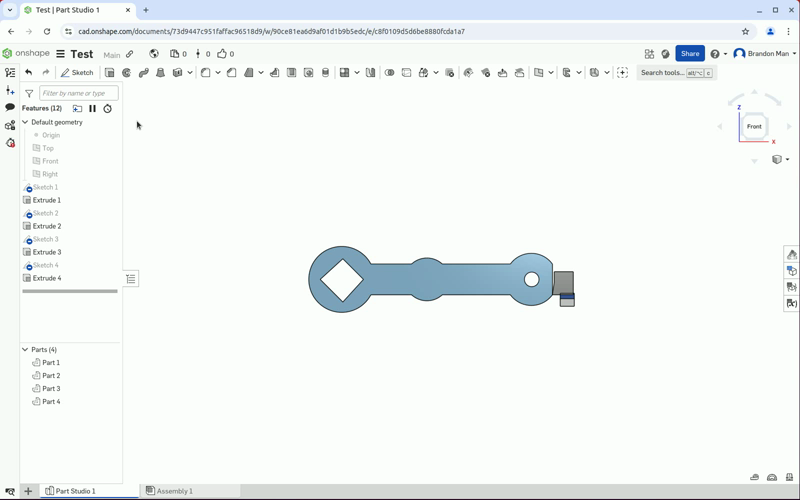
key(shift+h)
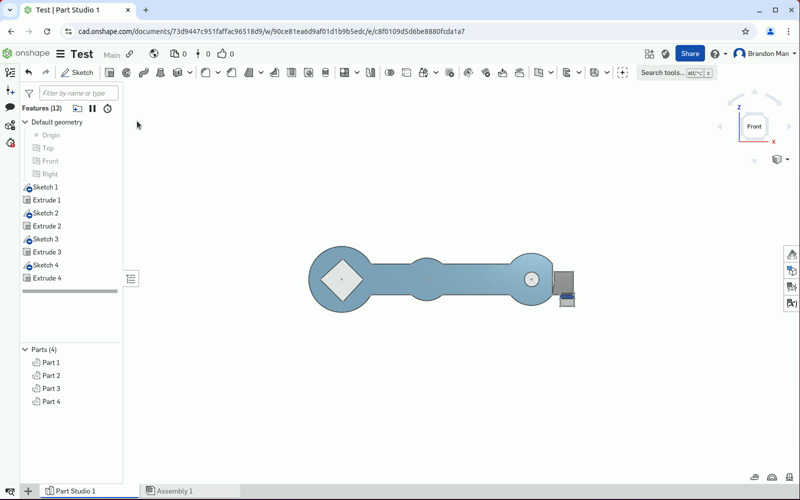
key(shift+h)
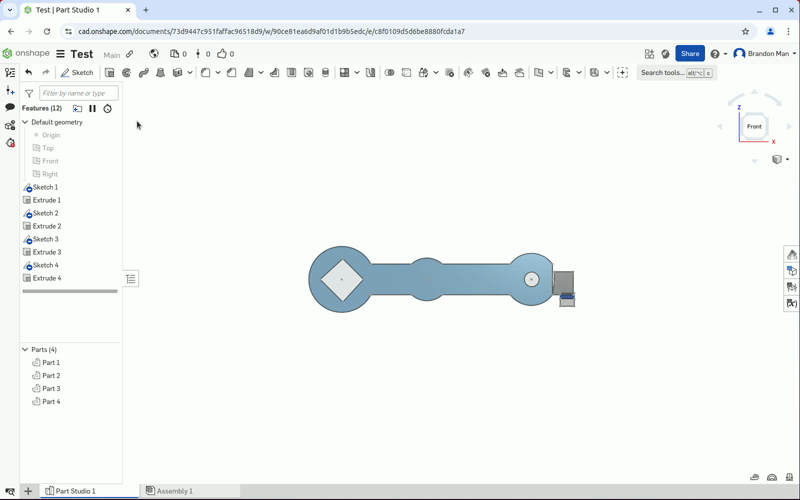
key(shift+7)
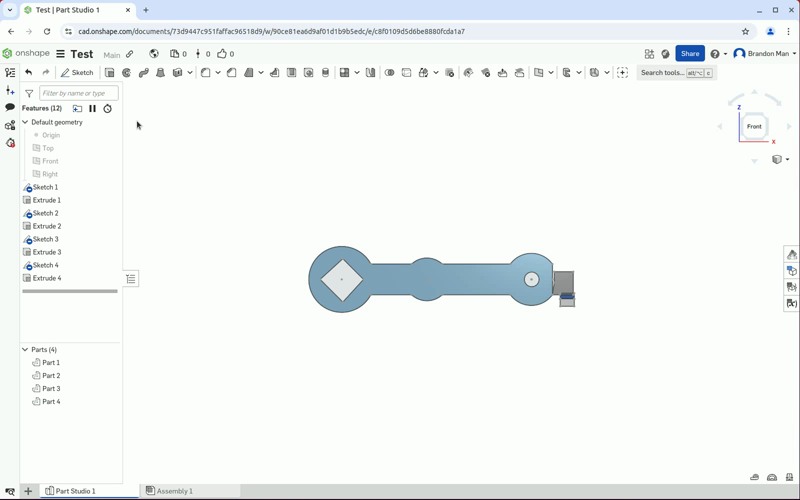
key(left, 2)
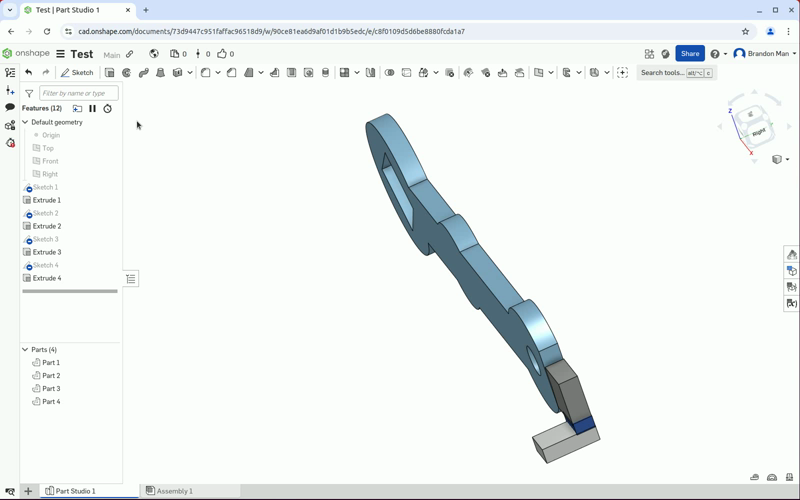
key(down, 2)
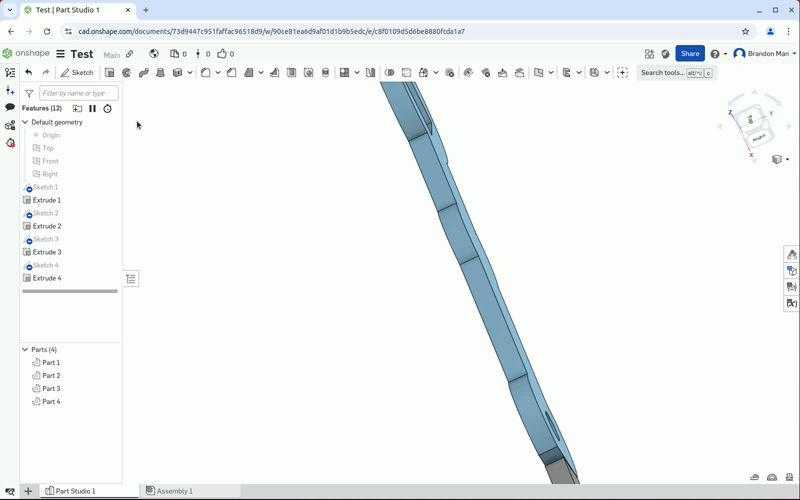
key(up, 2)
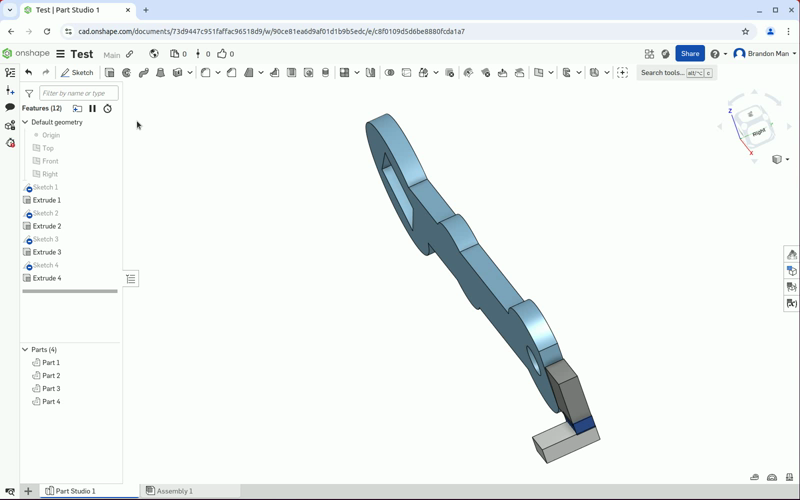
key(right, 2)
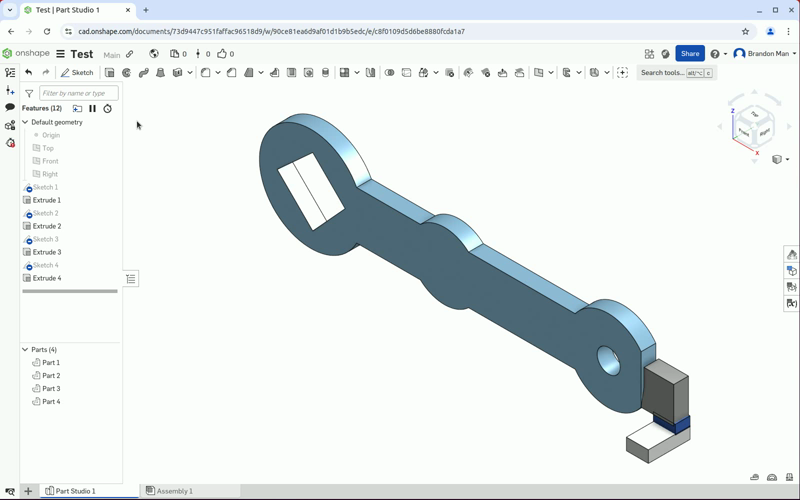
mouse_move(73, 189)
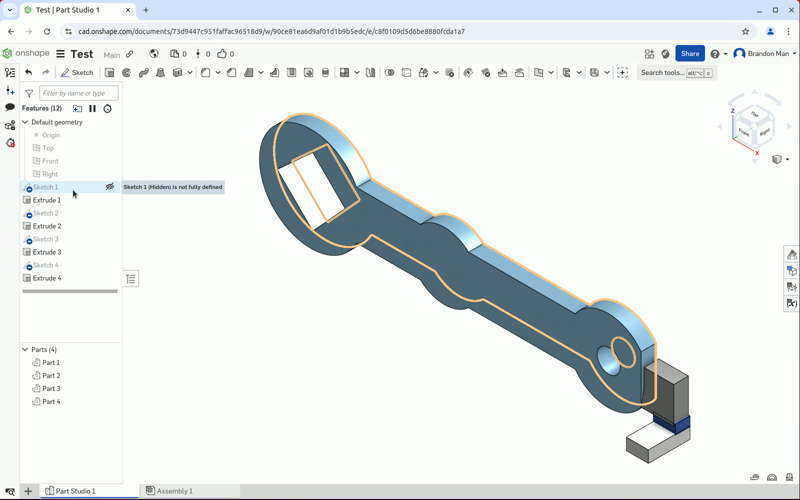
click(73, 189)